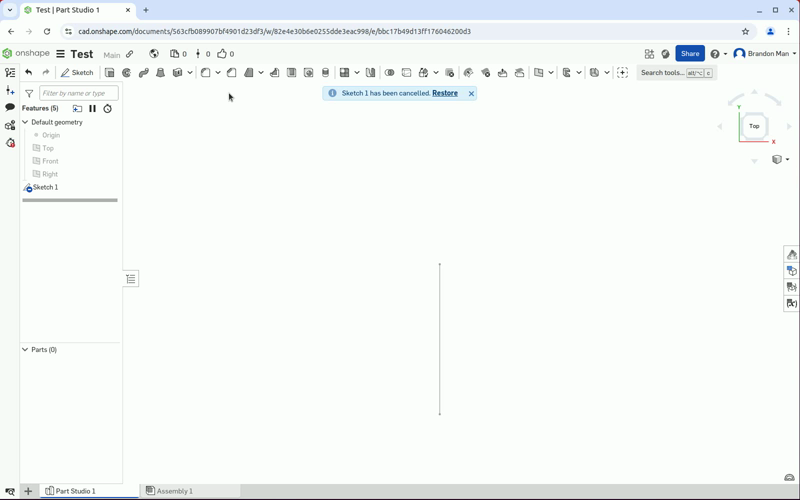
key(shift+h)
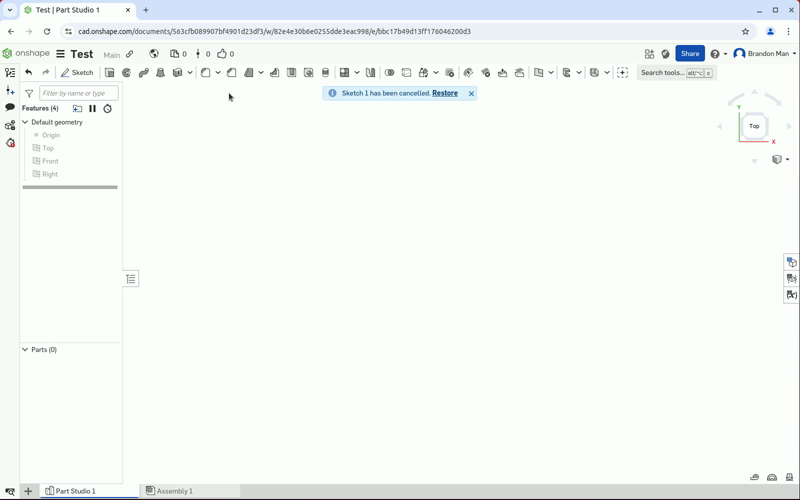
mouse_move(73, 352)
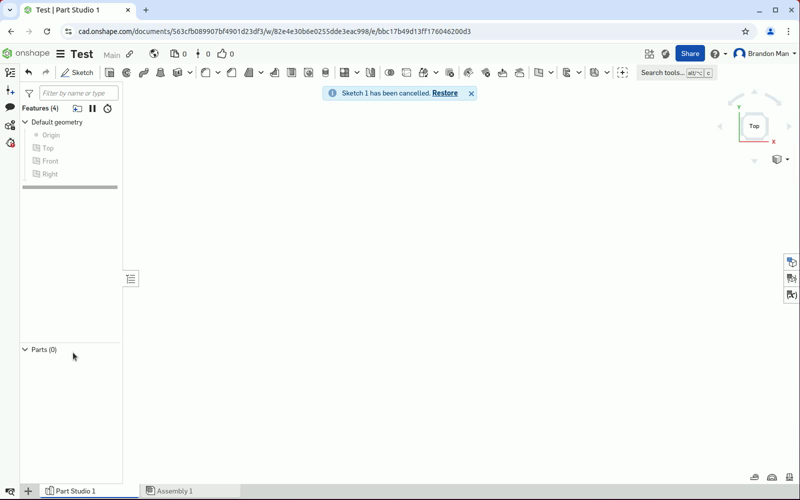
key(y)
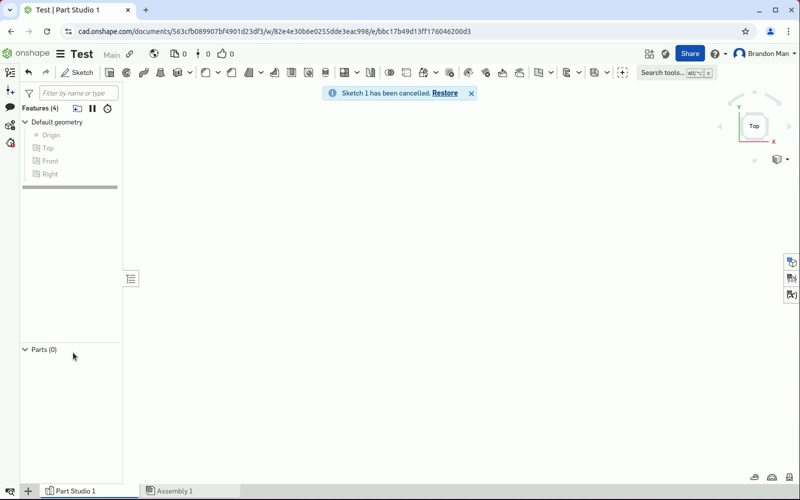
key(shift+p)
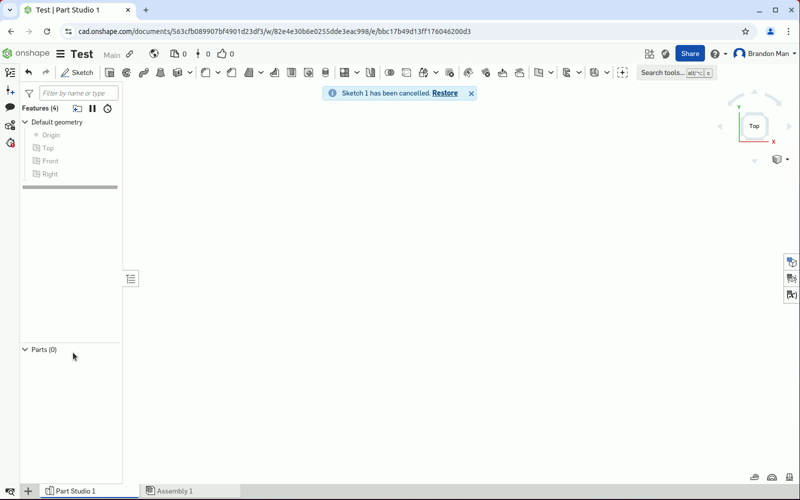
key(space)
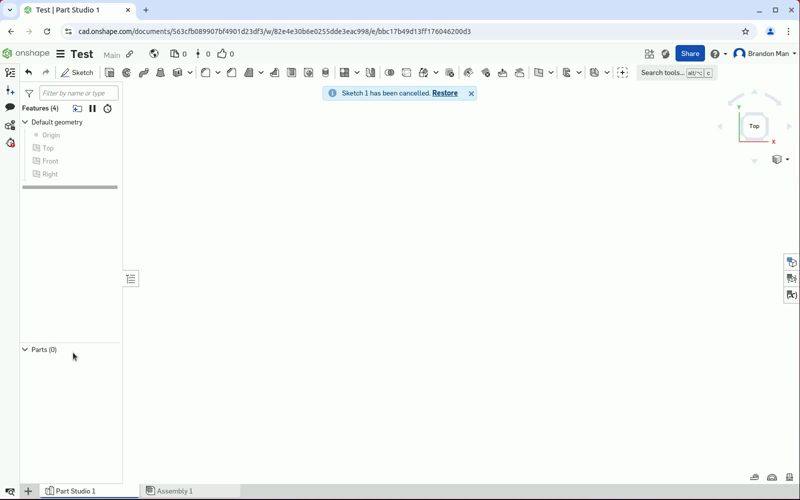
key_down(shift)
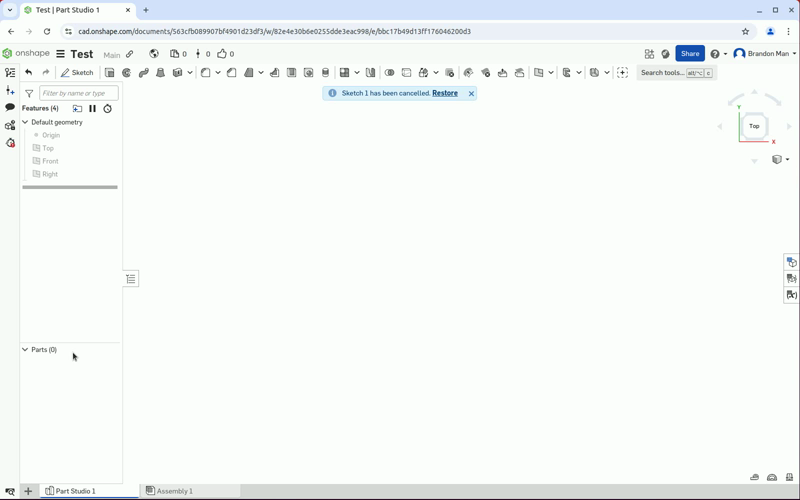
key(up)
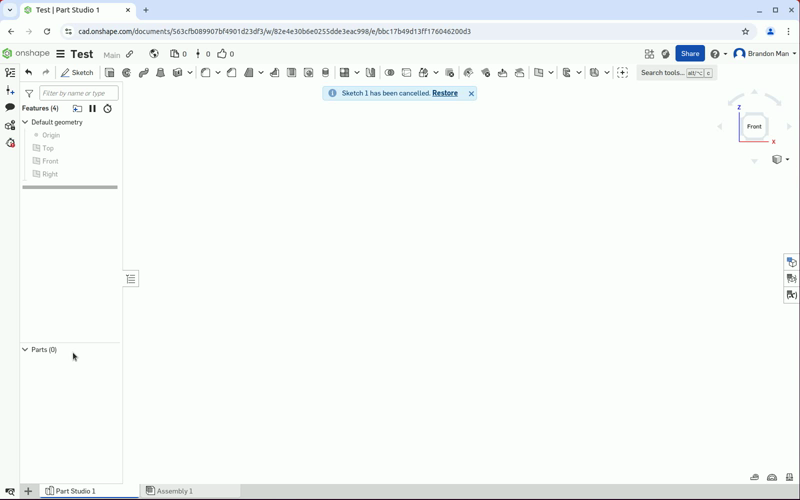
key_up(shift)
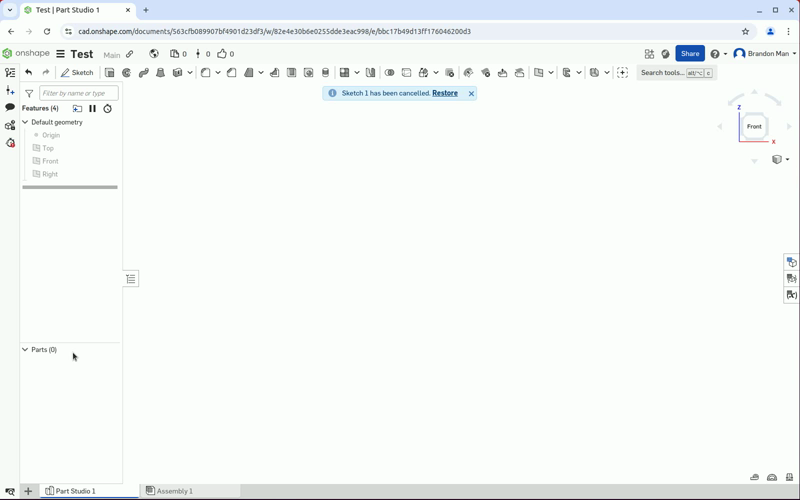
mouse_move(73, 352)
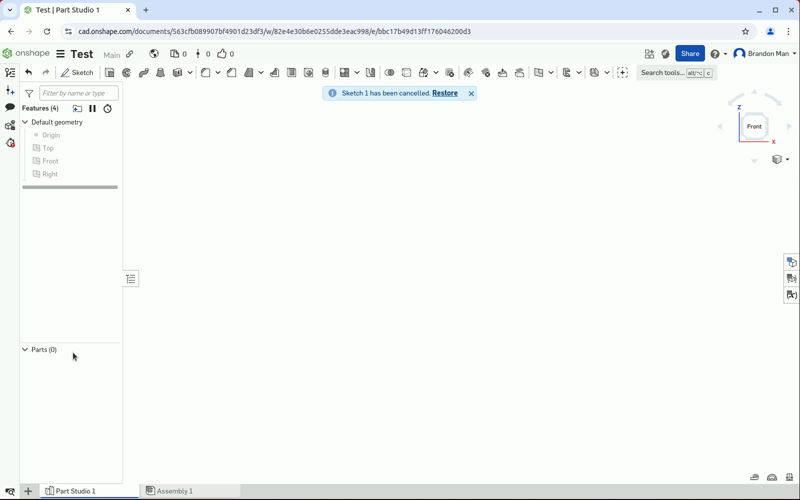
key(shift+y)
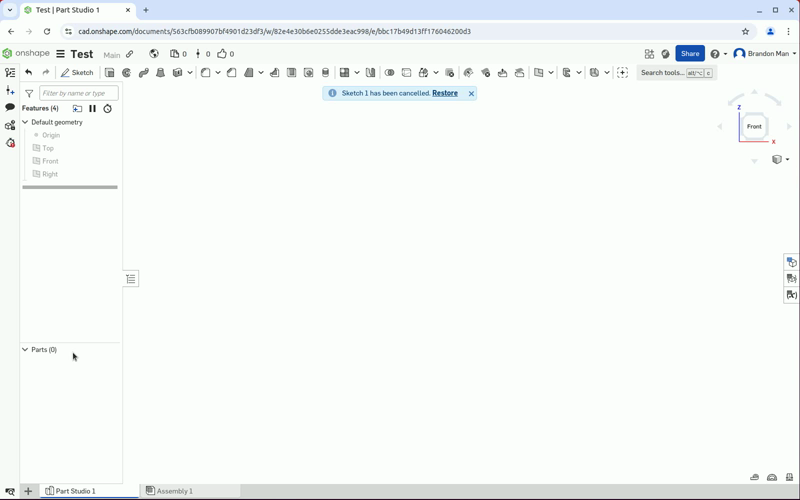
key(shift+s)
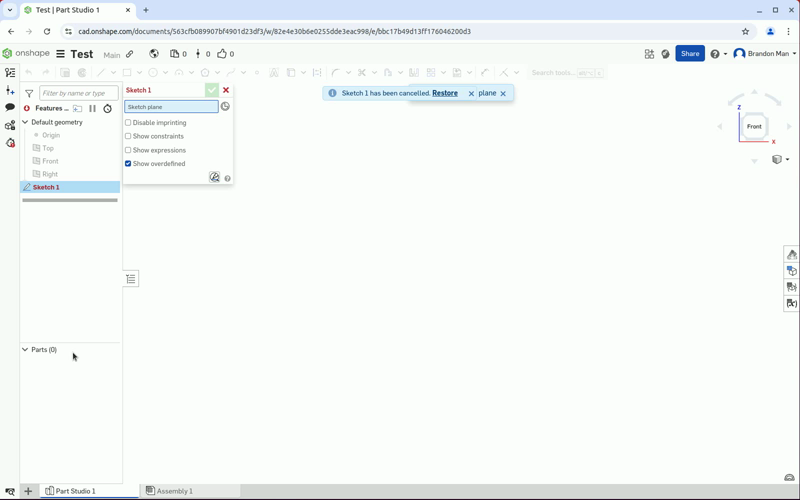
mouse_move(73, 163)
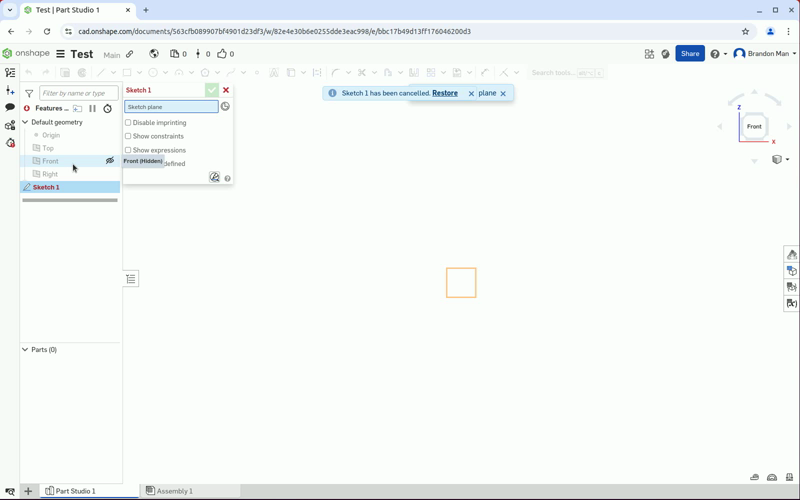
click(73, 163)
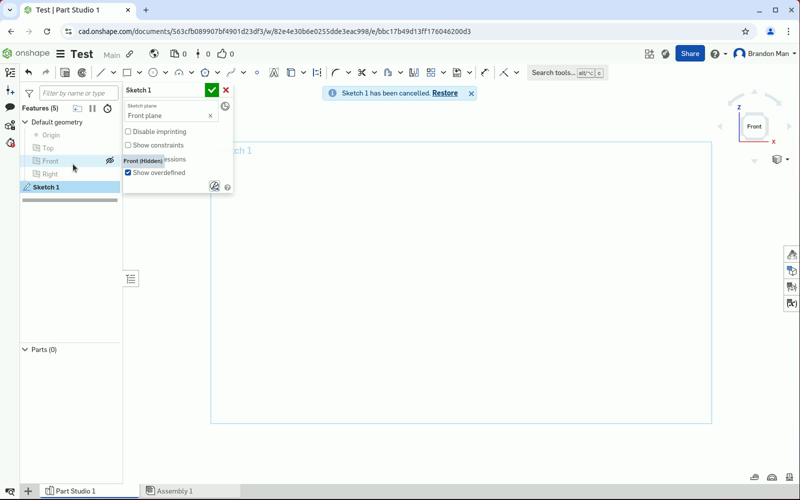
mouse_move(73, 352)
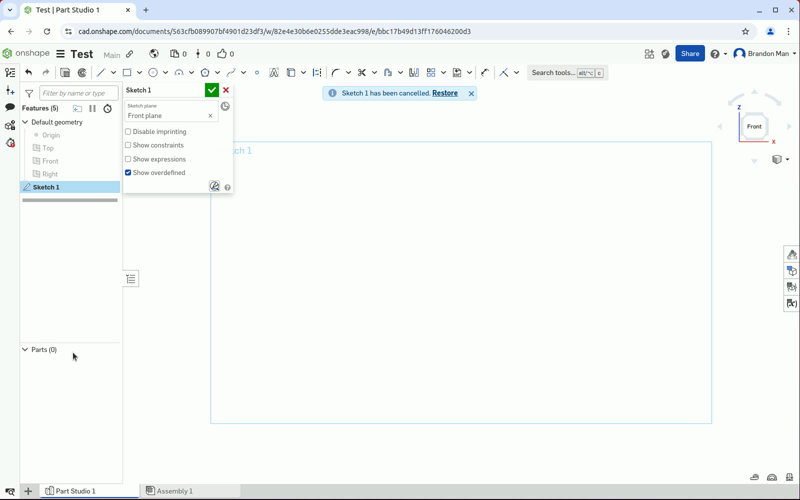
key(y)
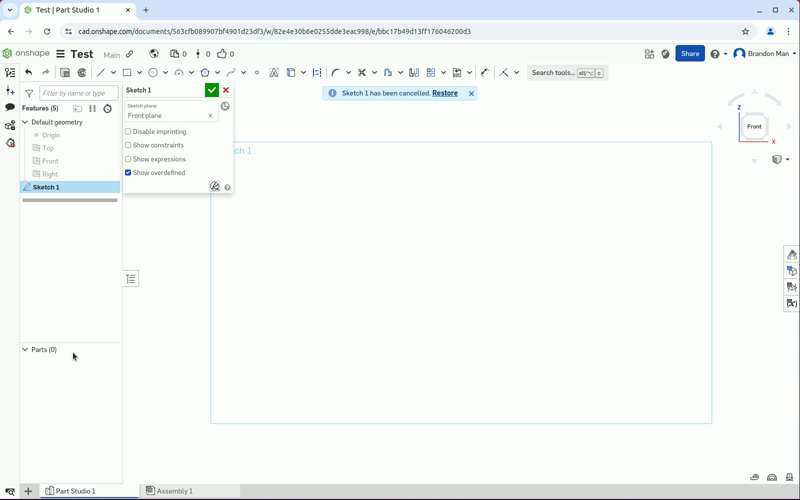
key(l)
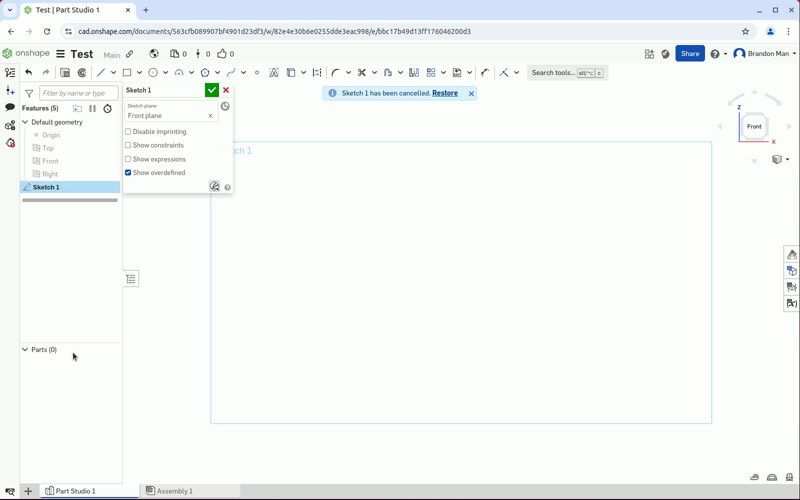
key_down(shift)
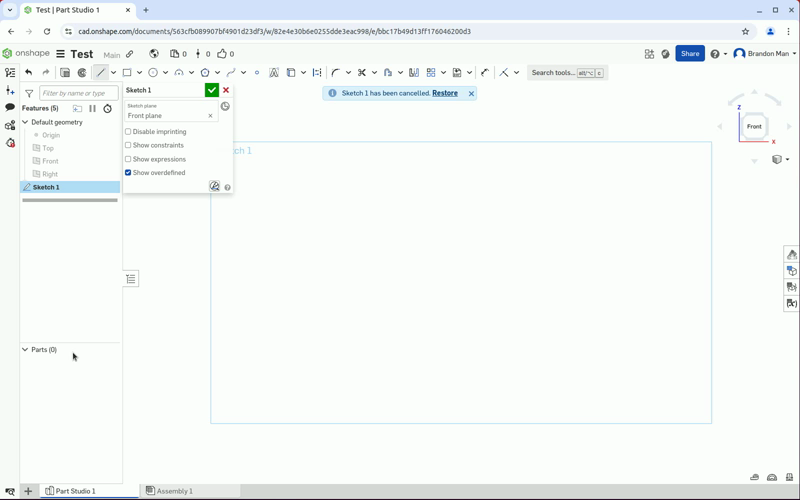
mouse_move(348, 291)
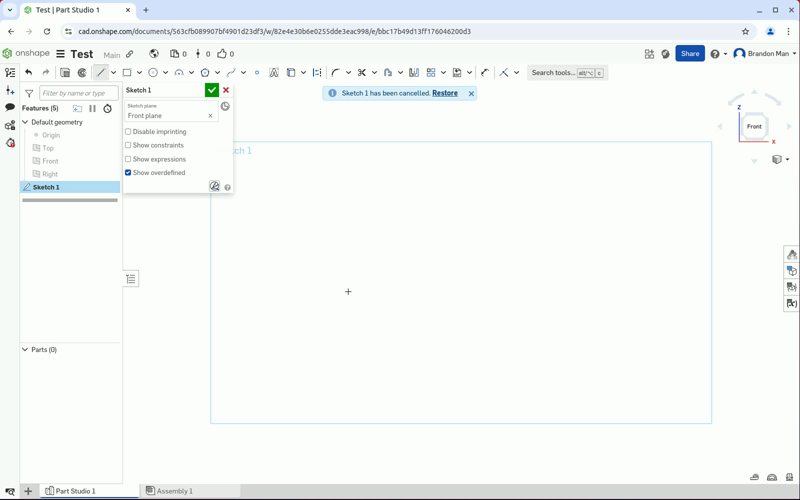
click(348, 291)
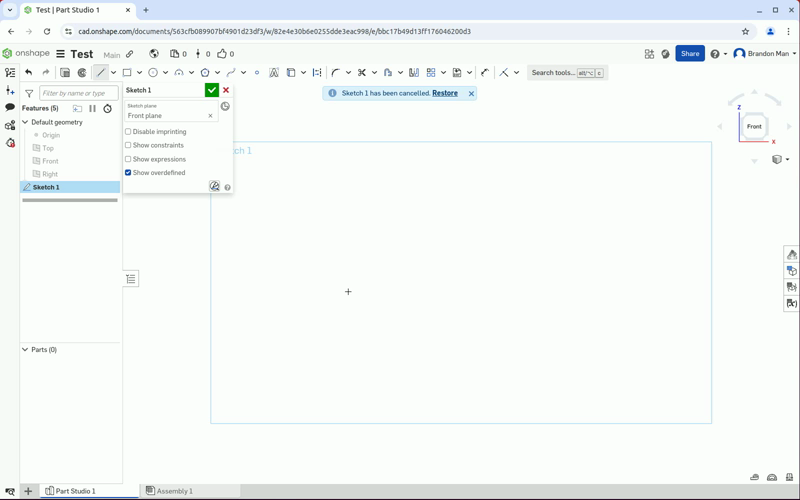
key_up(shift)
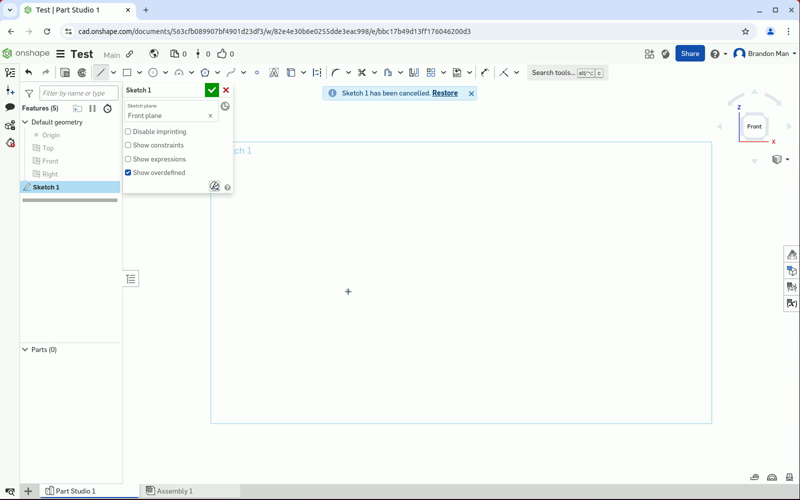
key_down(shift)
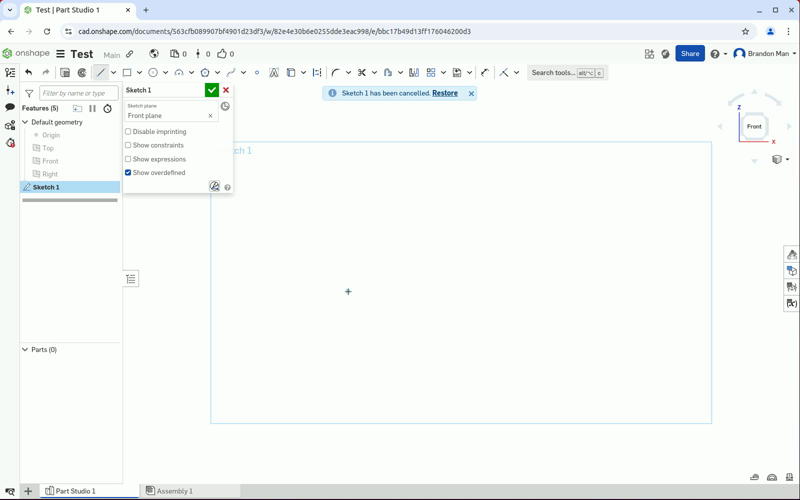
mouse_move(378, 291)
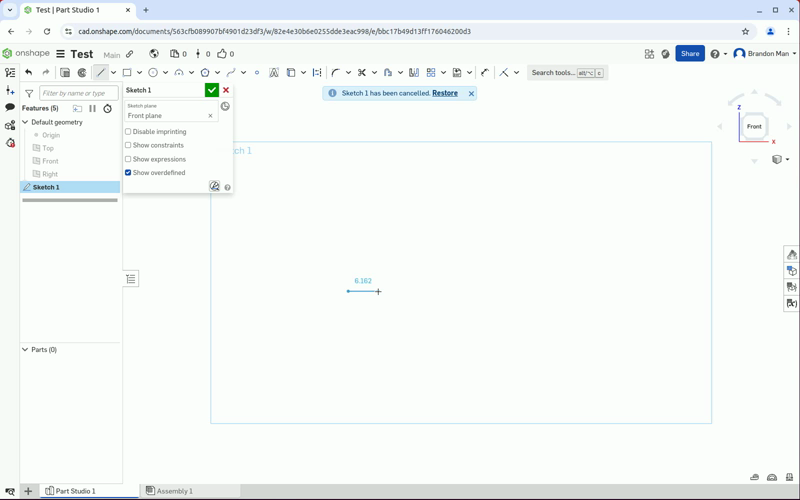
mouse_move(351, 297)
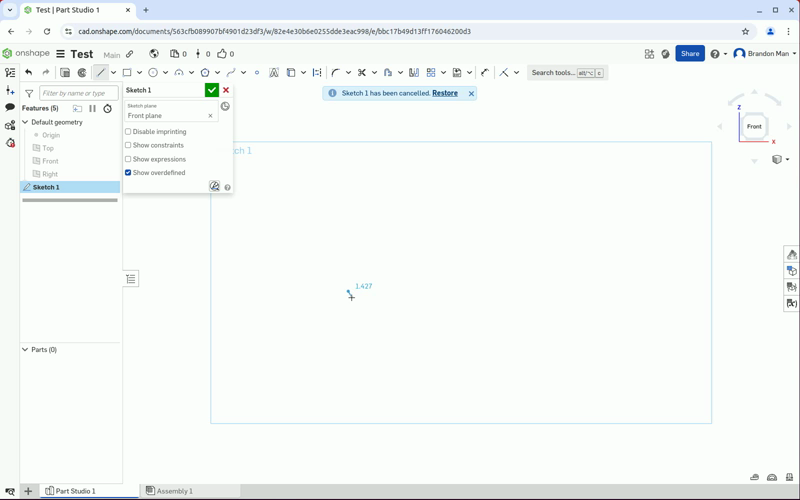
scroll(6)
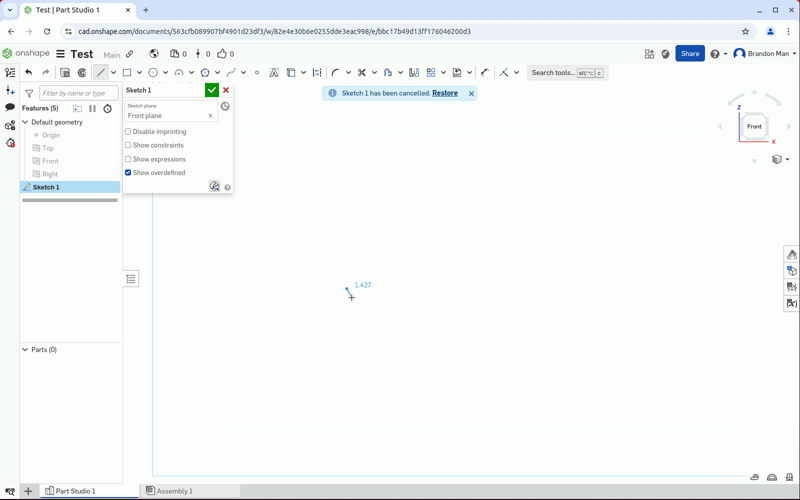
scroll(6)
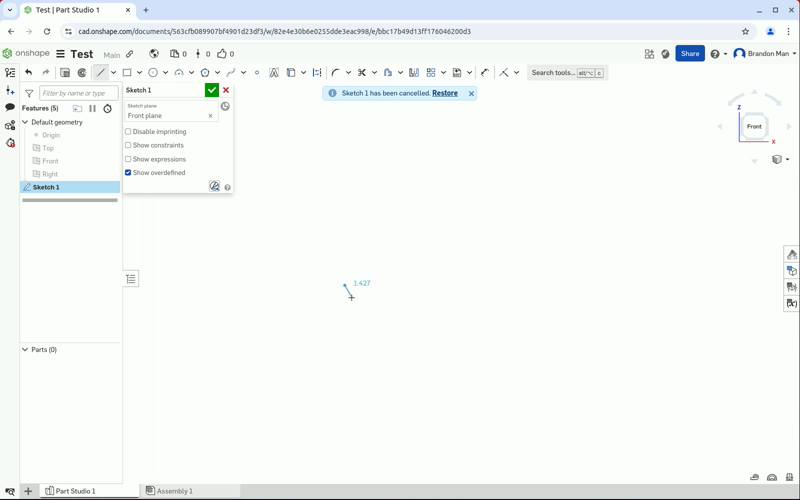
scroll(6)
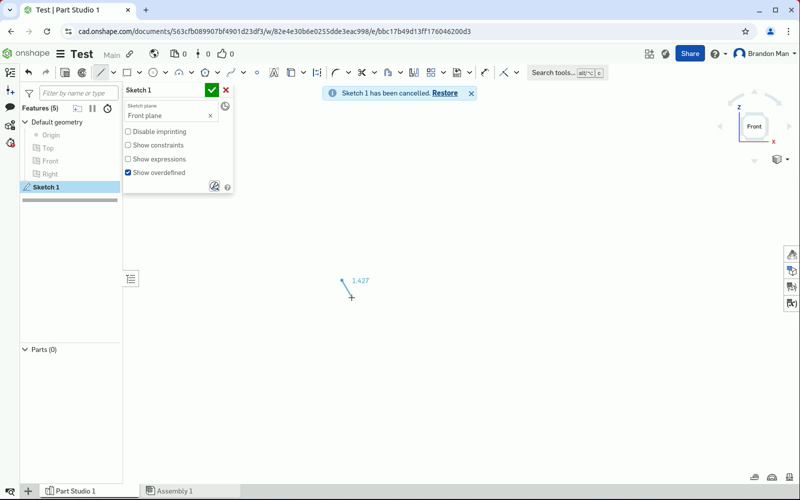
scroll(6)
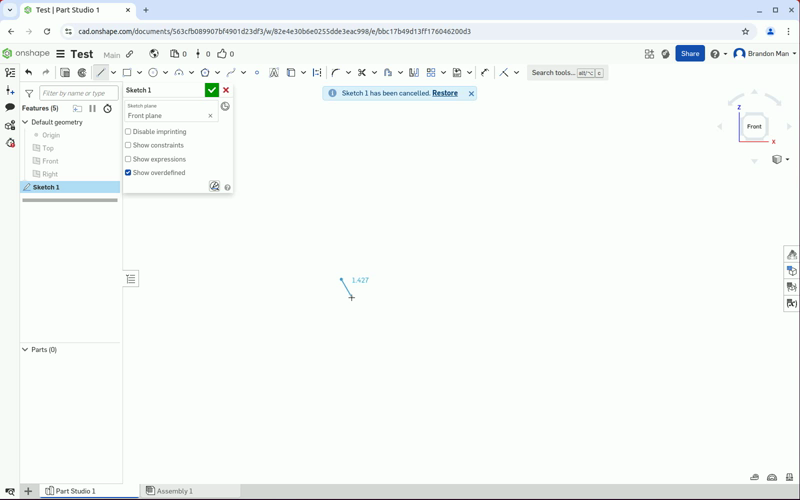
scroll(6)
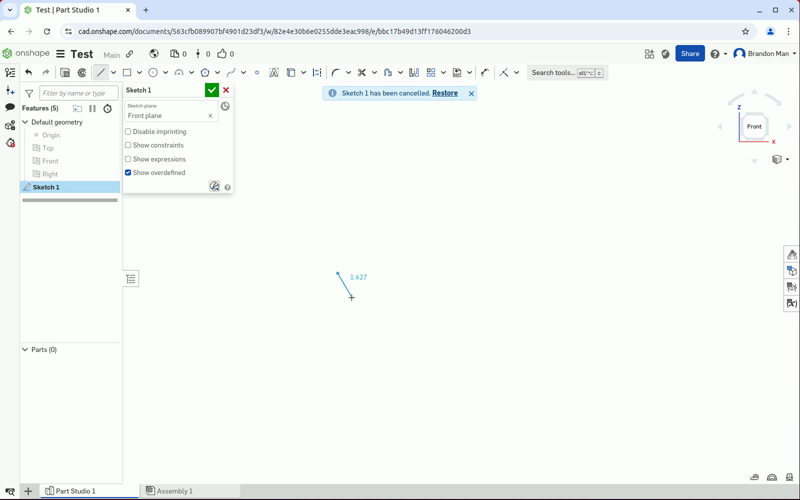
scroll(6)
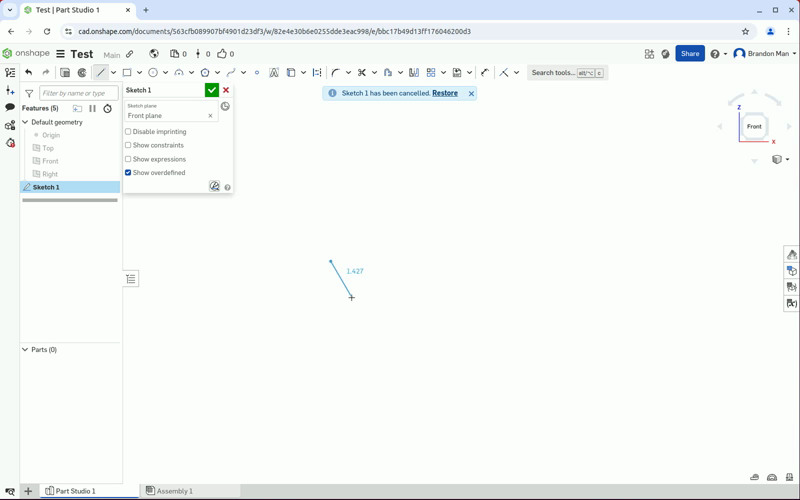
scroll(6)
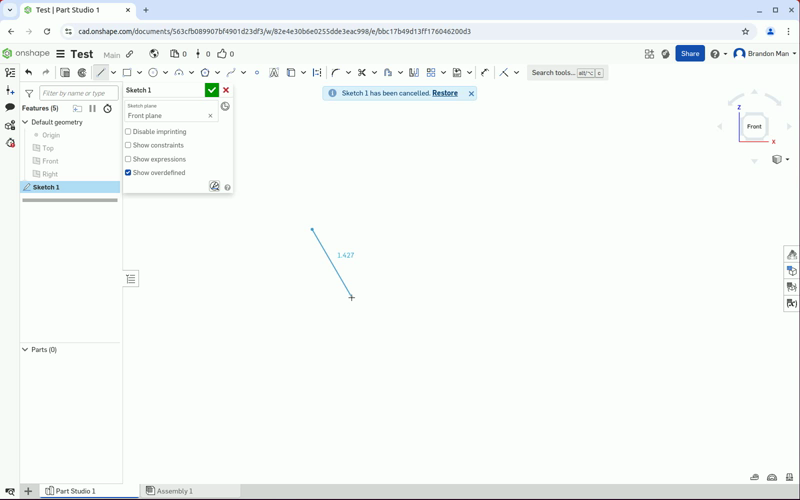
click(351, 297)
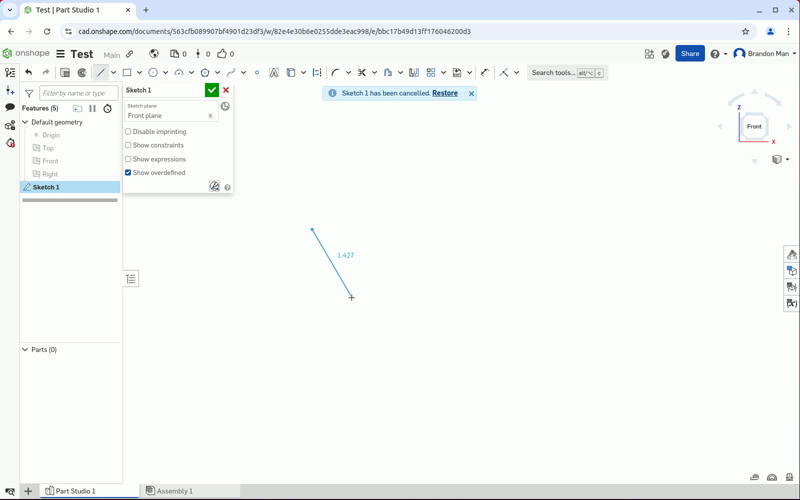
scroll(-6)
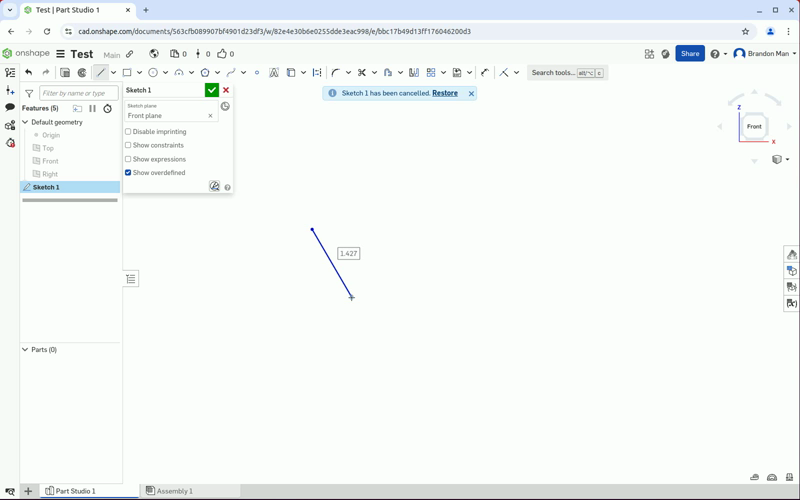
scroll(-6)
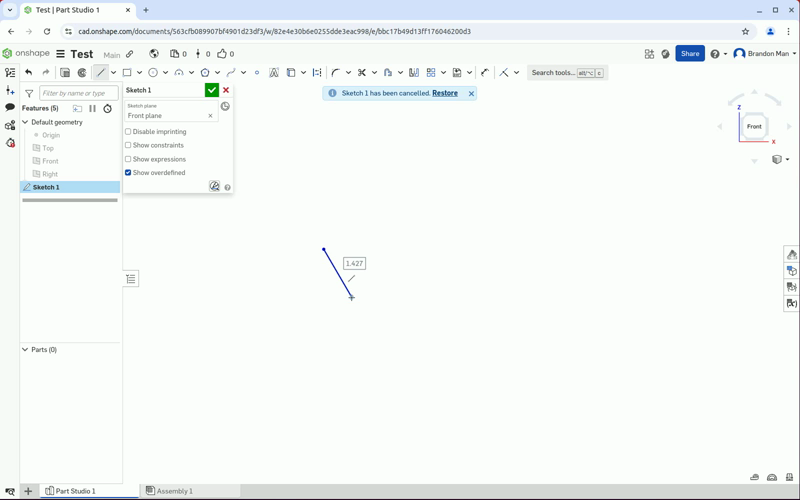
scroll(-6)
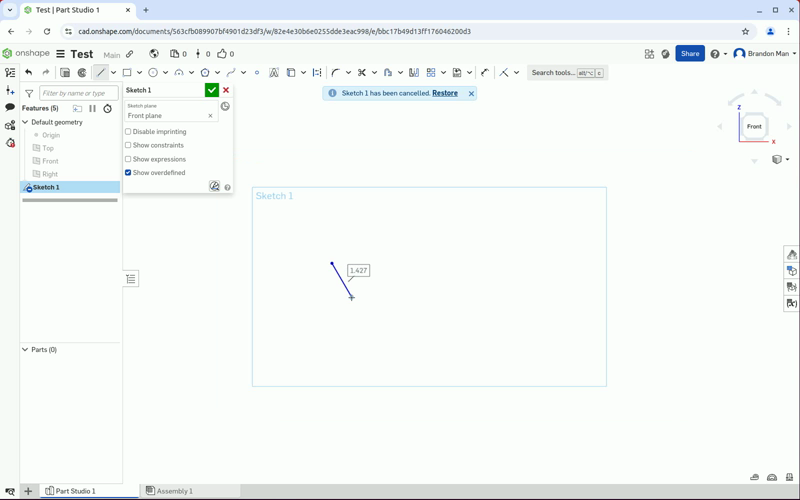
scroll(-6)
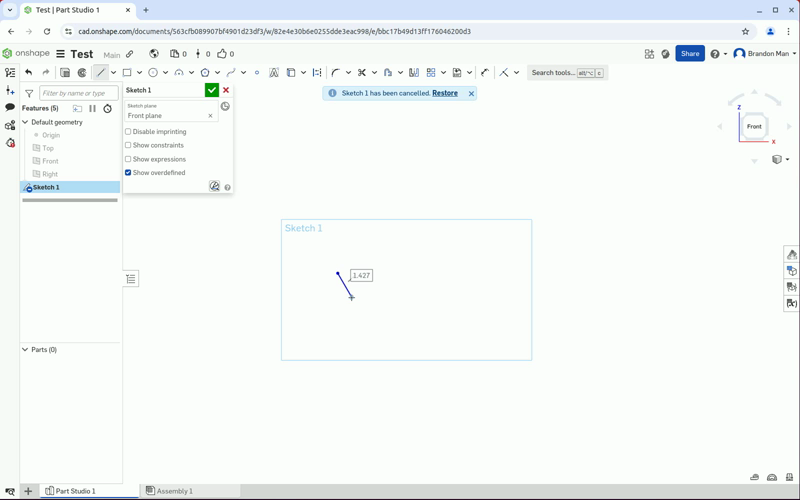
scroll(-6)
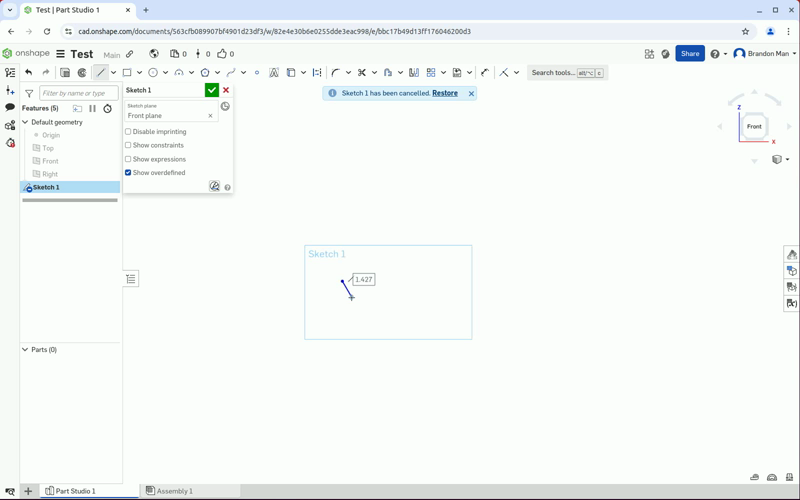
scroll(-6)
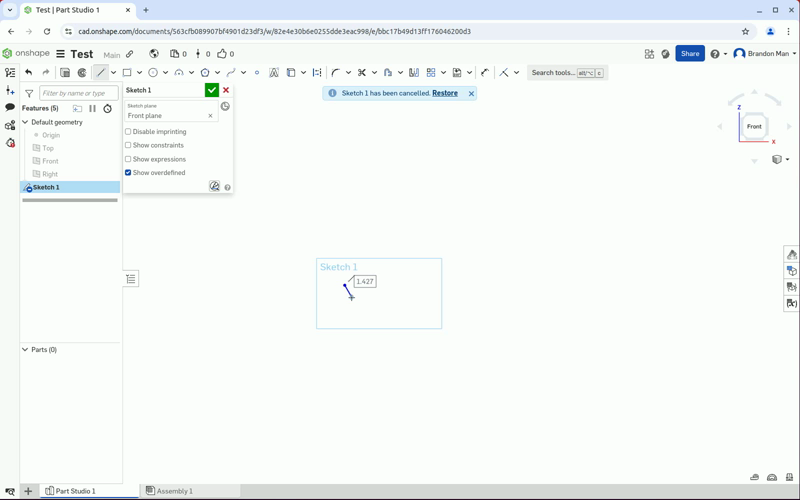
scroll(-6)
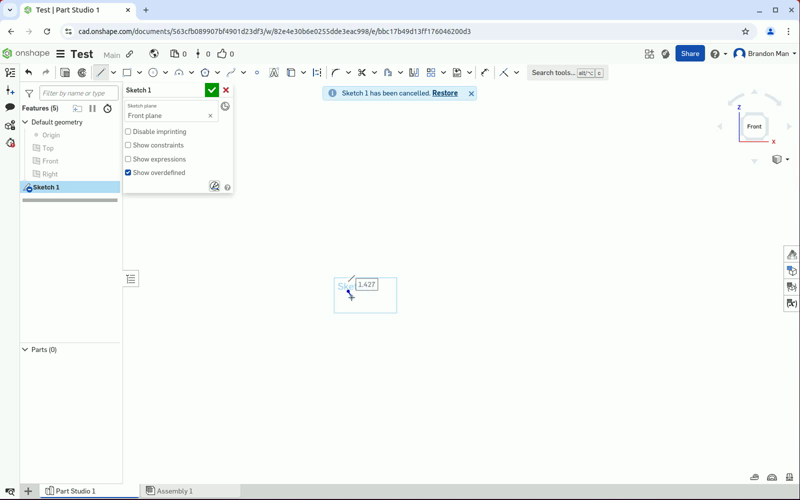
key_up(shift)
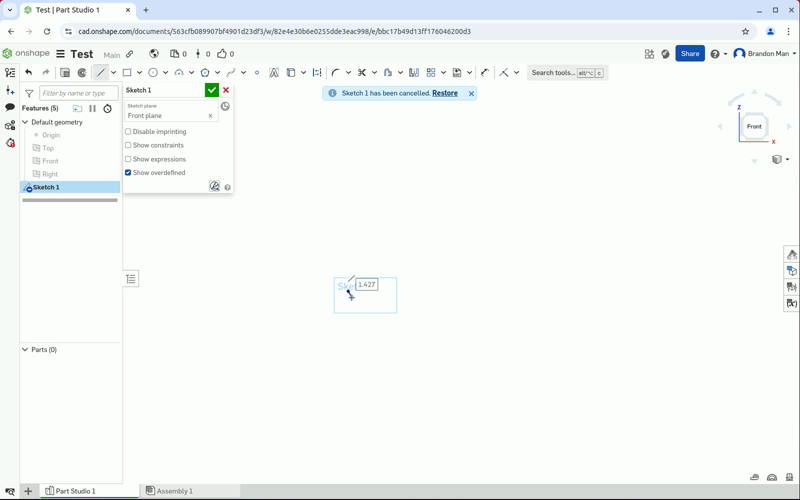
key_down(shift)
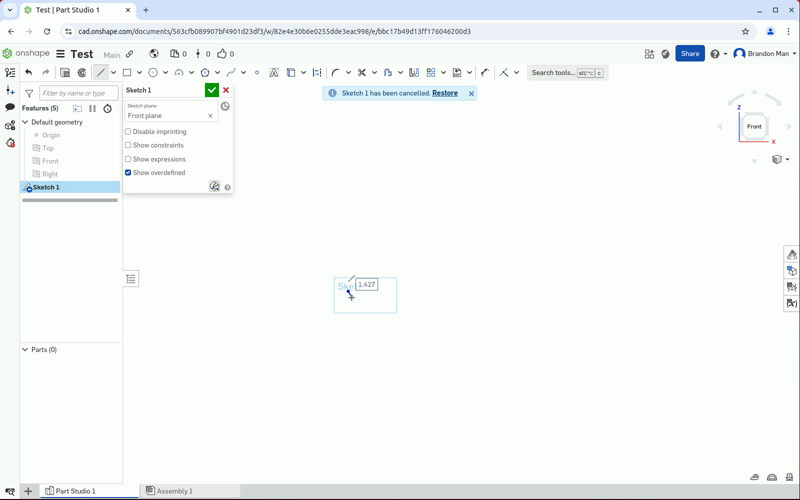
mouse_move(381, 297)
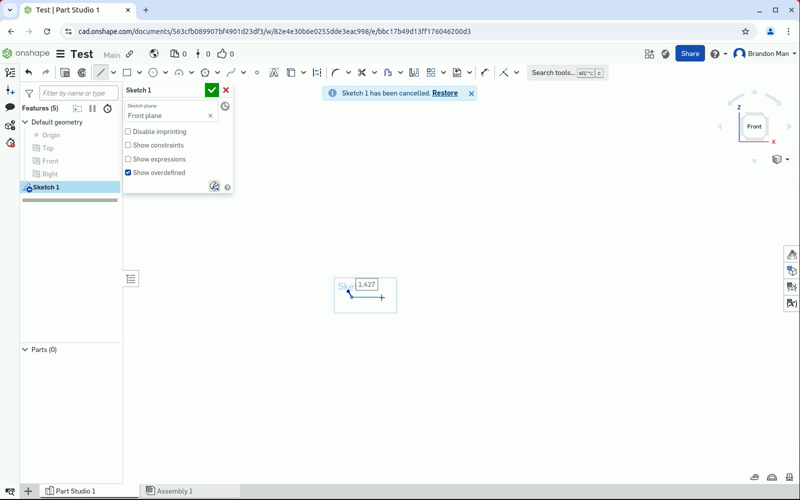
mouse_move(363, 290)
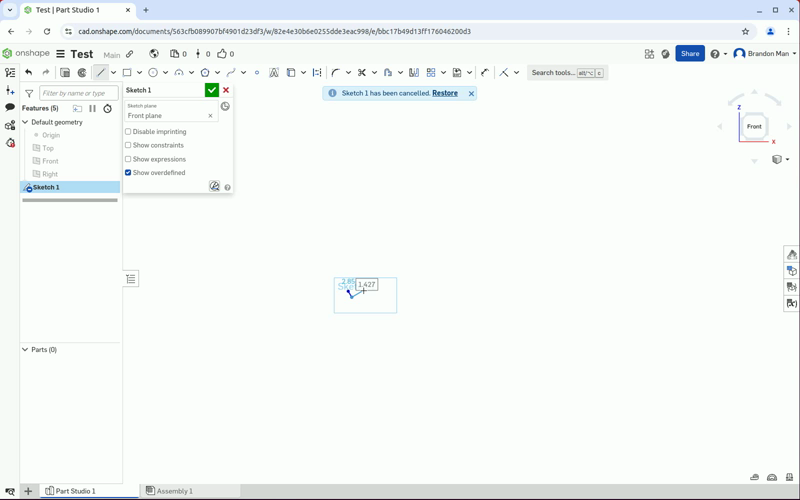
click(363, 290)
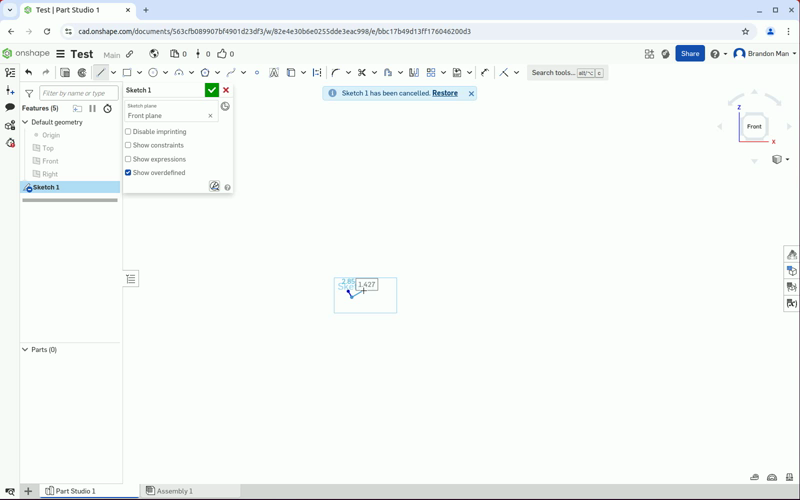
key_up(shift)
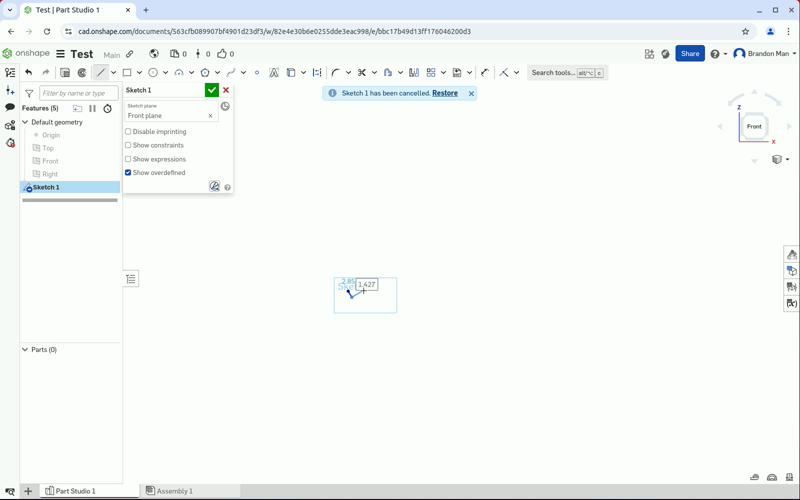
key_down(shift)
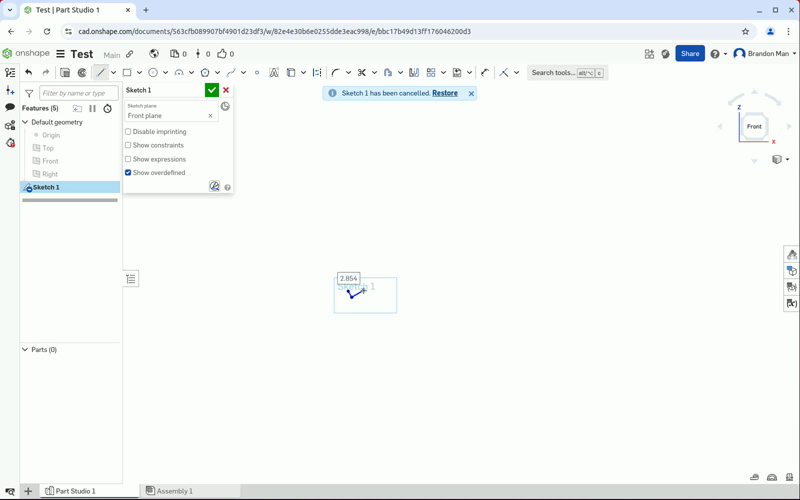
mouse_move(393, 290)
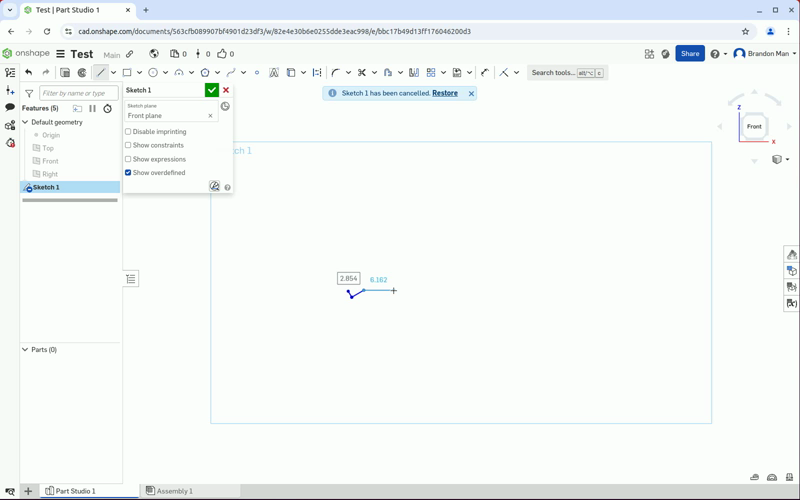
mouse_move(375, 282)
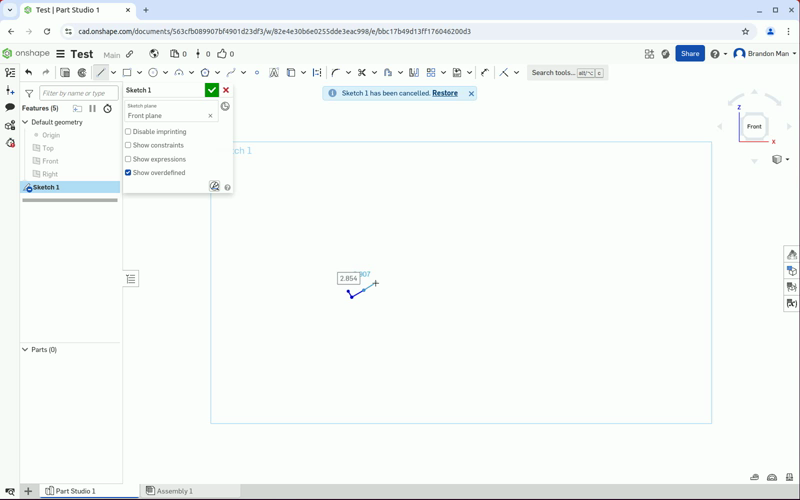
click(375, 282)
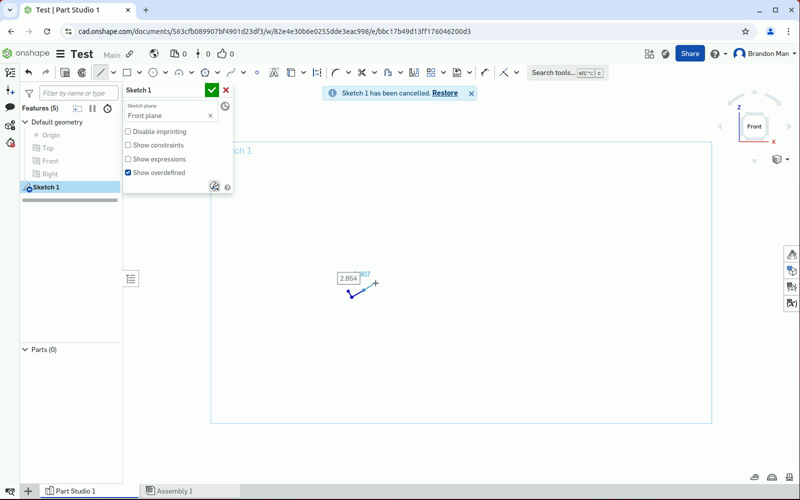
key_up(shift)
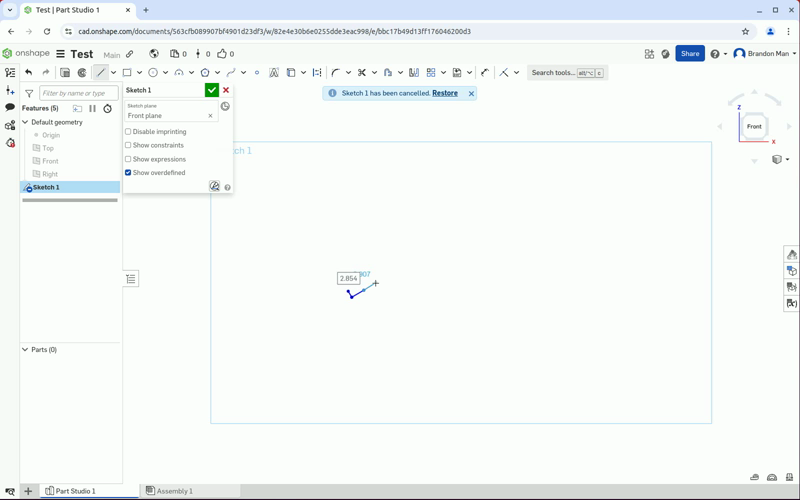
key_down(shift)
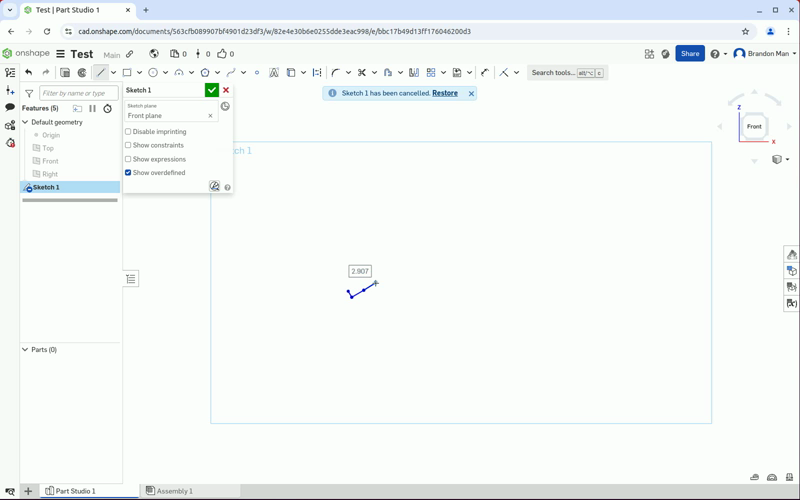
mouse_move(405, 282)
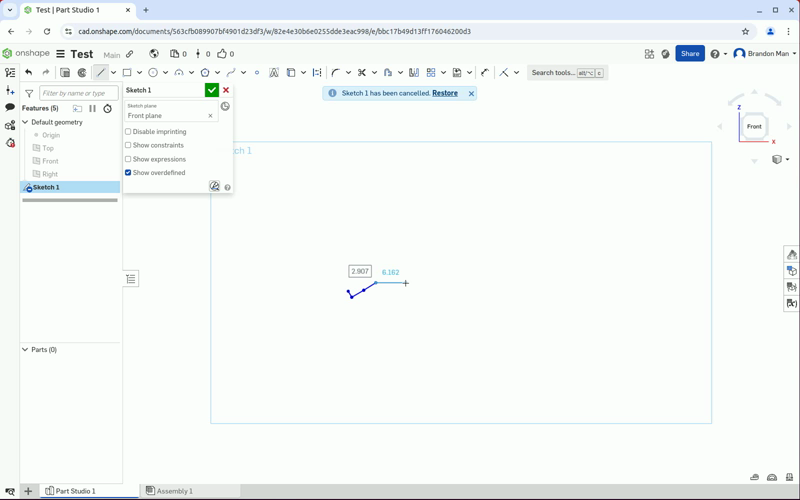
mouse_move(387, 276)
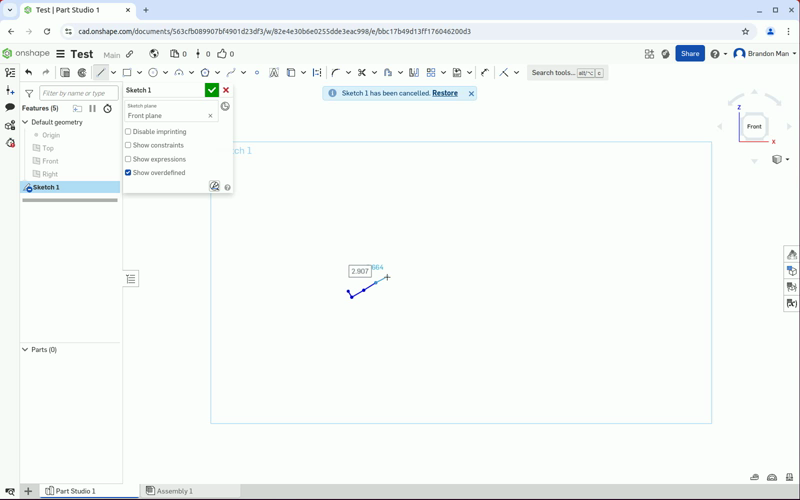
click(387, 276)
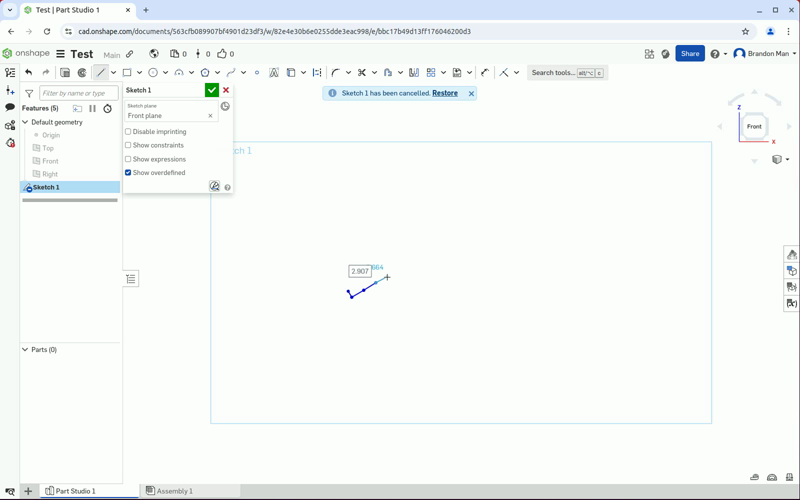
key_up(shift)
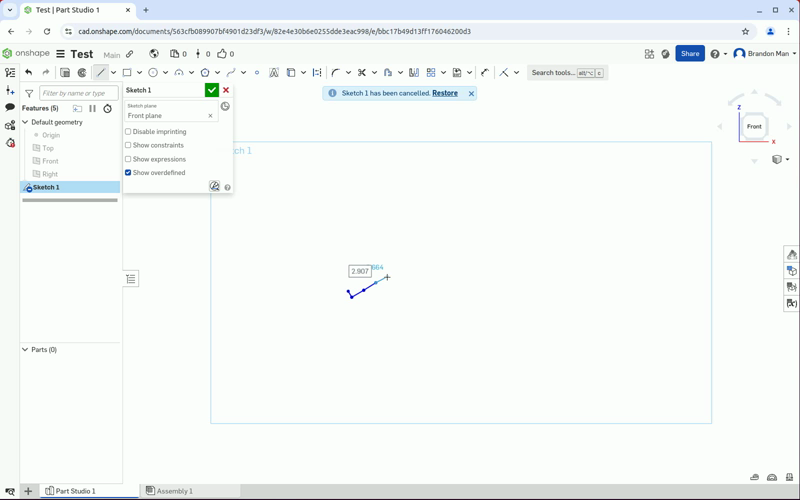
key_down(shift)
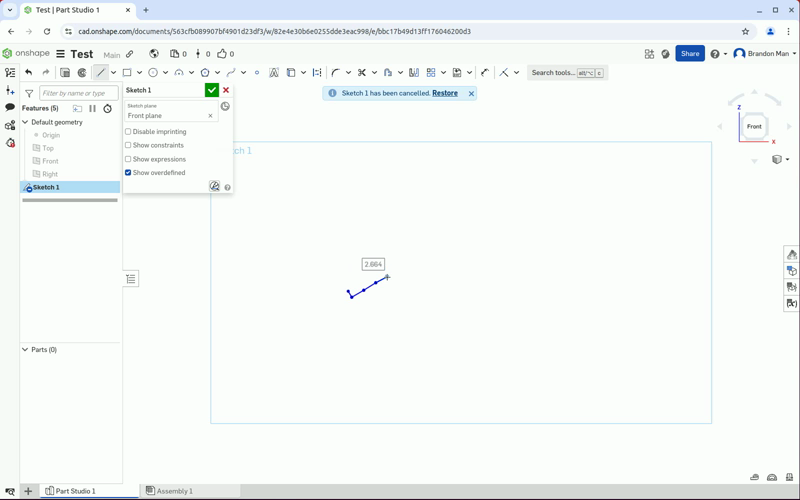
mouse_move(460, 234)
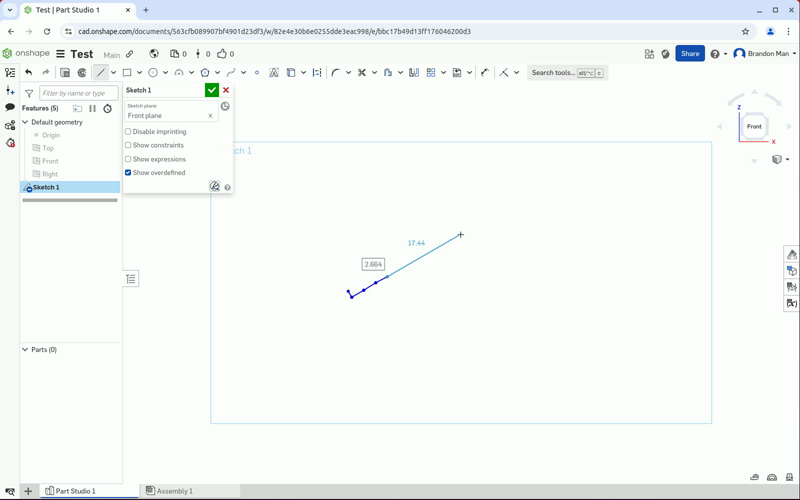
click(460, 234)
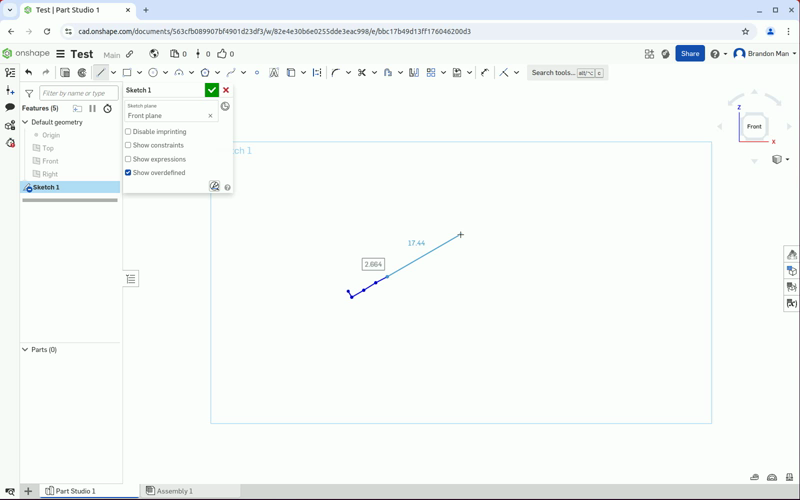
key_up(shift)
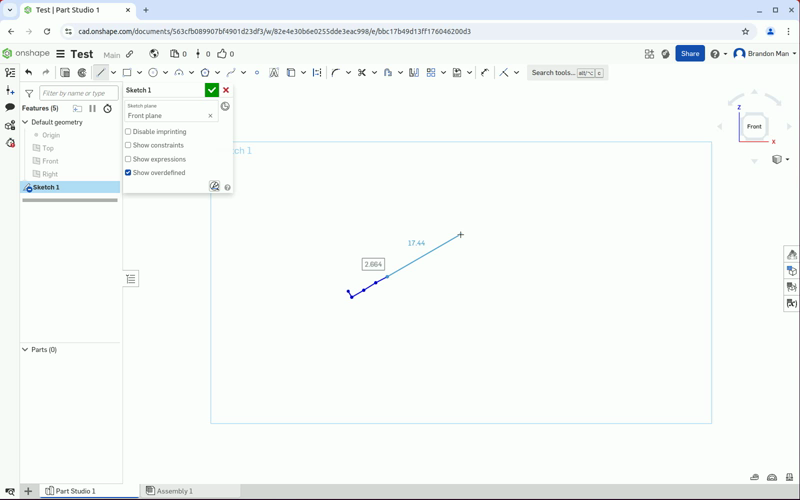
key_down(shift)
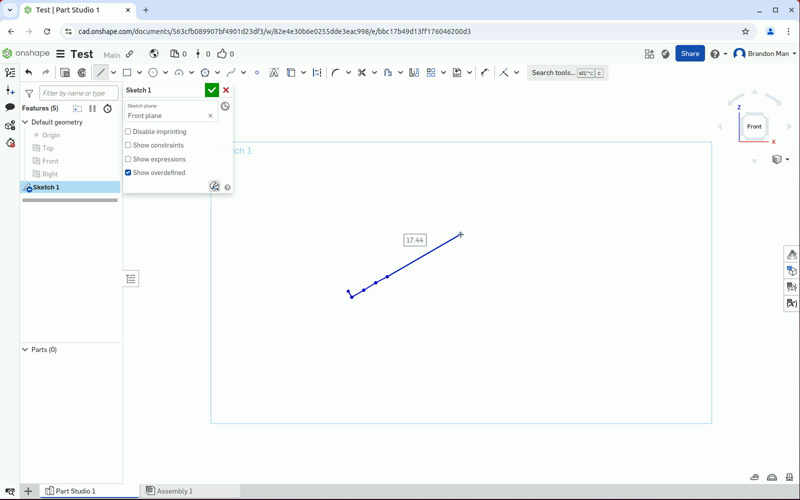
mouse_move(490, 234)
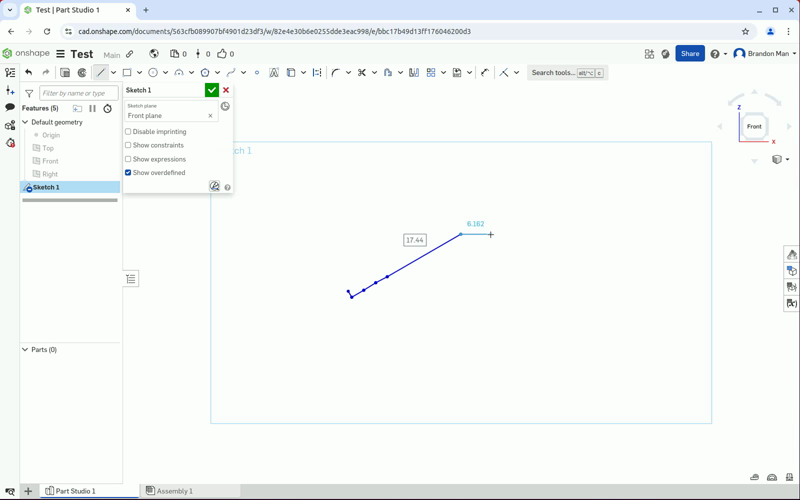
mouse_move(460, 225)
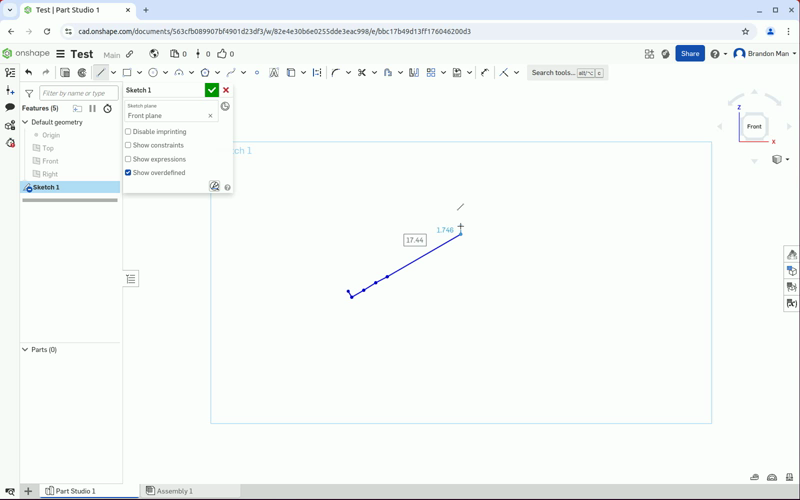
click(460, 225)
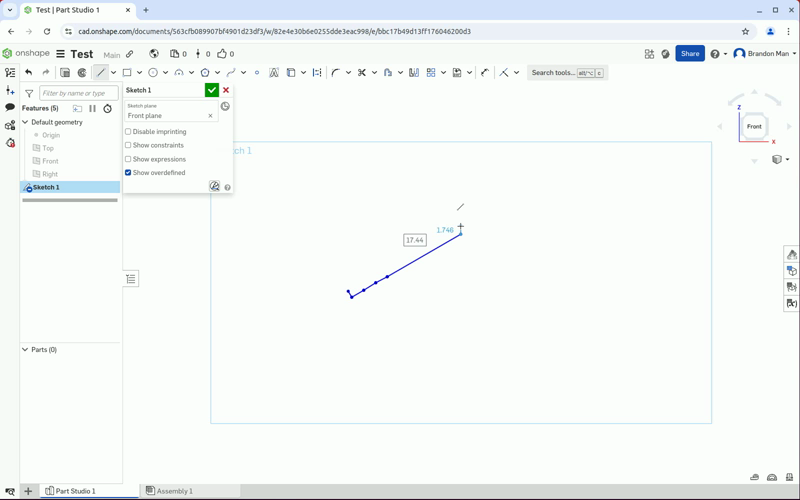
key_up(shift)
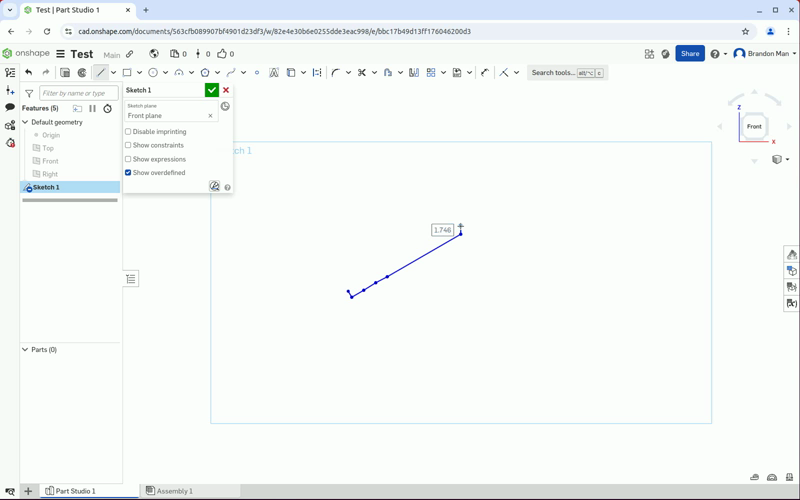
key_down(shift)
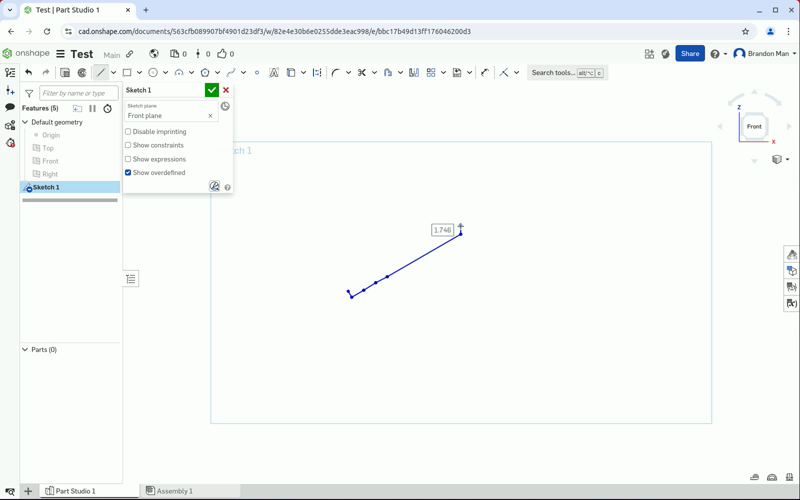
mouse_move(348, 291)
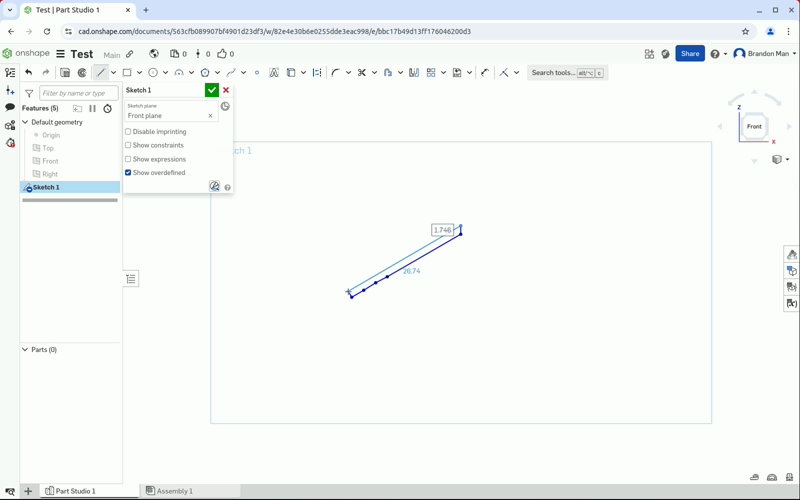
key_up(shift)
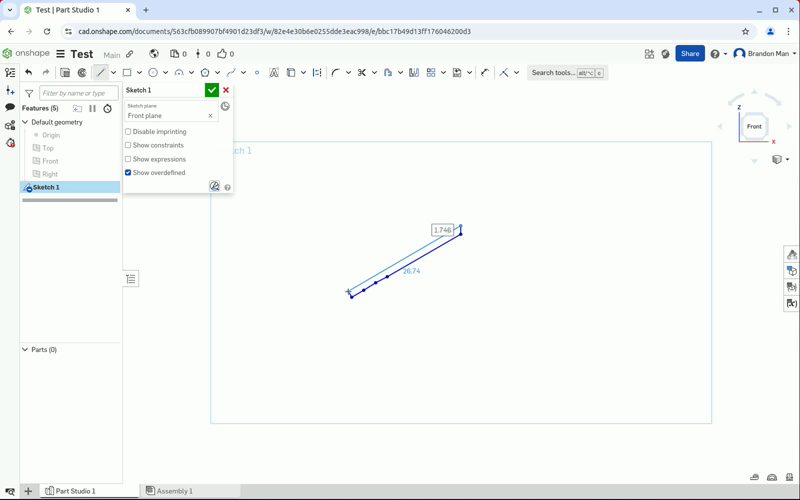
click(348, 291)
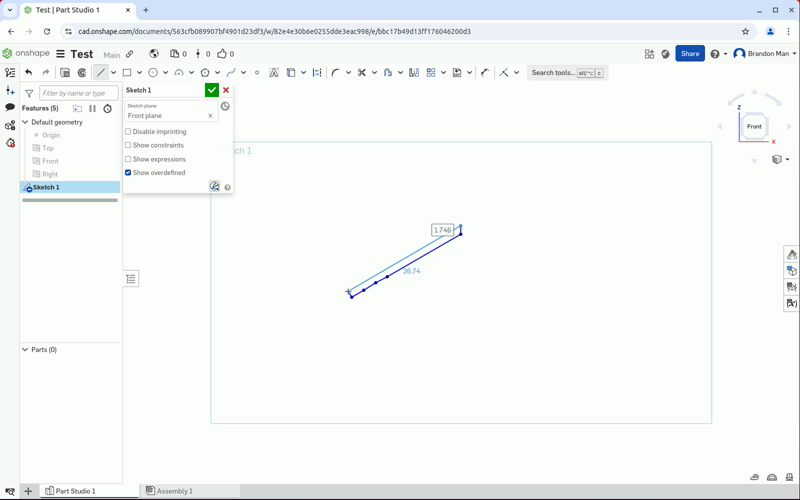
key(esc)
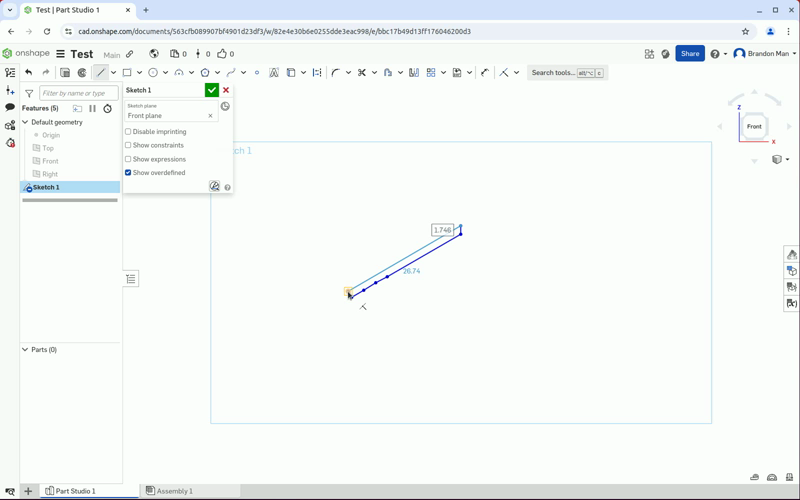
mouse_move(432, 243)
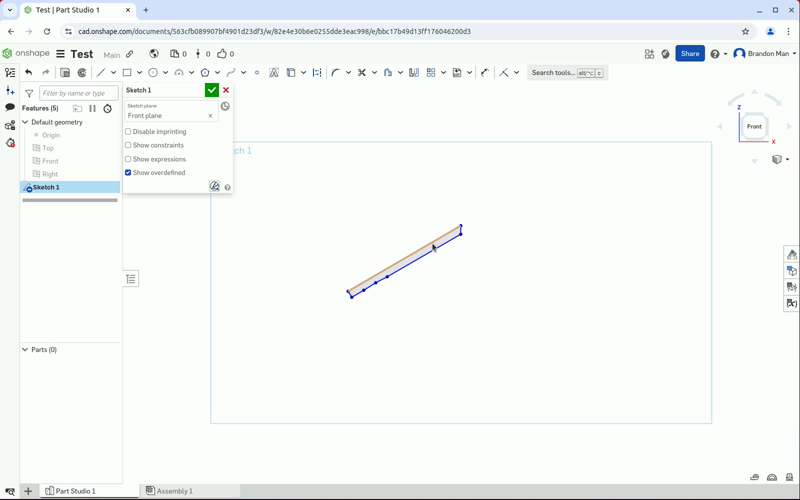
scroll(6)
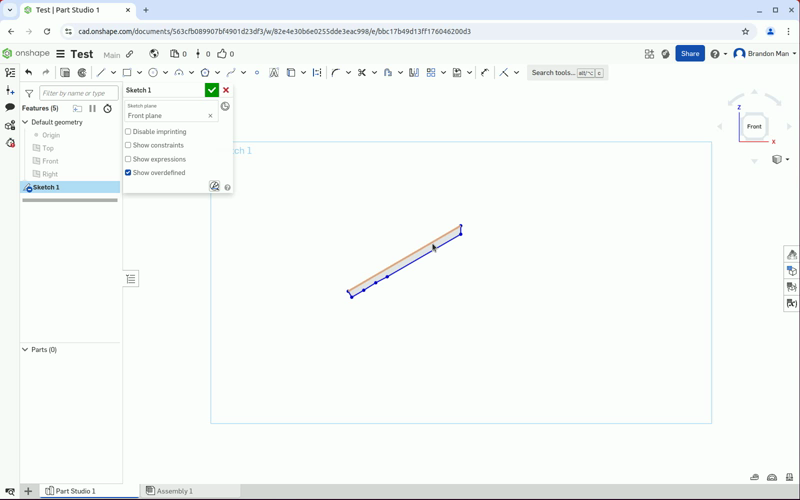
scroll(6)
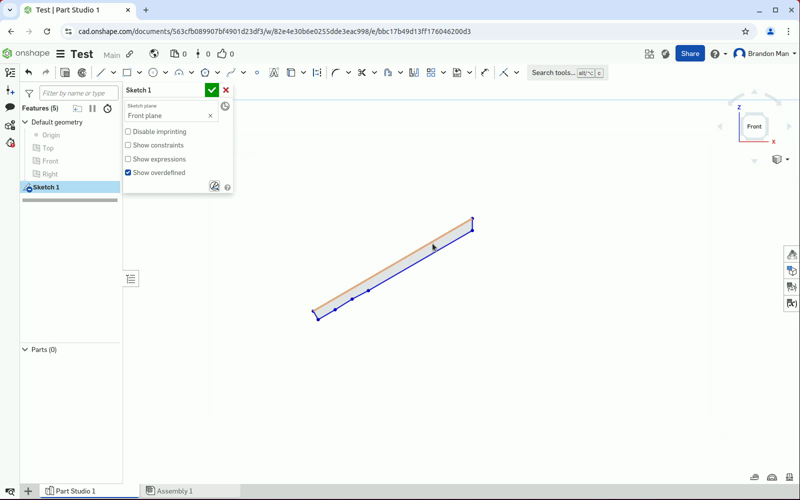
scroll(6)
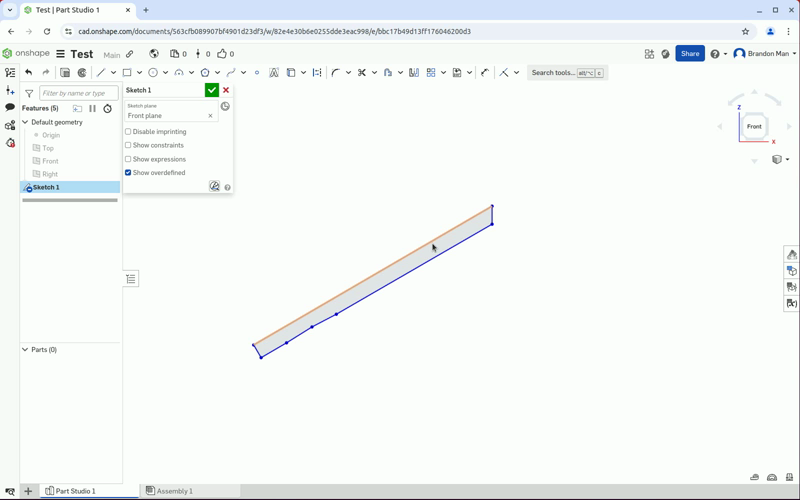
scroll(6)
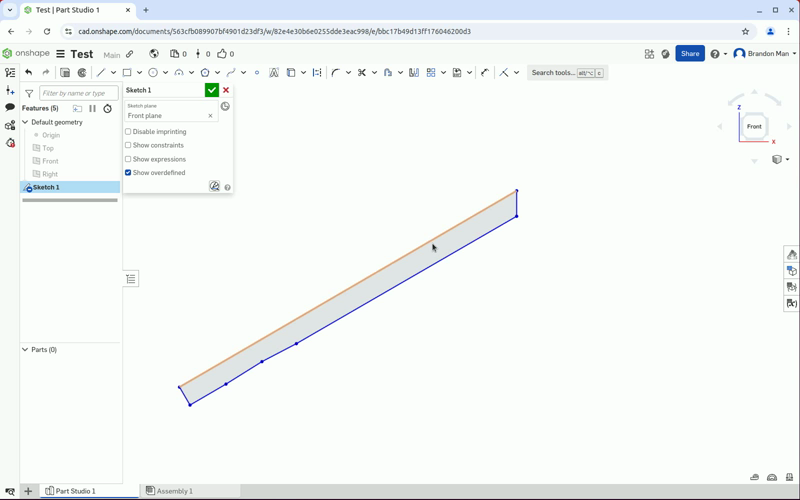
scroll(6)
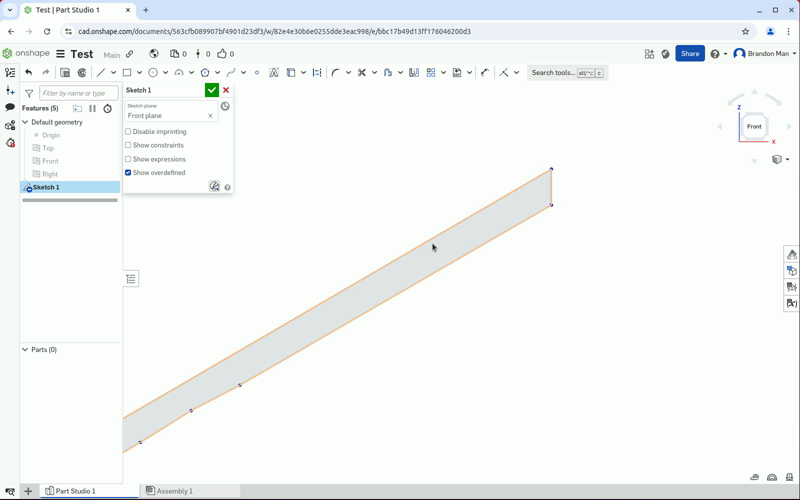
scroll(6)
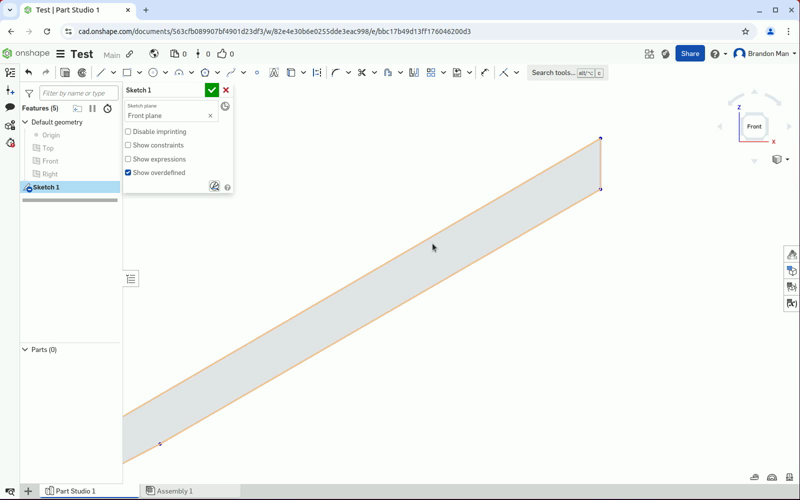
scroll(6)
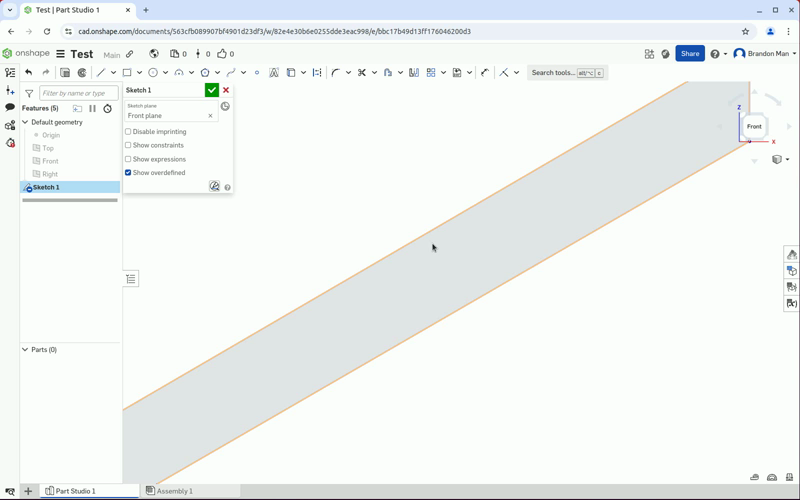
click(432, 243)
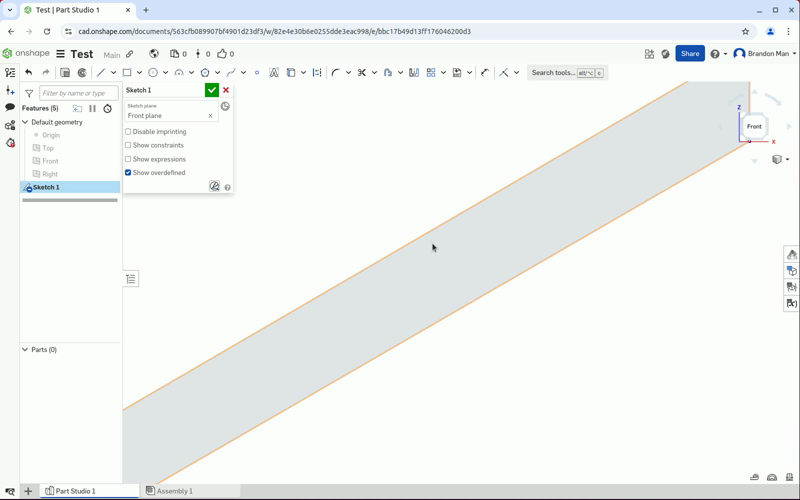
scroll(-6)
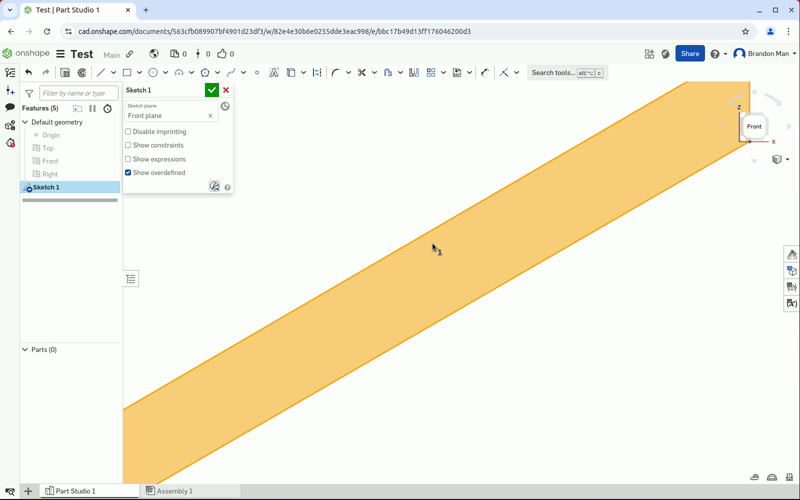
scroll(-6)
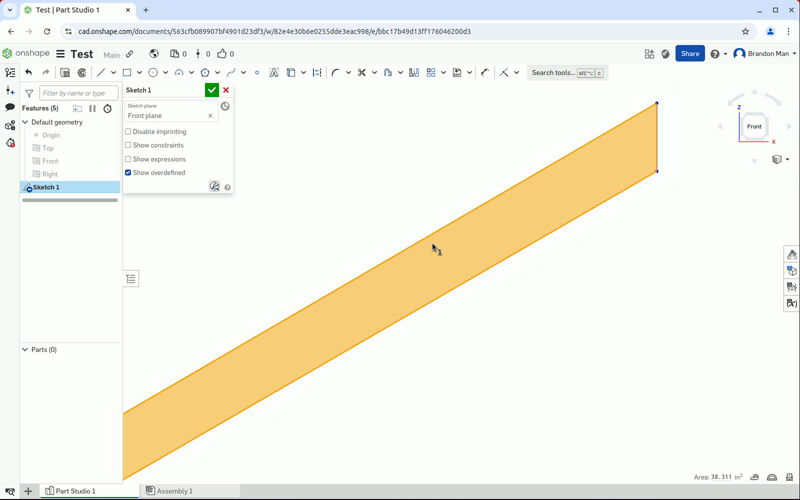
scroll(-6)
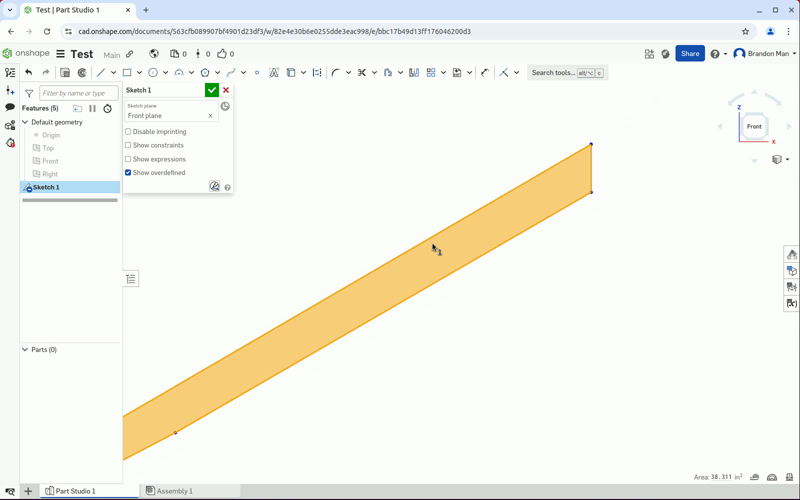
scroll(-6)
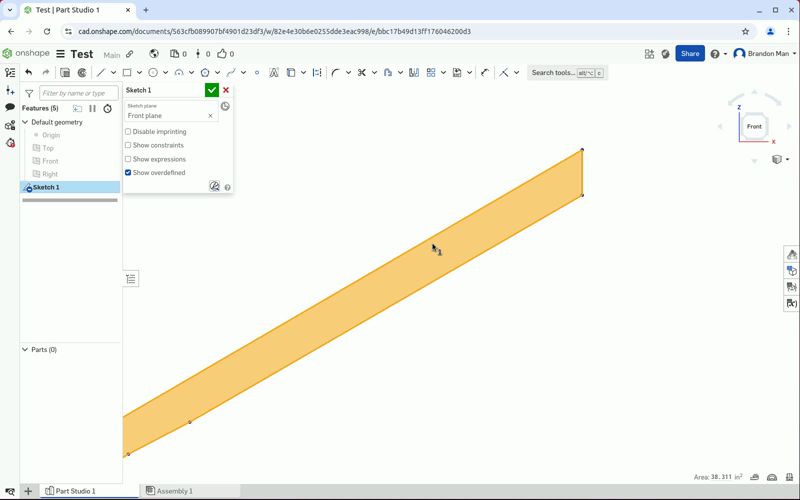
scroll(-6)
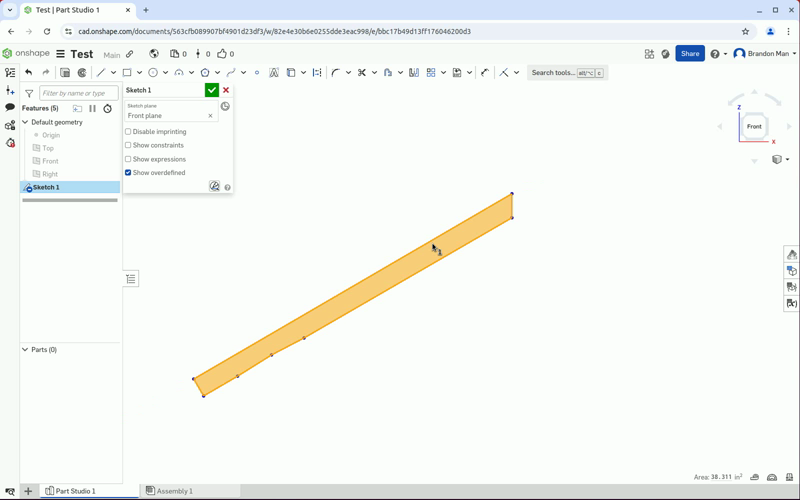
scroll(-6)
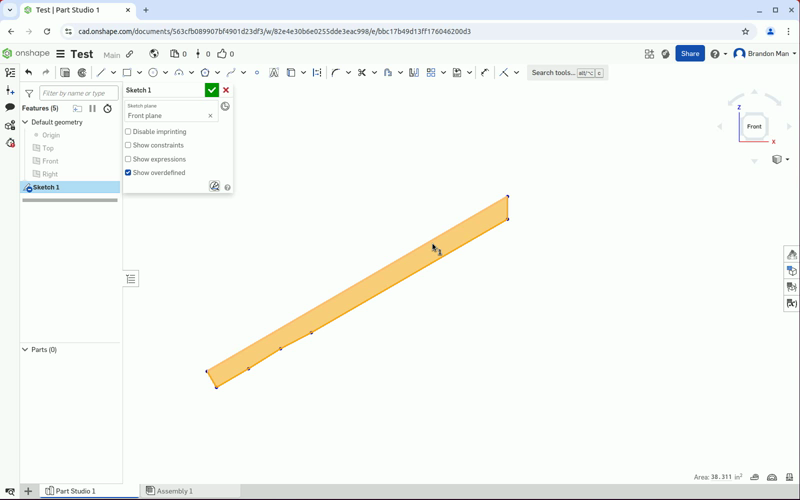
scroll(-6)
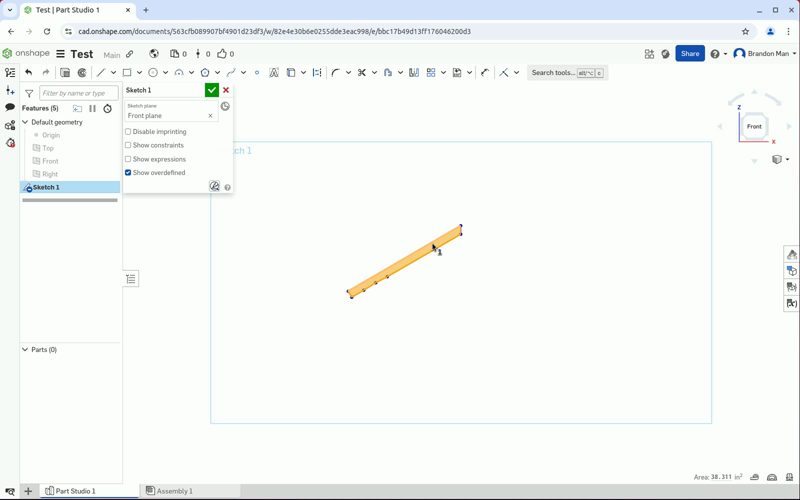
mouse_move(73, 352)
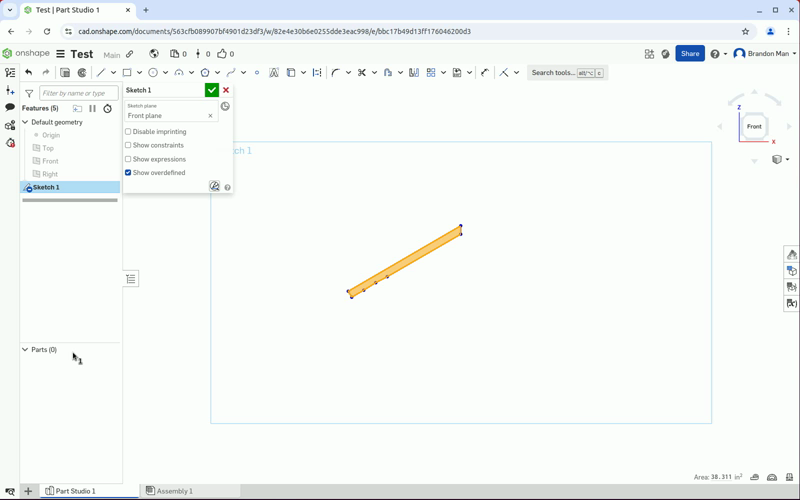
key(shift+y)
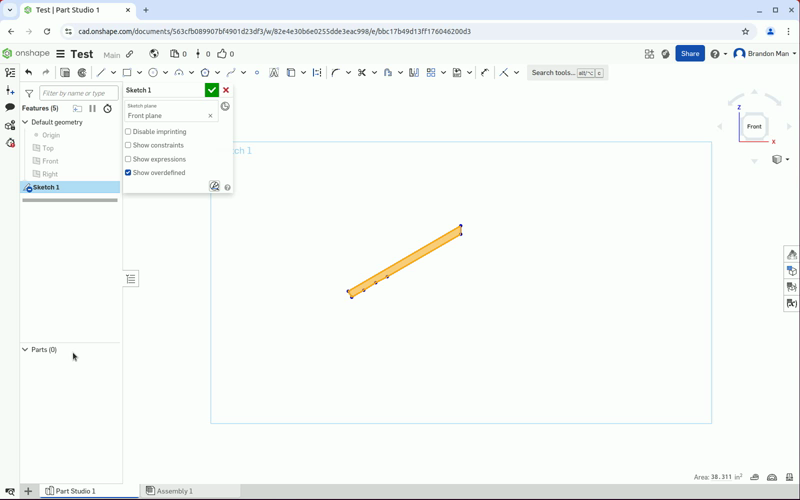
key(shift+e)
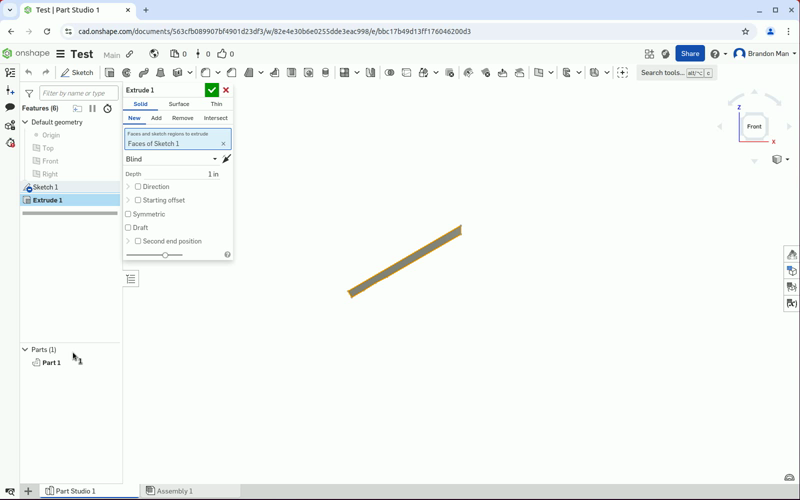
mouse_move(143, 106)
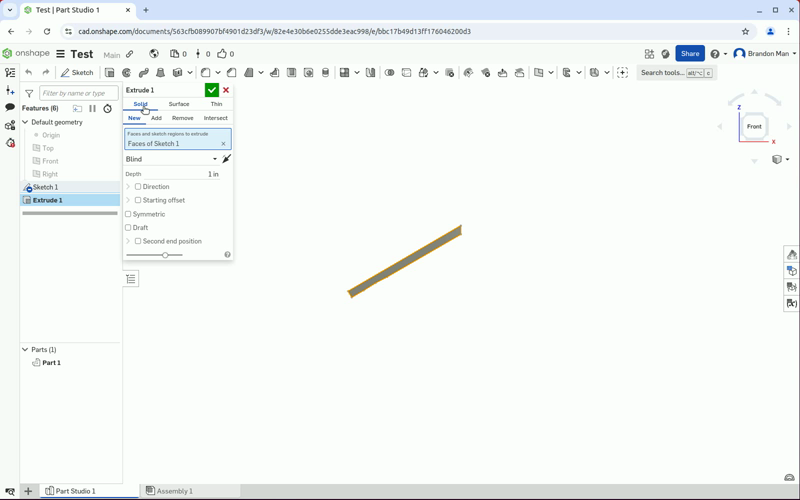
click(143, 106)
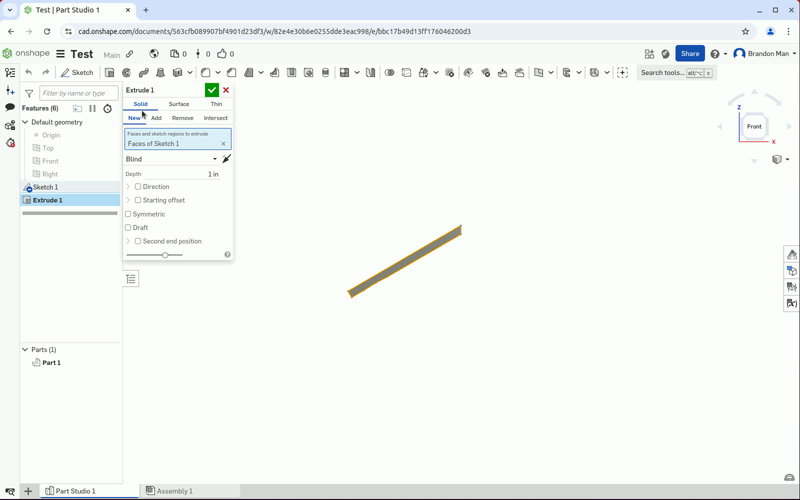
mouse_move(137, 120)
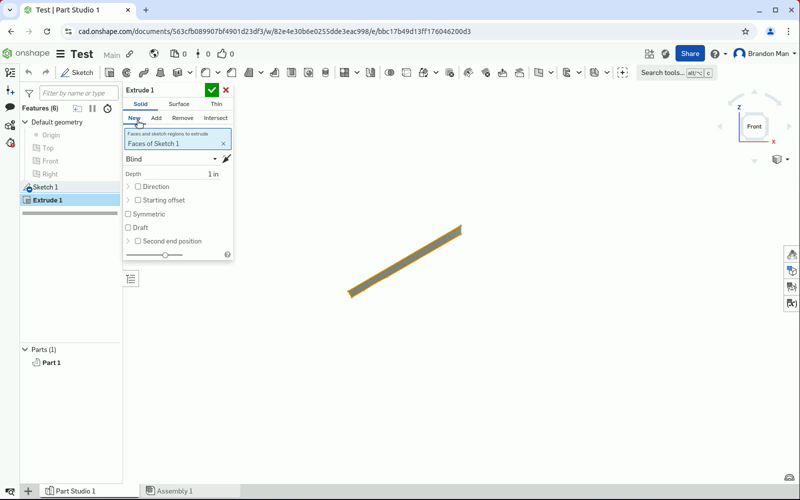
click(137, 120)
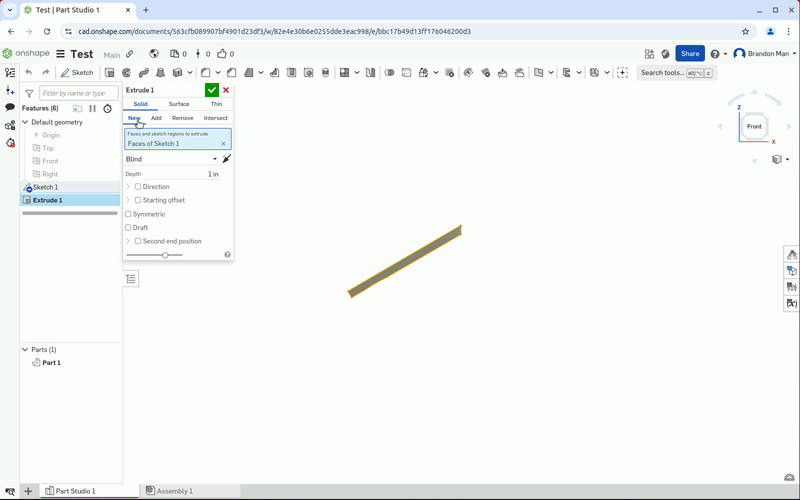
key(tab, 4)
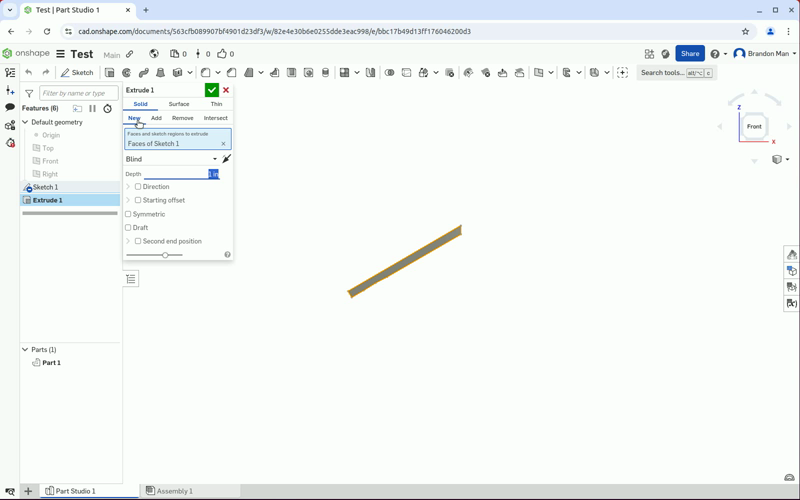
text(0.722)
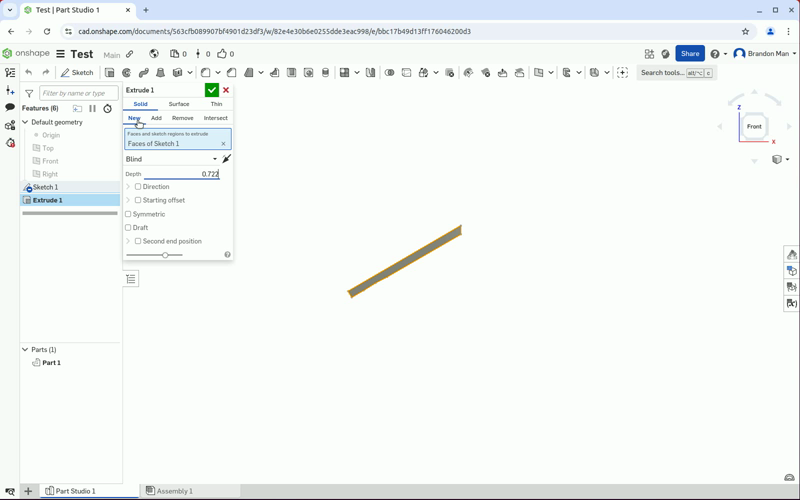
key(enter)
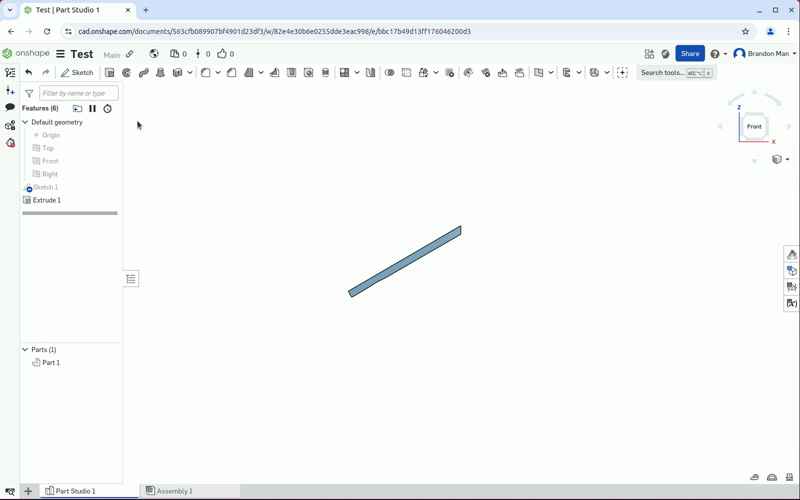
key(shift+h)
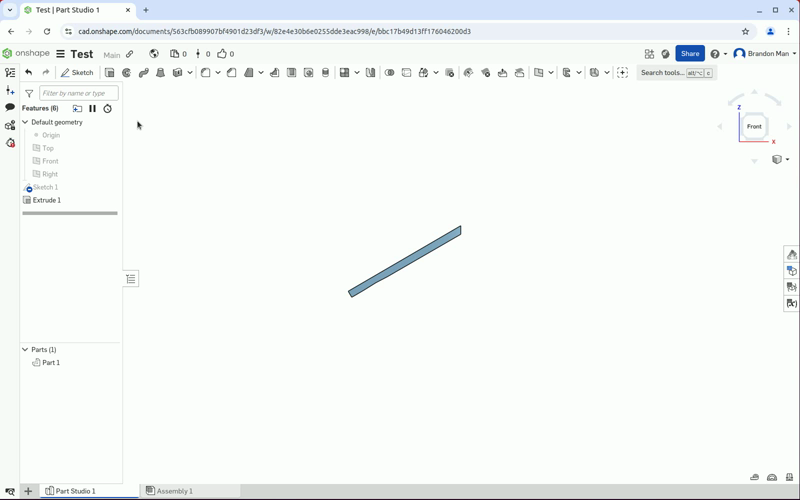
key(shift+h)
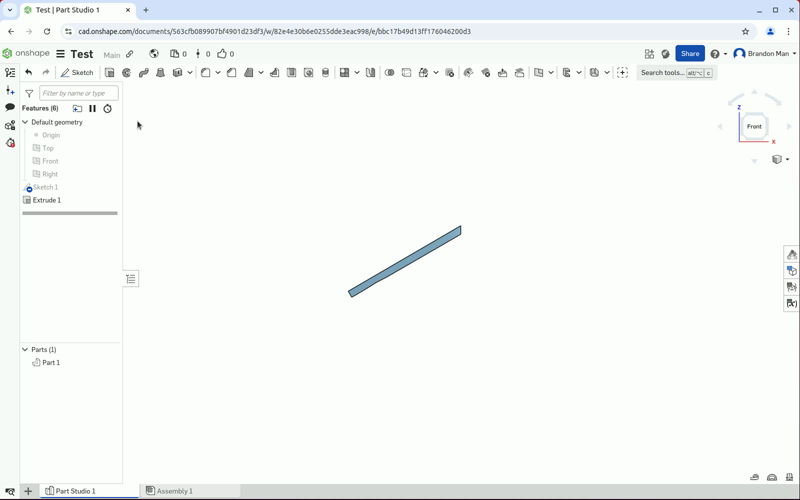
mouse_move(73, 189)
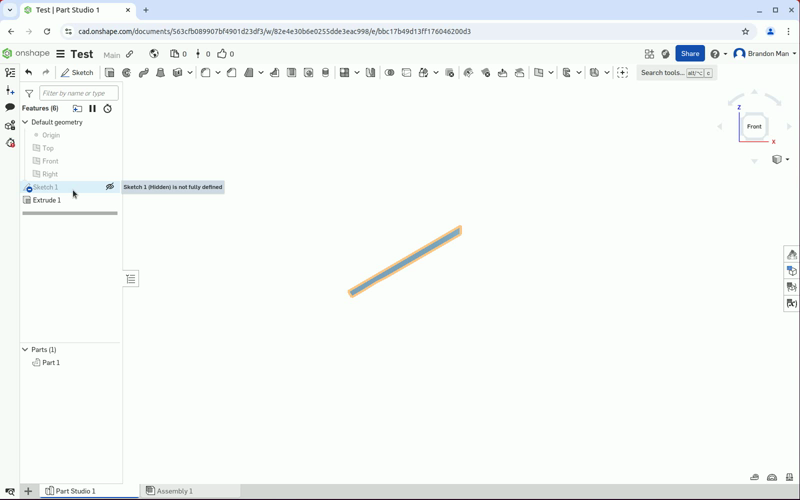
click(73, 189)
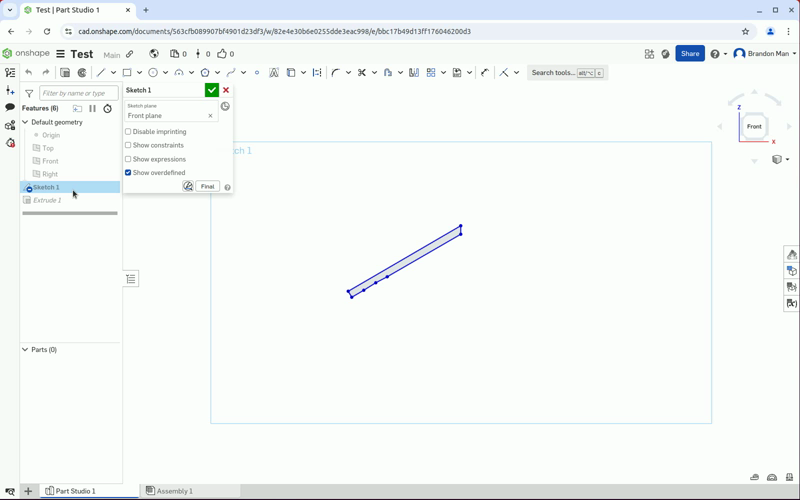
mouse_move(229, 92)
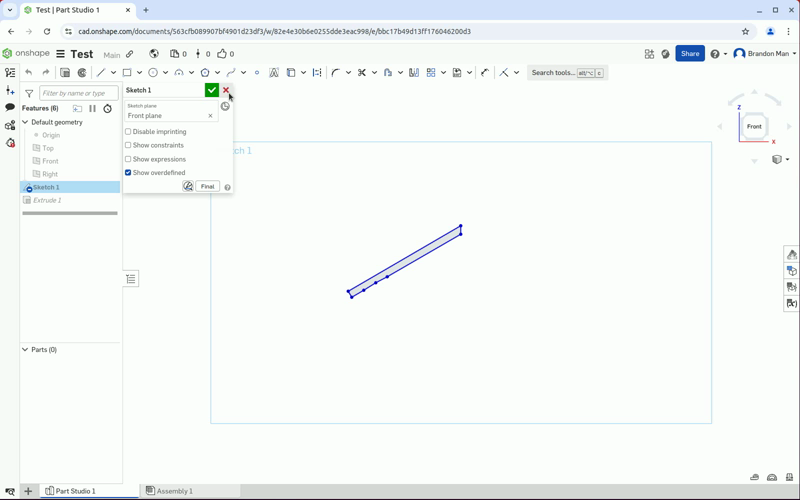
click(229, 92)
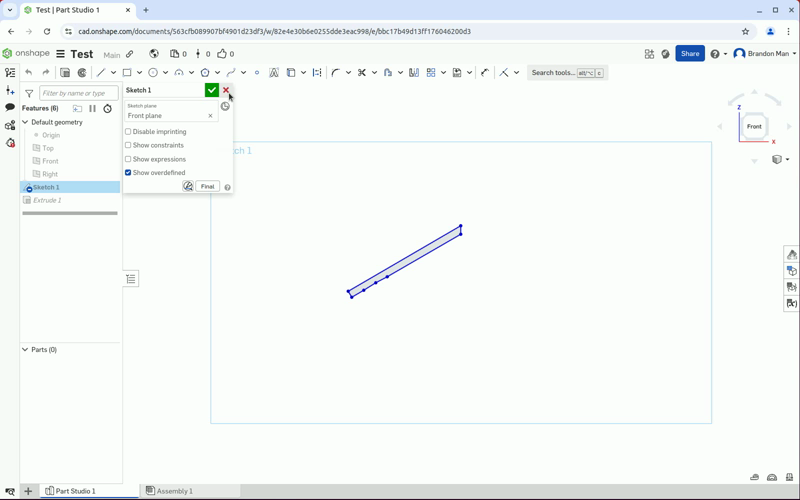
key(shift+s)
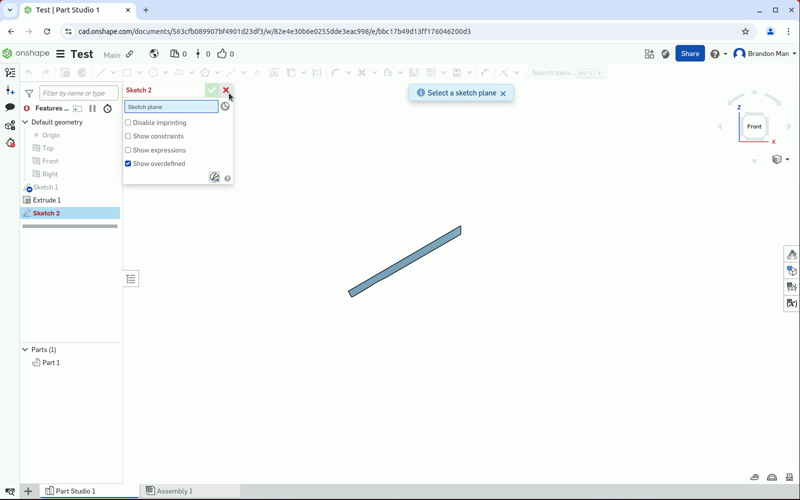
mouse_move(73, 163)
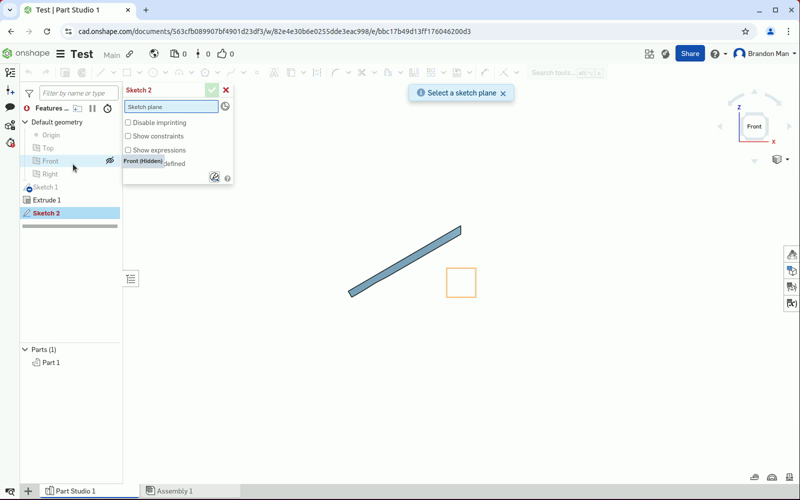
click(73, 163)
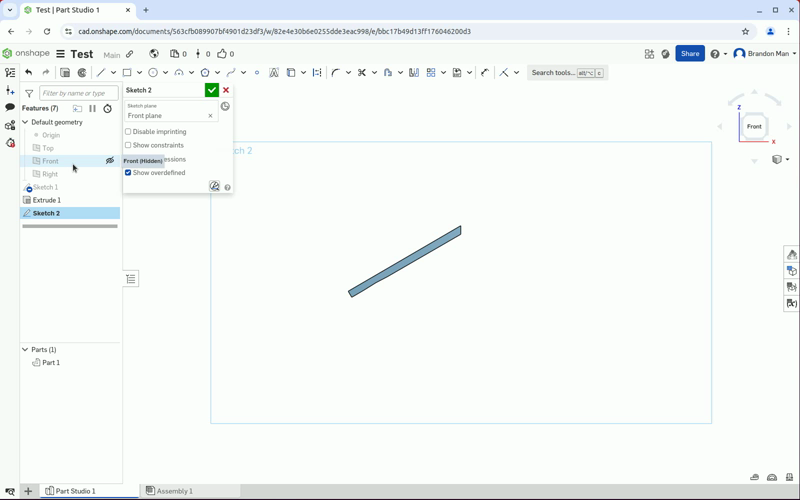
mouse_move(73, 352)
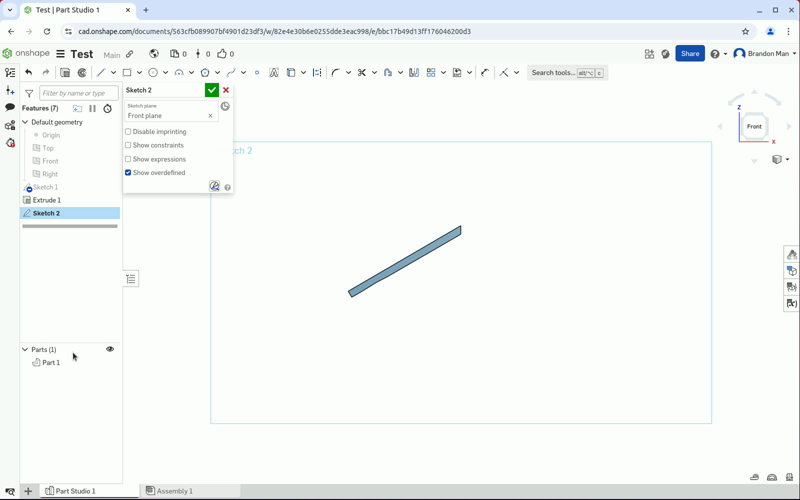
key(y)
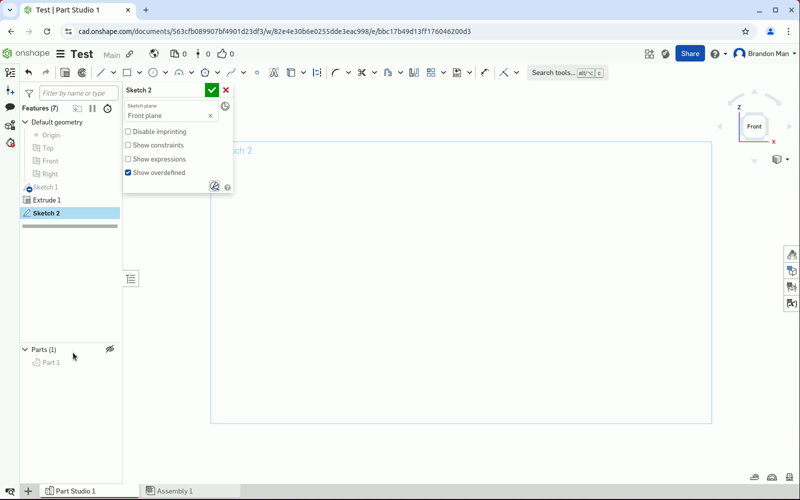
key(l)
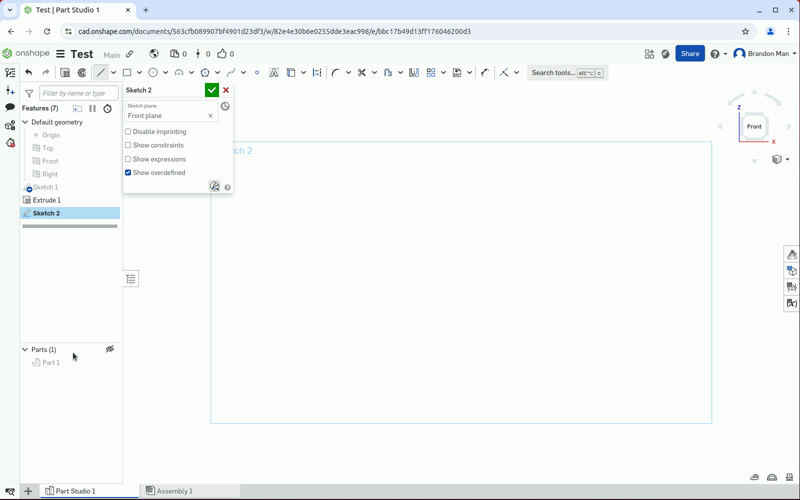
key_down(shift)
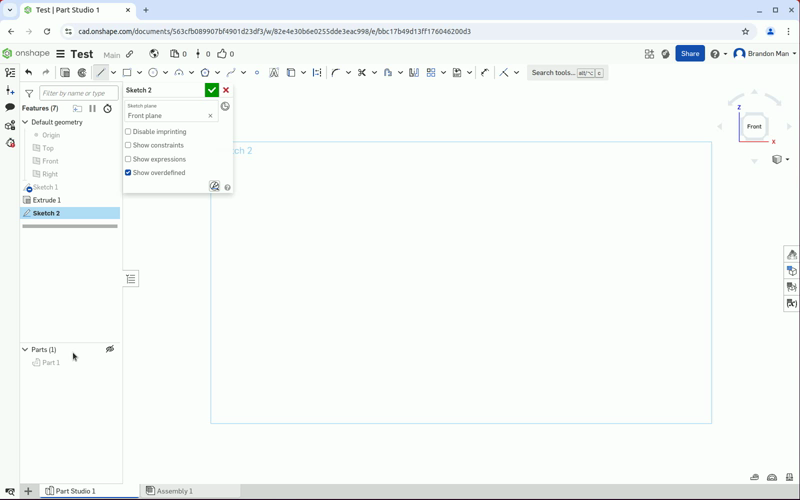
mouse_move(460, 233)
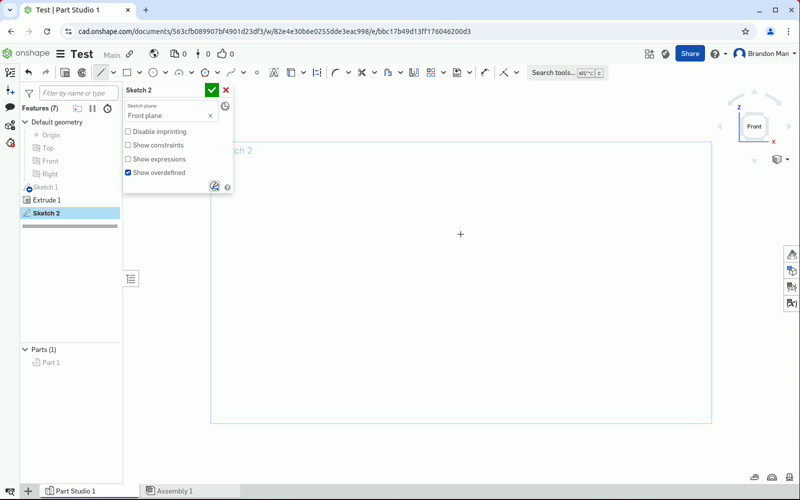
click(460, 233)
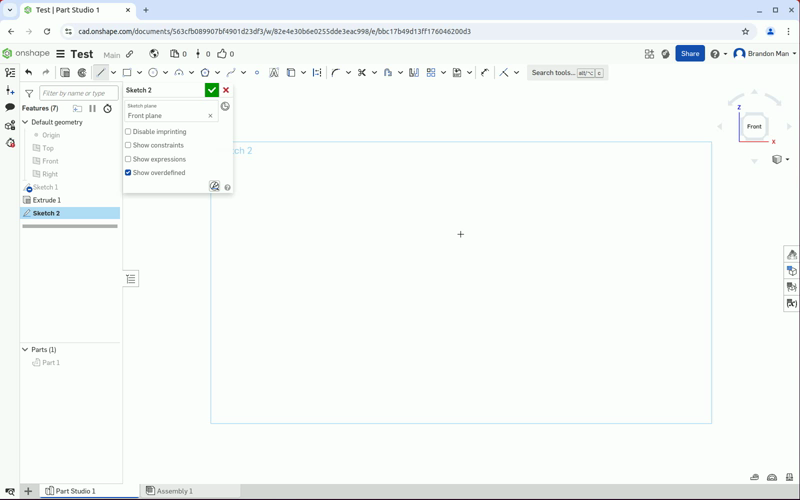
key_up(shift)
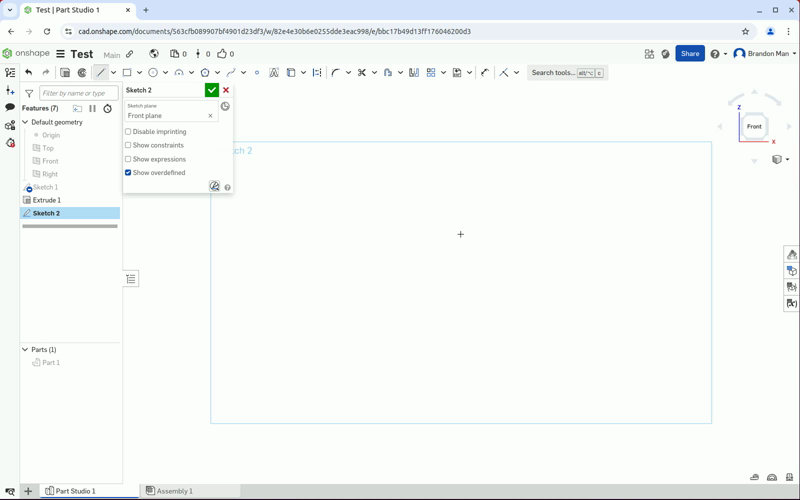
key_down(shift)
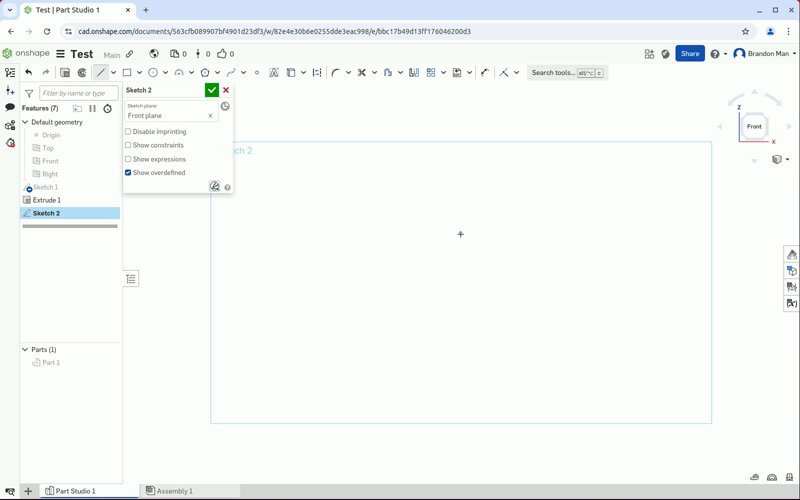
mouse_move(534, 276)
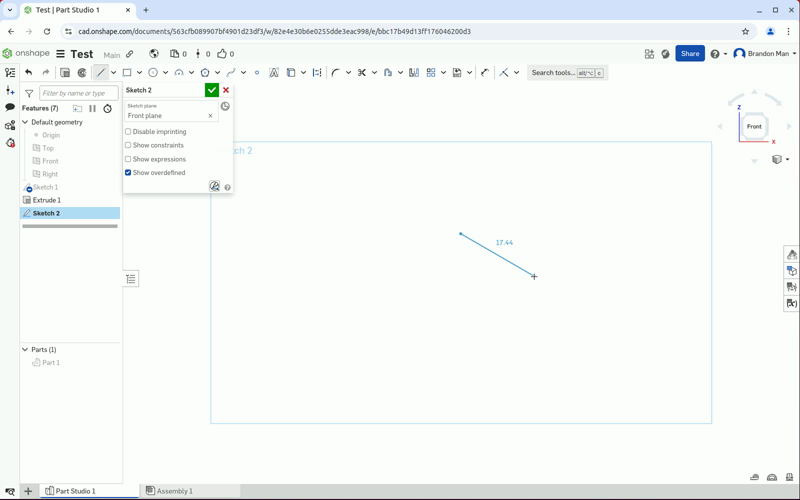
click(534, 276)
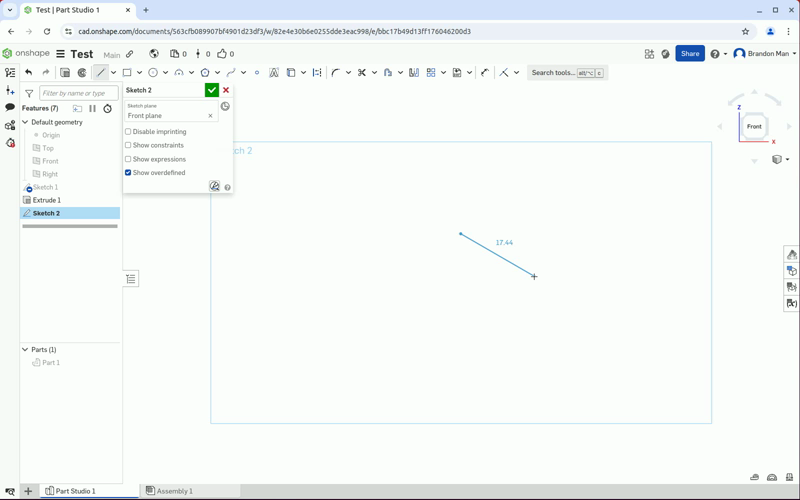
key_up(shift)
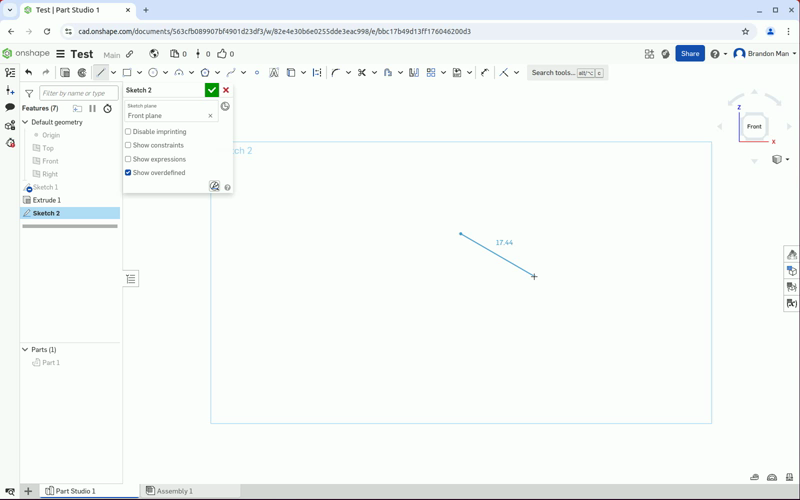
key_down(shift)
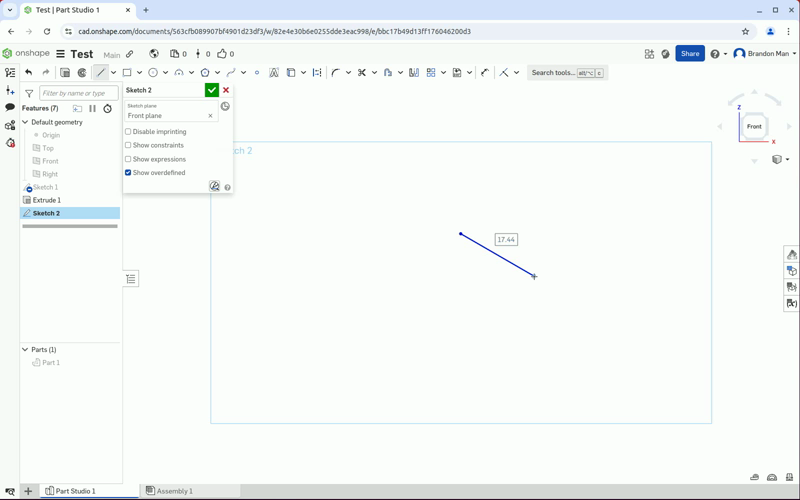
mouse_move(564, 276)
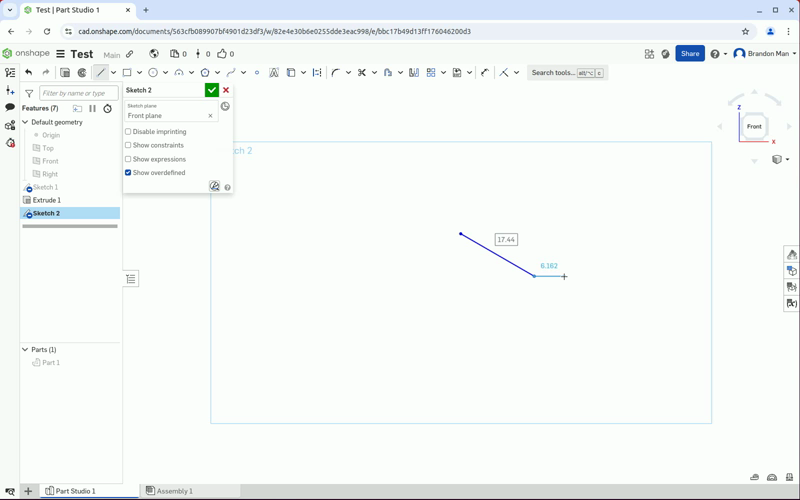
mouse_move(546, 283)
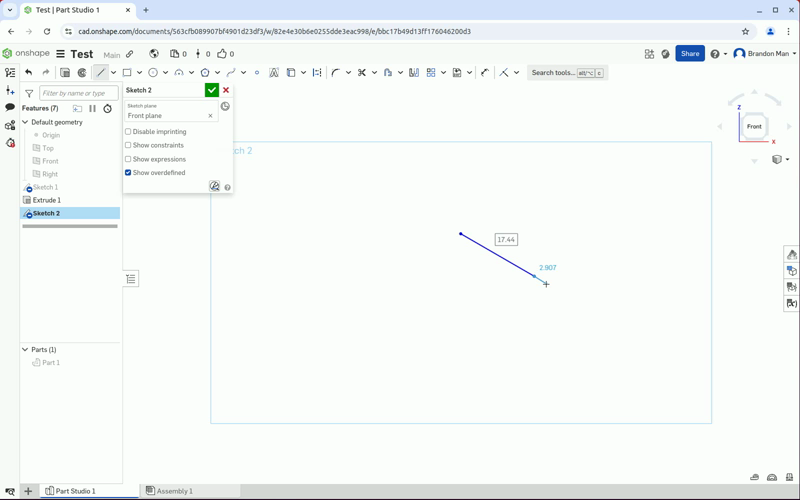
click(546, 283)
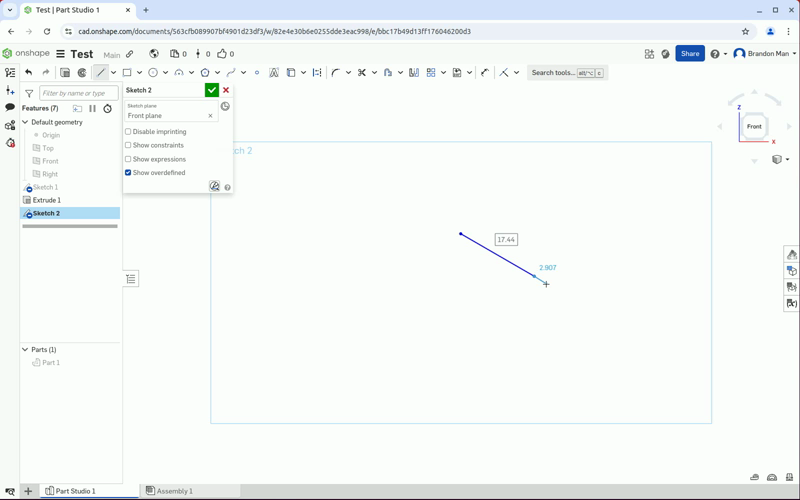
key_up(shift)
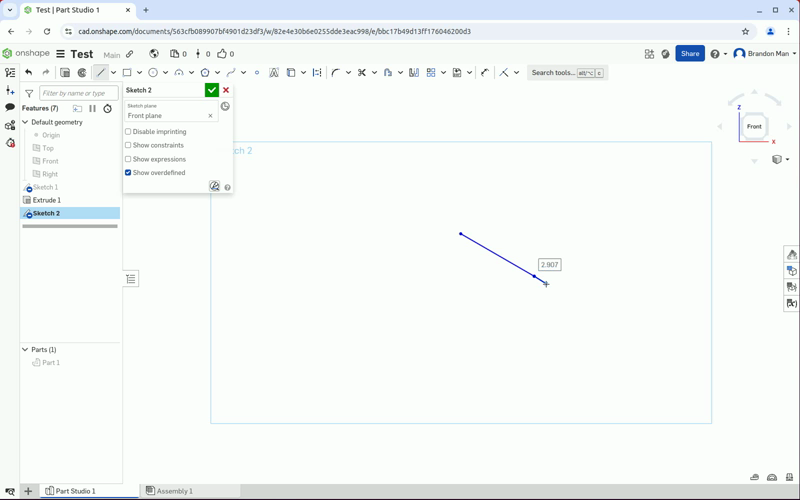
key_down(shift)
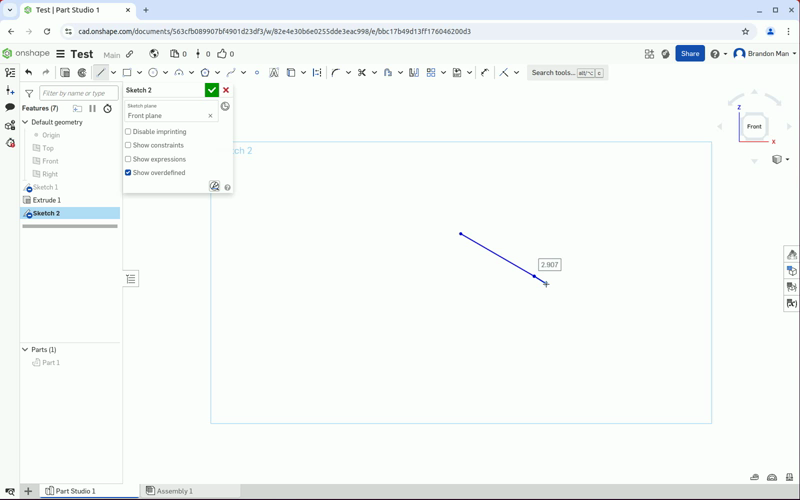
mouse_move(576, 283)
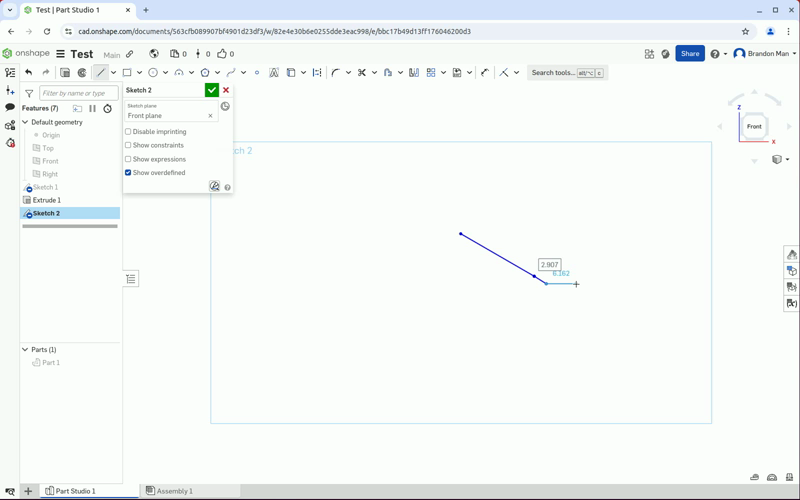
mouse_move(558, 290)
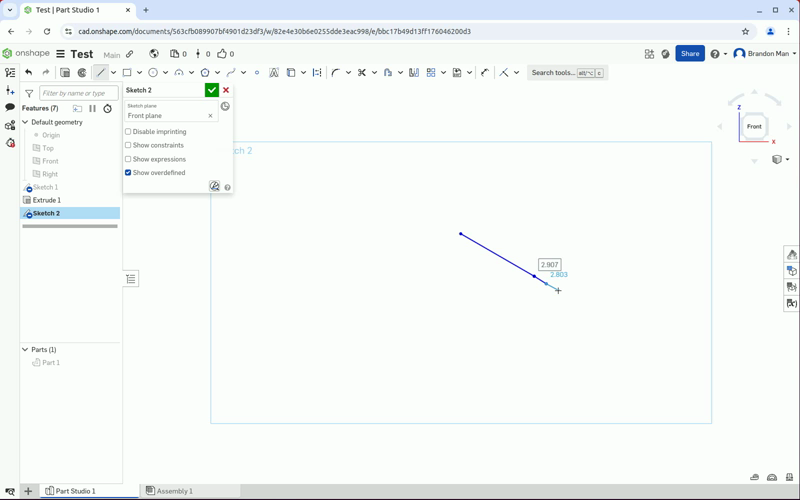
click(558, 290)
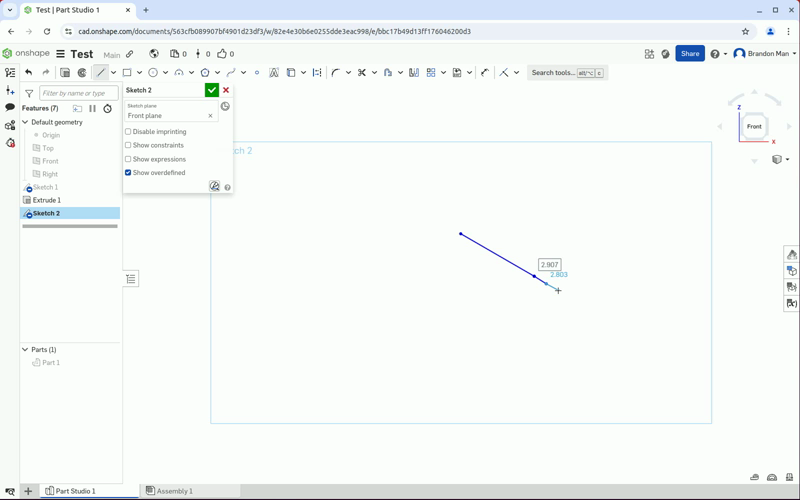
key_up(shift)
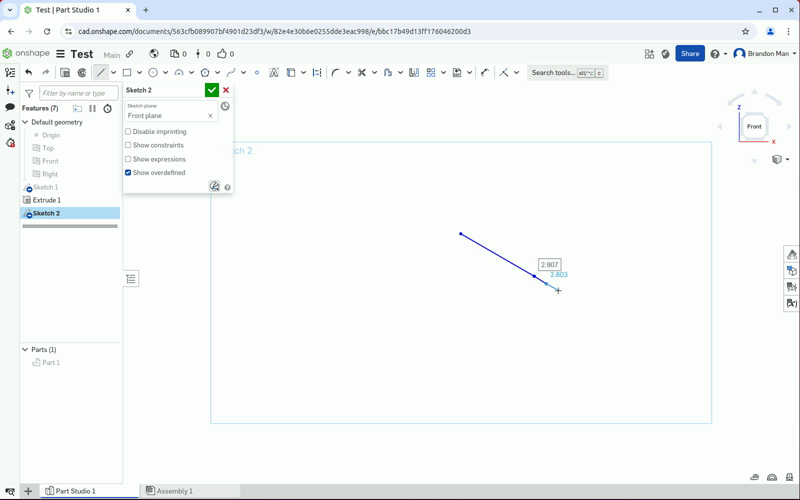
key_down(shift)
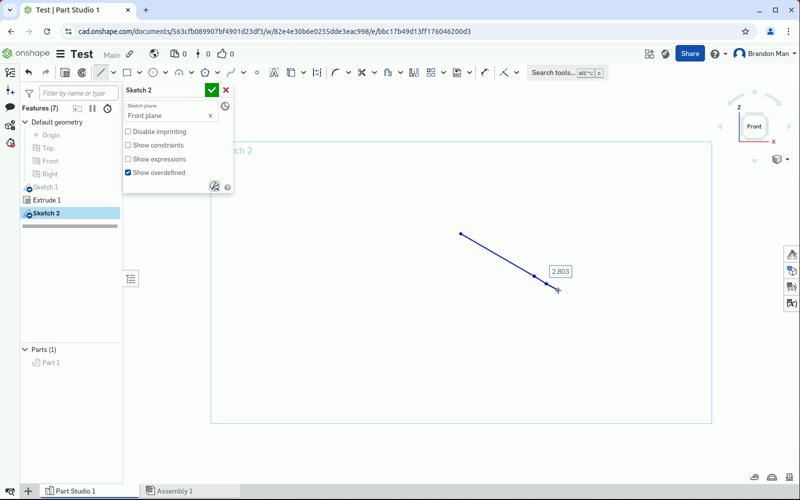
mouse_move(588, 290)
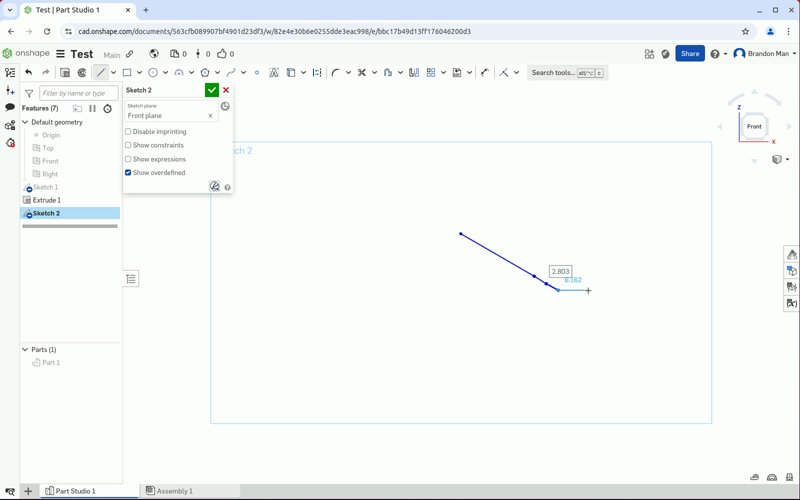
mouse_move(569, 296)
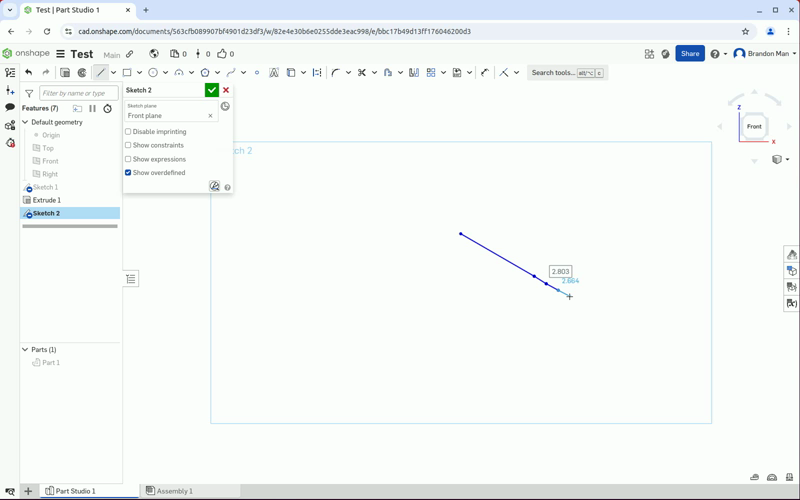
click(569, 296)
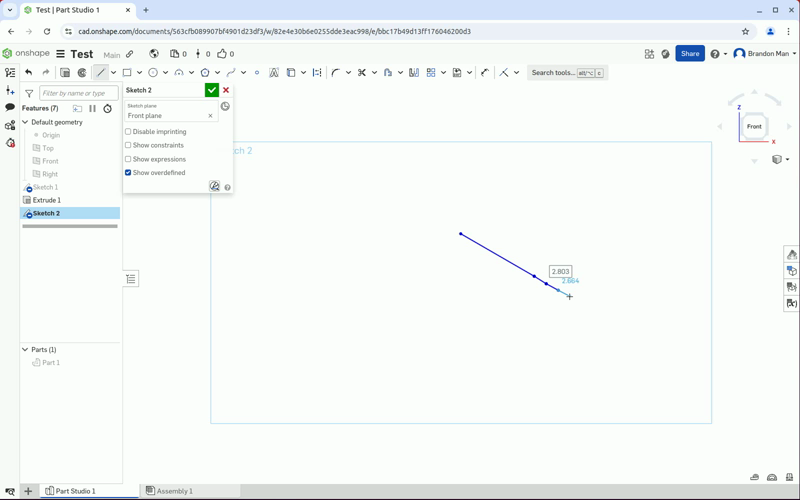
key_up(shift)
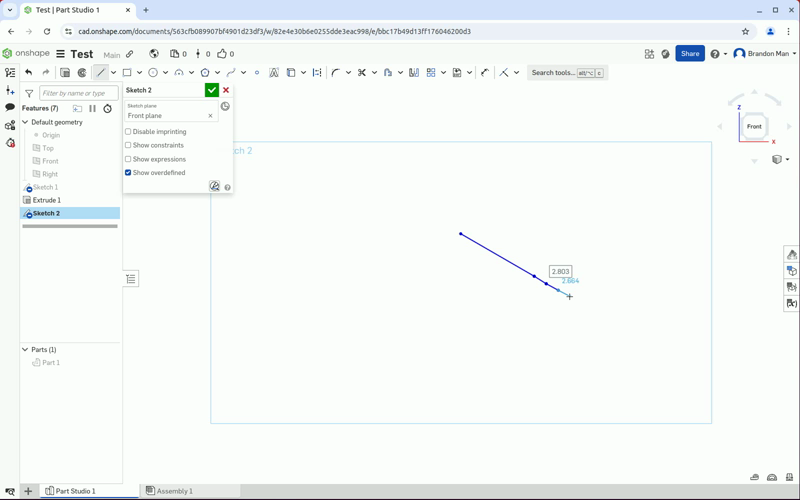
key_down(shift)
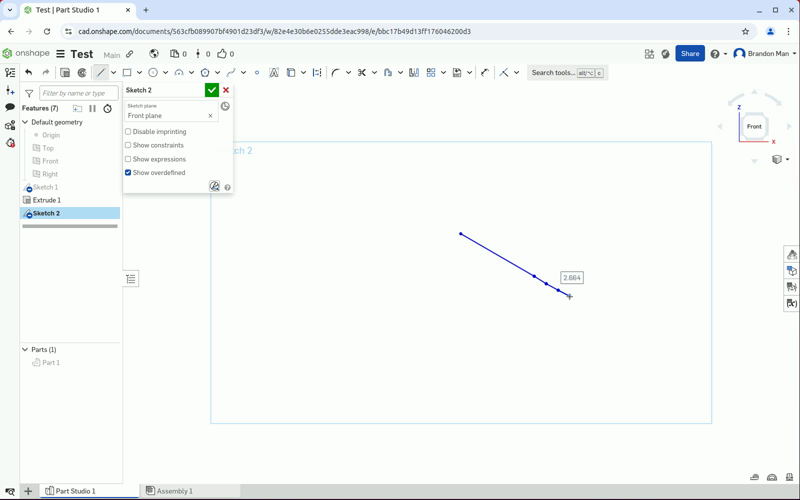
mouse_move(589, 296)
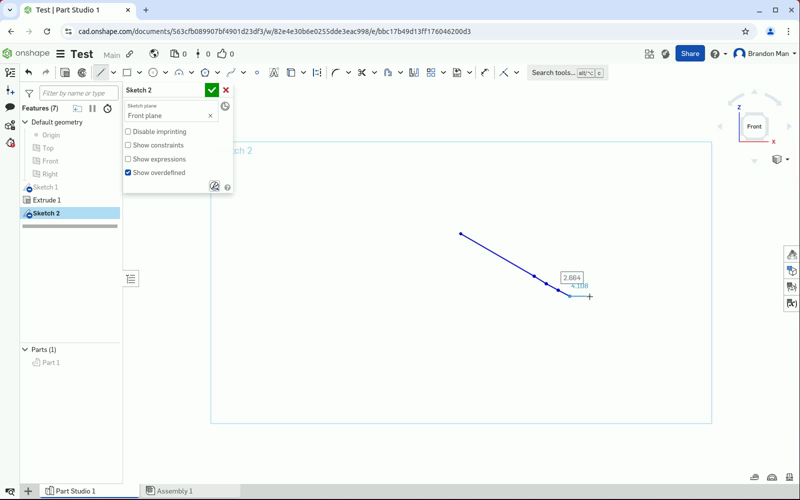
mouse_move(573, 290)
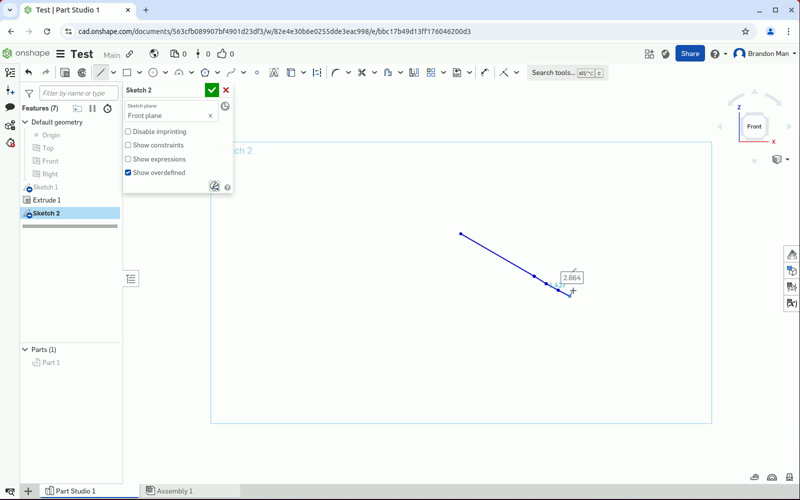
scroll(6)
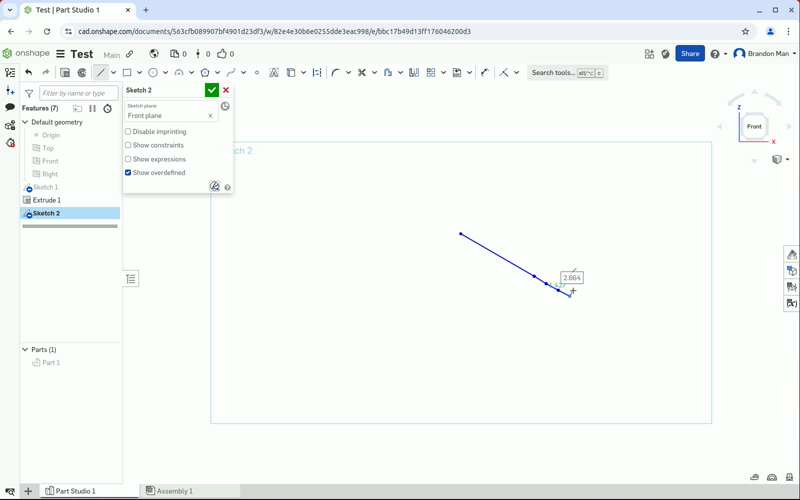
scroll(6)
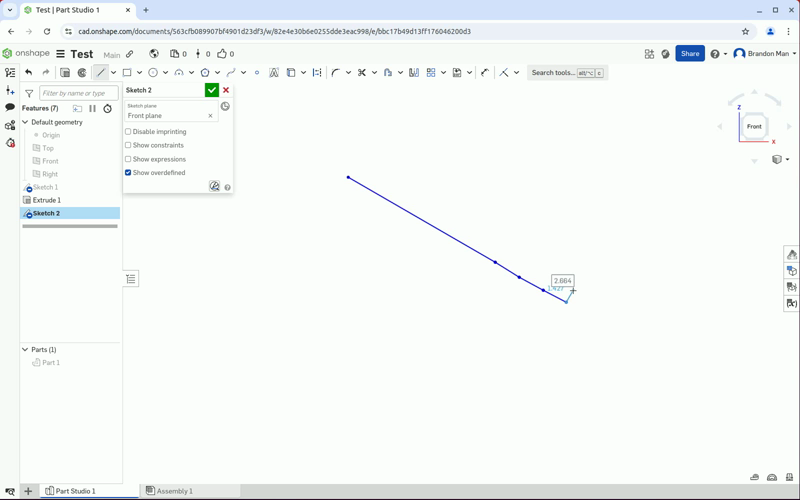
scroll(6)
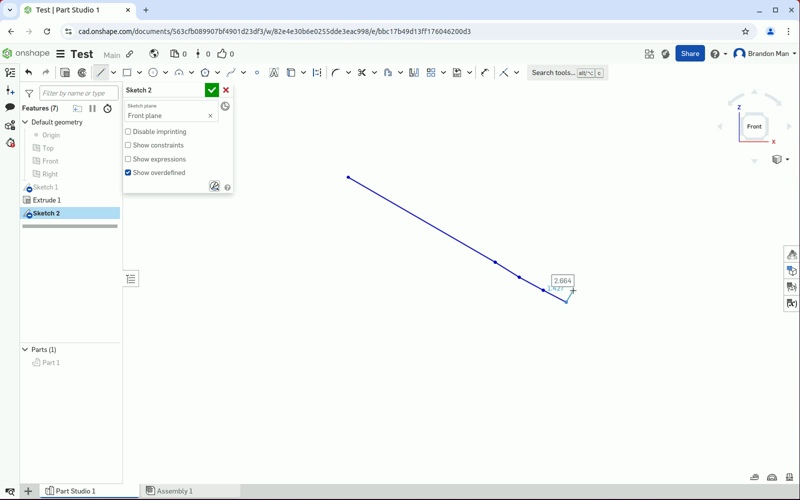
scroll(6)
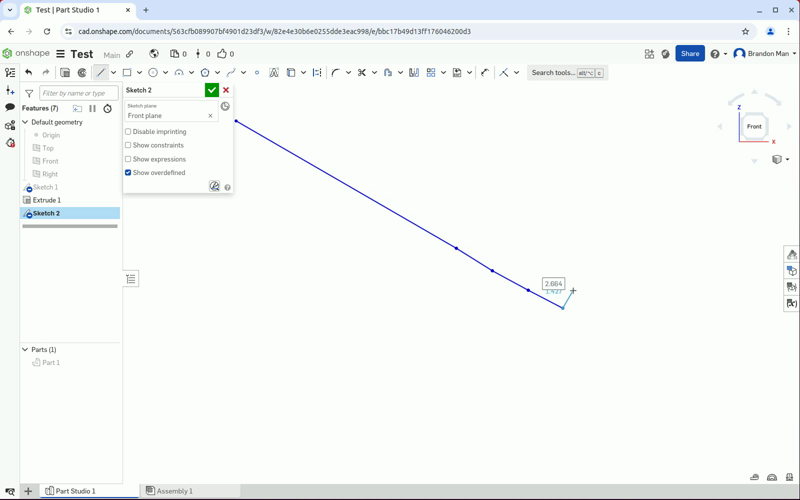
scroll(6)
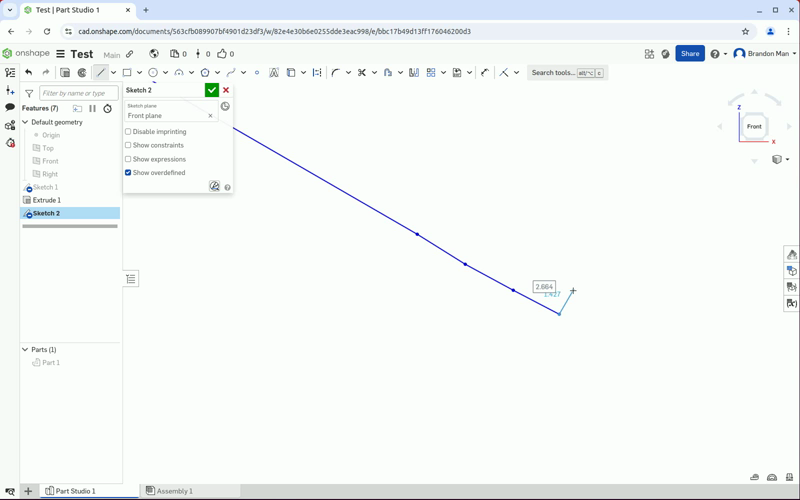
scroll(6)
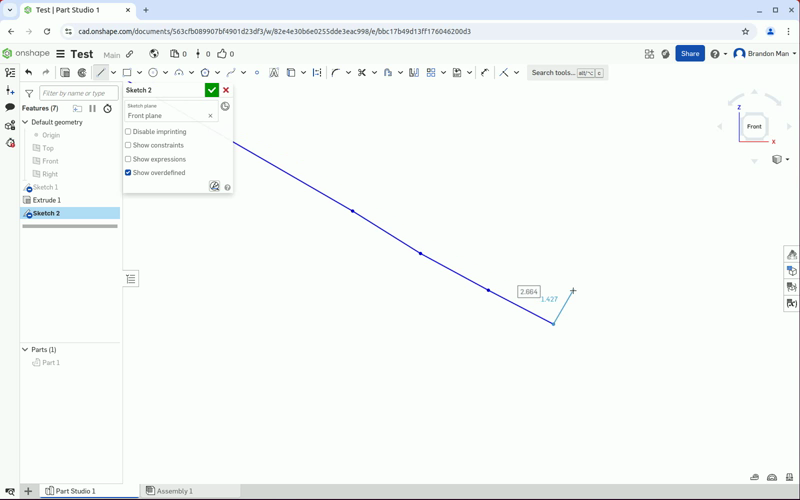
scroll(6)
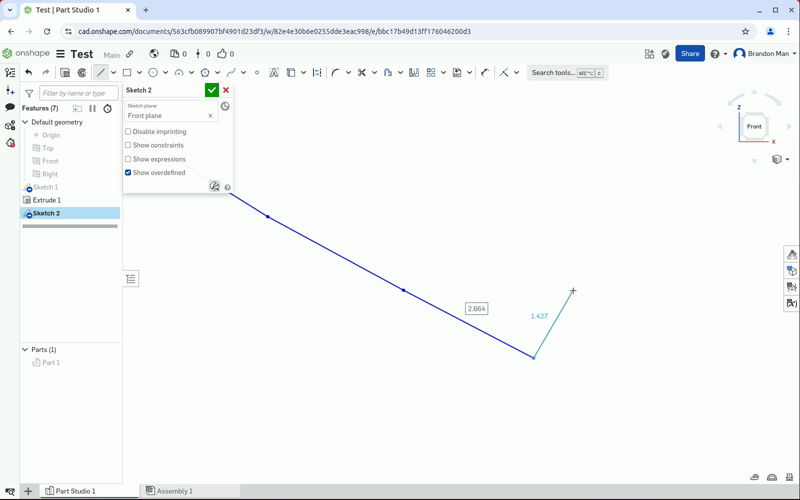
click(573, 290)
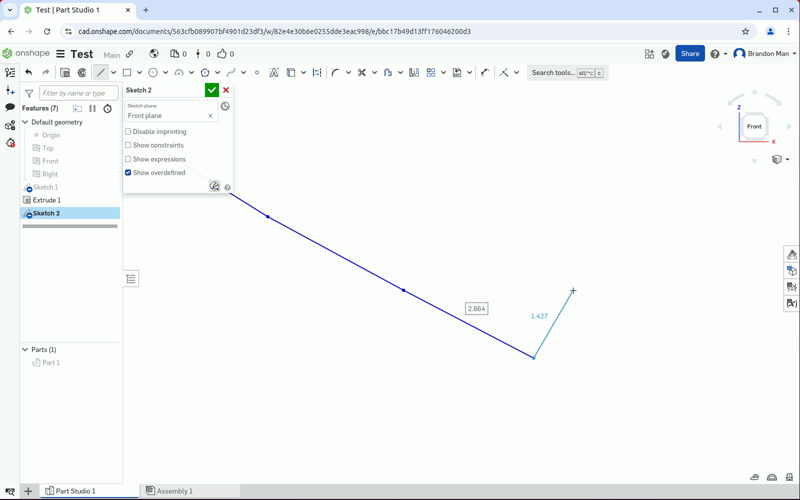
scroll(-6)
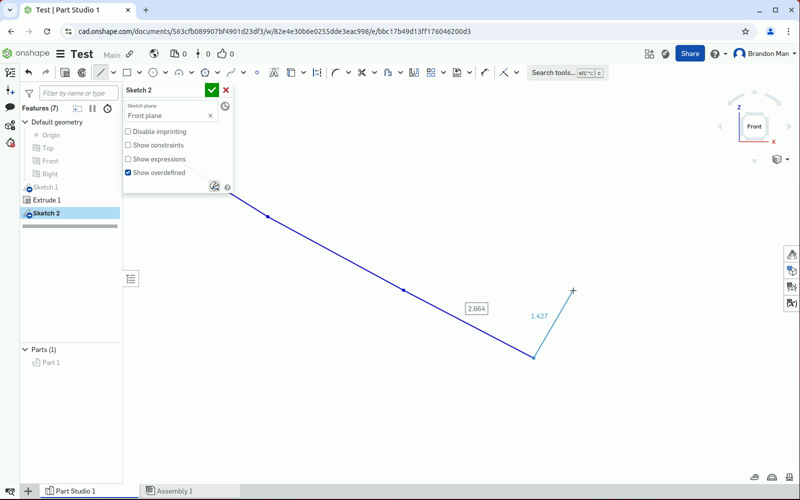
scroll(-6)
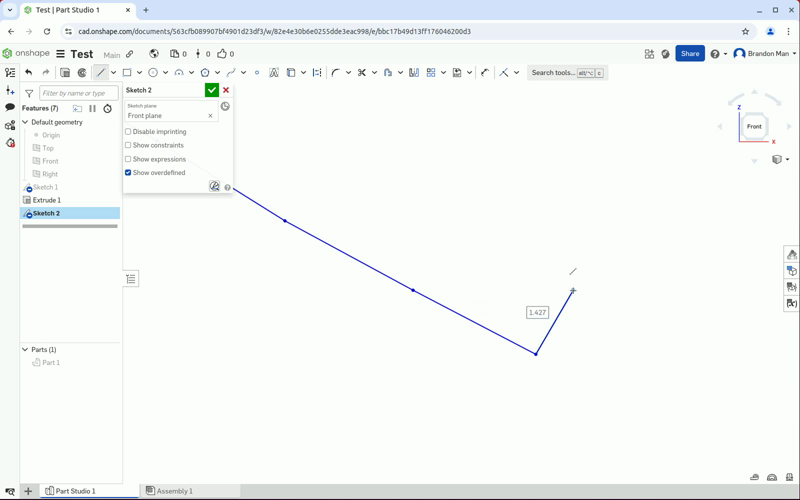
scroll(-6)
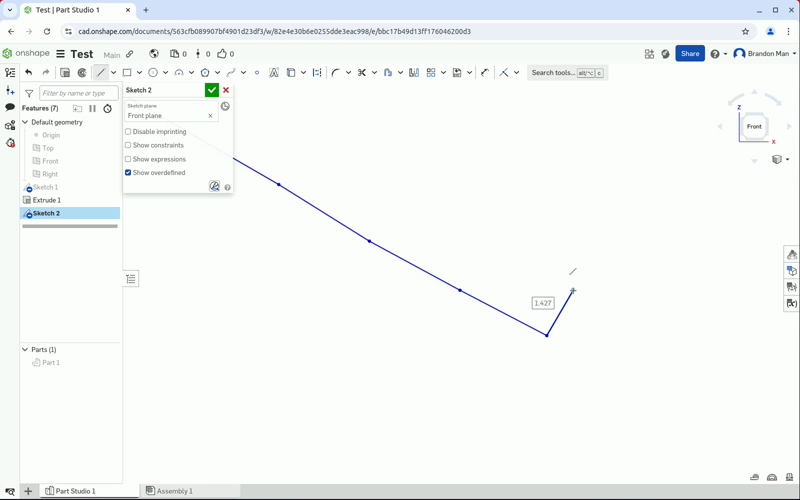
scroll(-6)
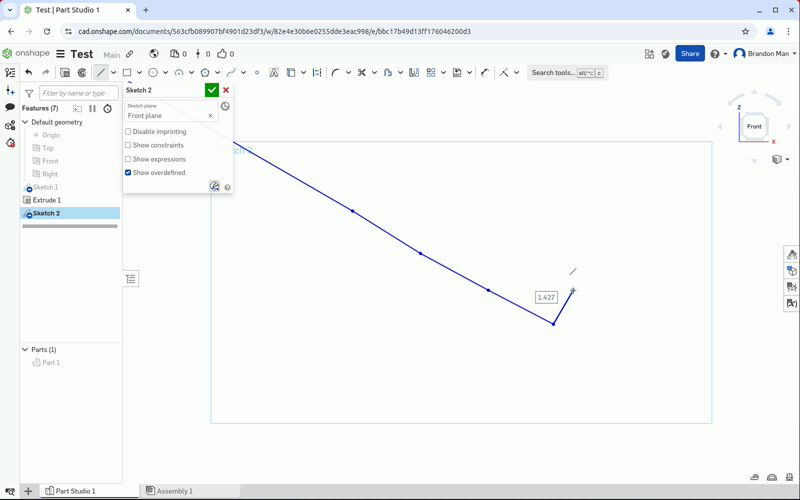
scroll(-6)
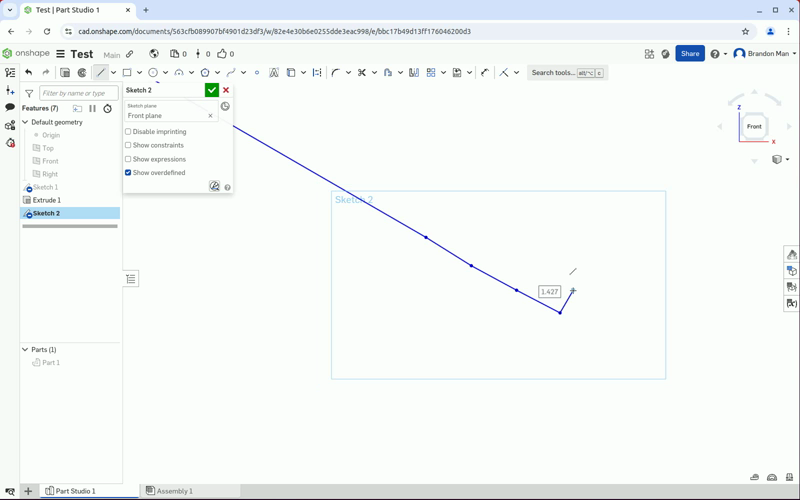
scroll(-6)
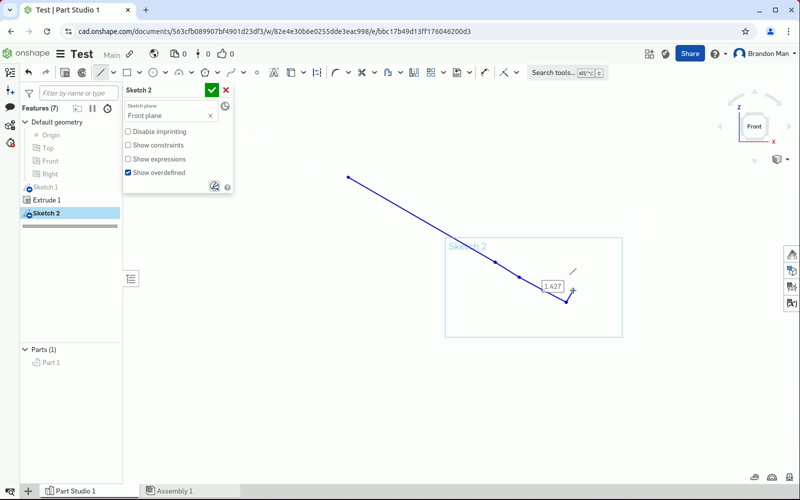
scroll(-6)
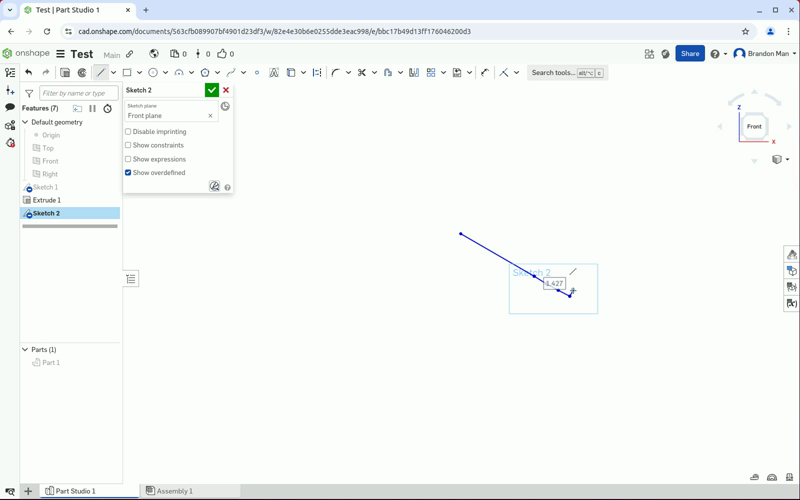
key_up(shift)
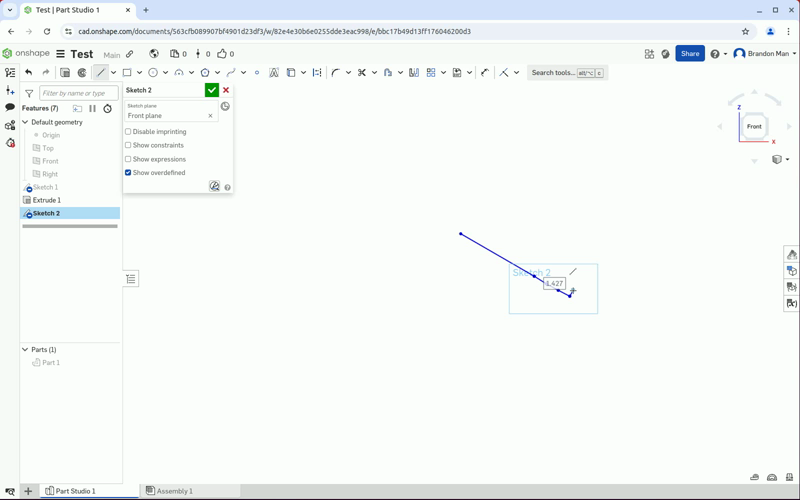
key_down(shift)
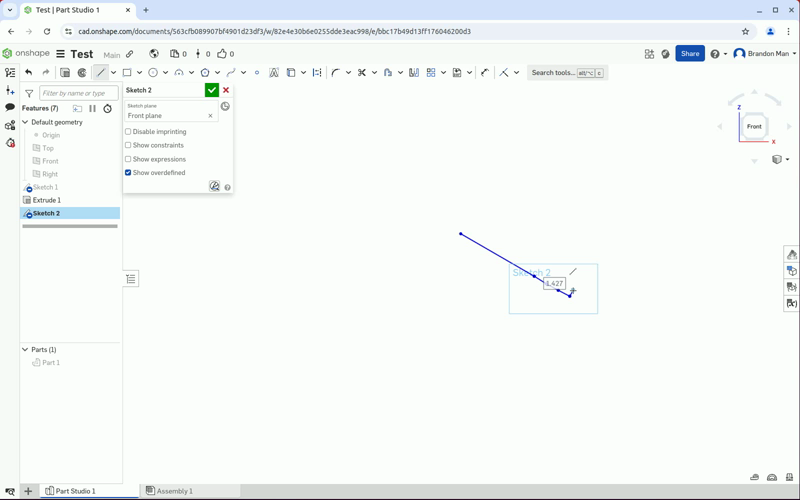
mouse_move(460, 226)
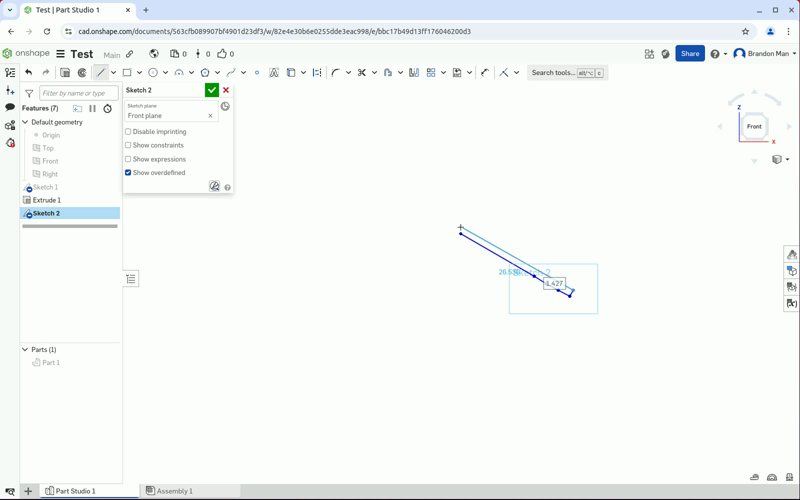
click(460, 226)
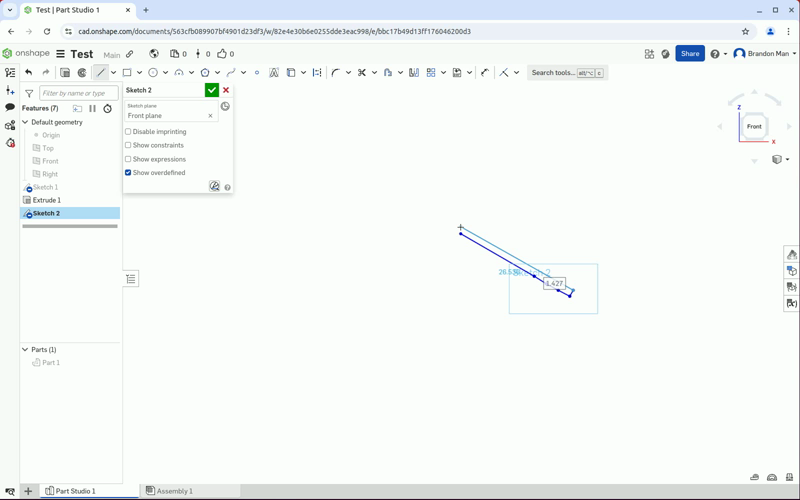
key_up(shift)
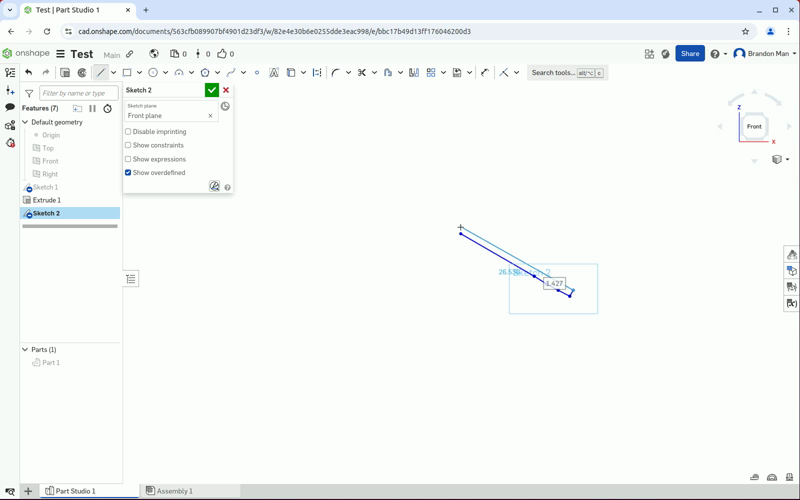
mouse_move(490, 226)
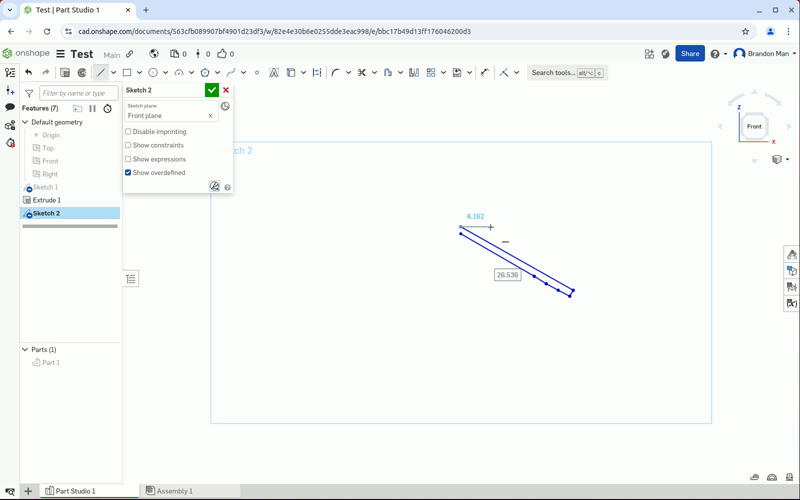
key_down(shift)
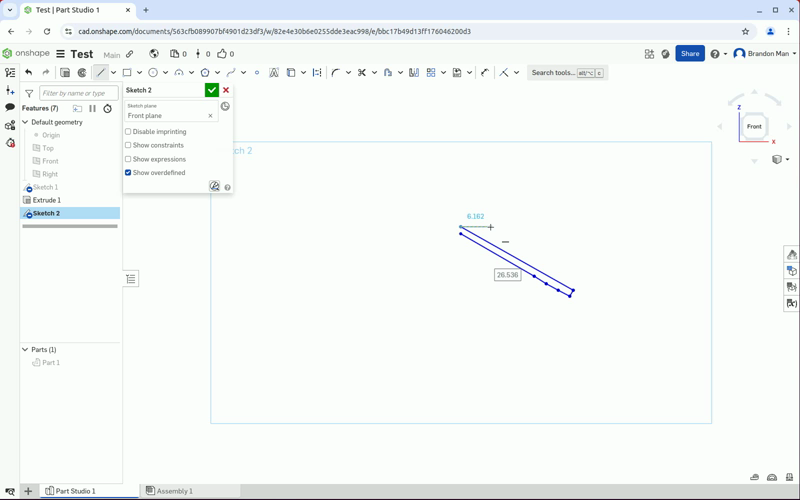
mouse_move(460, 233)
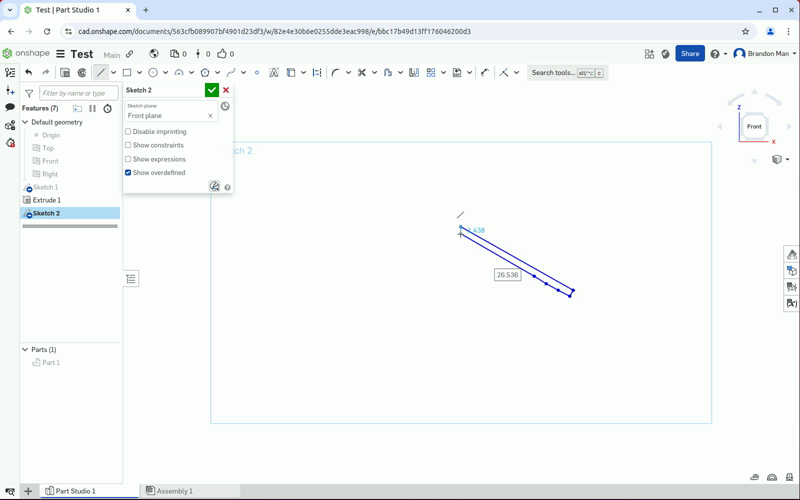
scroll(6)
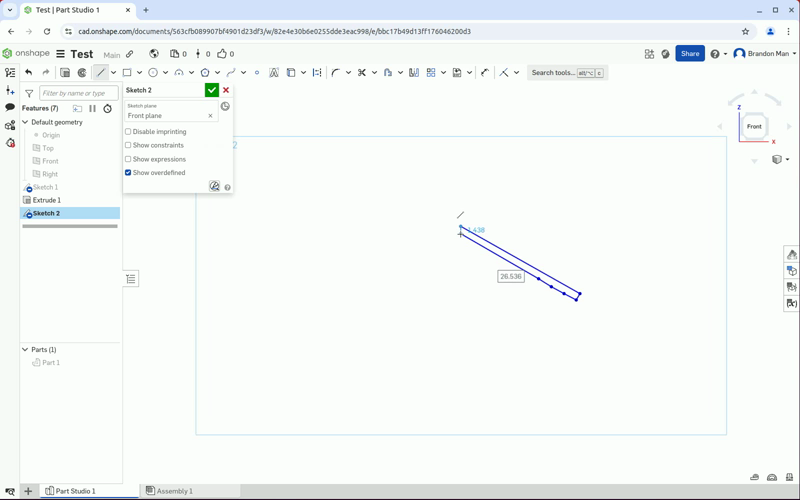
scroll(6)
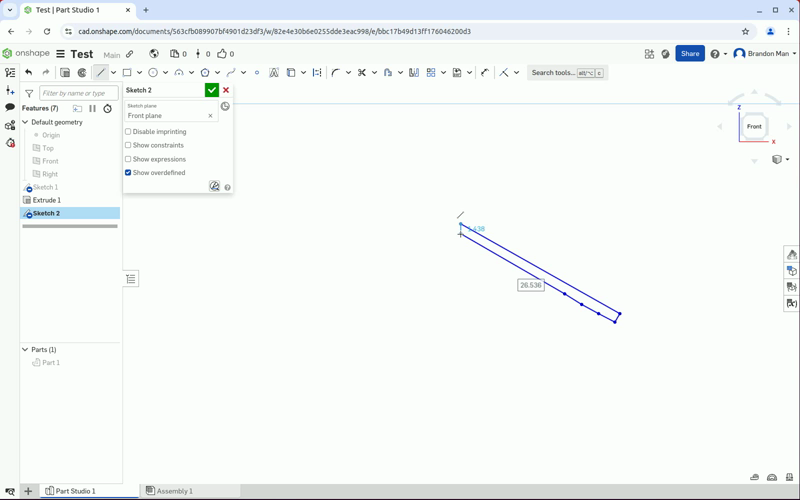
scroll(6)
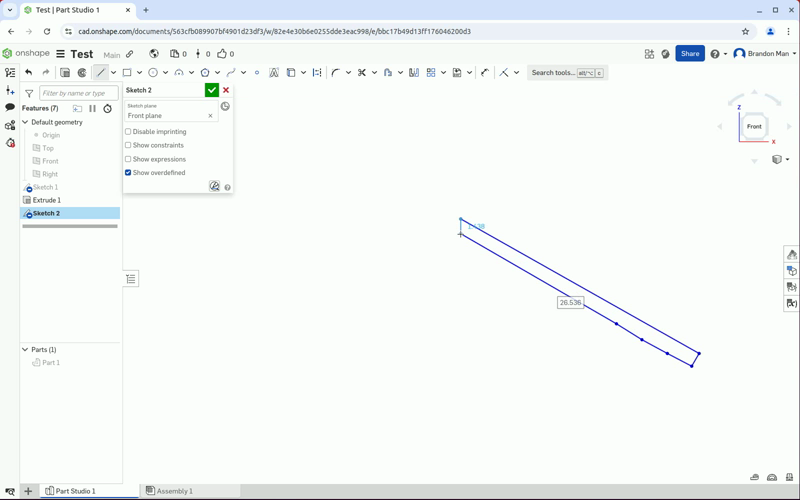
scroll(6)
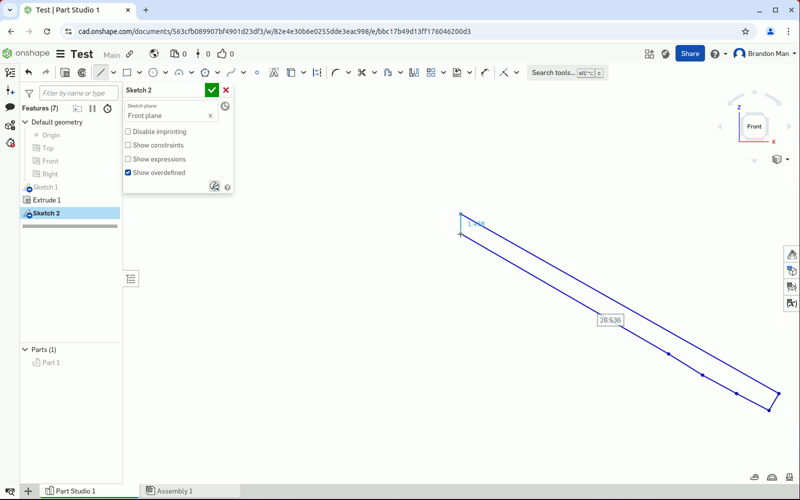
scroll(6)
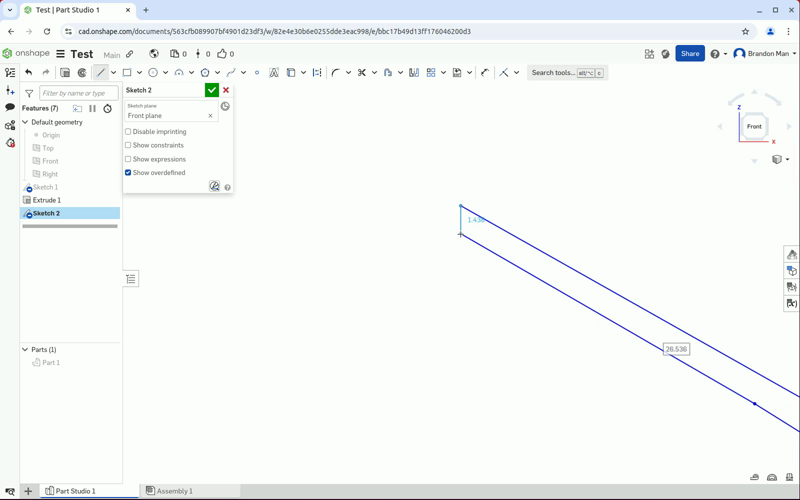
scroll(6)
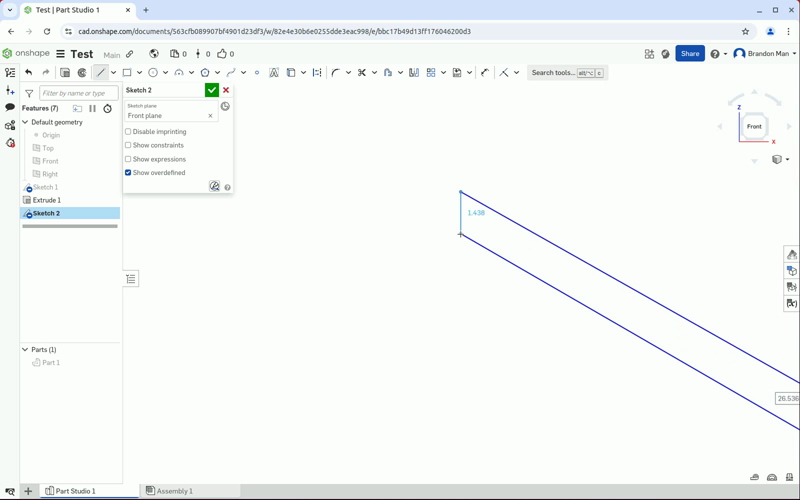
scroll(6)
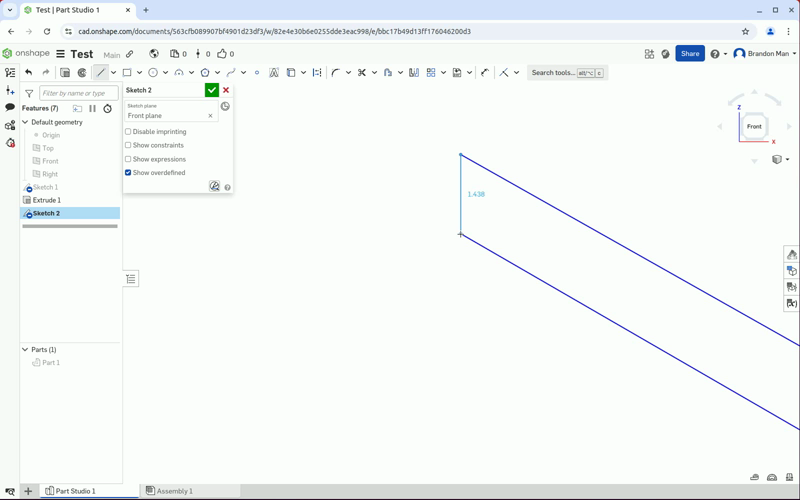
key_up(shift)
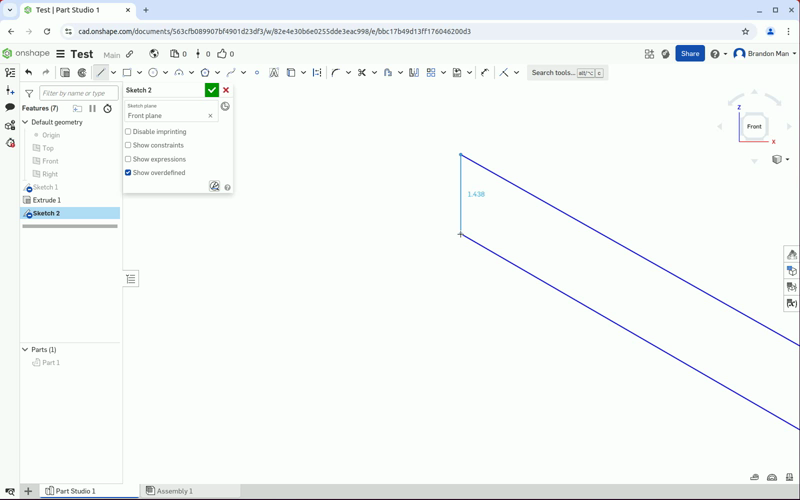
click(460, 233)
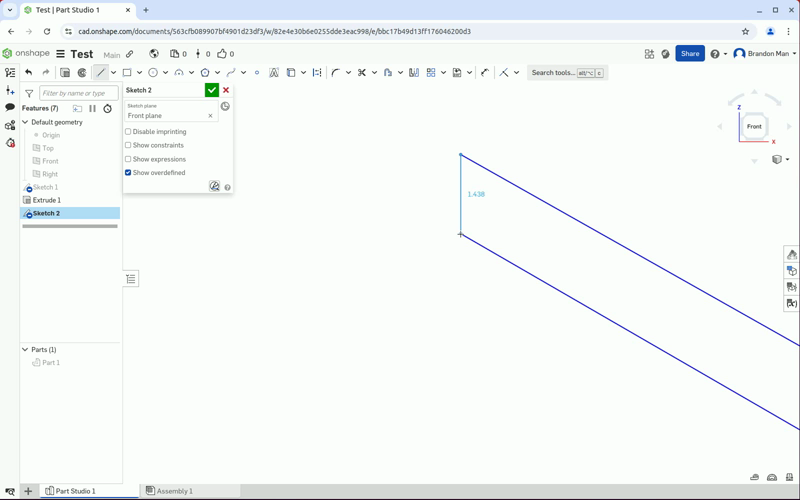
scroll(-6)
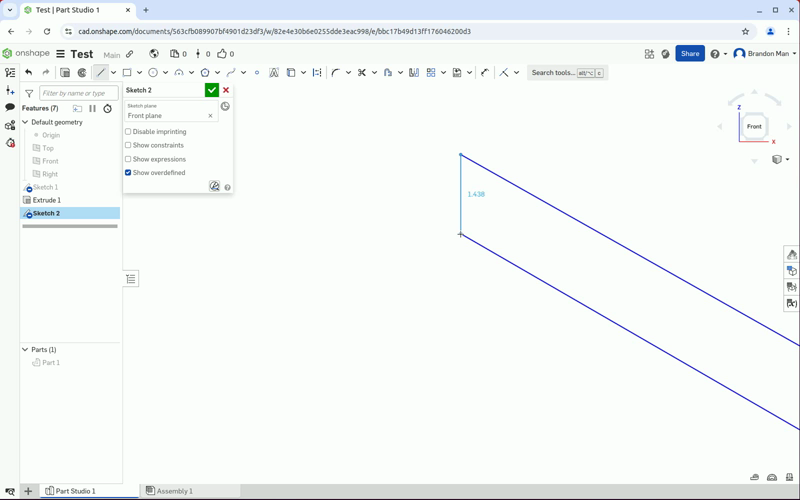
scroll(-6)
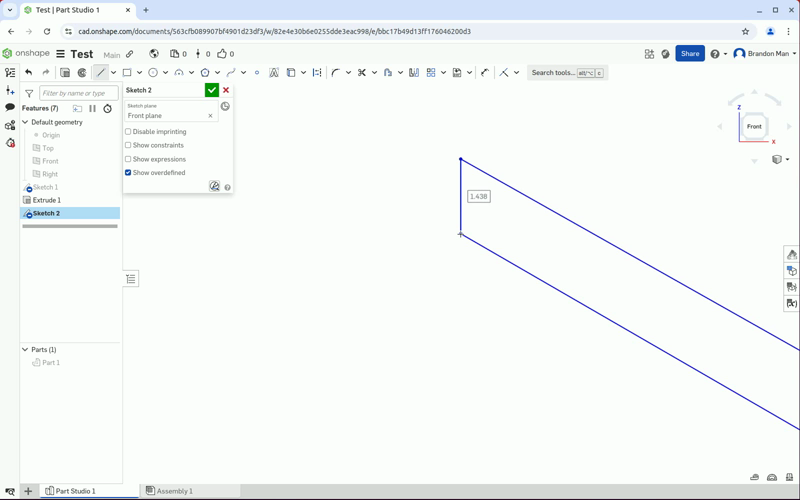
scroll(-6)
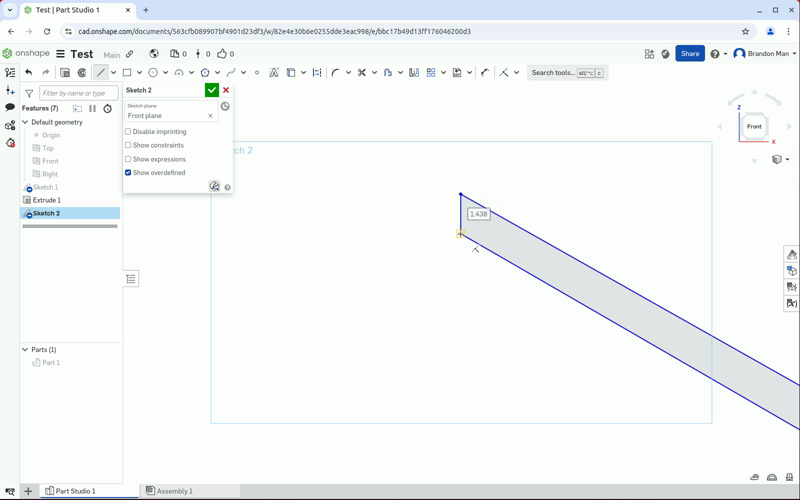
scroll(-6)
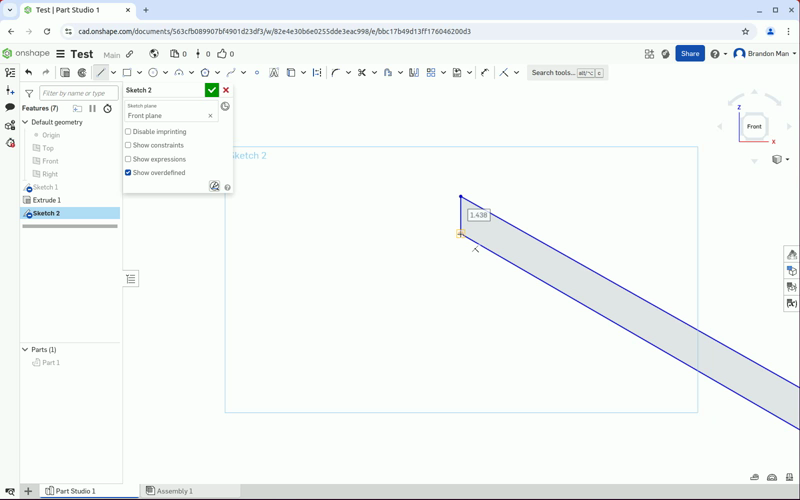
scroll(-6)
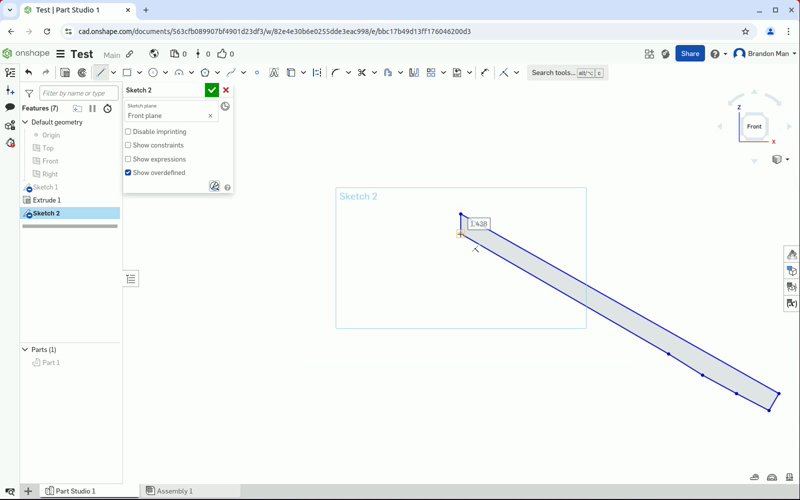
scroll(-6)
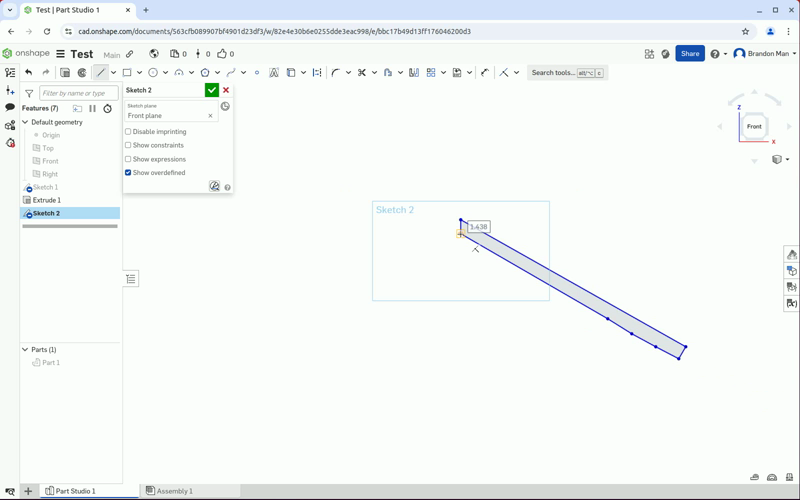
scroll(-6)
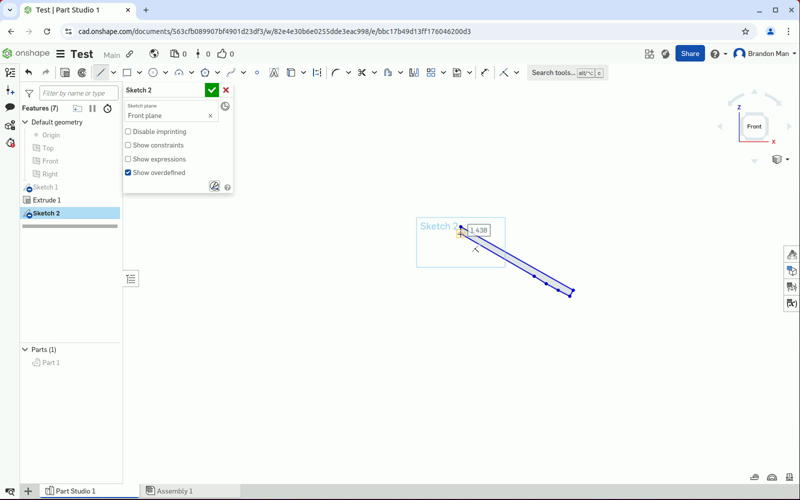
key(esc)
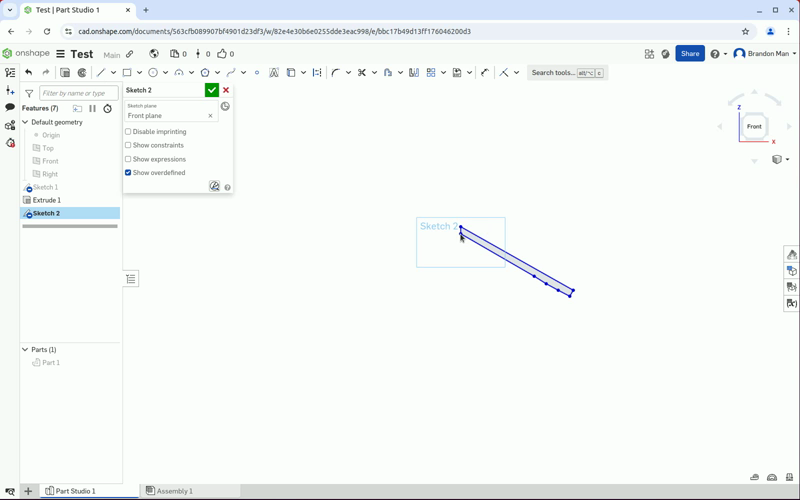
mouse_move(514, 263)
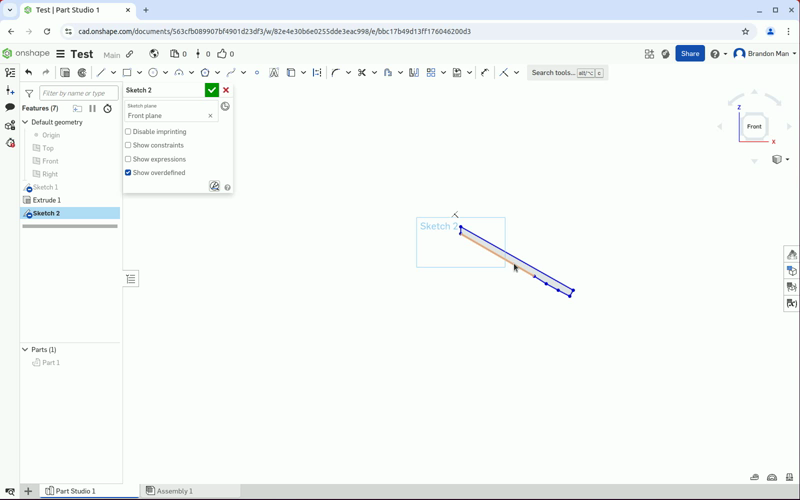
scroll(6)
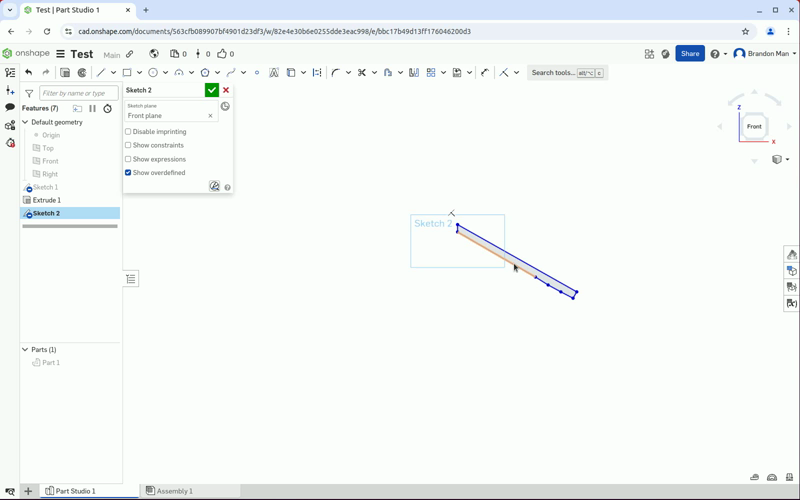
scroll(6)
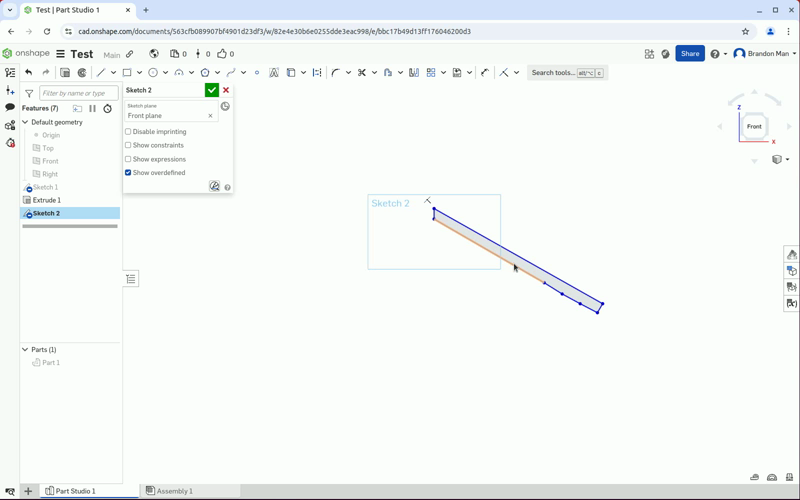
scroll(6)
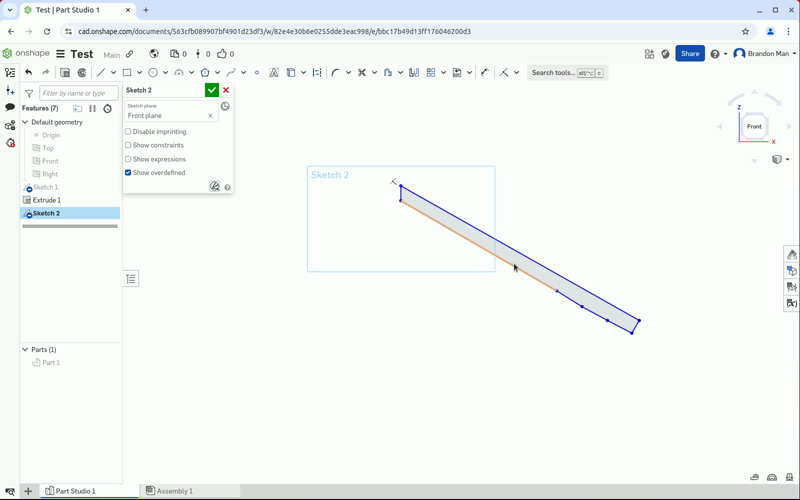
scroll(6)
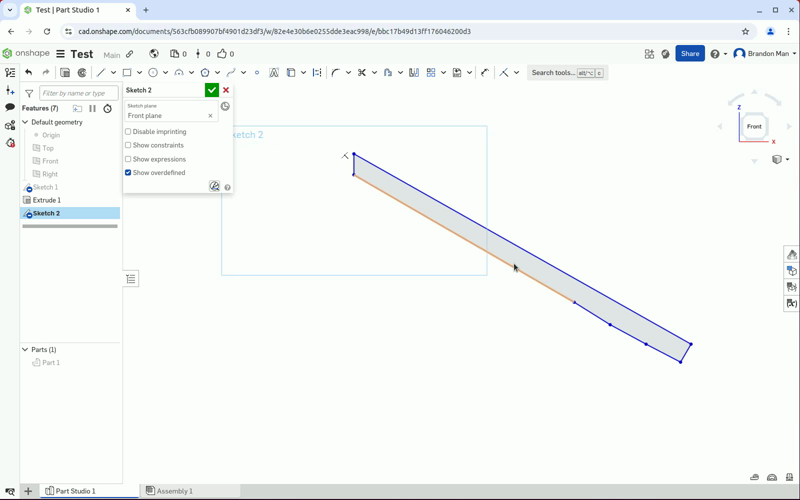
scroll(6)
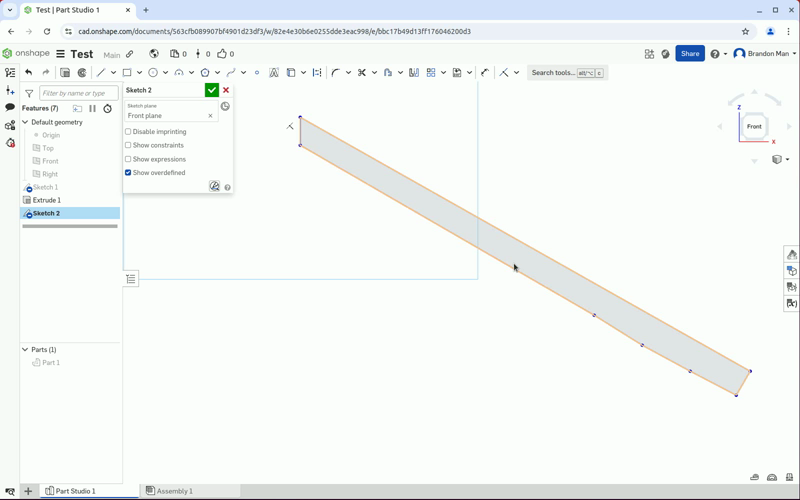
scroll(6)
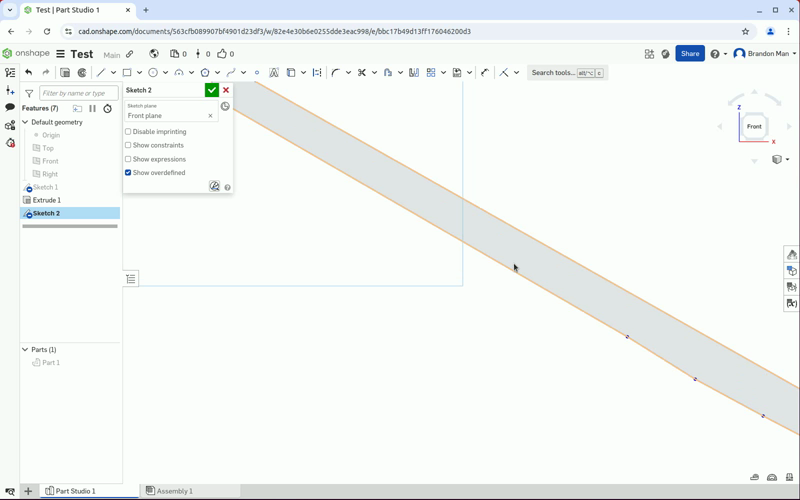
scroll(6)
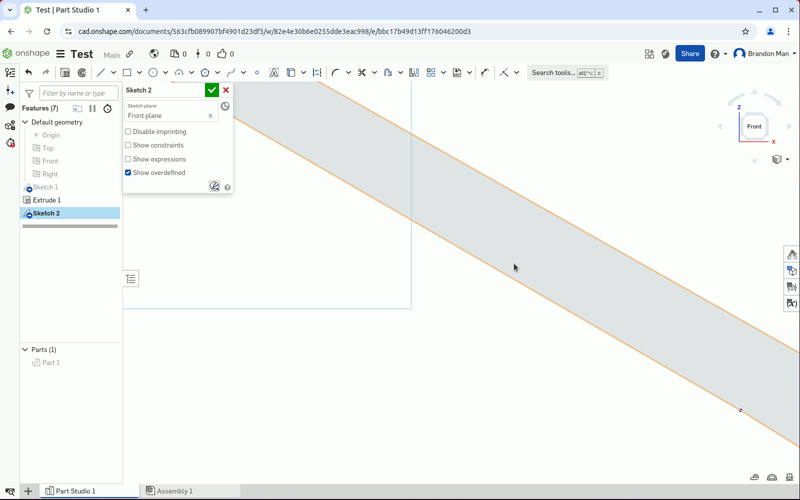
click(514, 263)
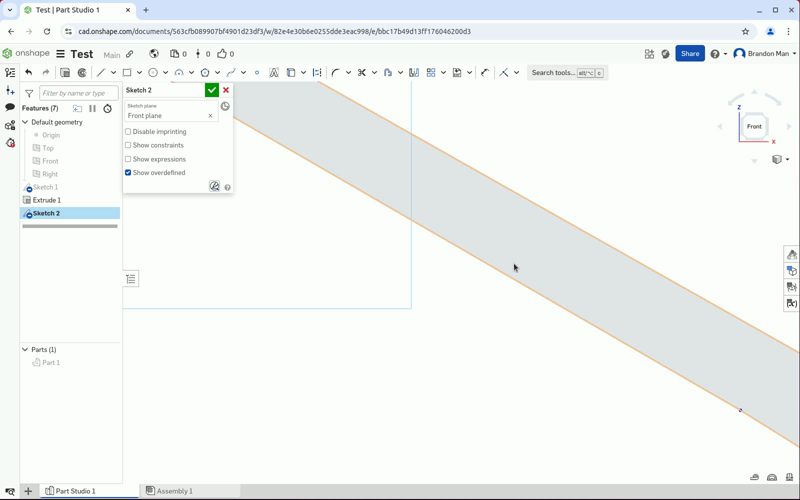
scroll(-6)
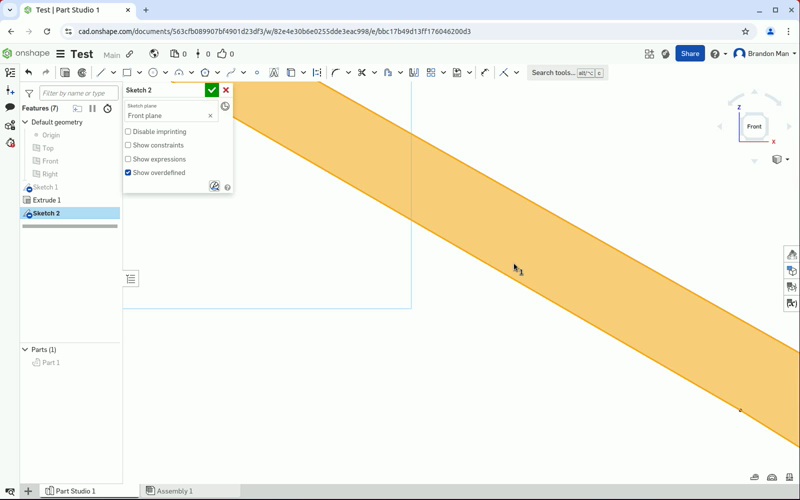
scroll(-6)
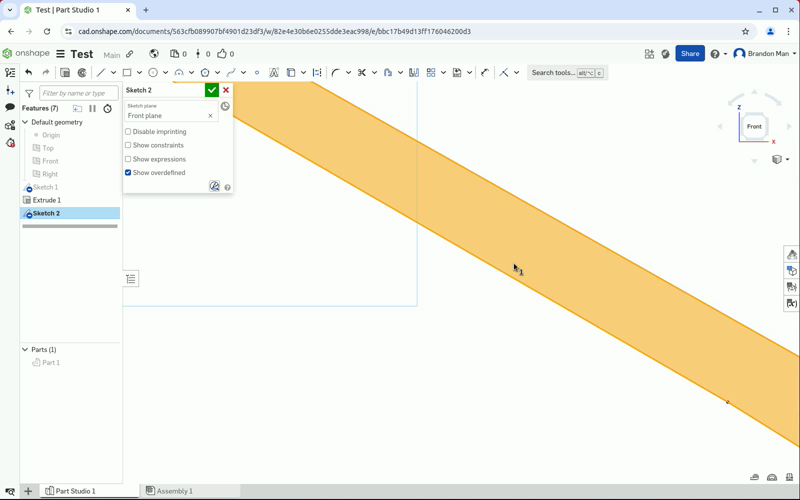
scroll(-6)
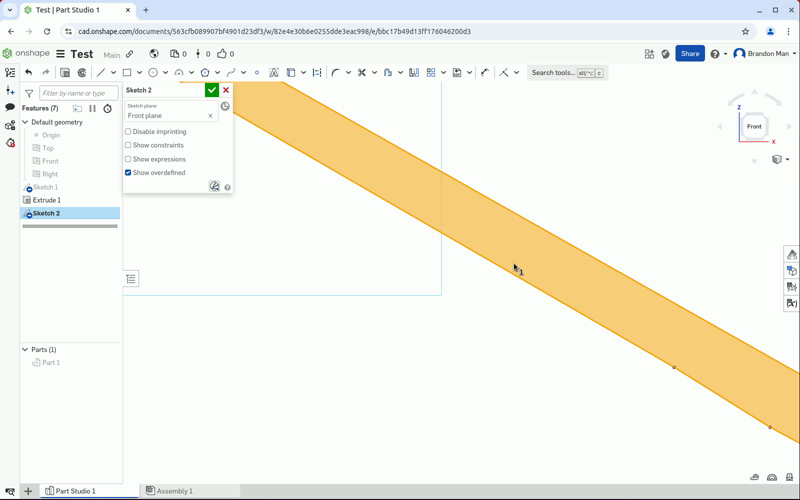
scroll(-6)
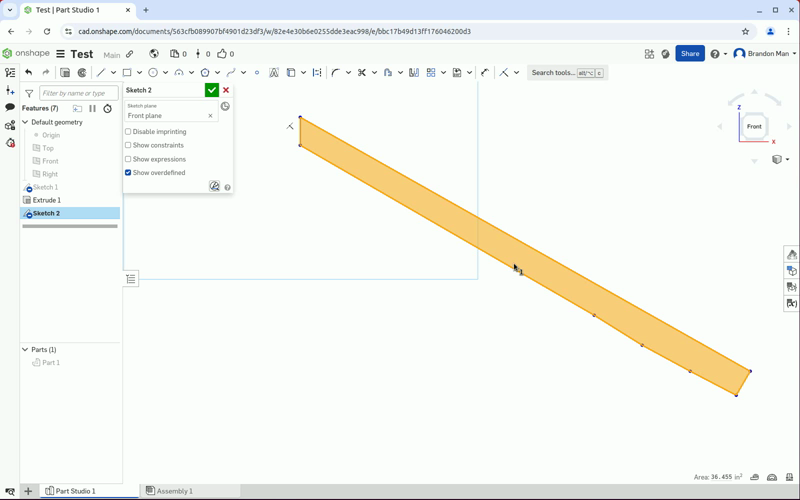
scroll(-6)
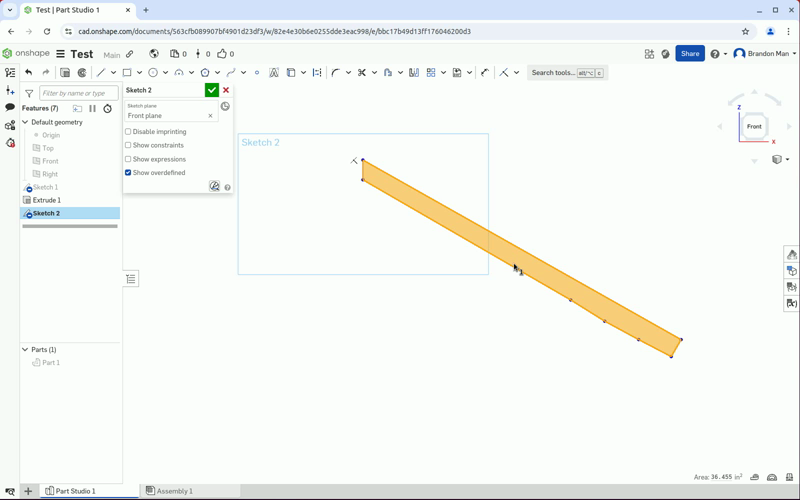
scroll(-6)
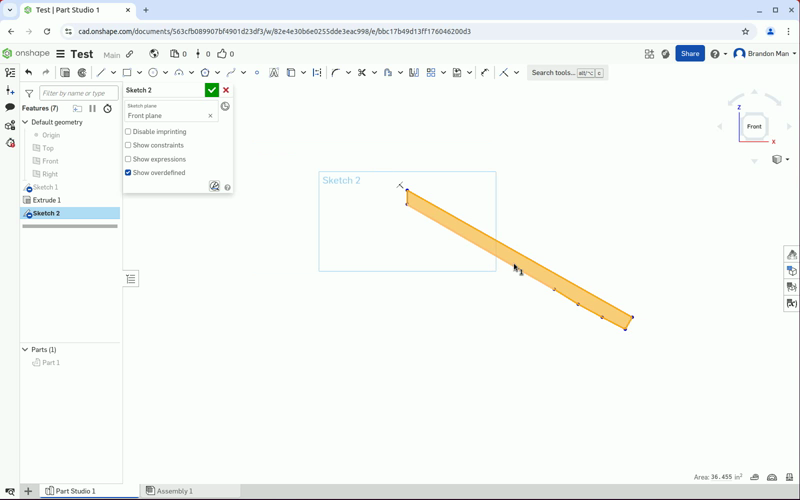
scroll(-6)
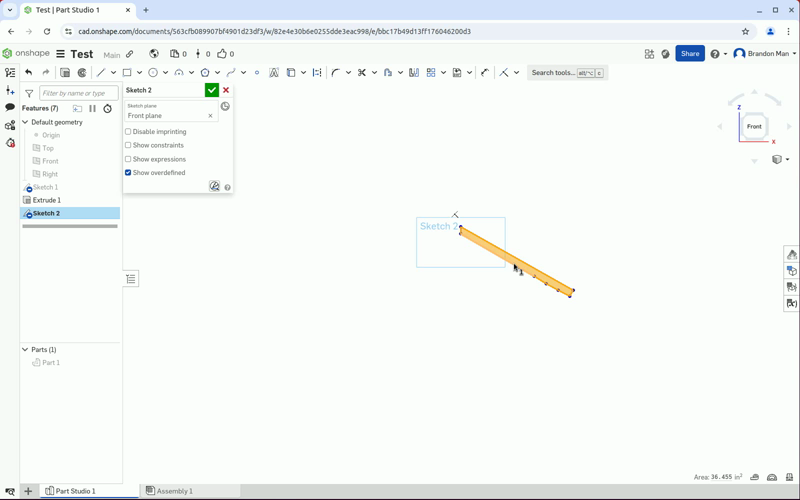
mouse_move(73, 352)
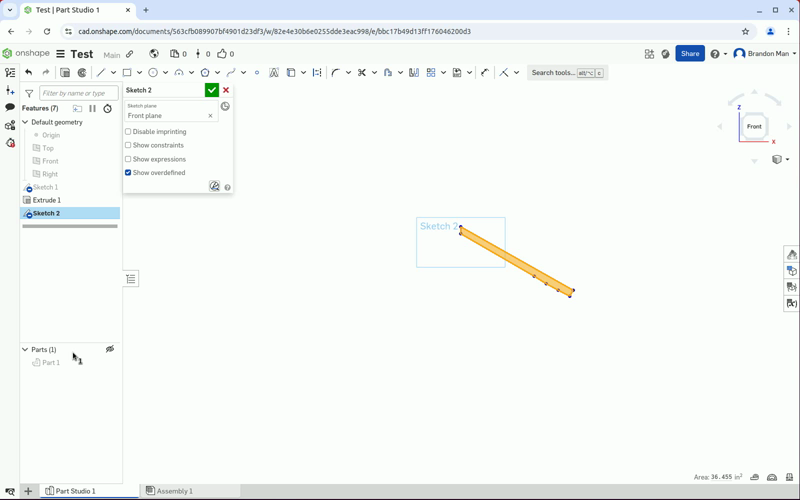
key(shift+y)
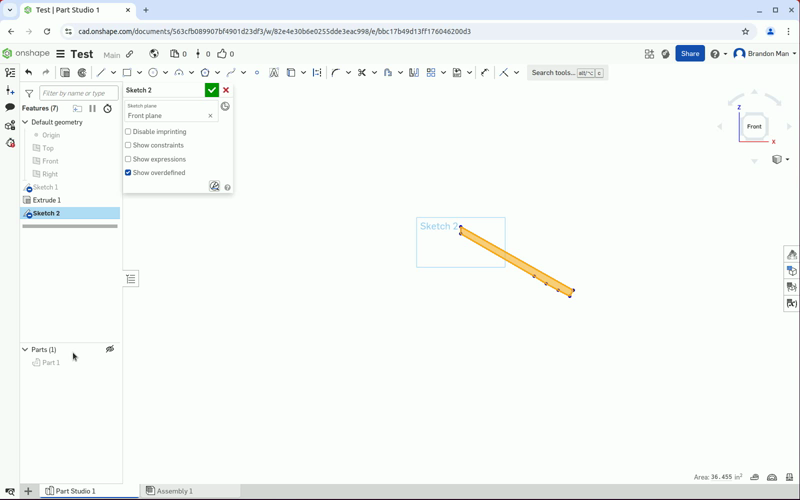
key(shift+e)
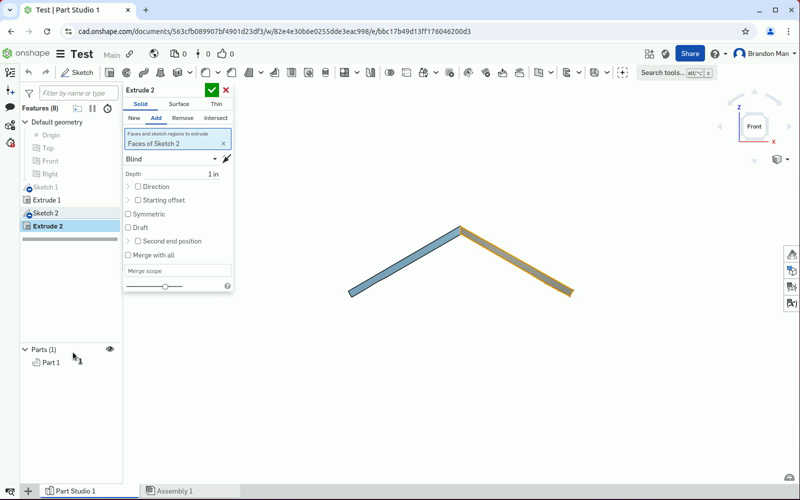
mouse_move(143, 106)
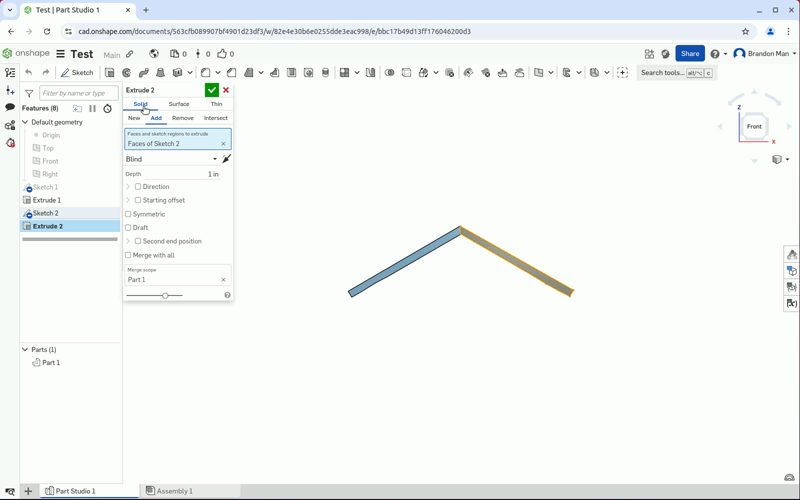
click(143, 106)
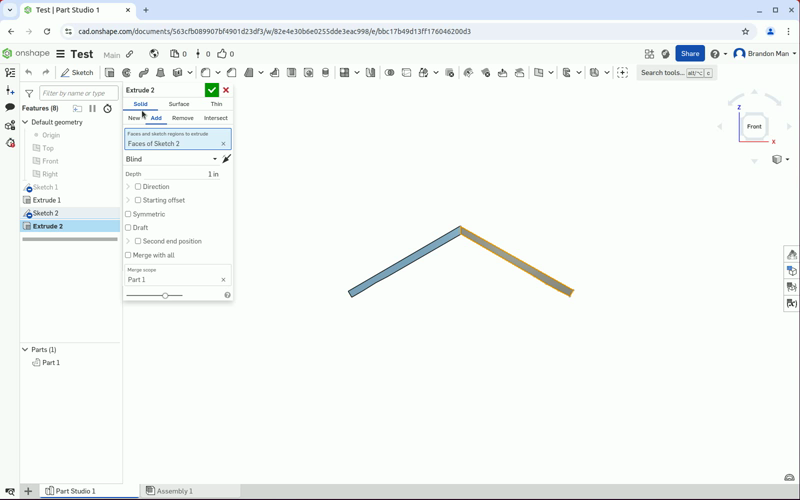
mouse_move(137, 120)
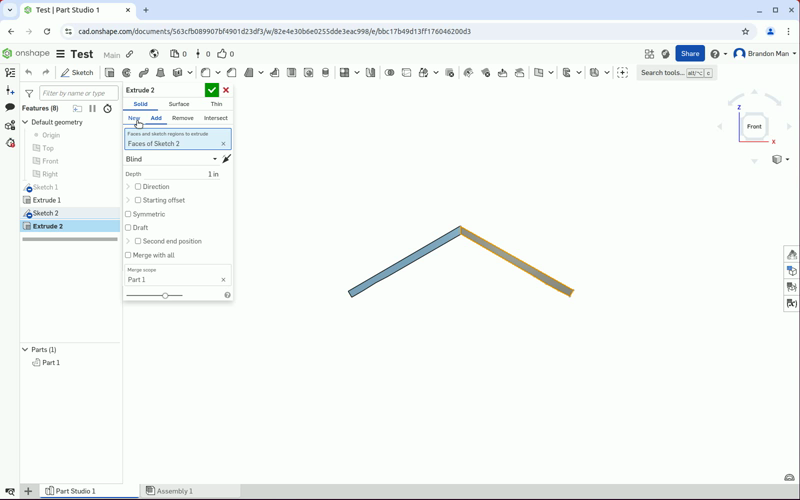
click(137, 120)
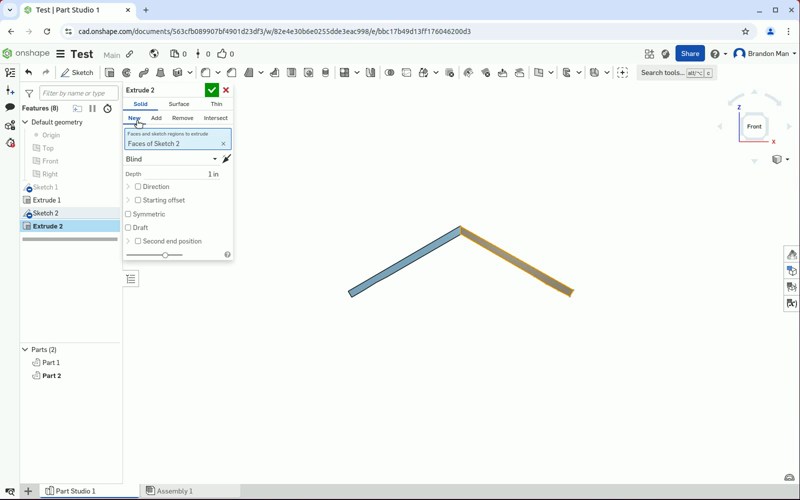
key(tab, 4)
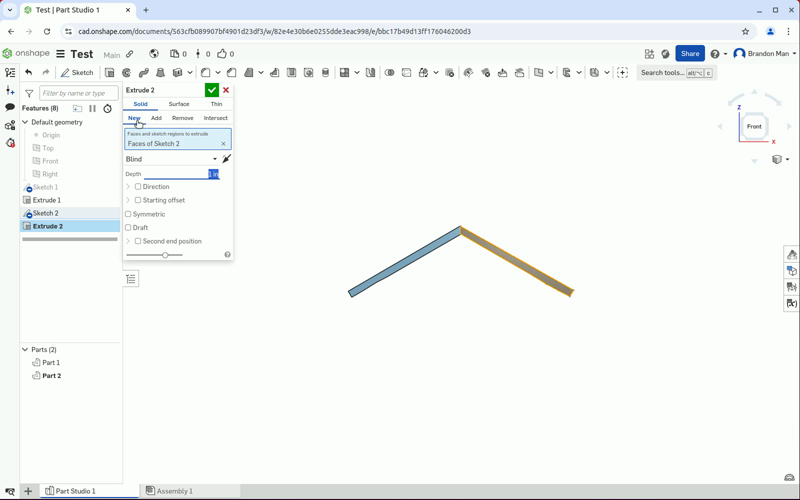
text(0.722)
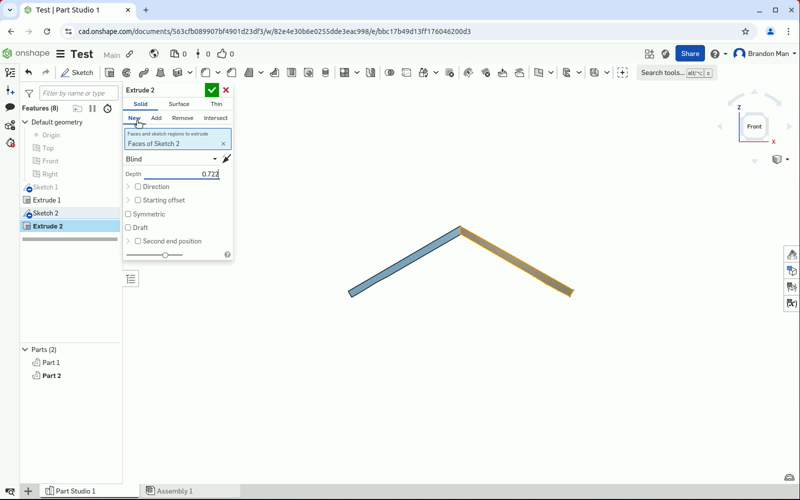
key(enter)
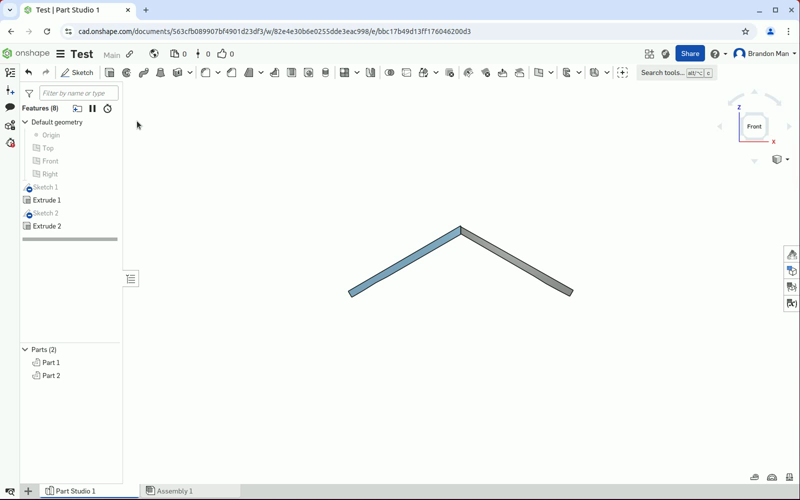
key(shift+h)
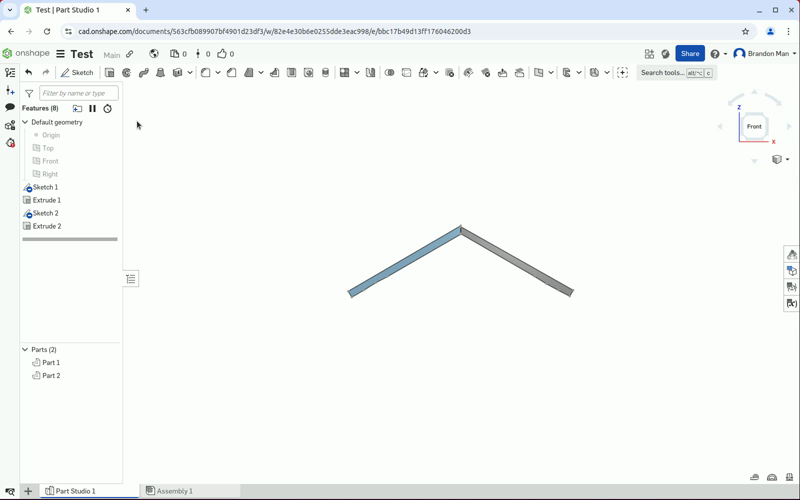
key(shift+h)
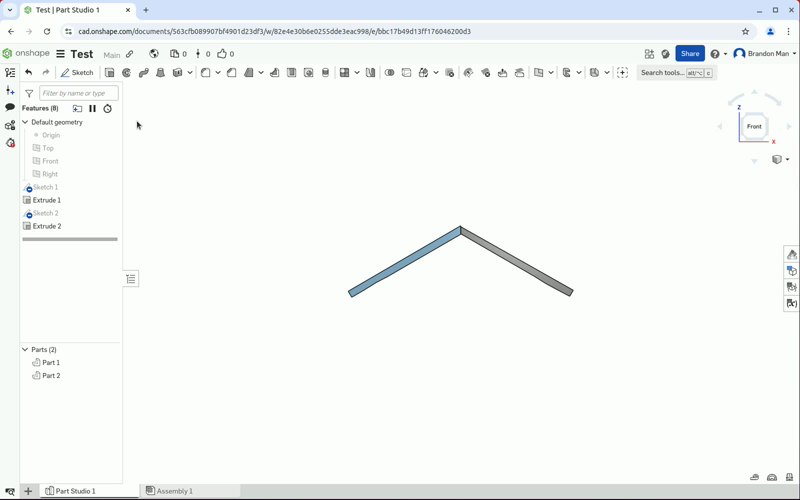
mouse_move(73, 189)
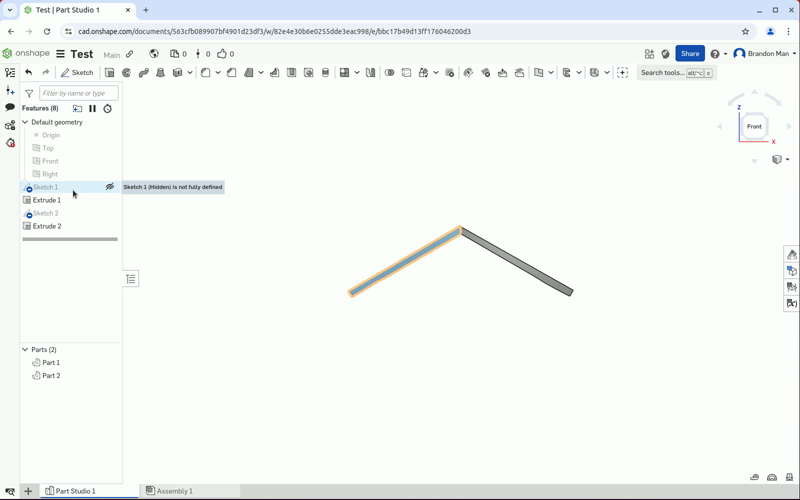
click(73, 189)
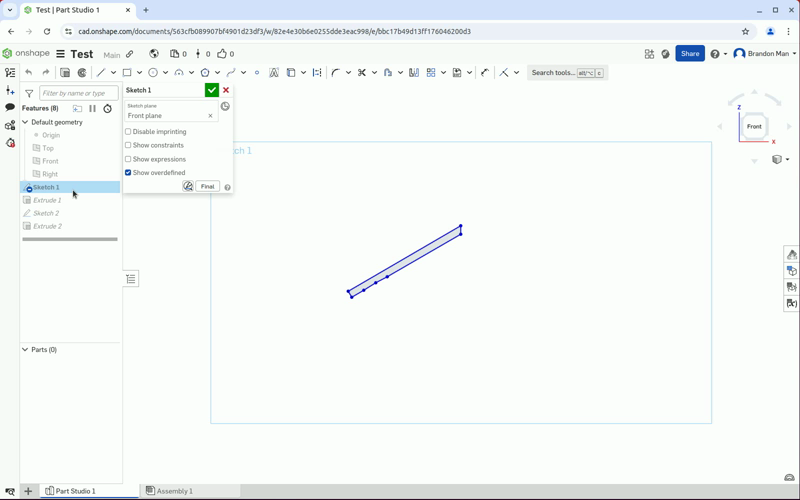
mouse_move(229, 92)
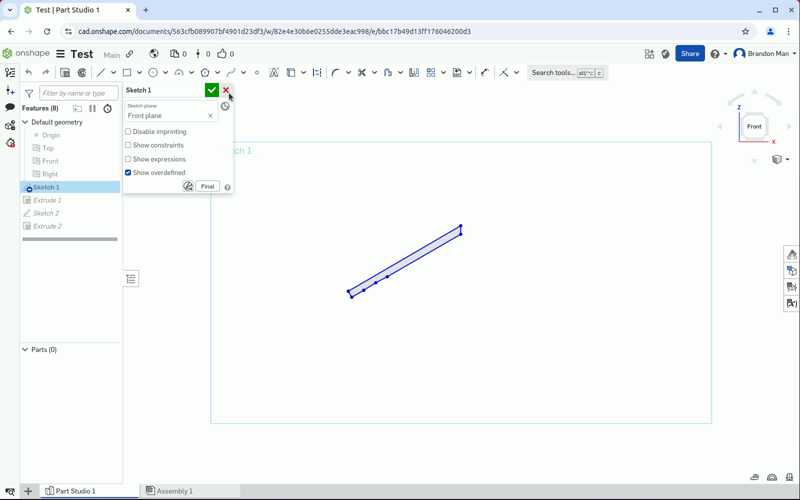
click(229, 92)
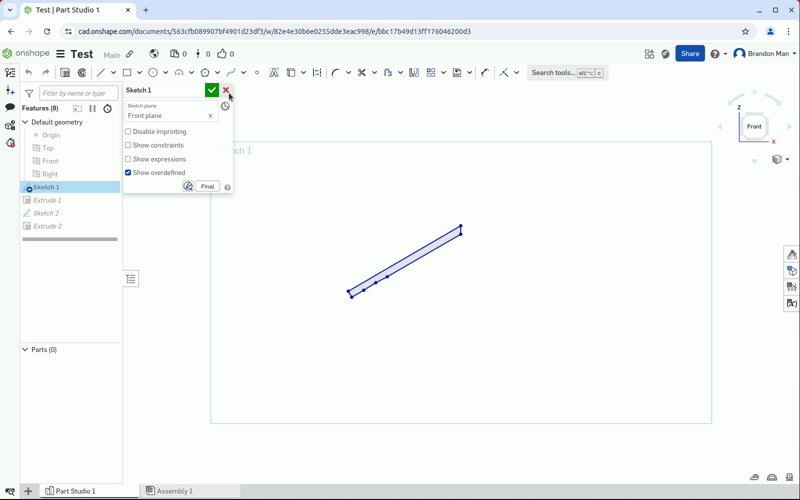
key(shift+s)
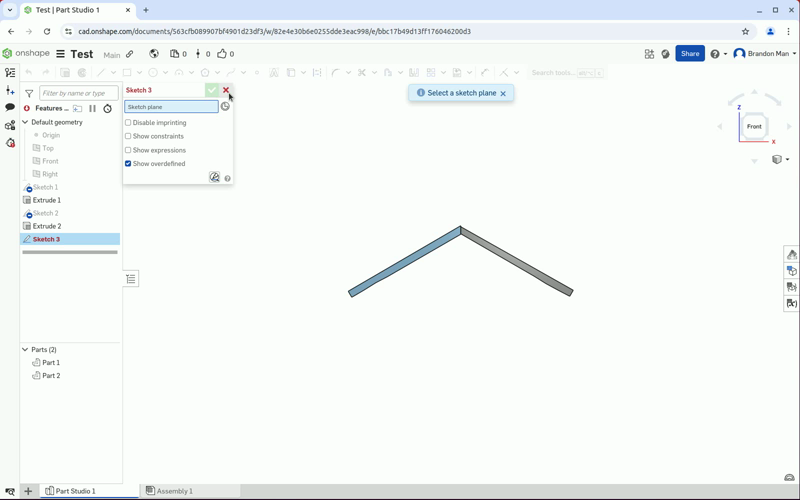
mouse_move(73, 163)
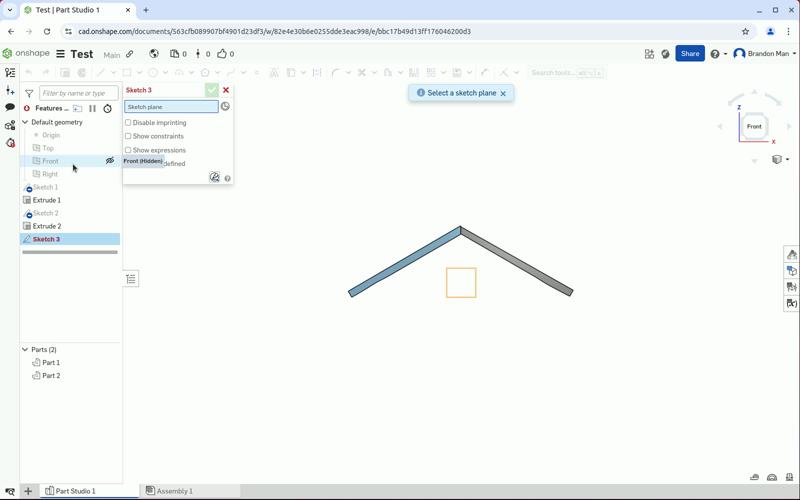
click(73, 163)
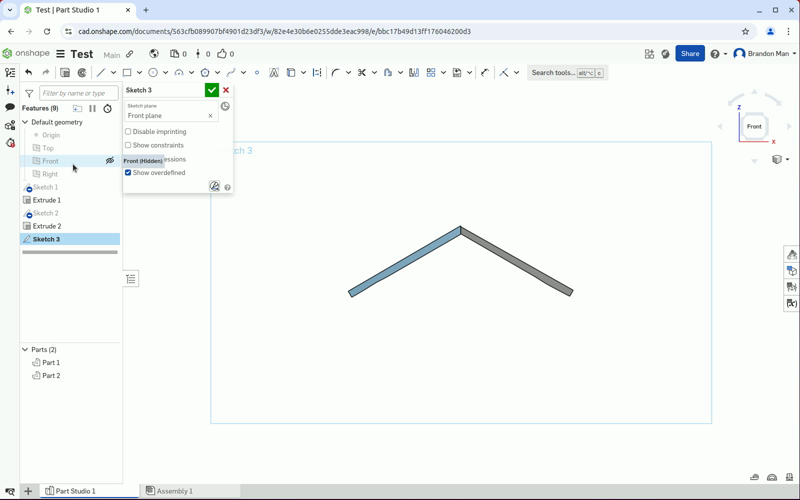
mouse_move(73, 352)
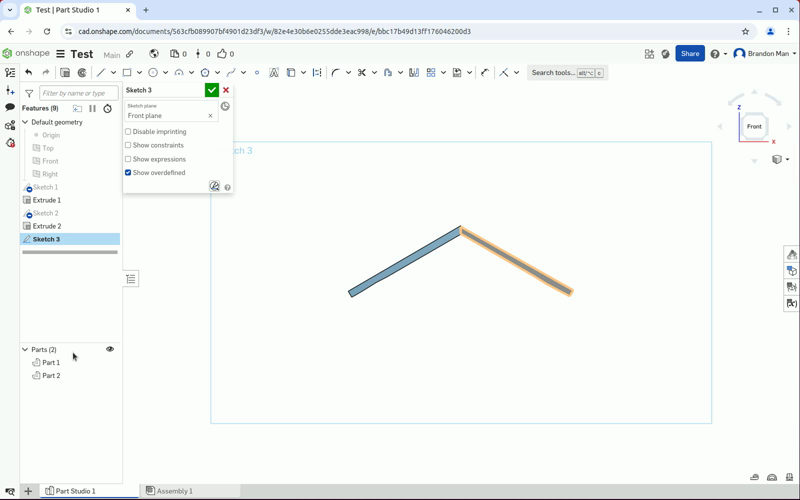
key(y)
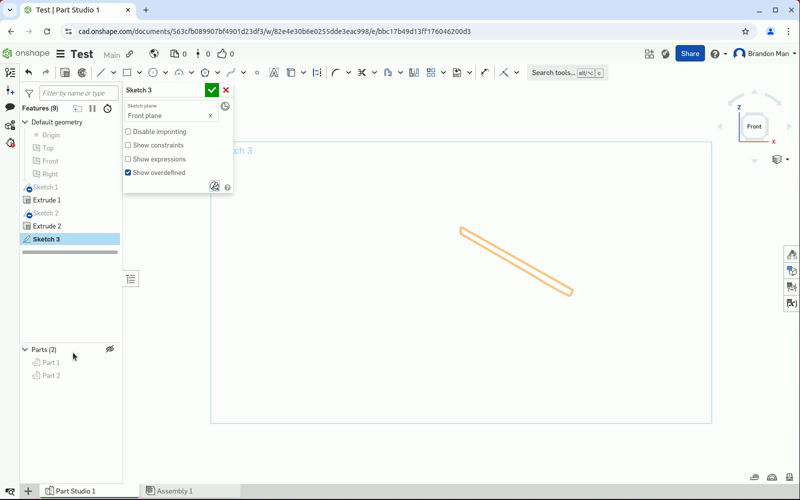
key(l)
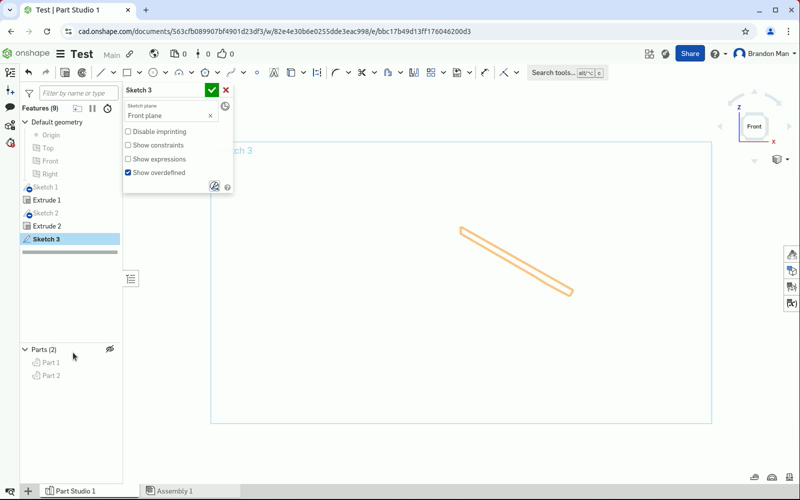
key_down(shift)
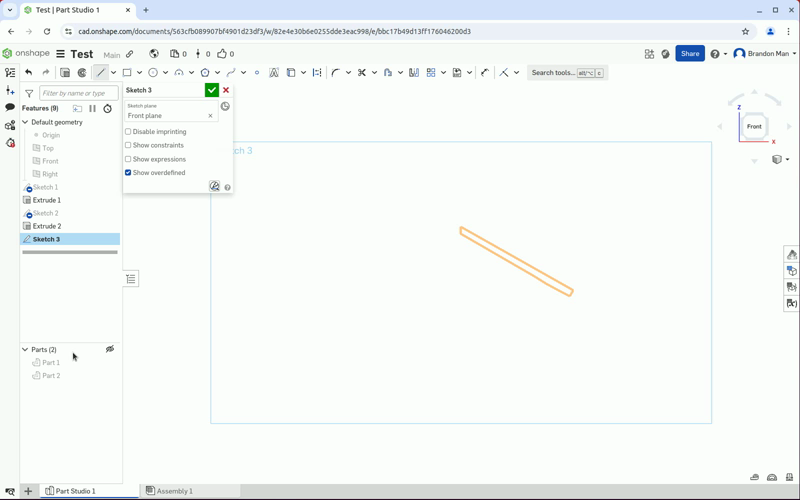
mouse_move(460, 282)
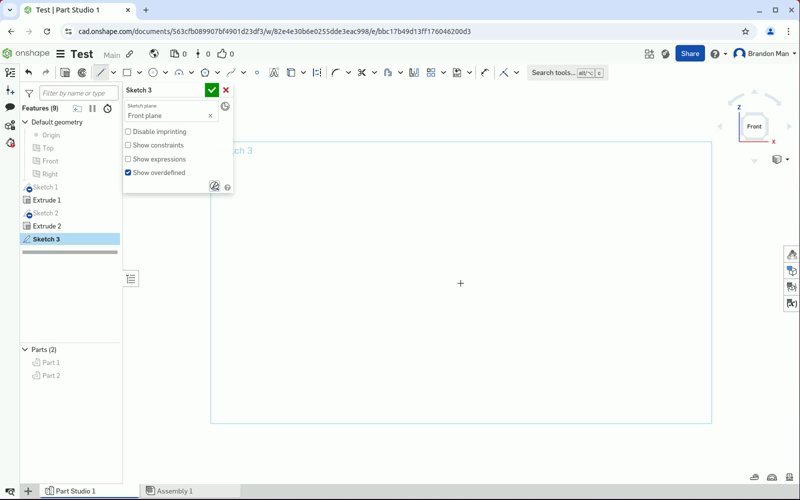
click(460, 282)
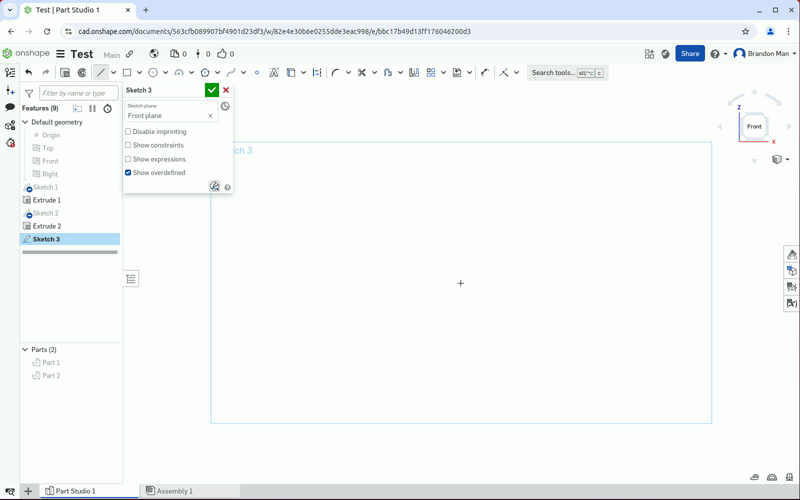
key_up(shift)
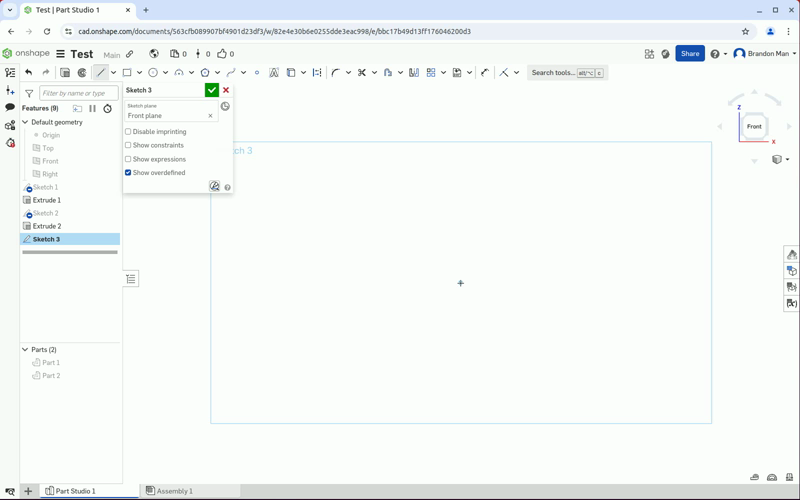
key_down(shift)
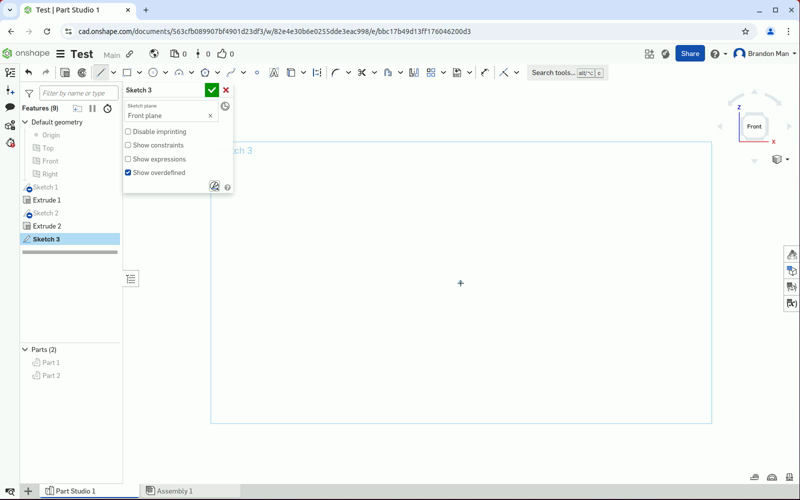
mouse_move(540, 282)
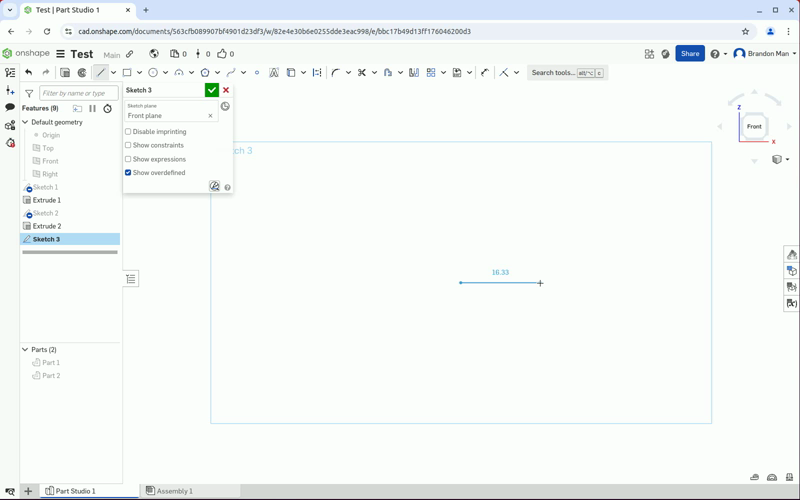
click(540, 282)
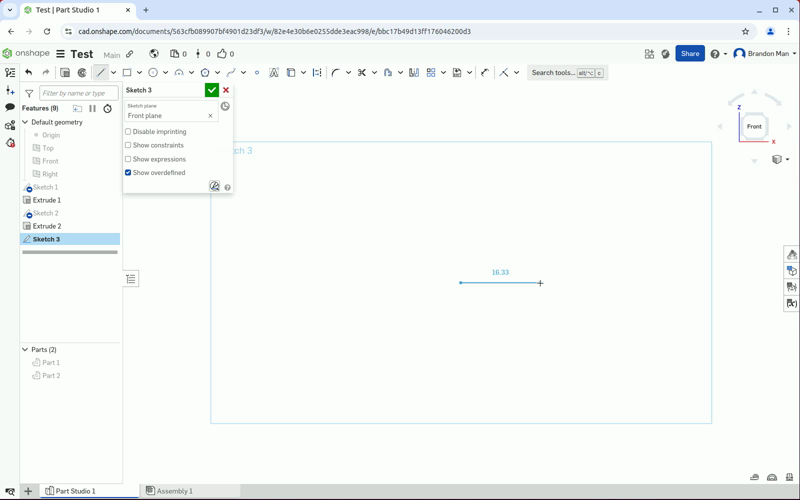
key_up(shift)
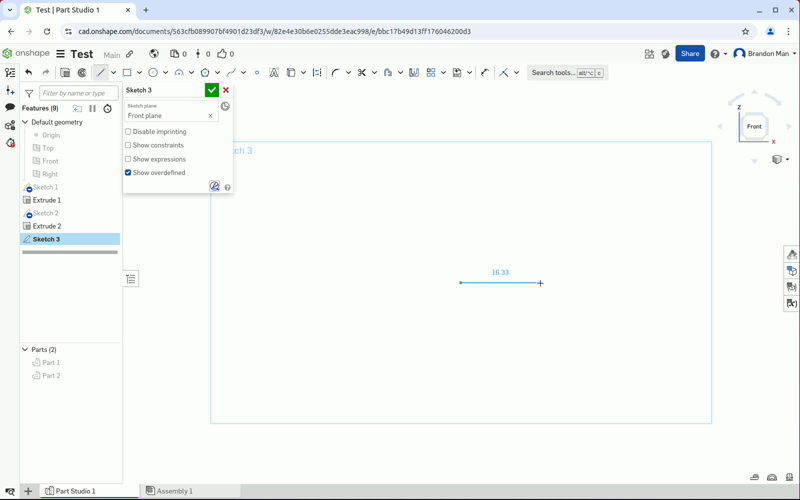
key_down(shift)
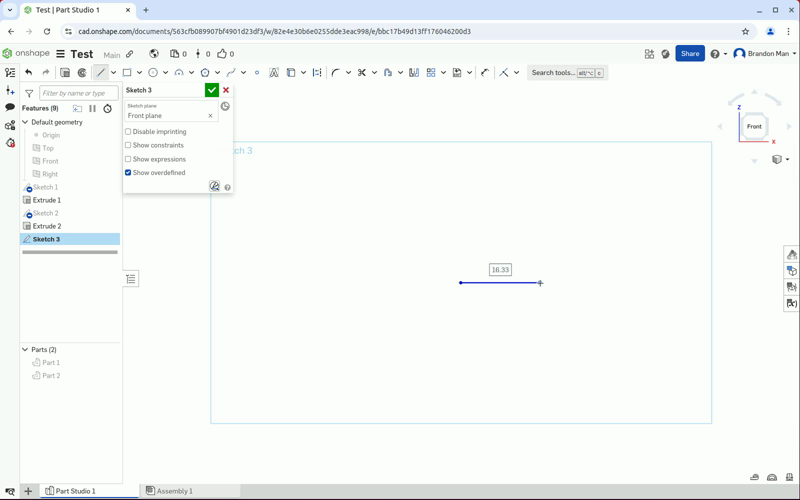
mouse_move(570, 282)
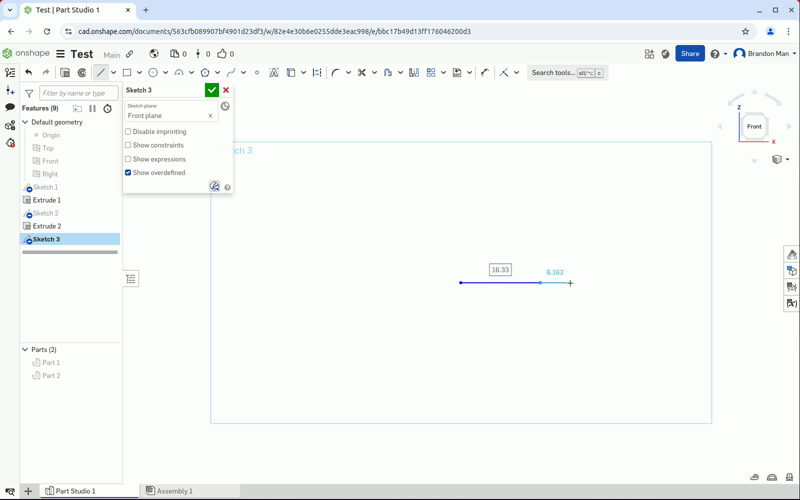
mouse_move(546, 282)
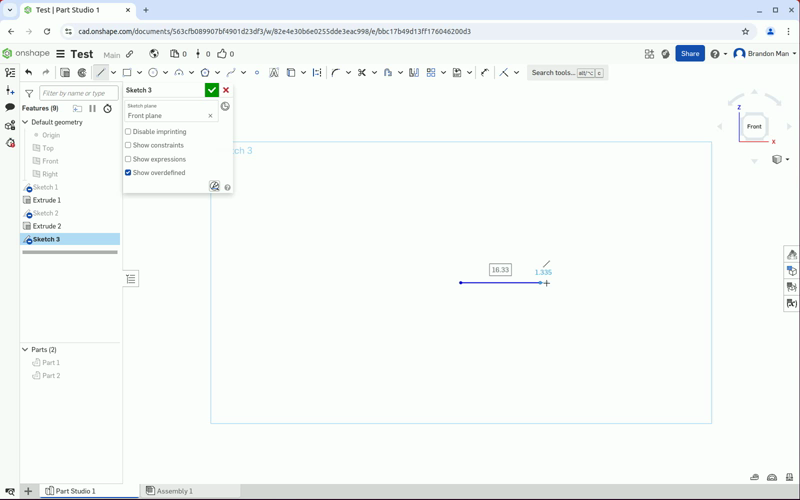
scroll(6)
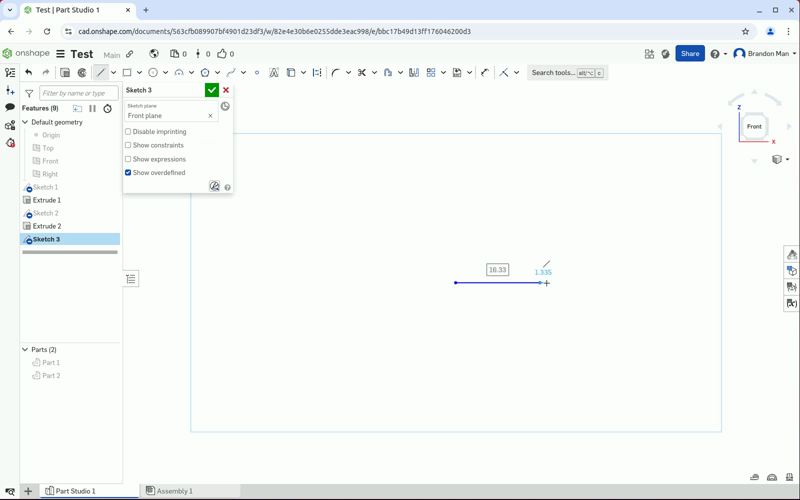
scroll(6)
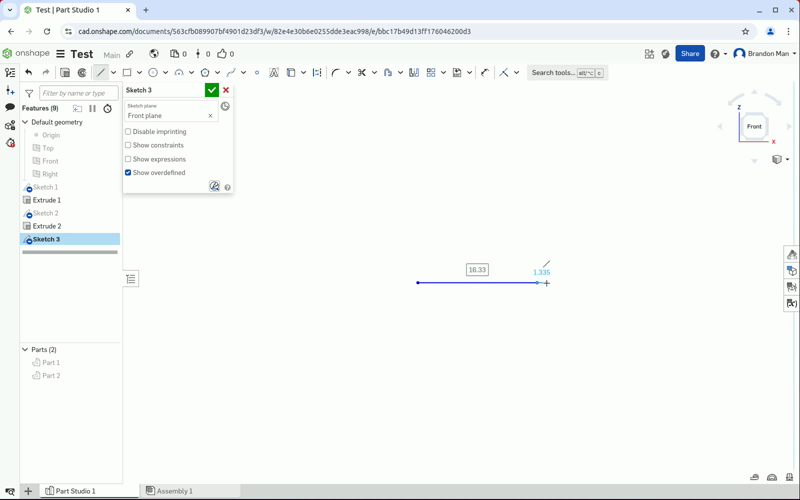
scroll(6)
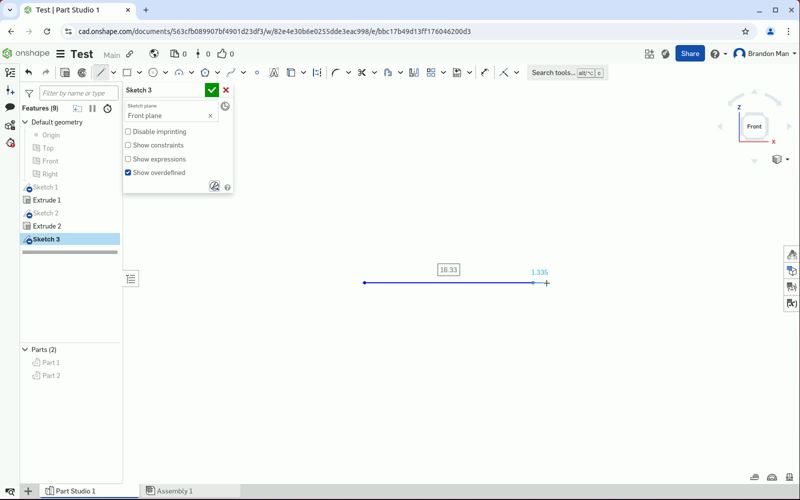
scroll(6)
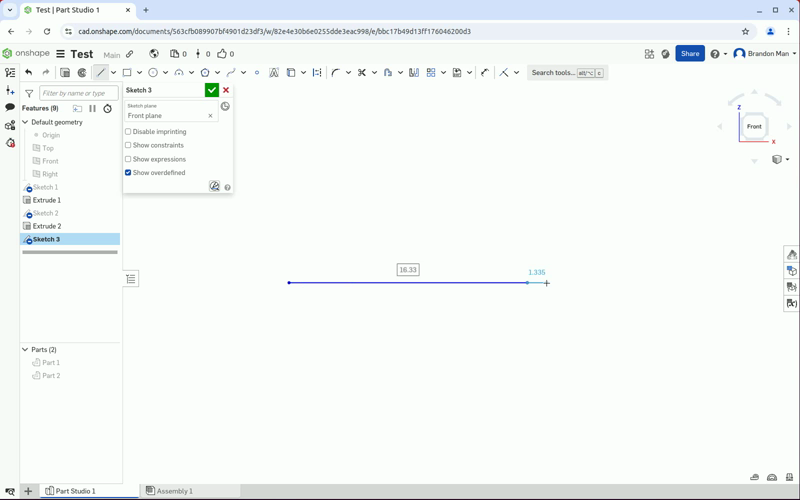
scroll(6)
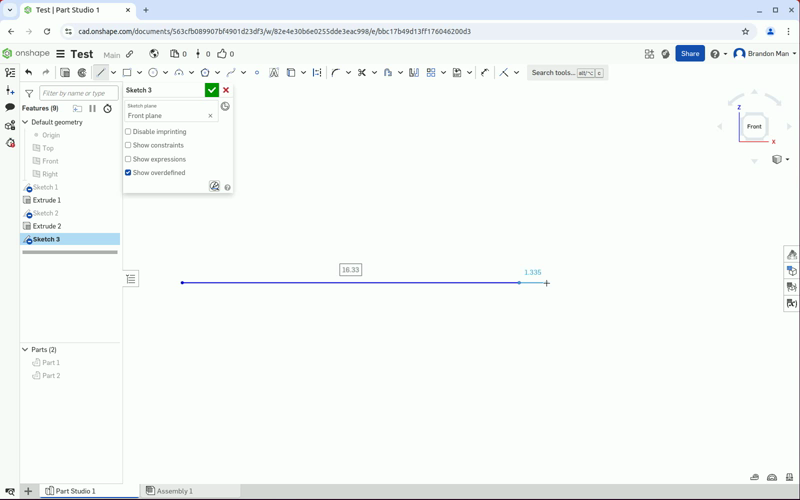
scroll(6)
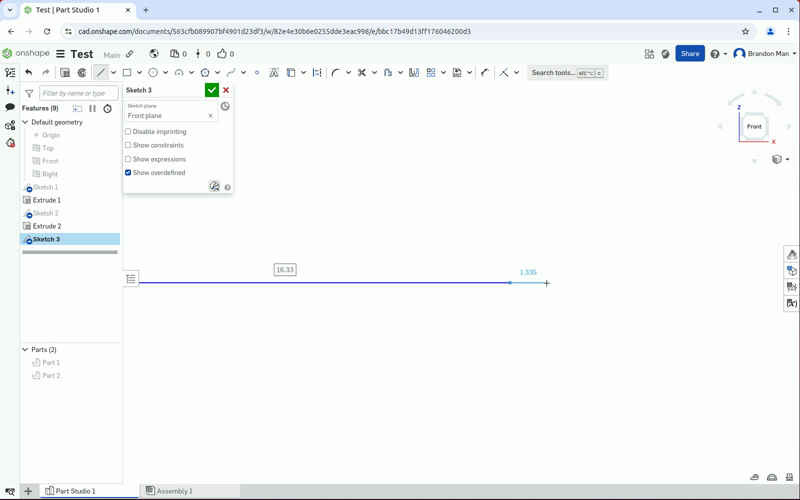
scroll(6)
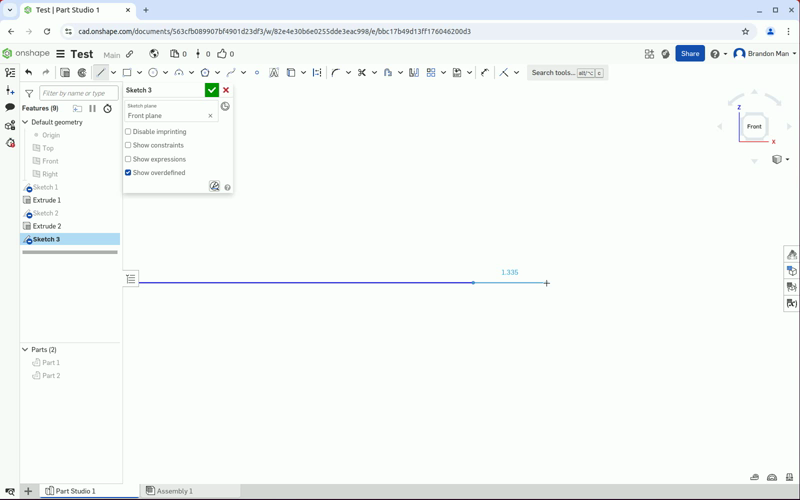
click(546, 282)
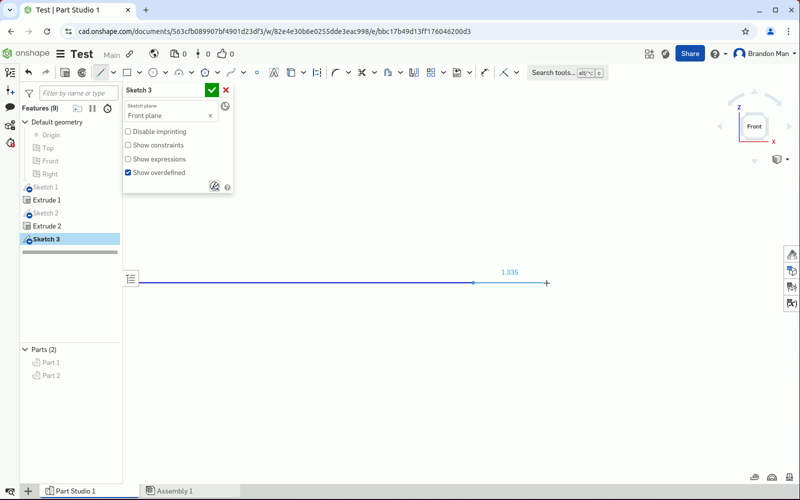
scroll(-6)
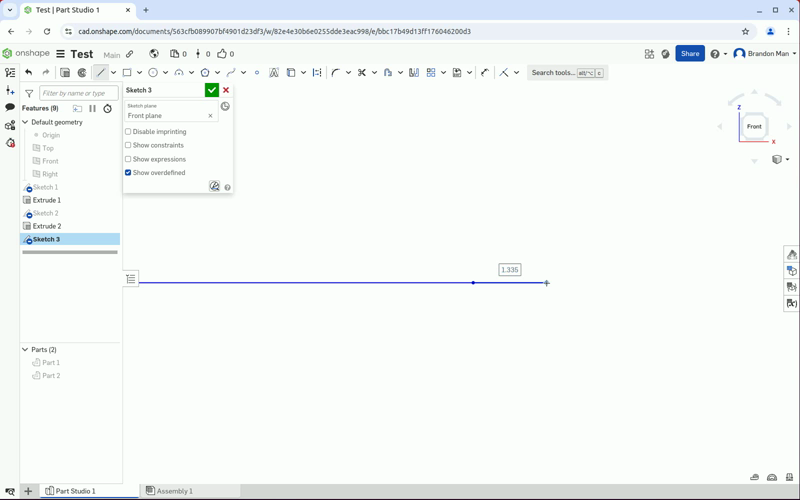
scroll(-6)
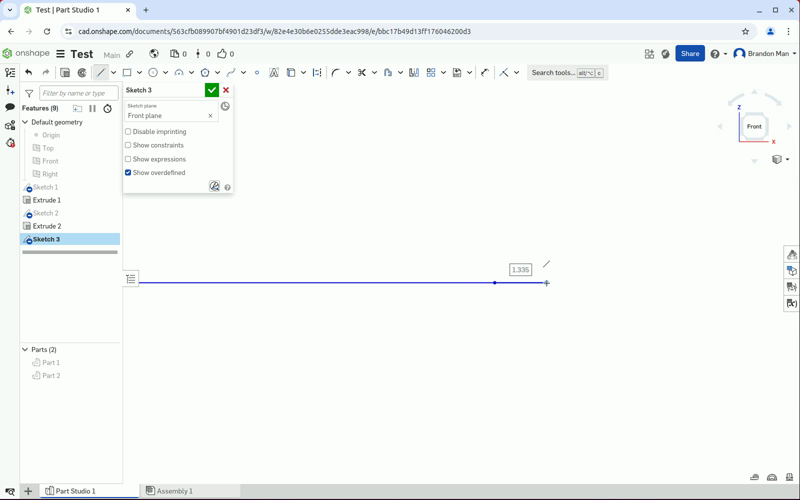
scroll(-6)
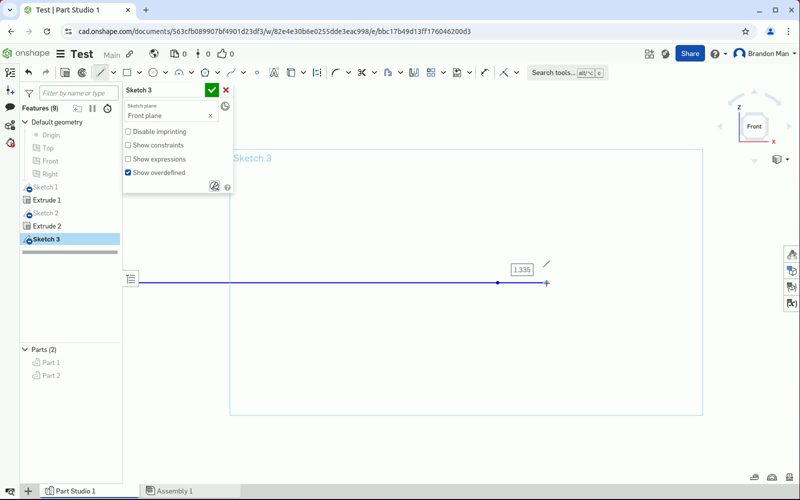
scroll(-6)
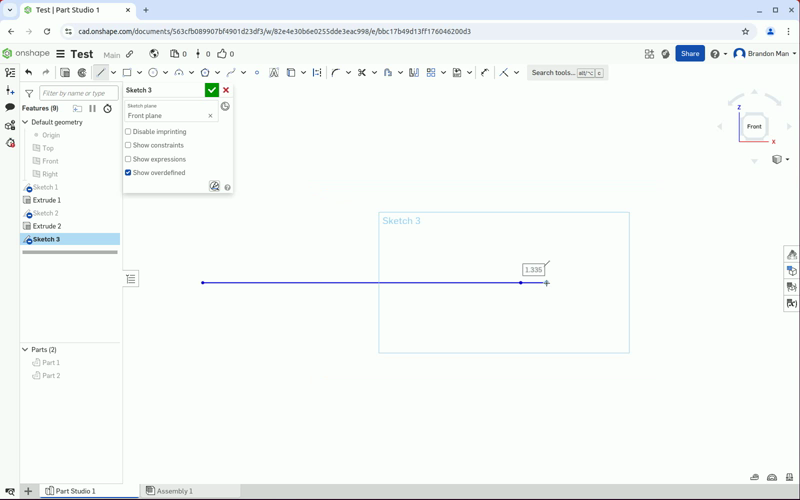
scroll(-6)
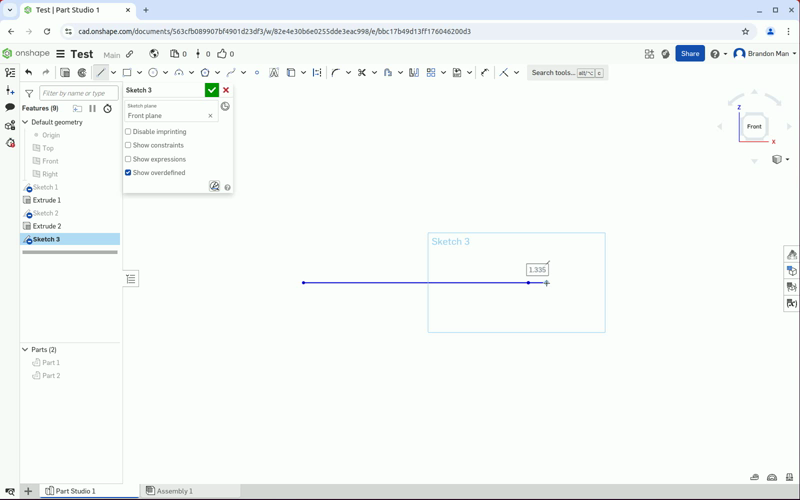
scroll(-6)
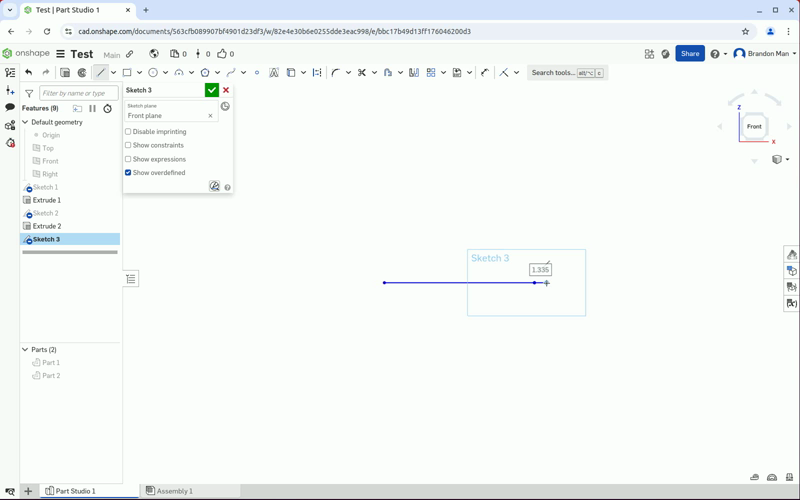
scroll(-6)
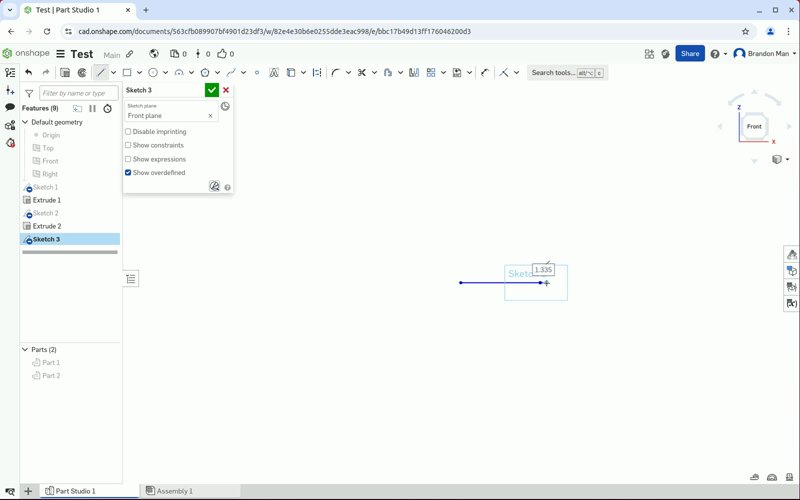
key_up(shift)
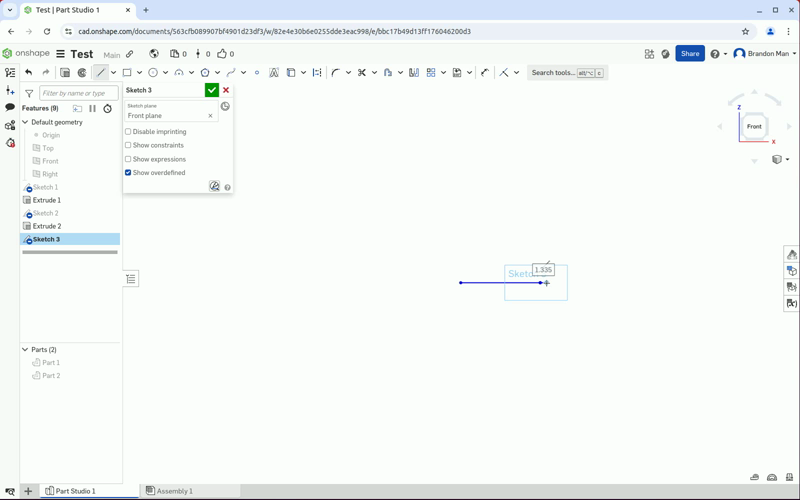
key_down(shift)
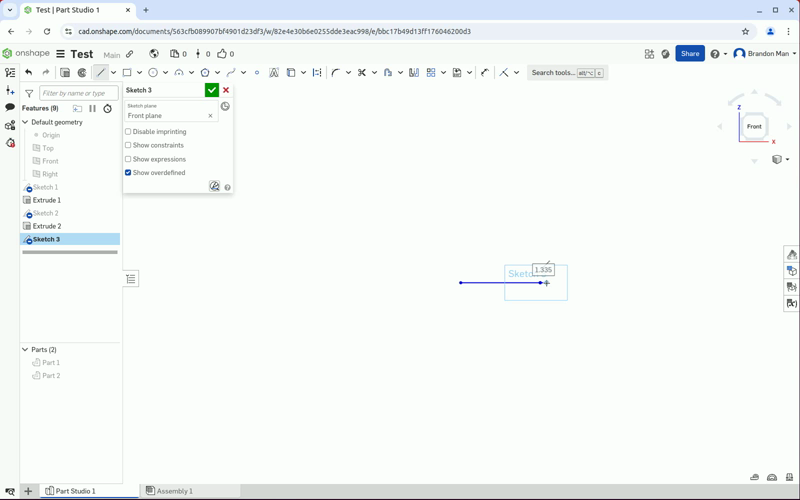
mouse_move(576, 282)
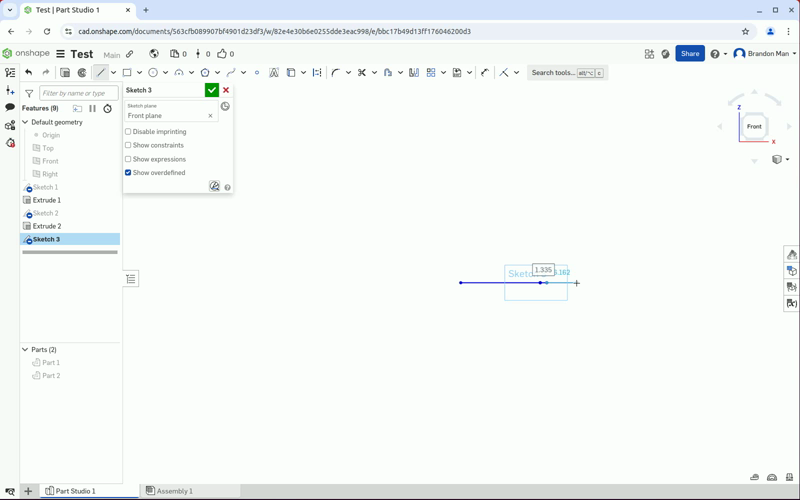
mouse_move(534, 276)
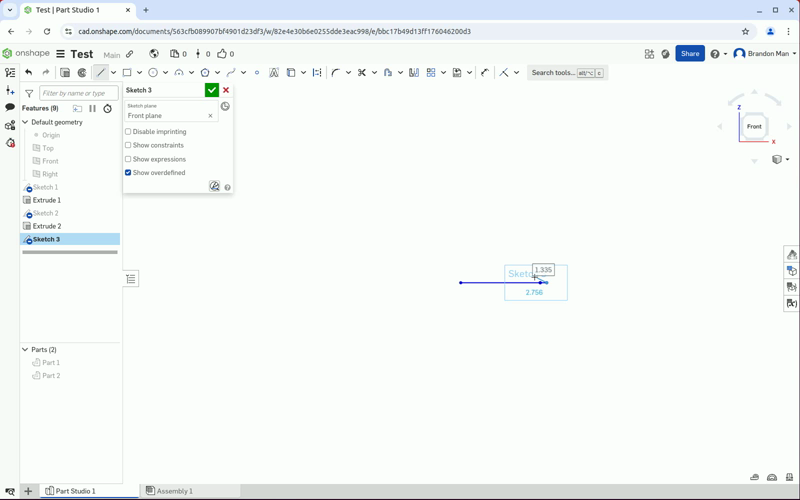
click(534, 276)
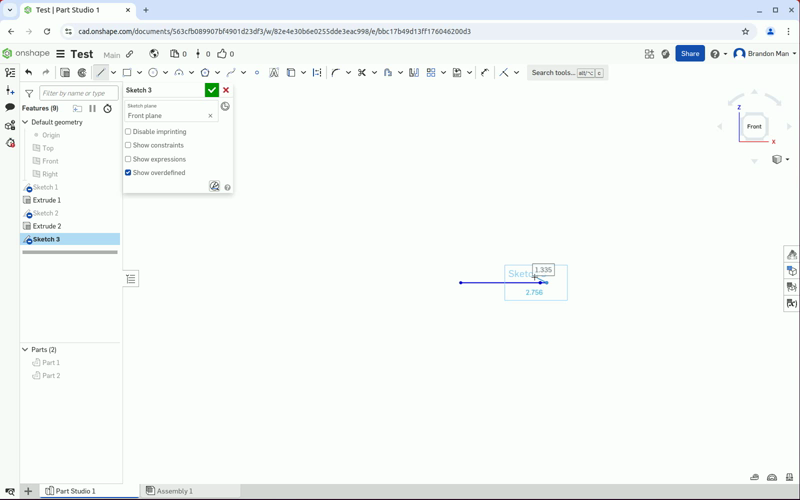
key_up(shift)
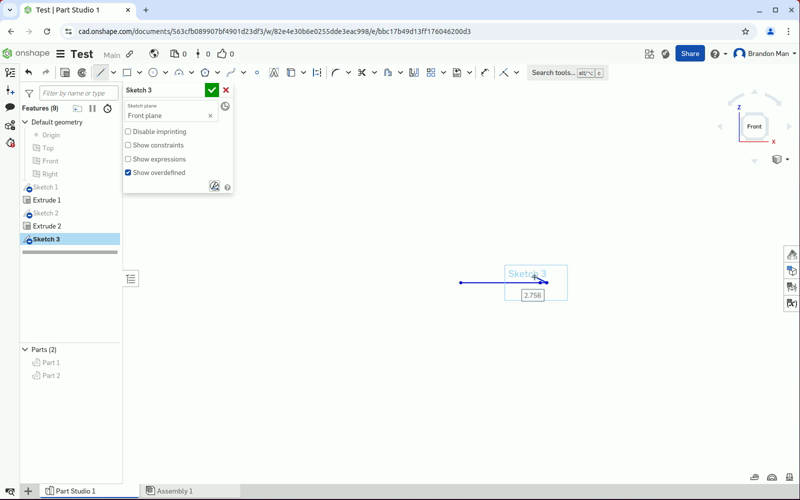
key_down(shift)
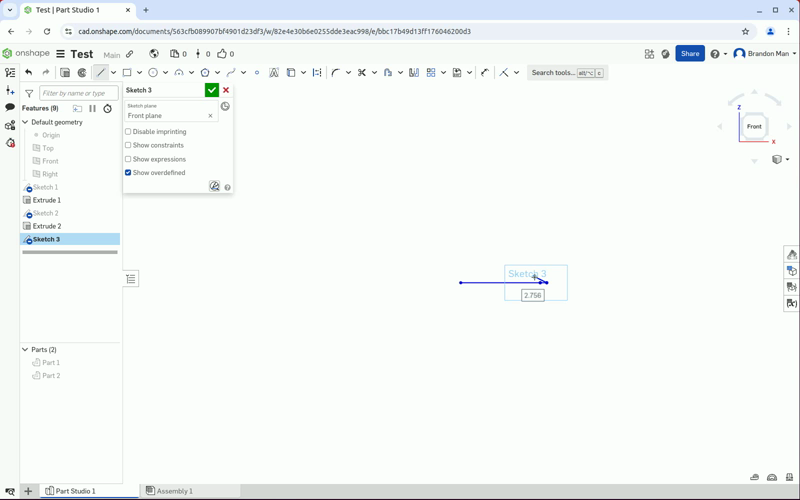
mouse_move(460, 276)
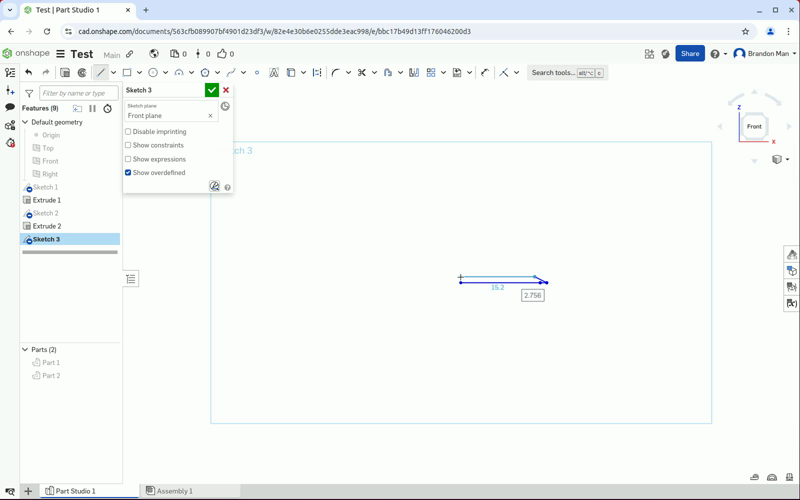
click(460, 276)
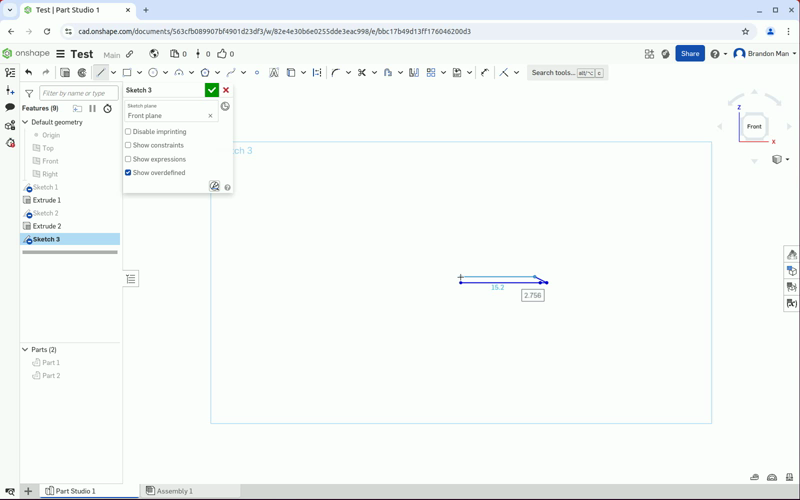
key_up(shift)
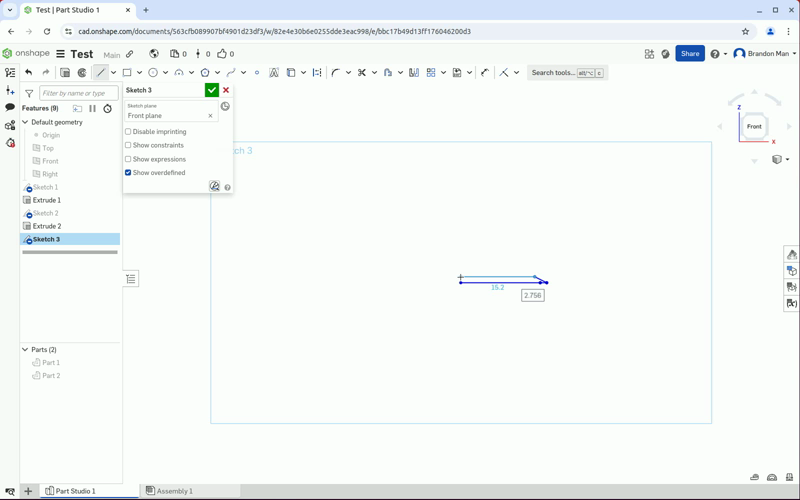
mouse_move(490, 276)
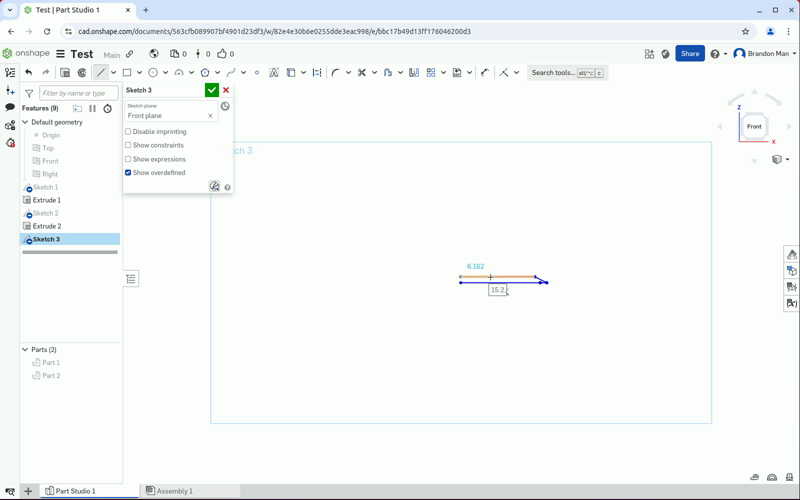
key_down(shift)
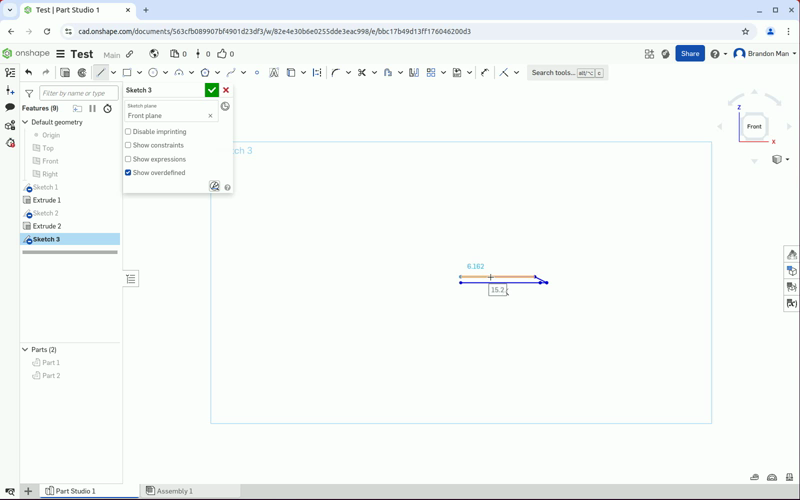
mouse_move(460, 282)
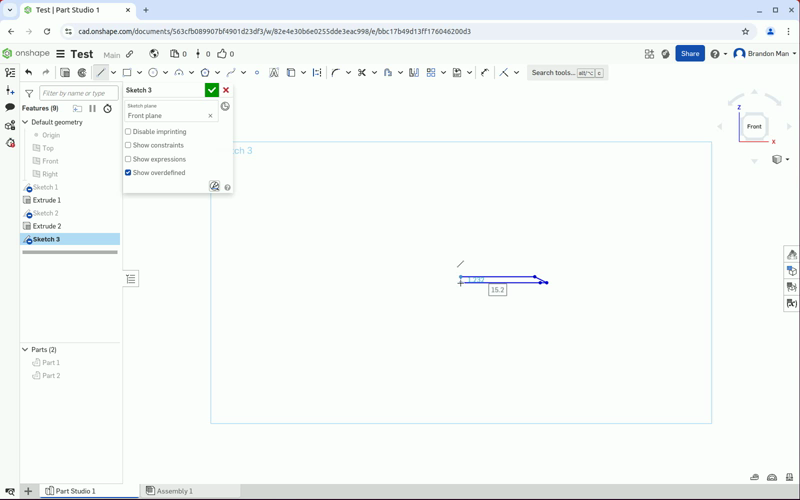
scroll(6)
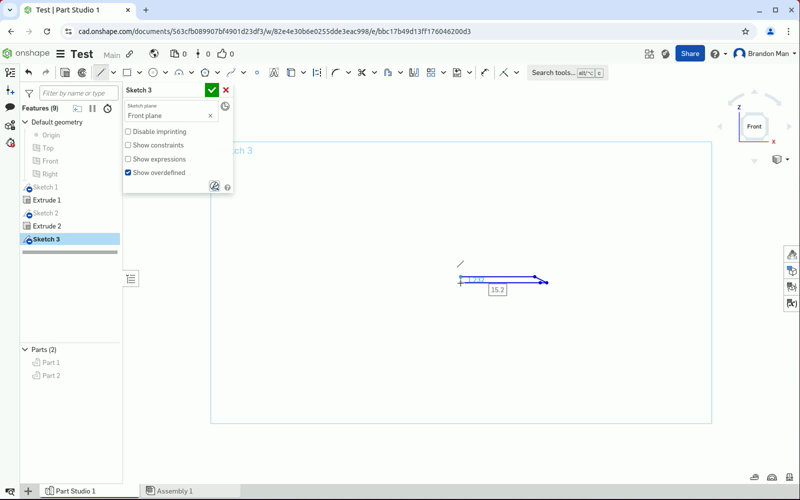
scroll(6)
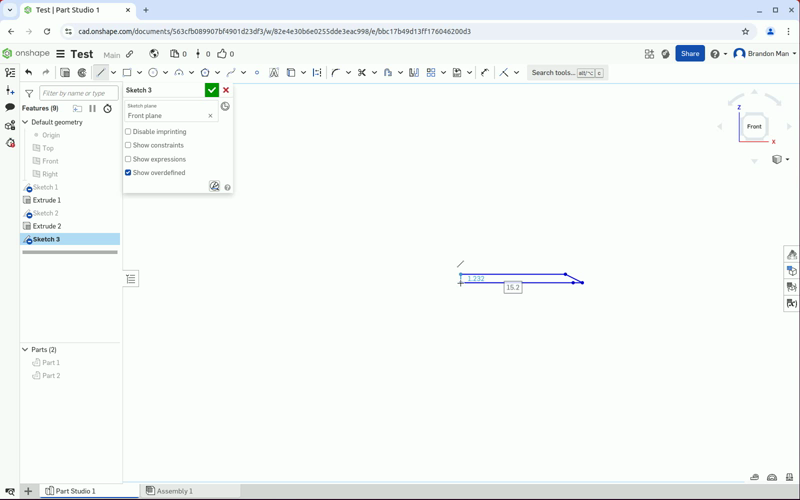
scroll(6)
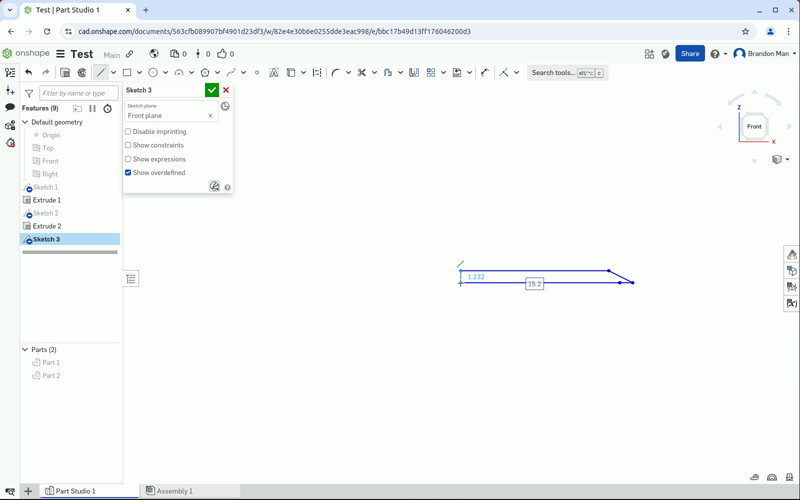
scroll(6)
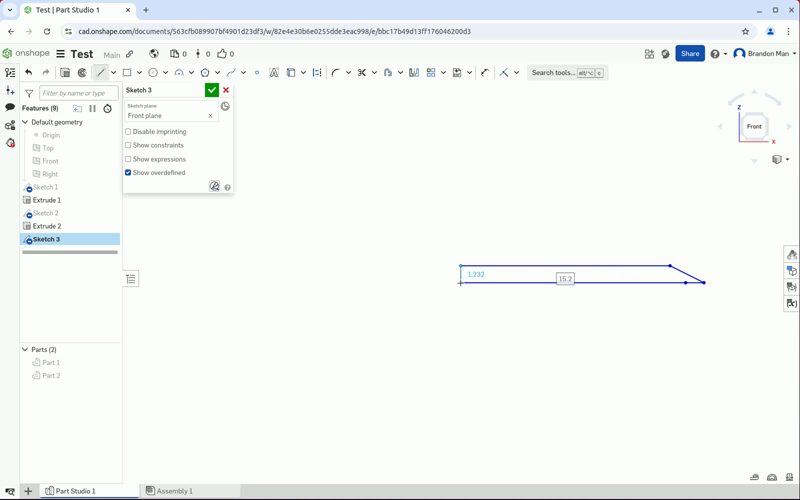
scroll(6)
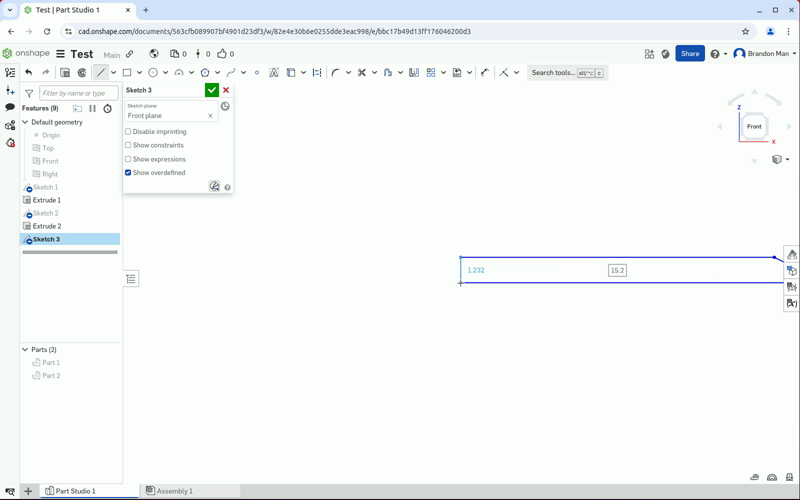
scroll(6)
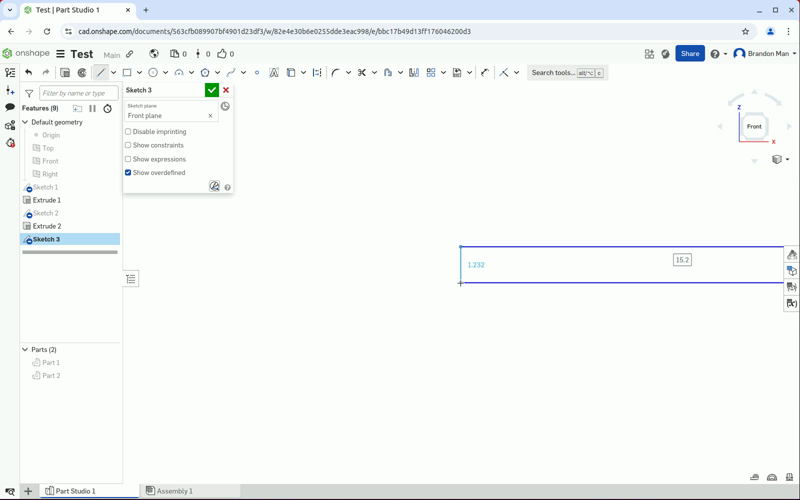
scroll(6)
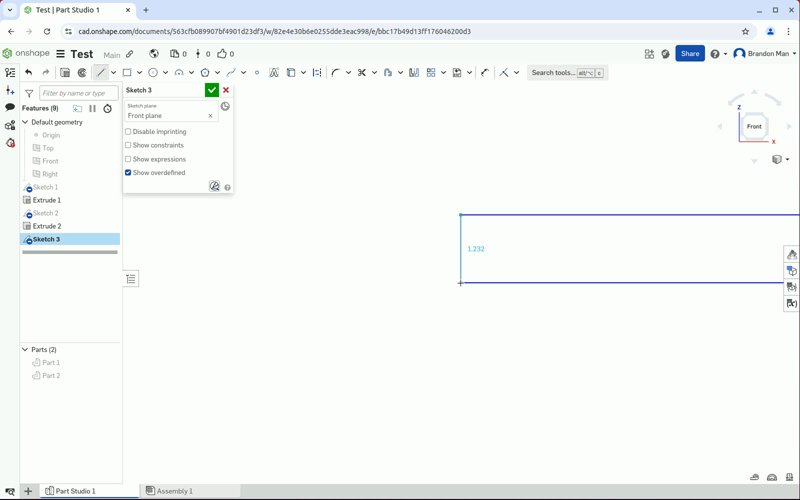
key_up(shift)
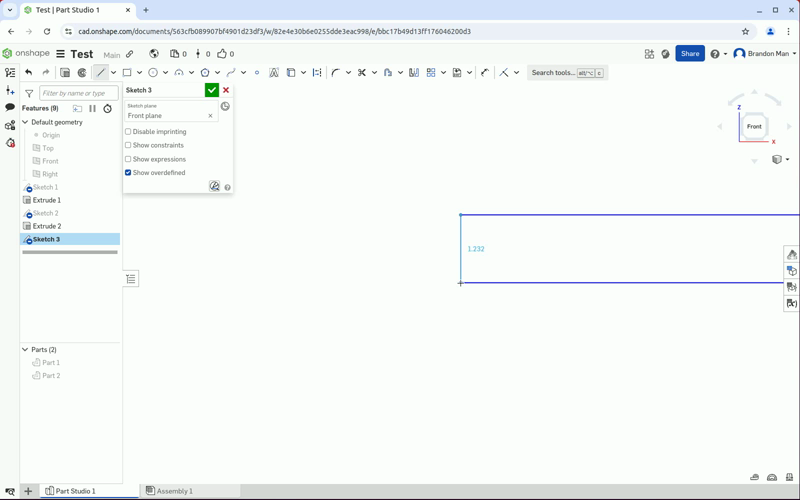
click(460, 282)
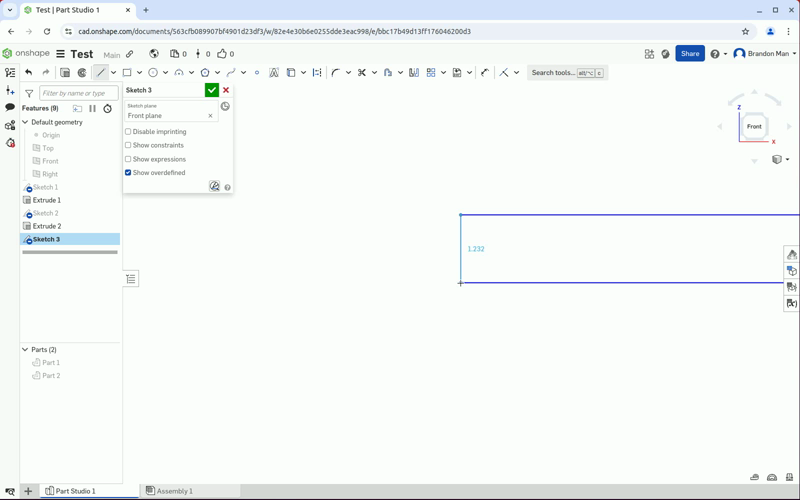
scroll(-6)
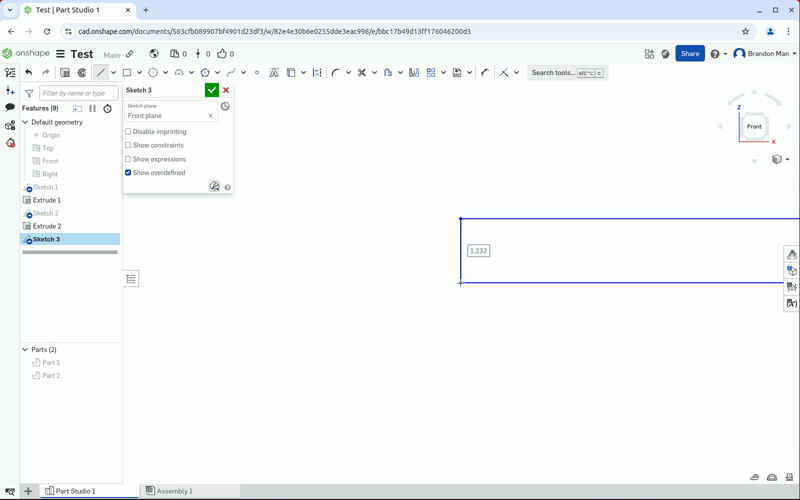
scroll(-6)
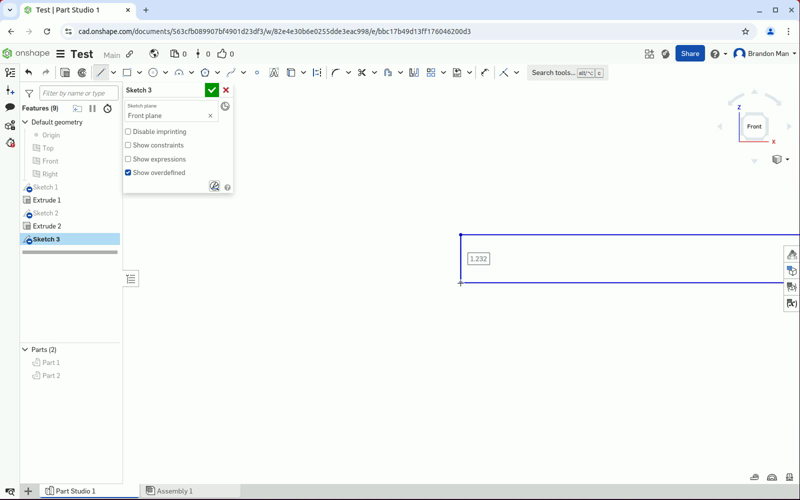
scroll(-6)
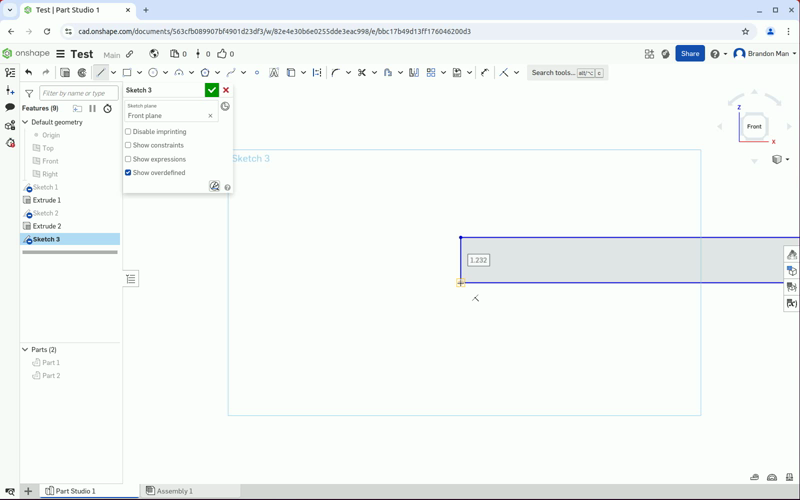
scroll(-6)
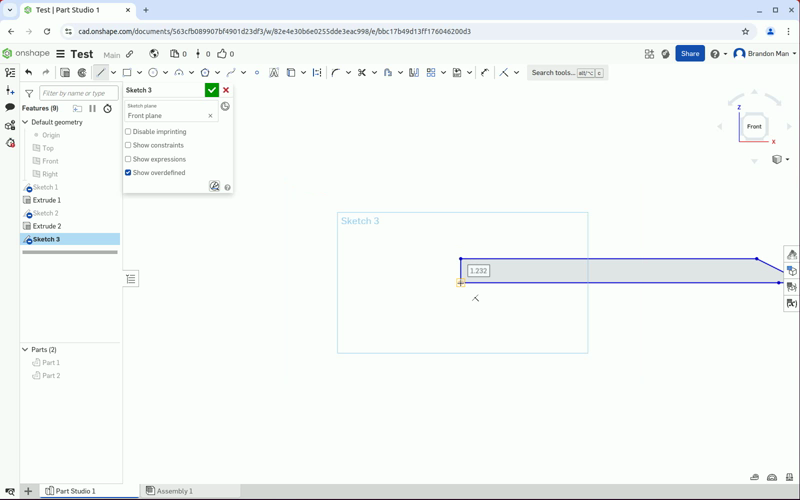
scroll(-6)
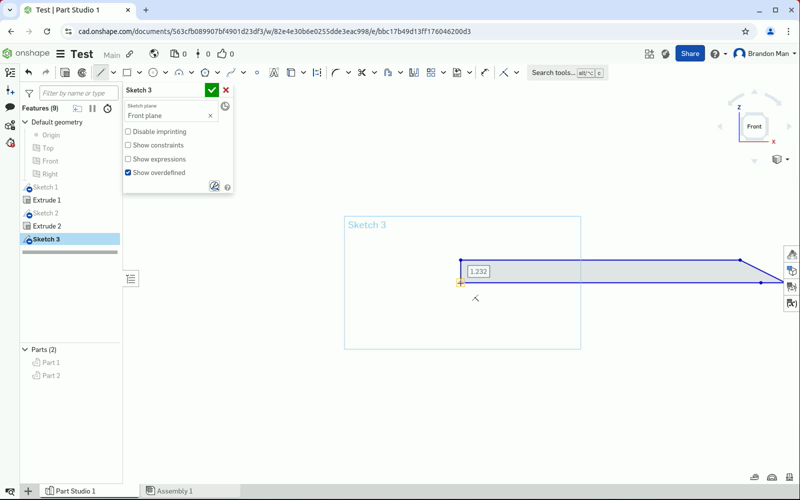
scroll(-6)
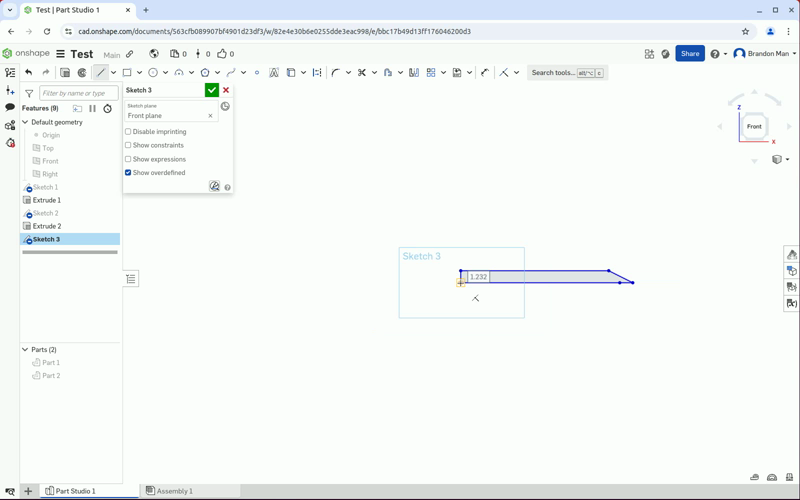
scroll(-6)
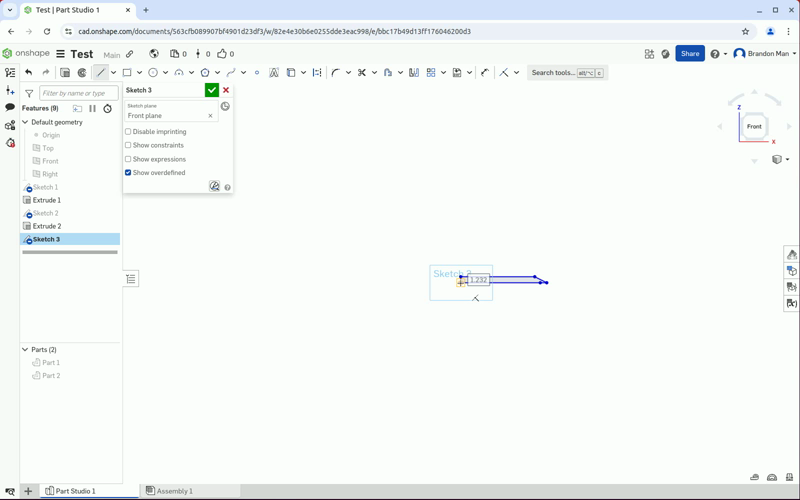
key(esc)
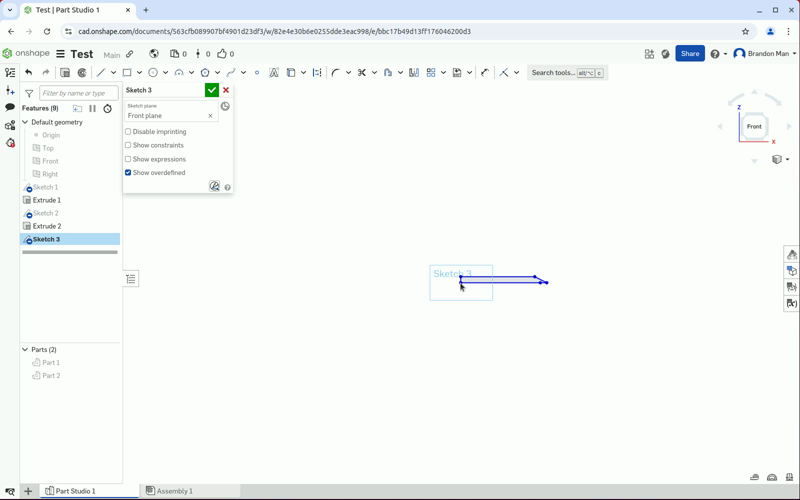
mouse_move(461, 279)
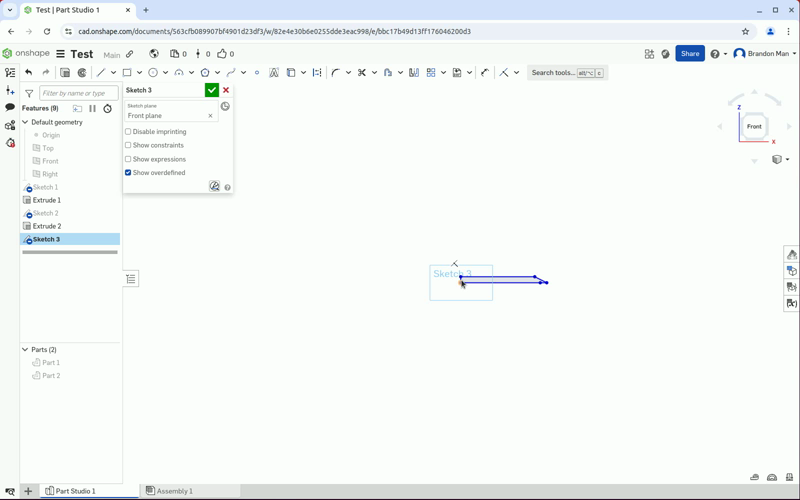
scroll(6)
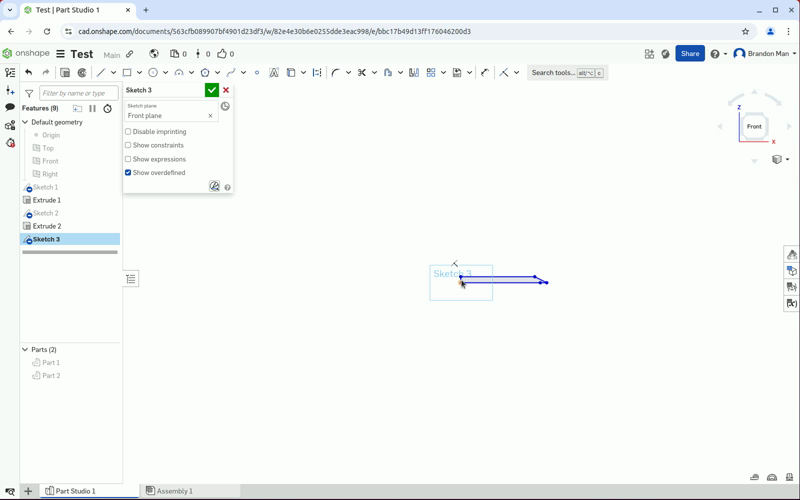
scroll(6)
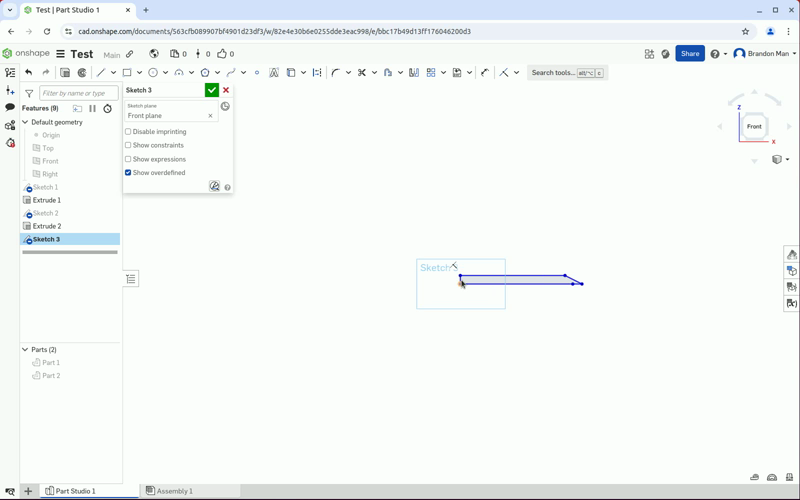
scroll(6)
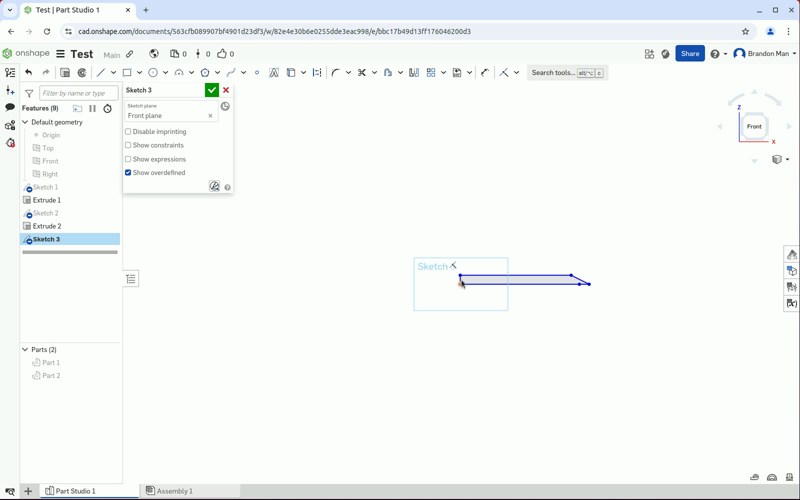
scroll(6)
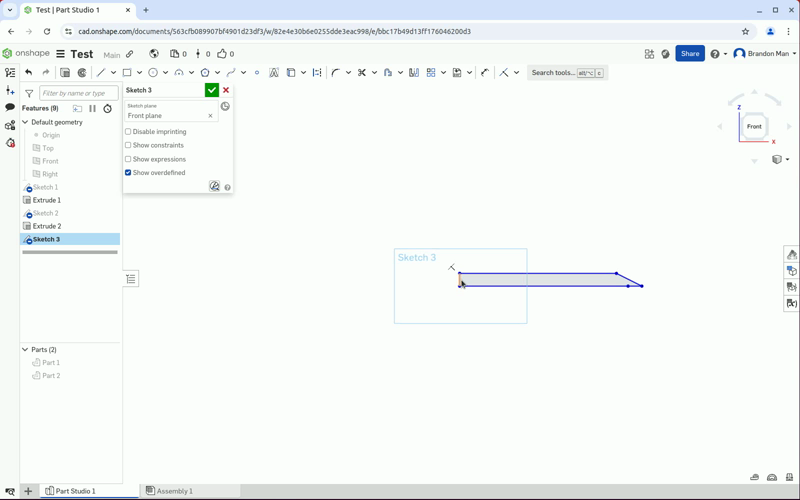
scroll(6)
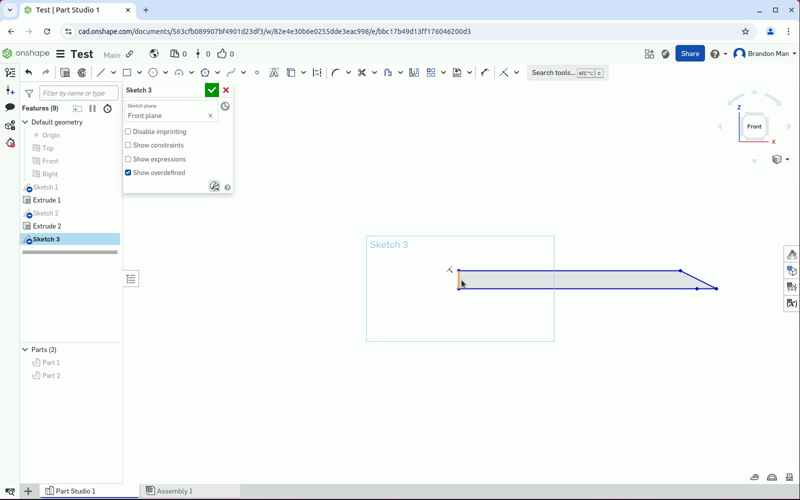
scroll(6)
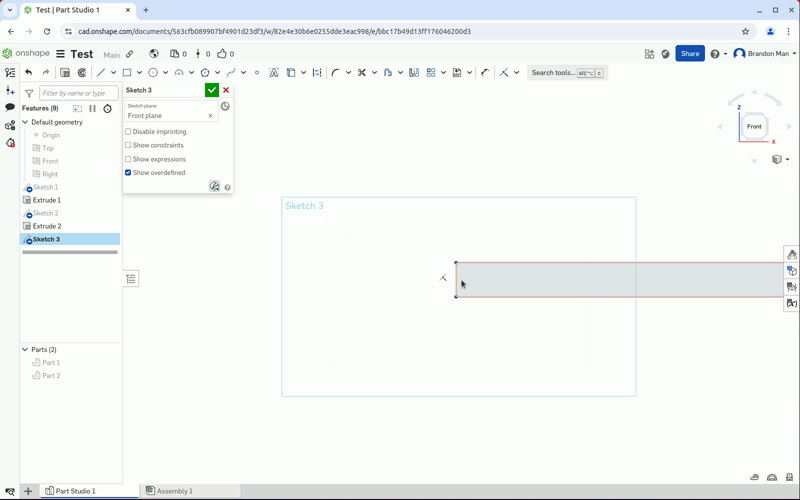
scroll(6)
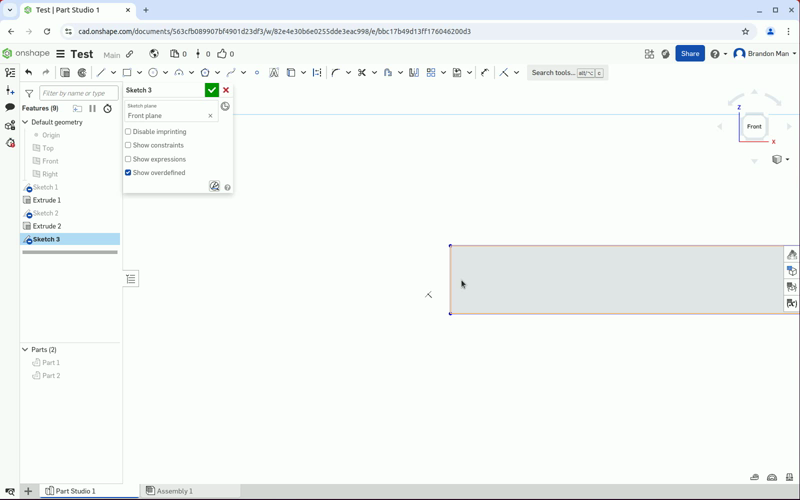
click(461, 279)
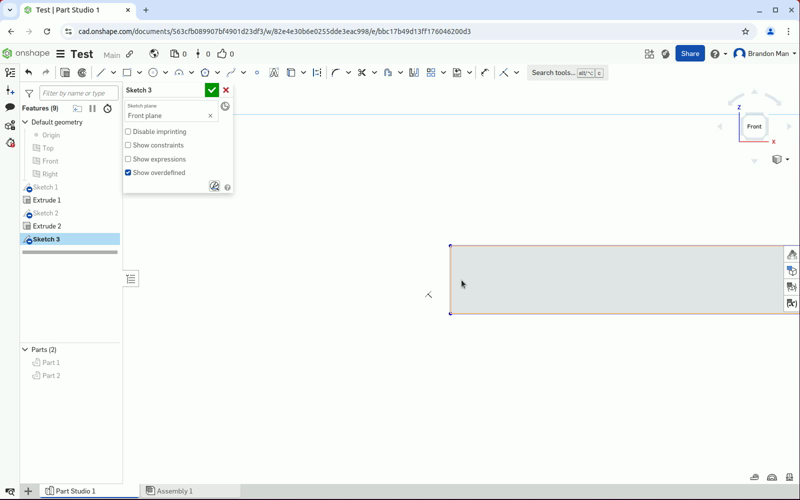
scroll(-6)
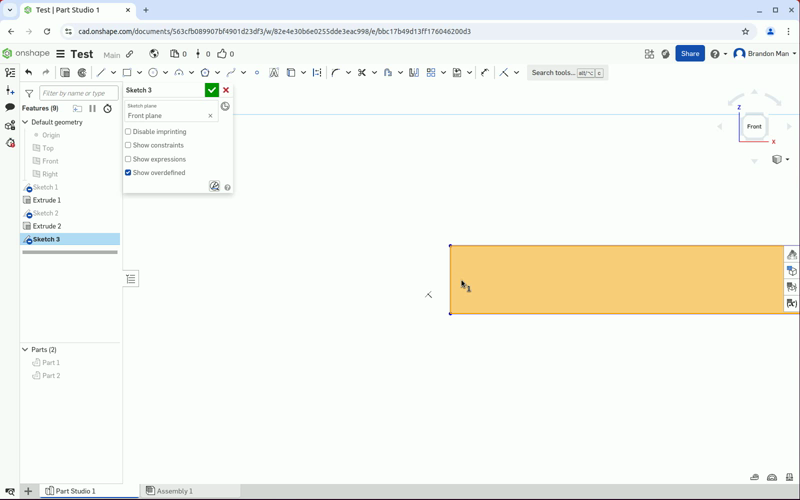
scroll(-6)
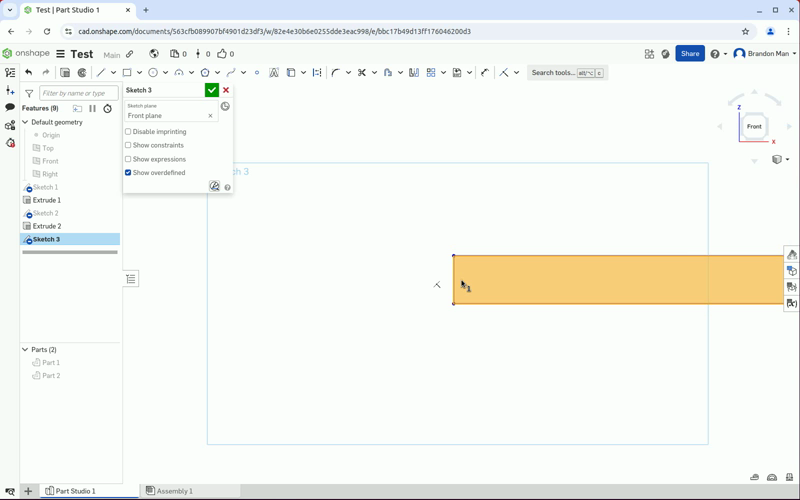
scroll(-6)
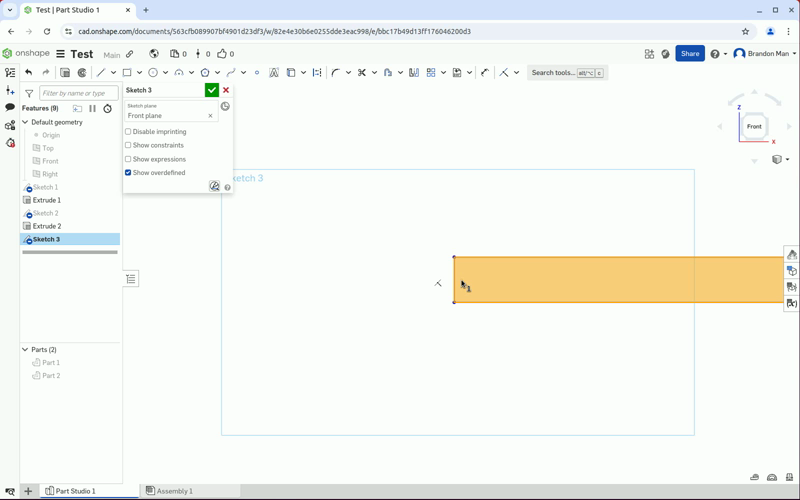
scroll(-6)
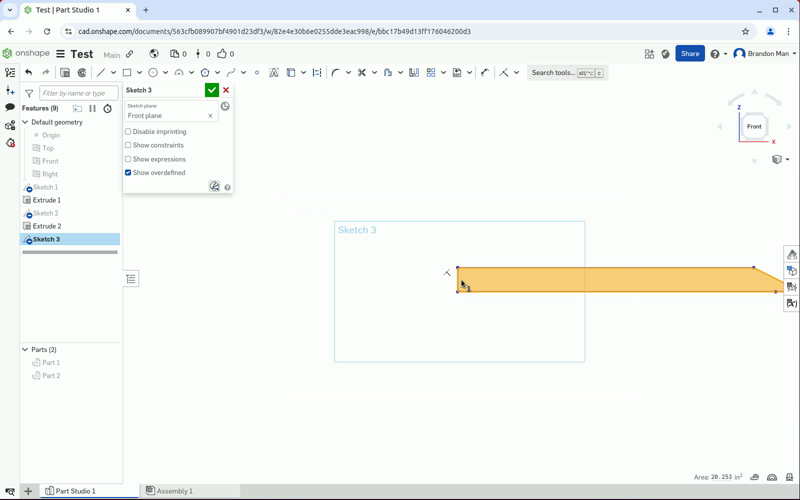
scroll(-6)
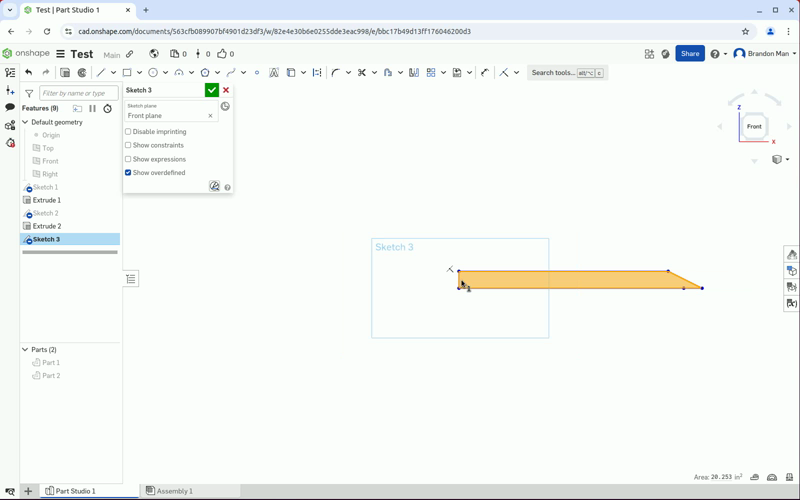
scroll(-6)
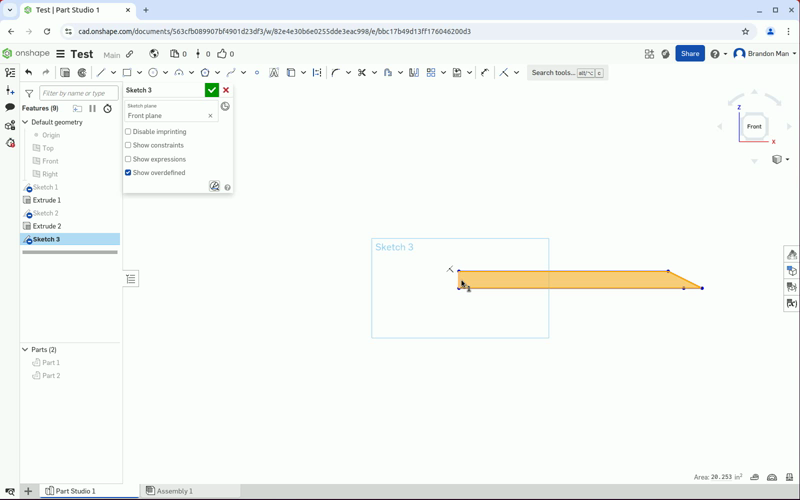
scroll(-6)
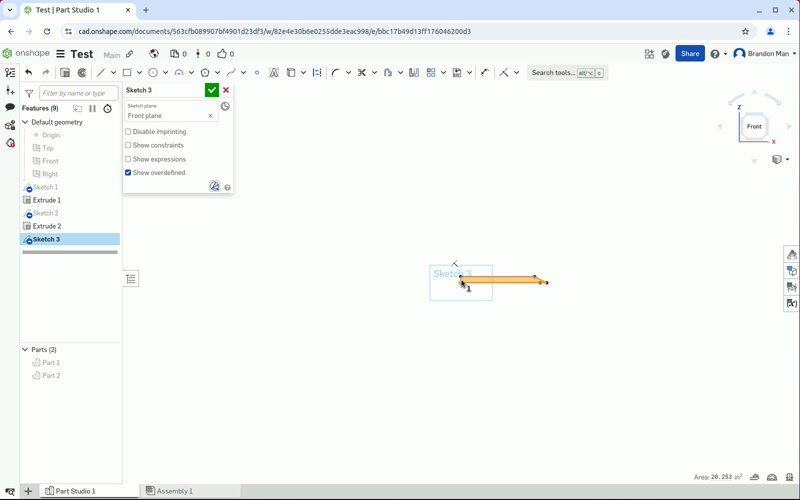
mouse_move(73, 352)
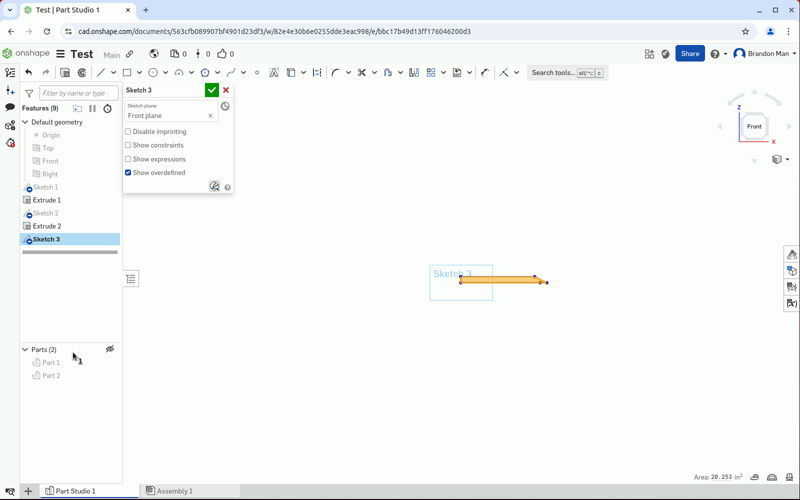
key(shift+y)
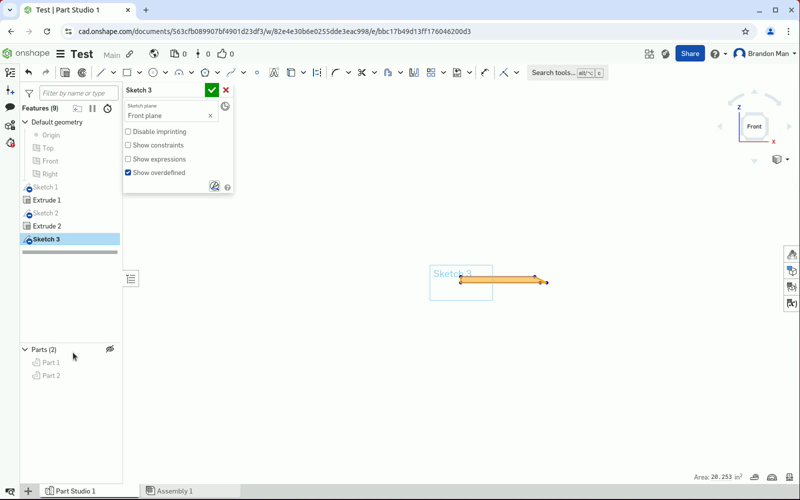
key(shift+e)
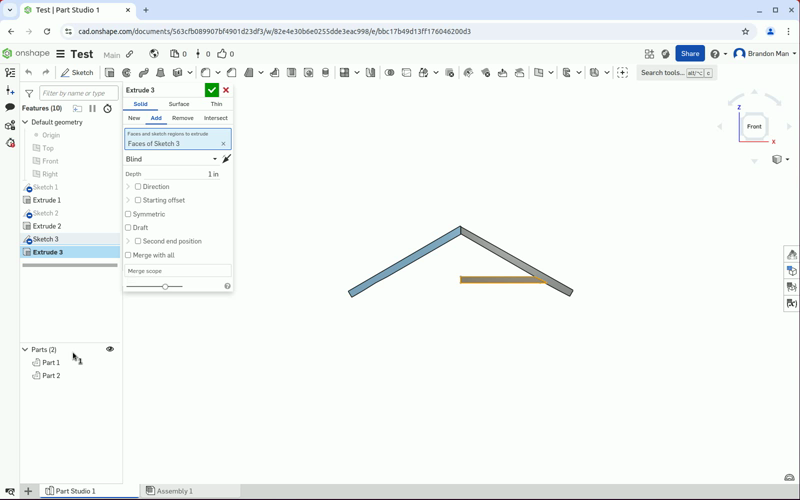
mouse_move(143, 106)
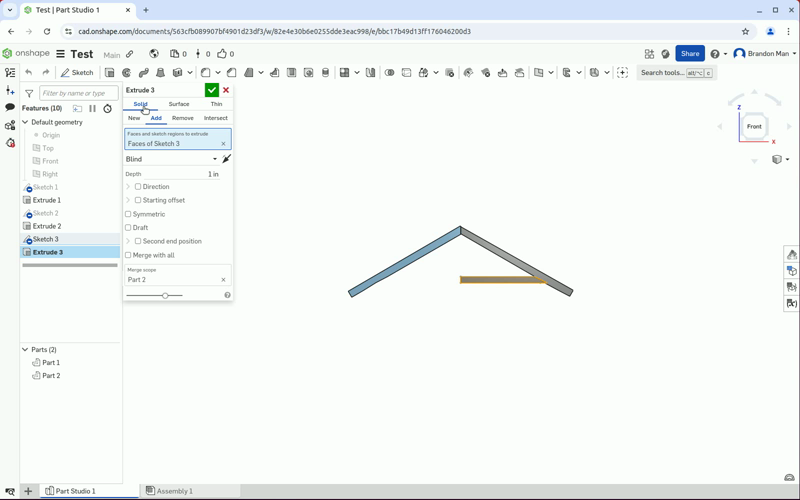
click(143, 106)
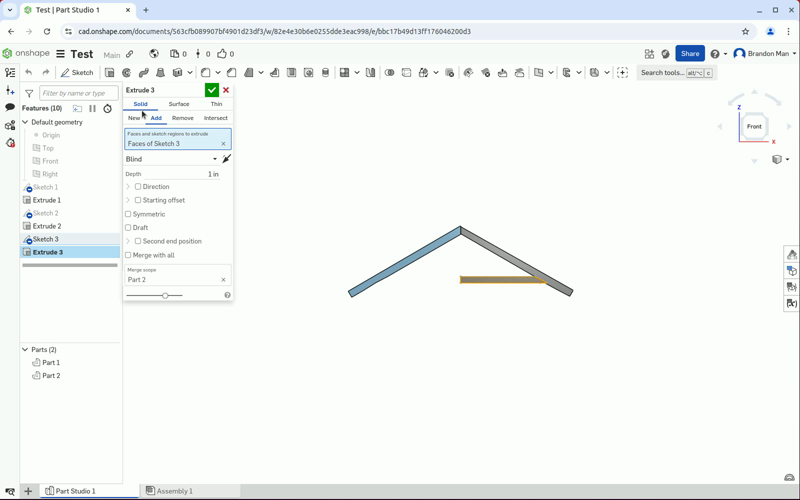
mouse_move(137, 120)
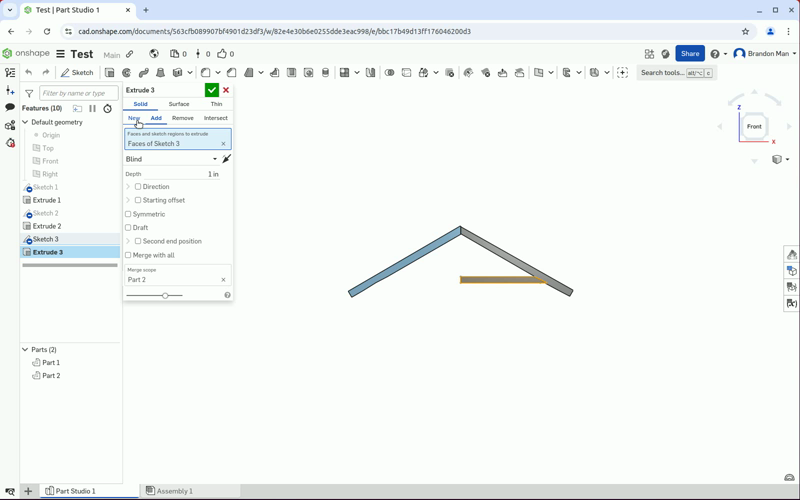
click(137, 120)
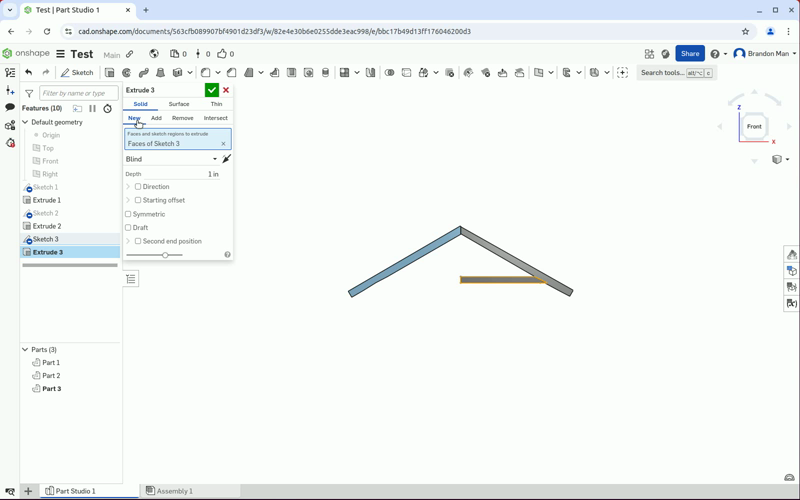
key(tab, 4)
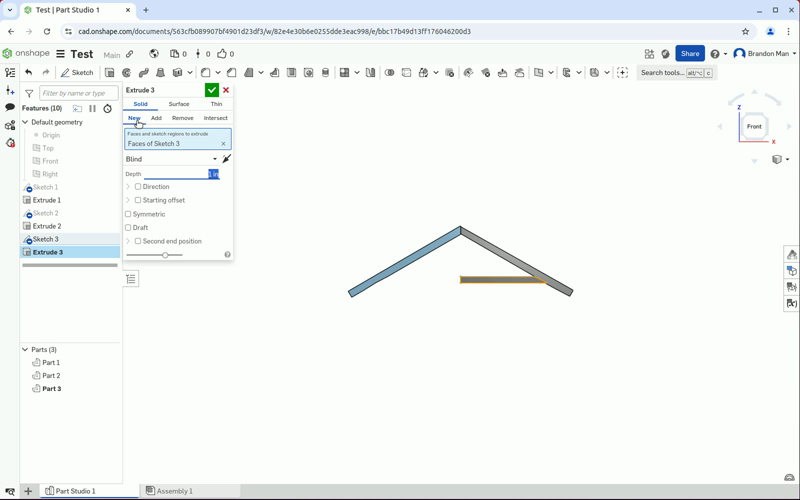
text(0.722)
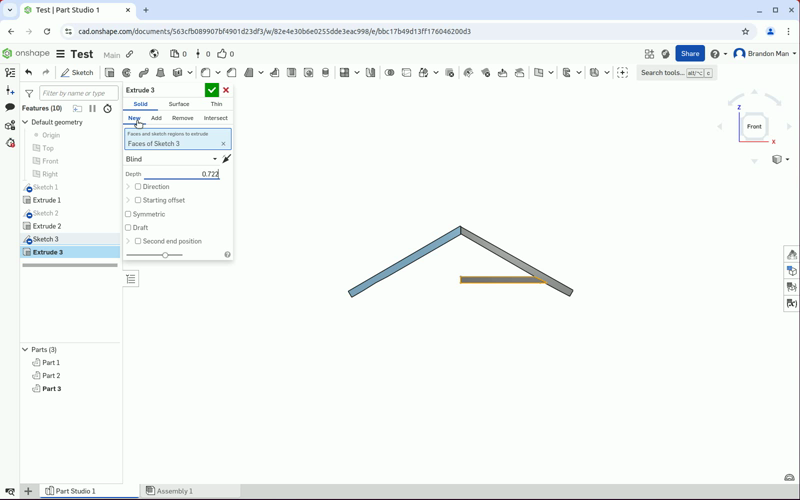
key(enter)
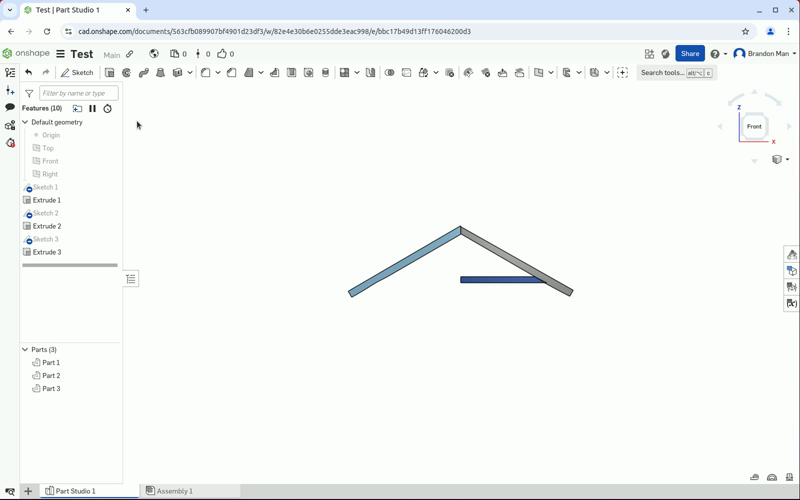
key(shift+h)
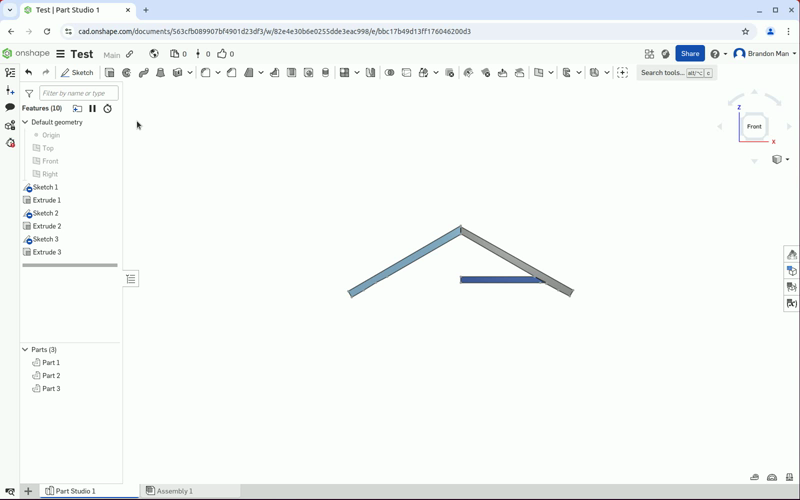
key(shift+h)
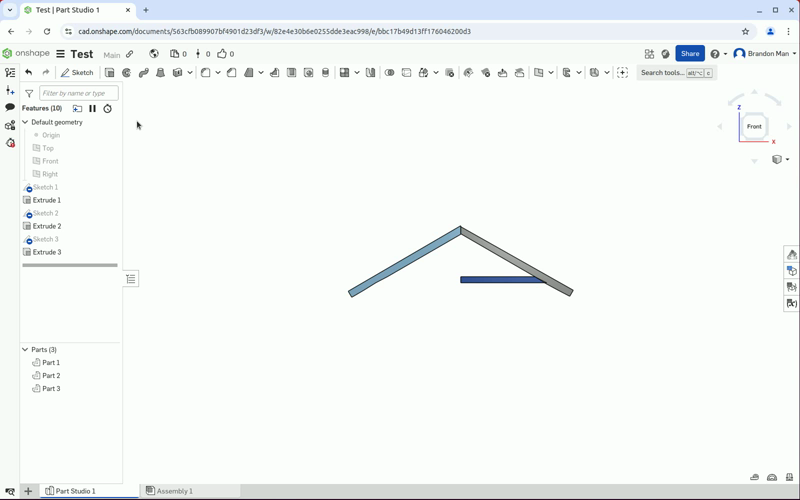
mouse_move(73, 189)
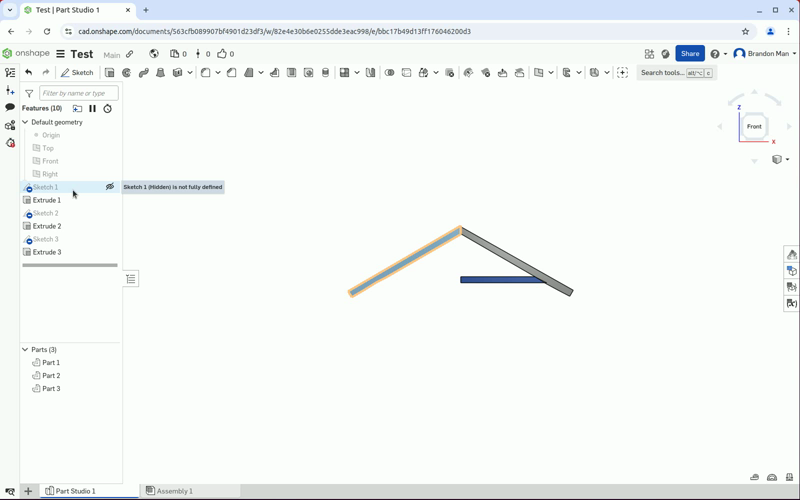
click(73, 189)
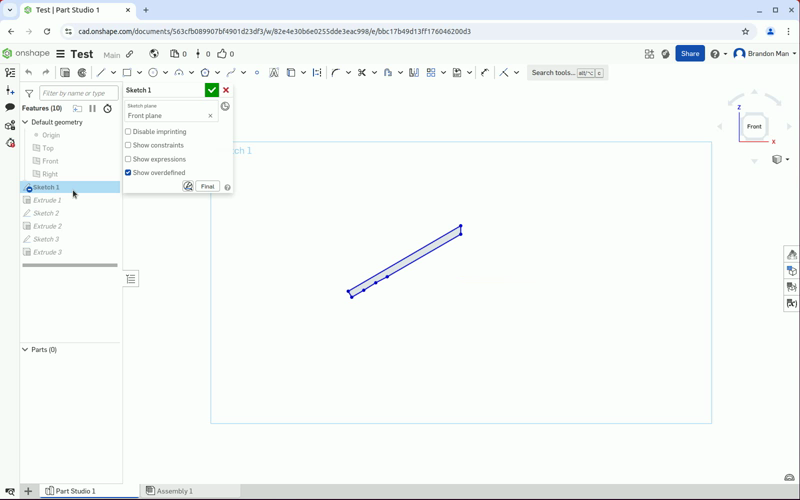
mouse_move(229, 92)
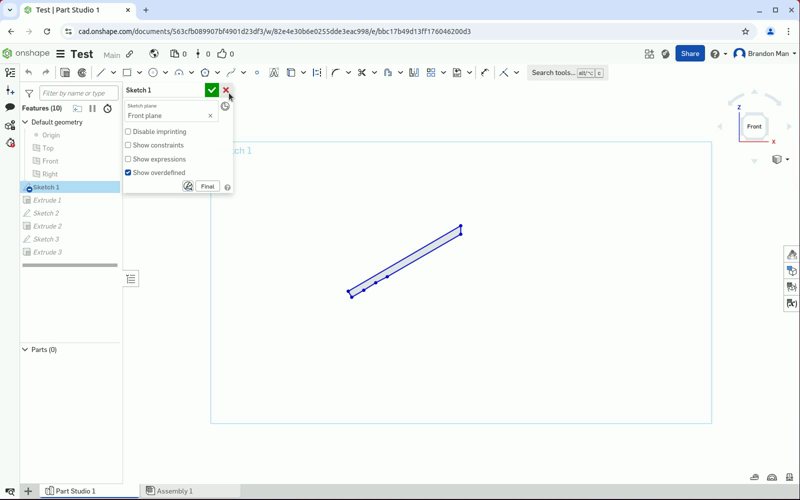
click(229, 92)
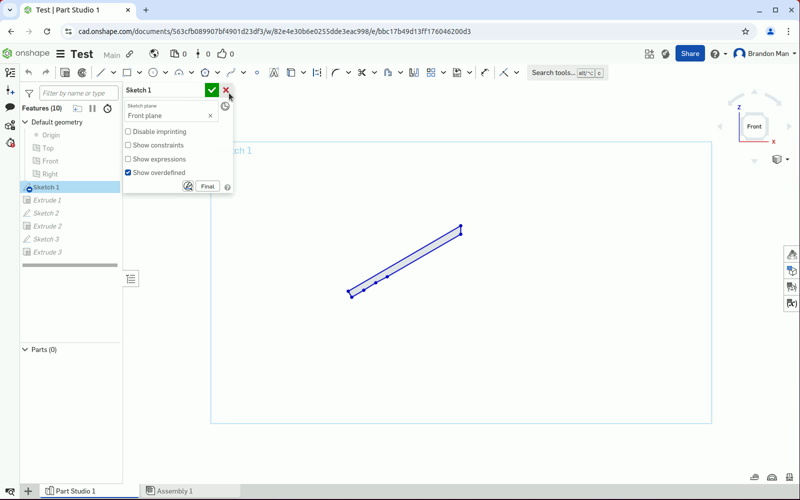
key(shift+s)
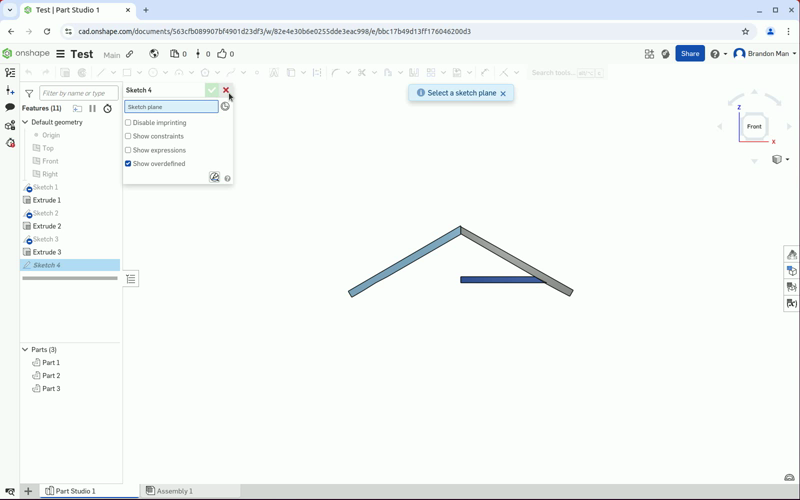
mouse_move(73, 163)
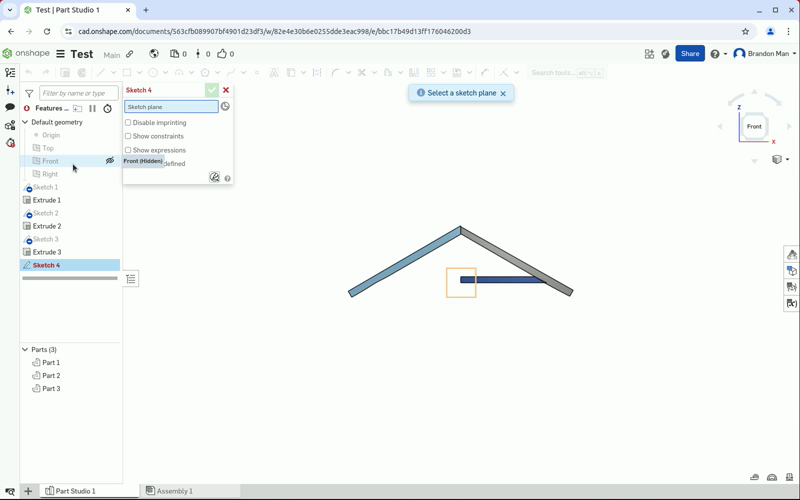
click(73, 163)
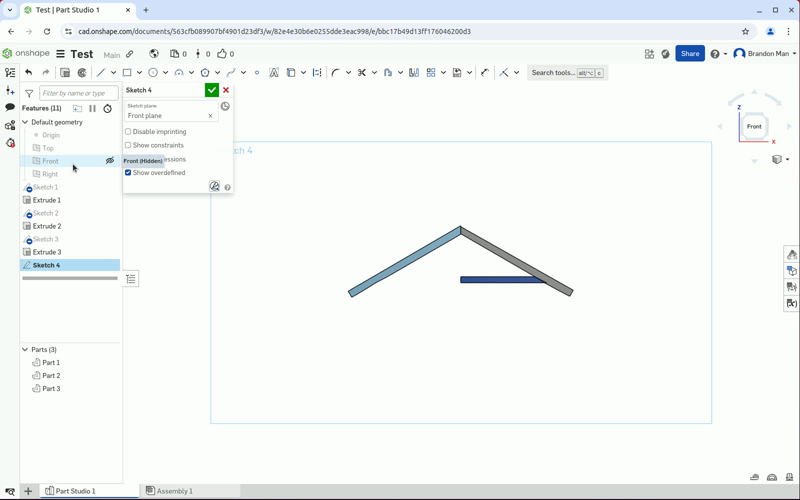
mouse_move(73, 352)
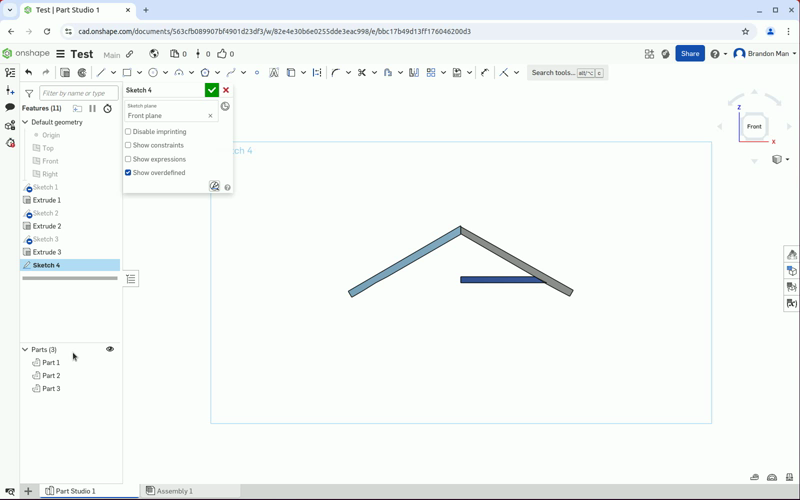
key(y)
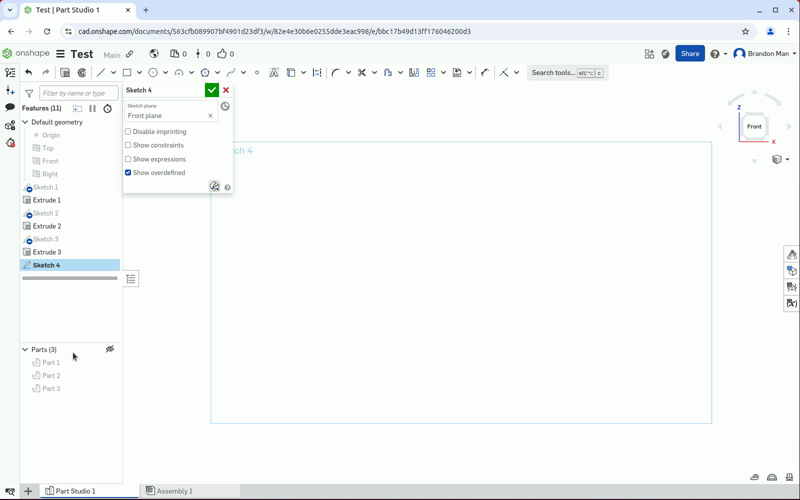
key(l)
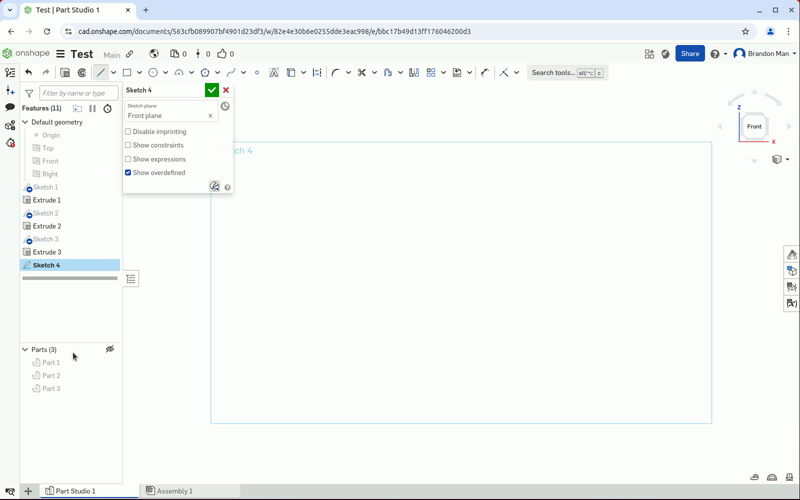
key_down(shift)
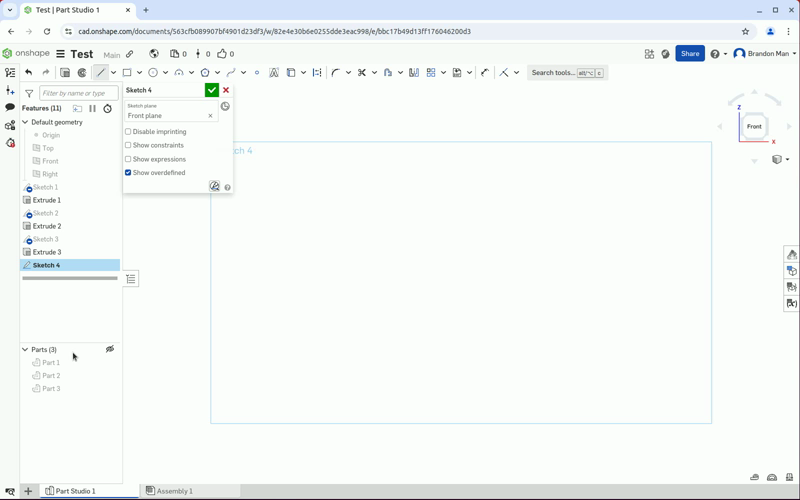
mouse_move(348, 291)
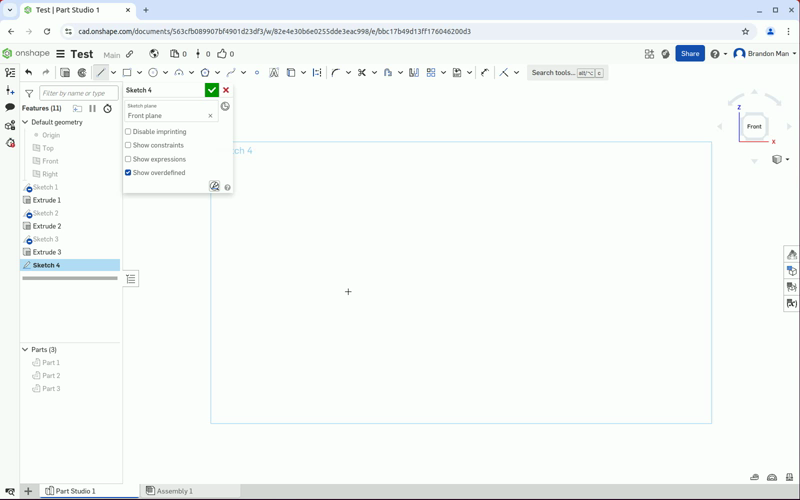
click(348, 291)
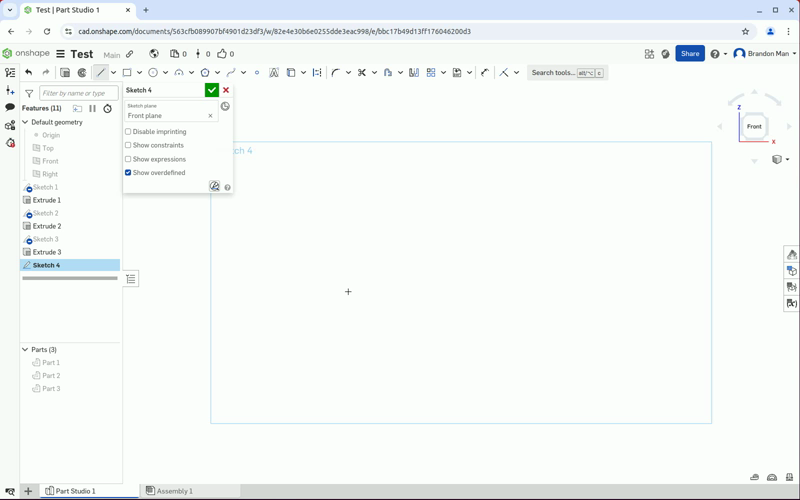
key_up(shift)
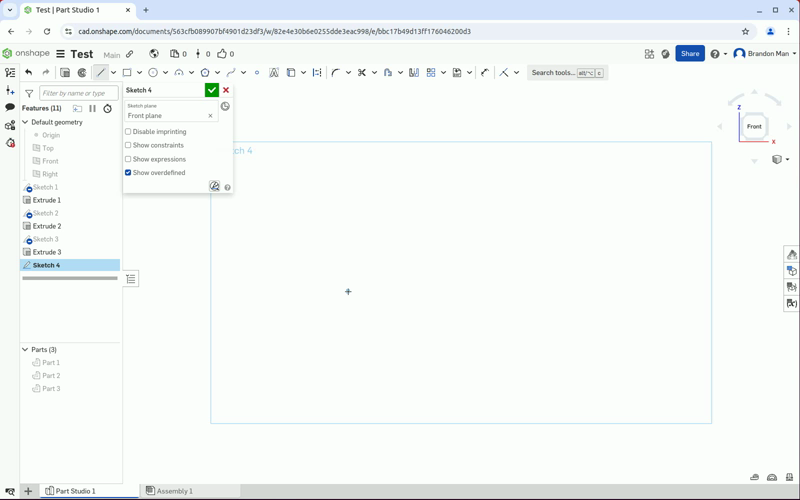
key_down(shift)
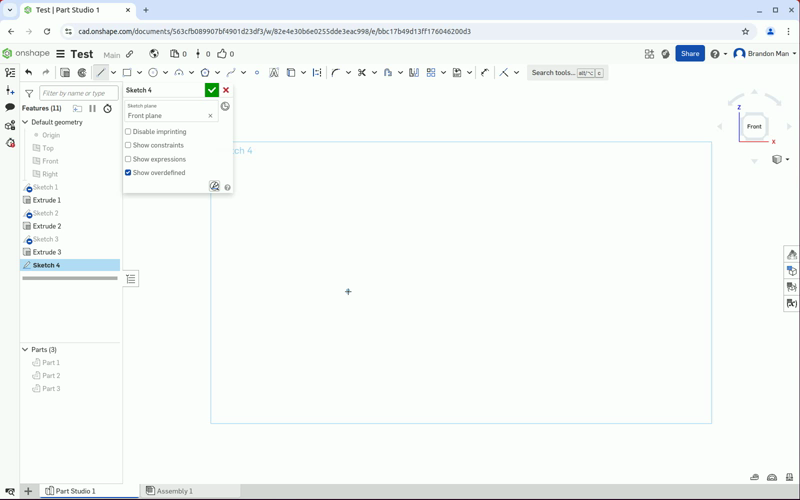
mouse_move(378, 291)
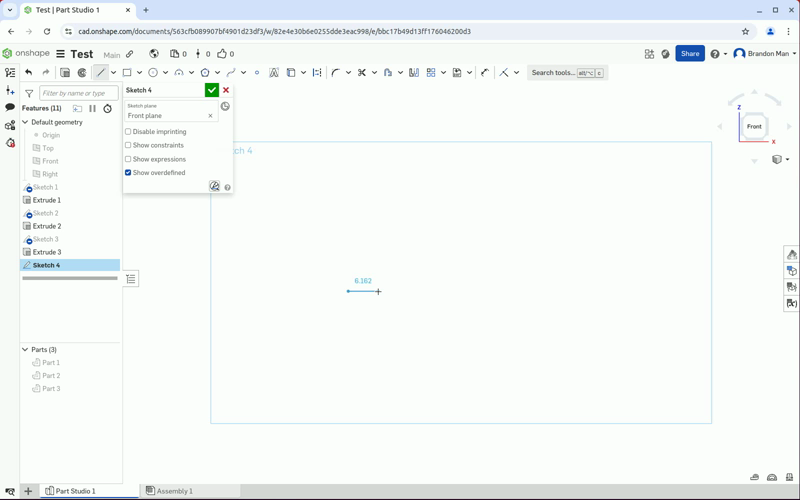
mouse_move(351, 297)
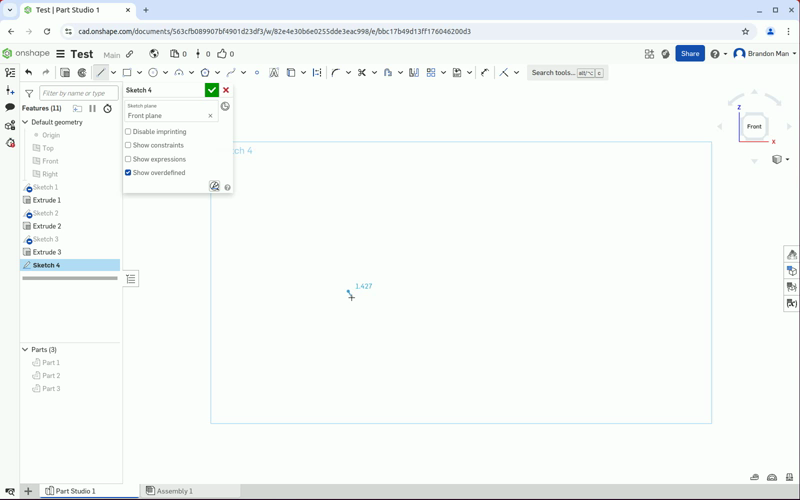
scroll(6)
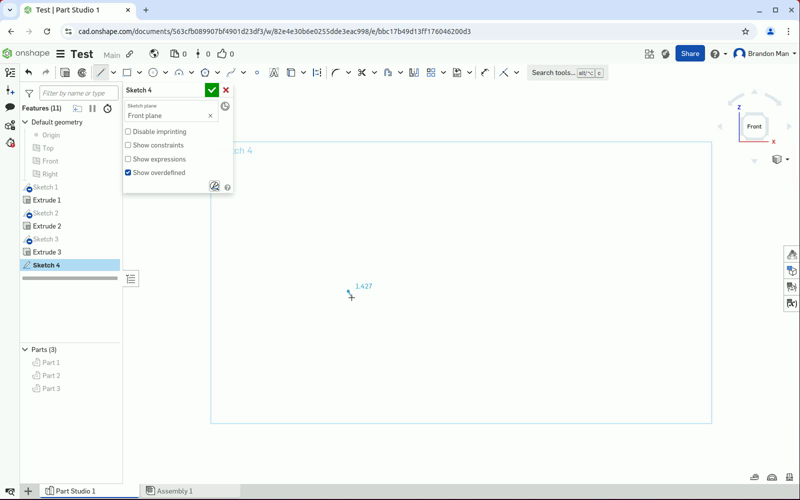
scroll(6)
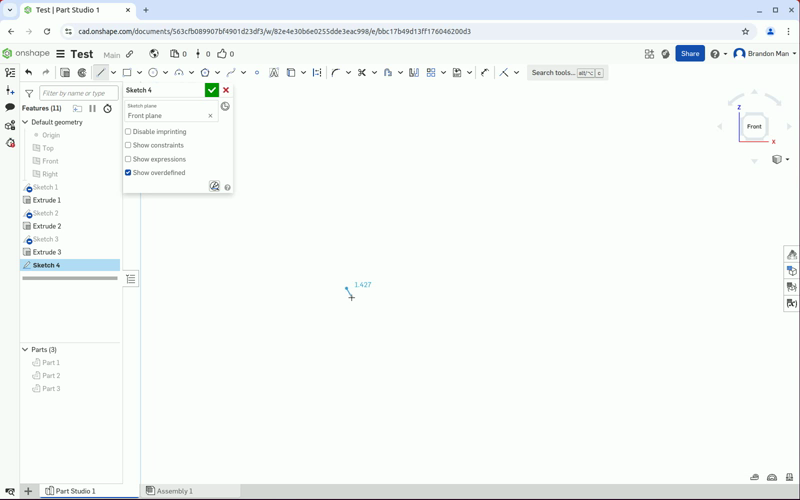
scroll(6)
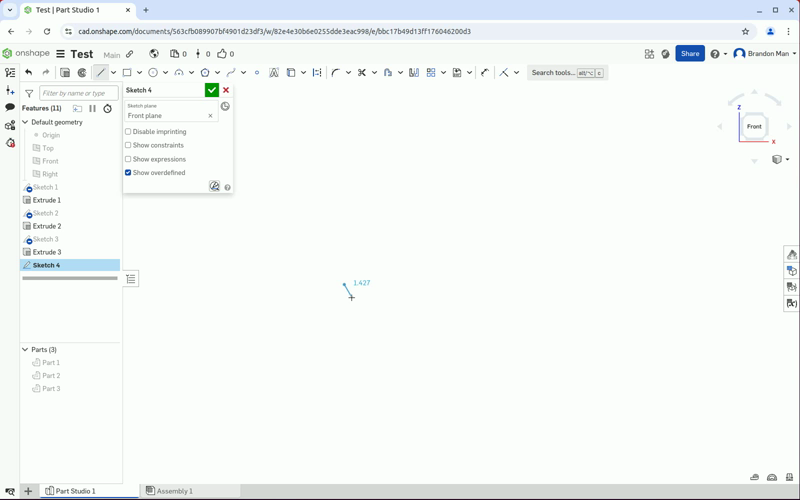
scroll(6)
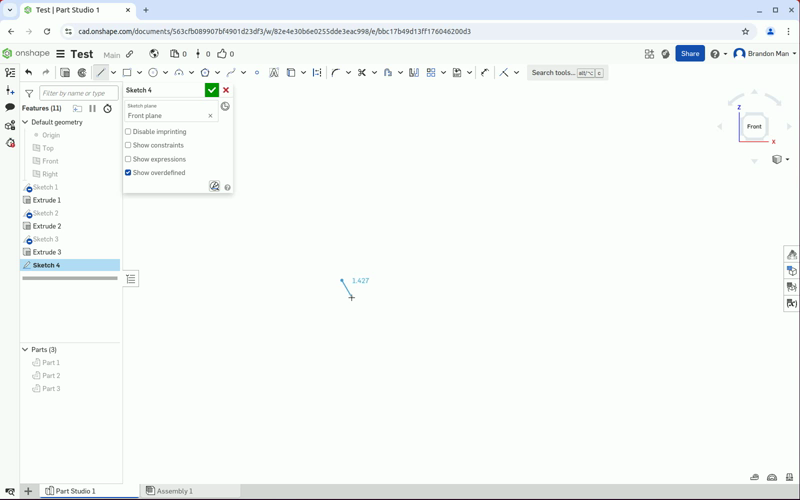
scroll(6)
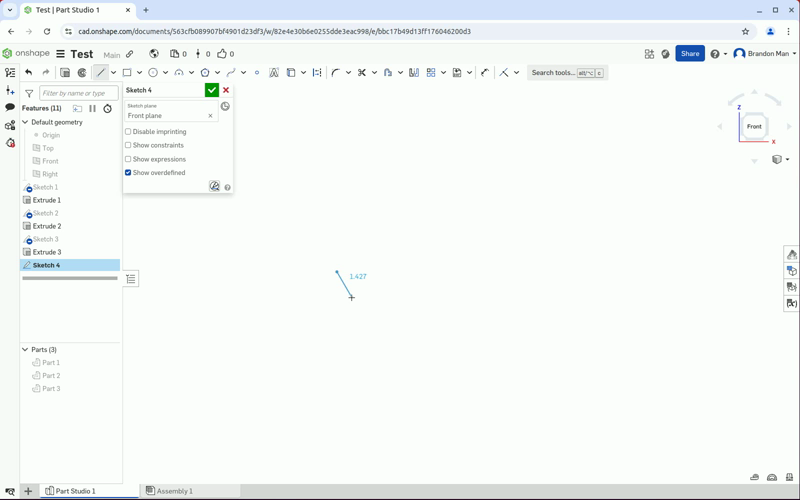
scroll(6)
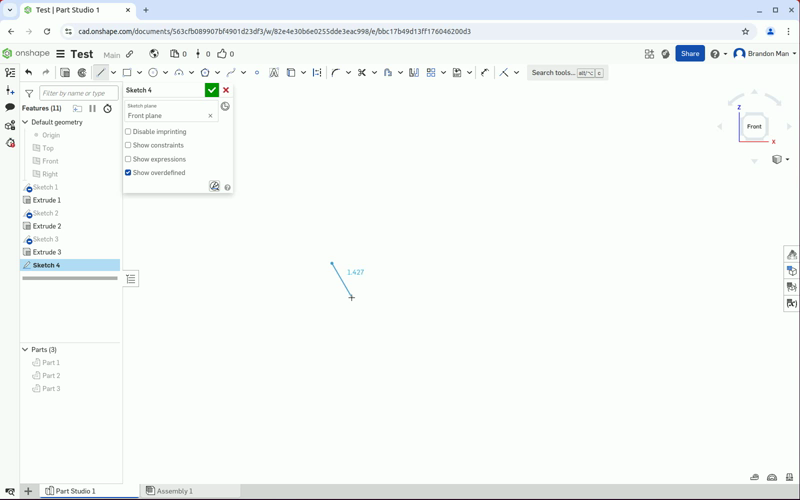
scroll(6)
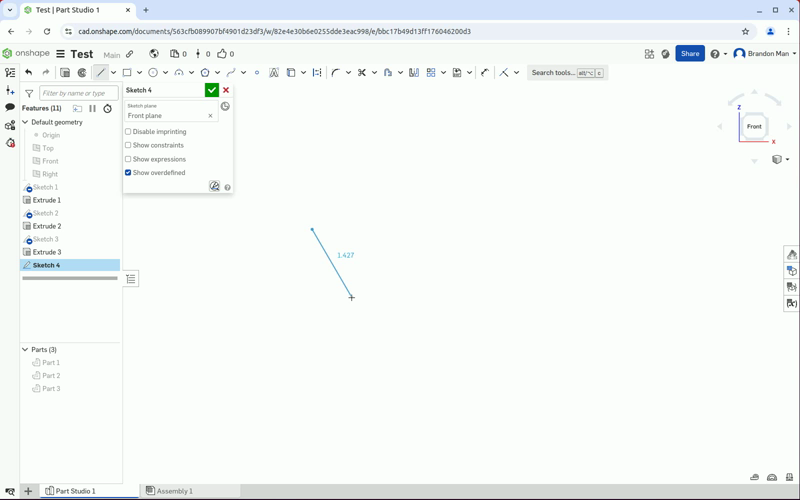
click(351, 297)
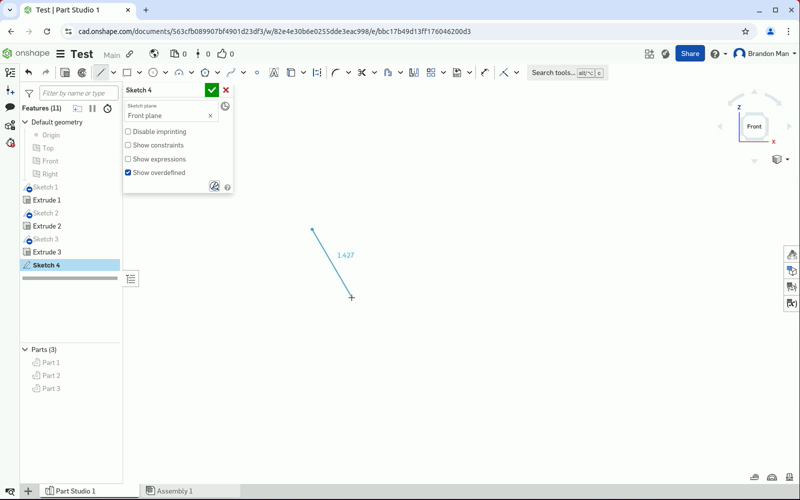
scroll(-6)
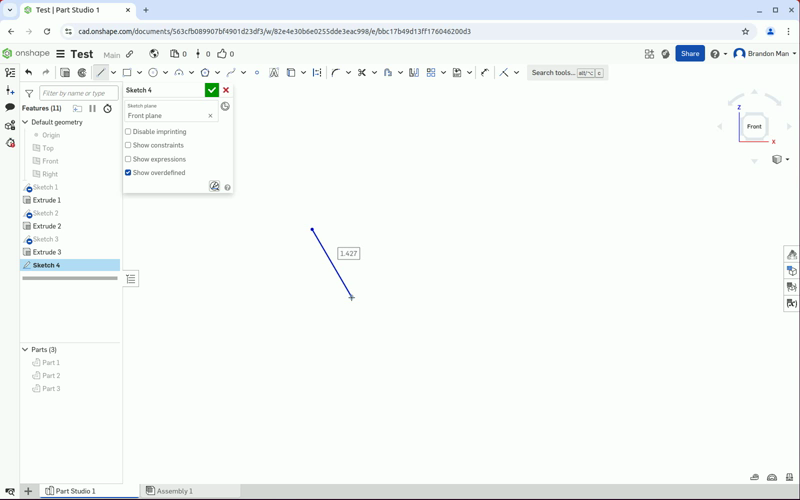
scroll(-6)
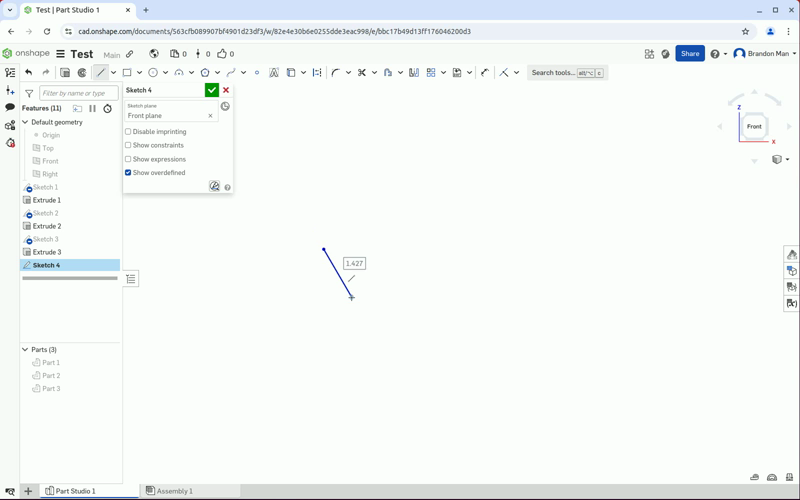
scroll(-6)
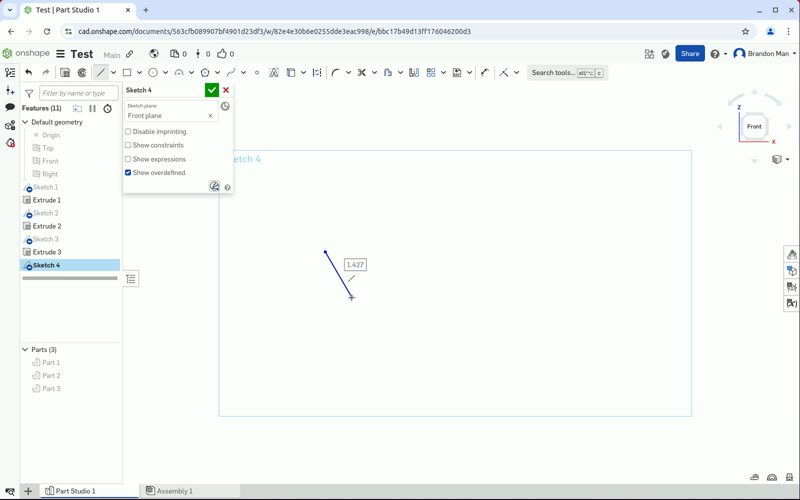
scroll(-6)
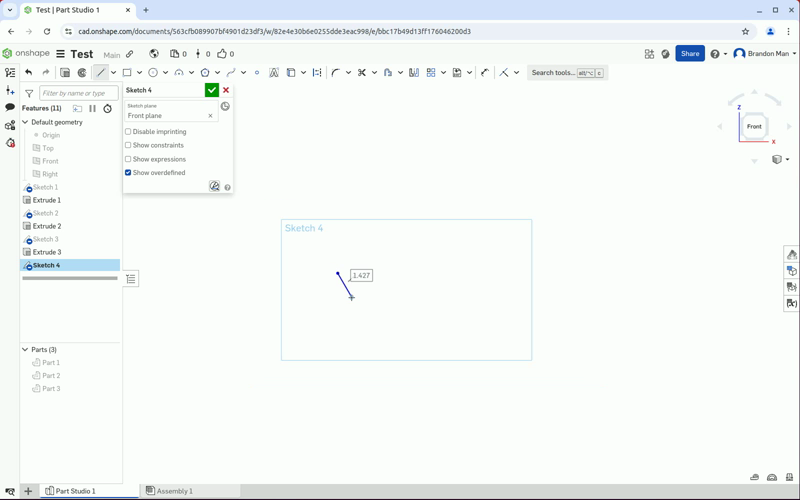
scroll(-6)
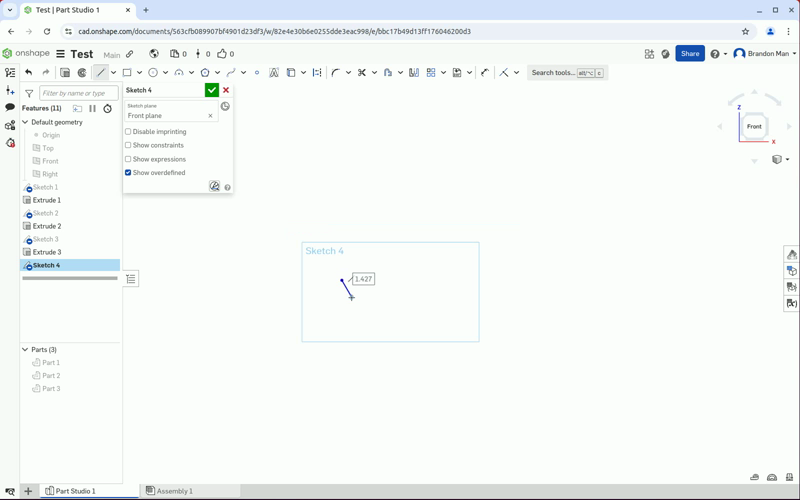
scroll(-6)
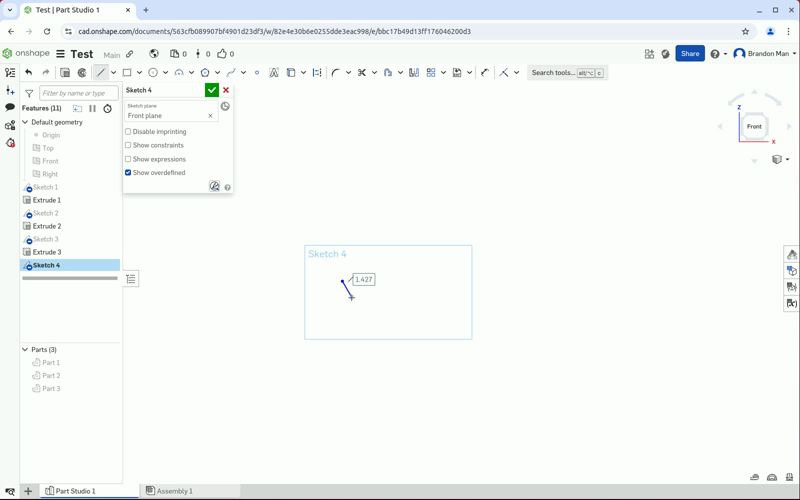
scroll(-6)
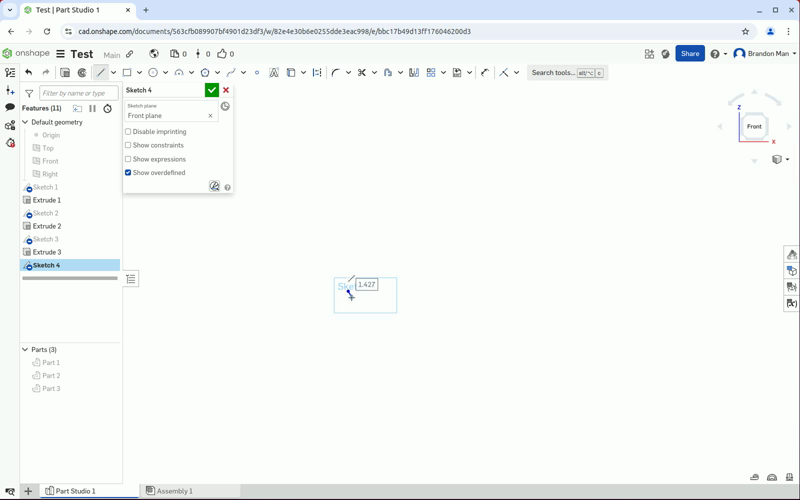
key_up(shift)
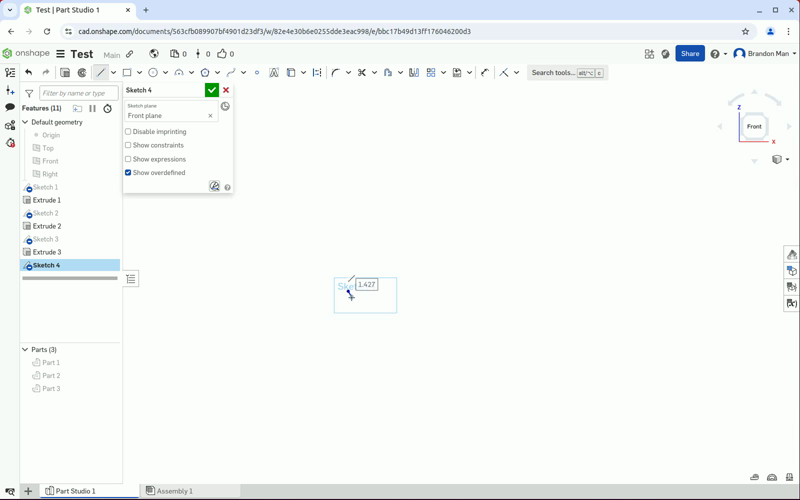
key_down(shift)
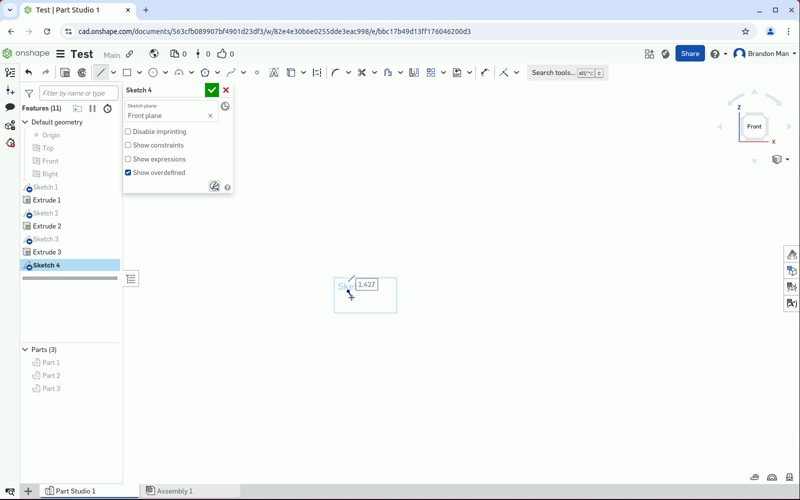
mouse_move(381, 297)
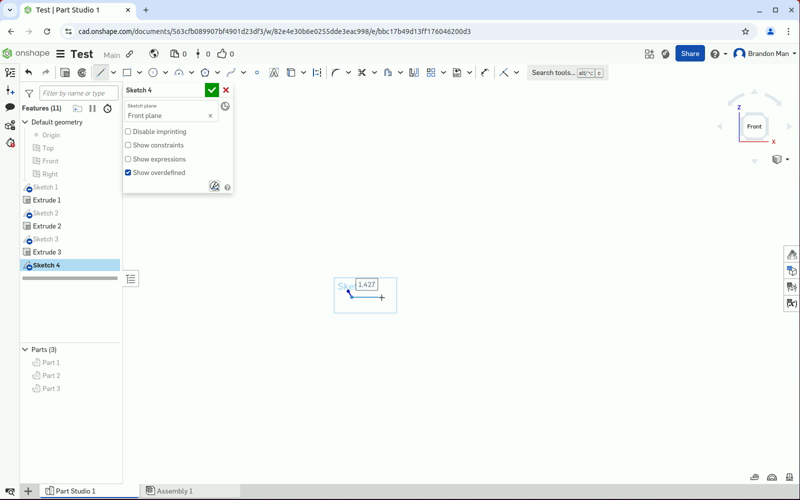
mouse_move(363, 290)
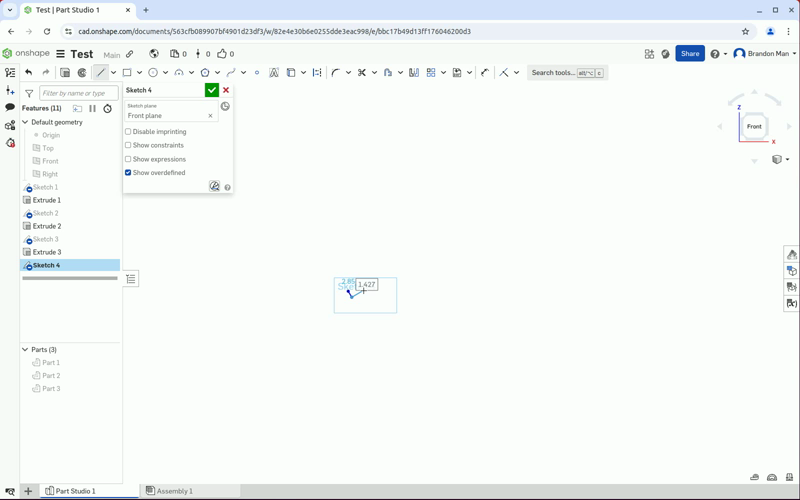
click(363, 290)
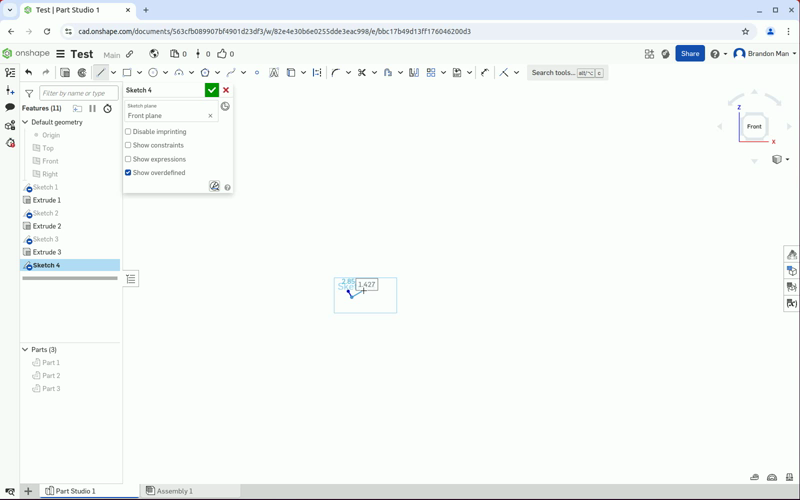
key_up(shift)
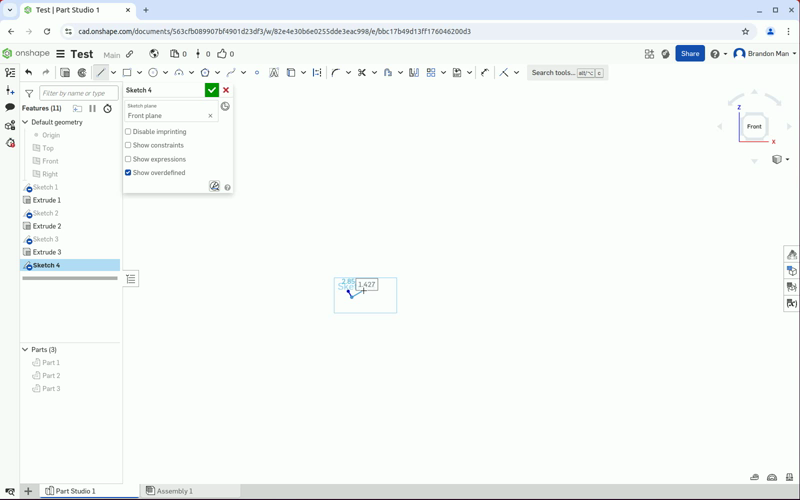
key_down(shift)
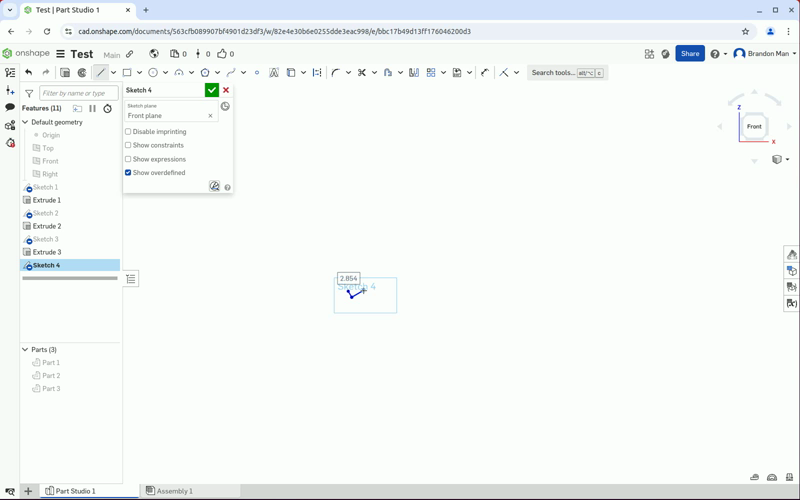
mouse_move(393, 290)
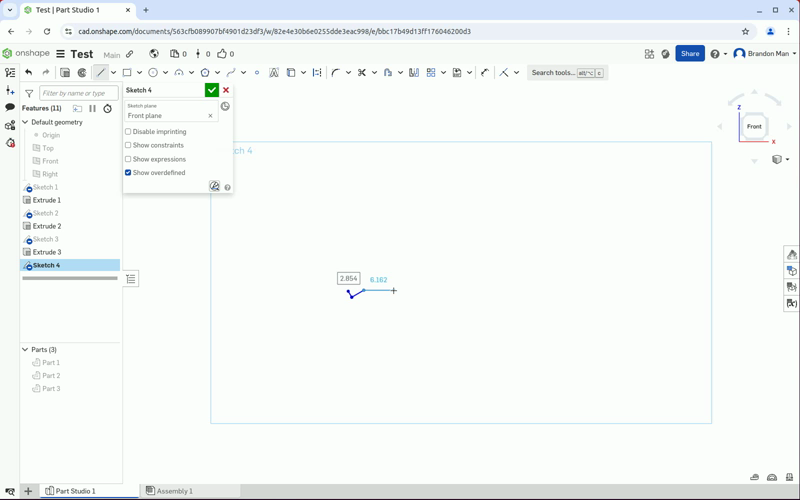
mouse_move(375, 282)
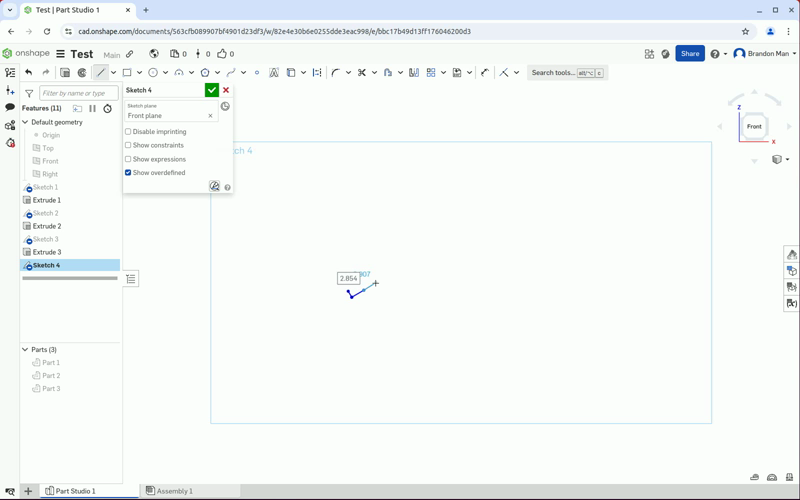
click(375, 282)
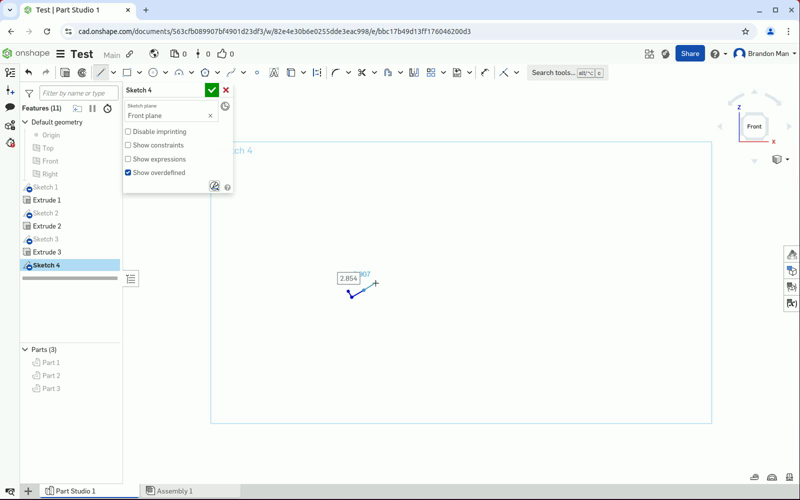
key_up(shift)
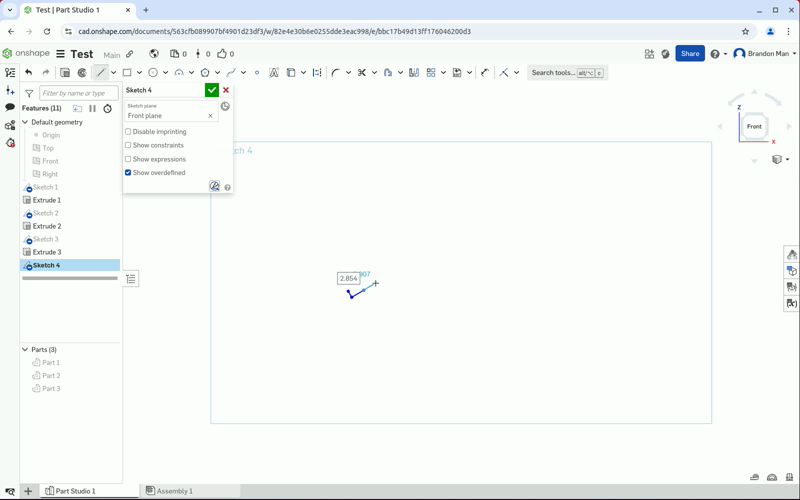
key_down(shift)
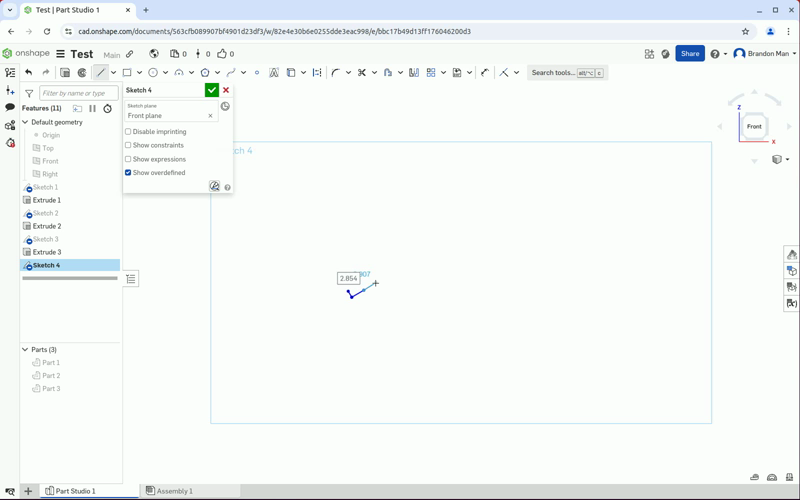
mouse_move(405, 282)
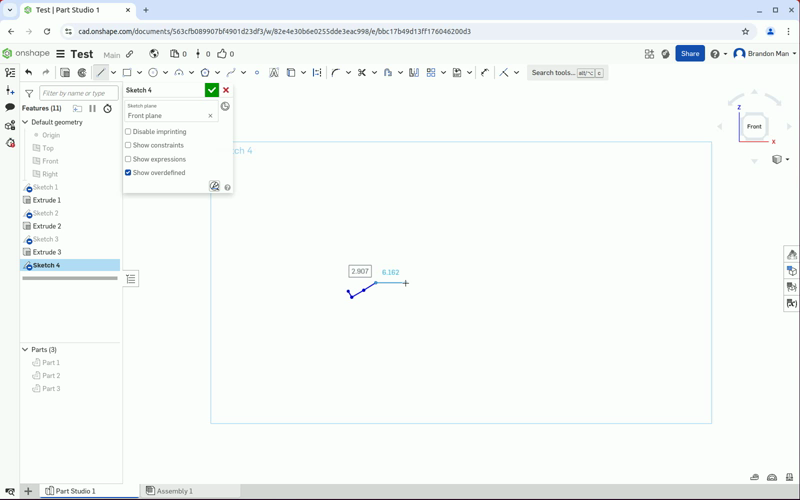
mouse_move(387, 276)
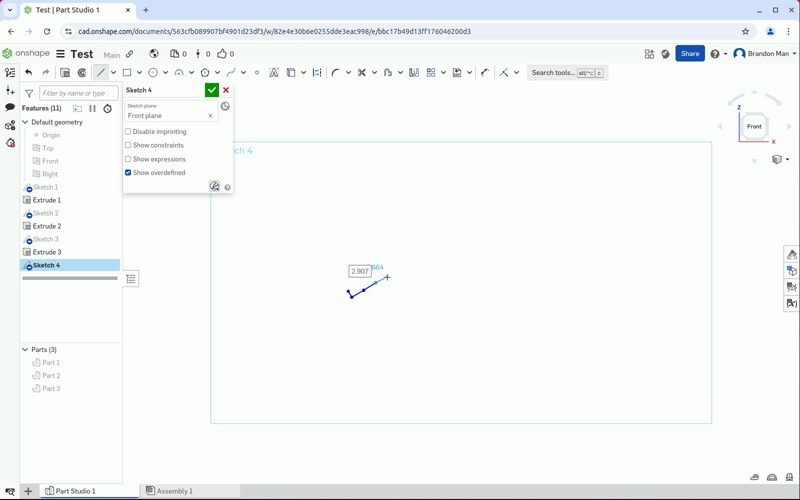
click(387, 276)
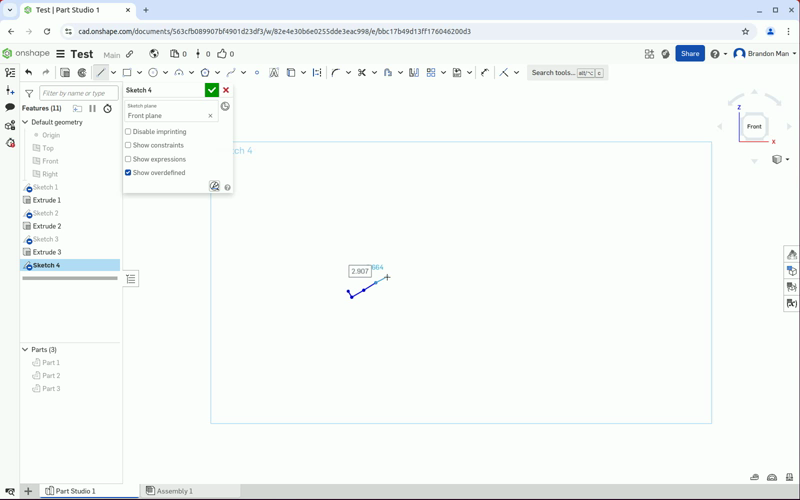
key_up(shift)
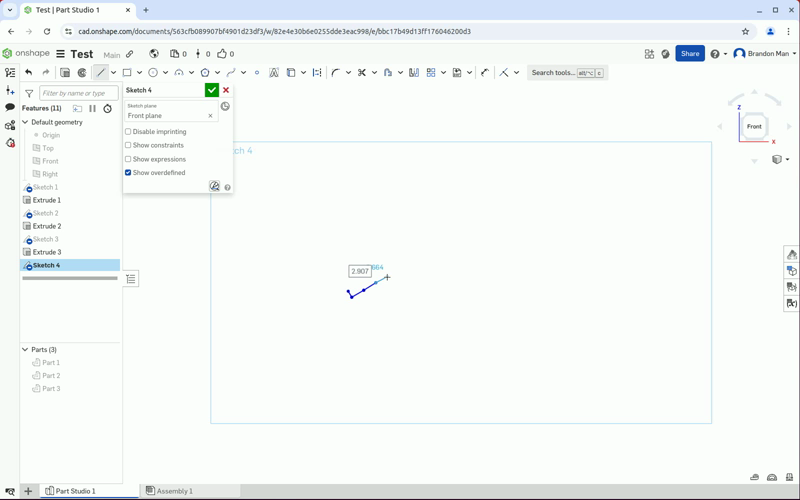
key_down(shift)
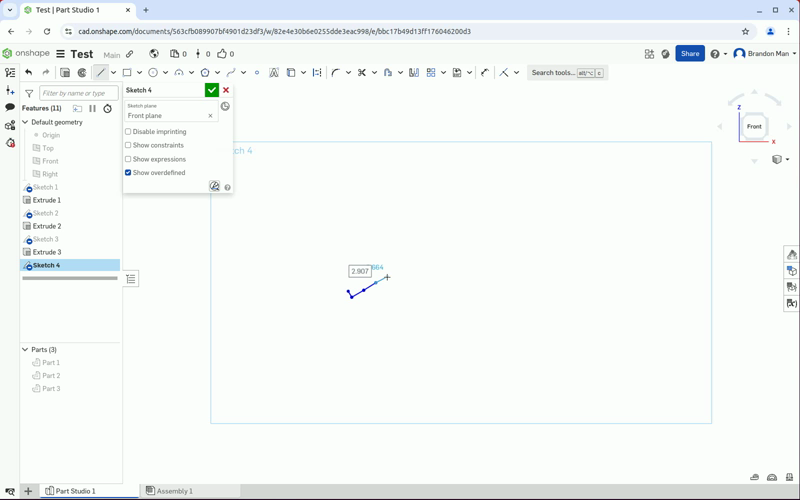
mouse_move(460, 234)
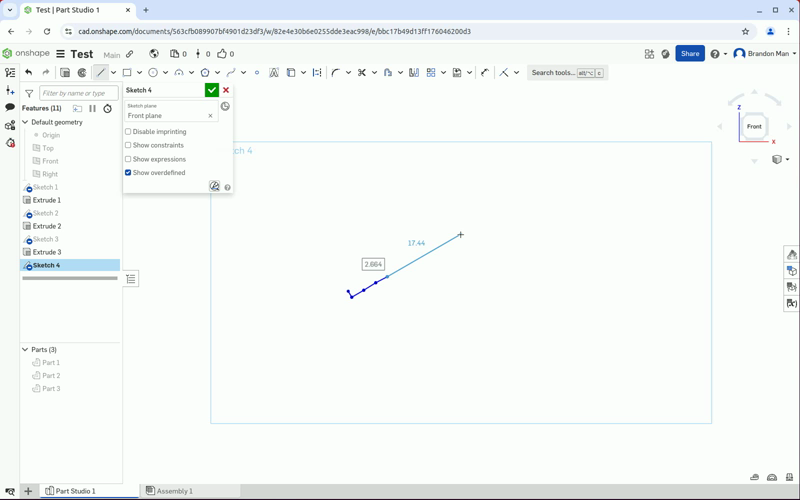
click(460, 234)
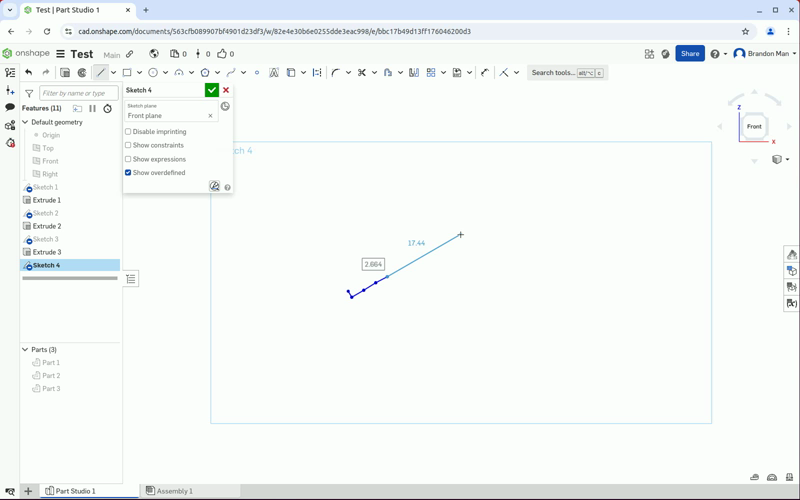
key_up(shift)
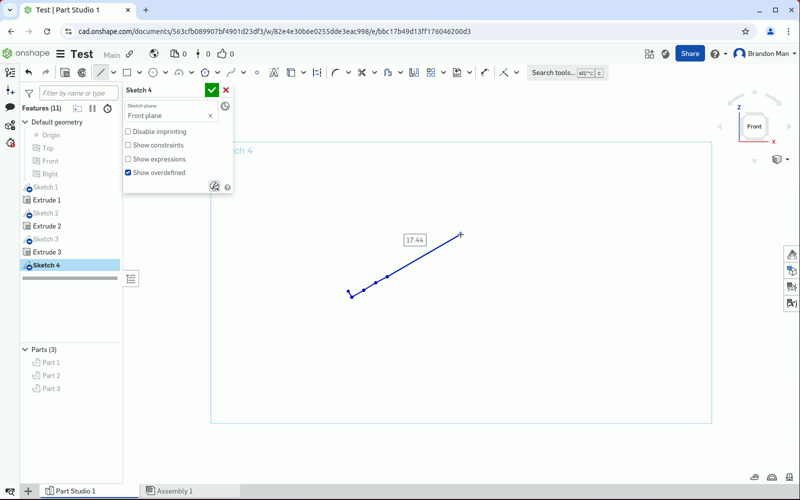
key_down(shift)
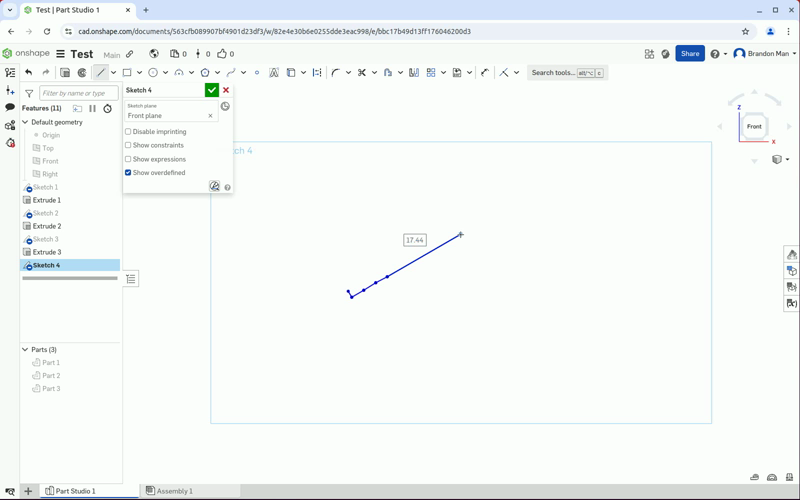
mouse_move(490, 234)
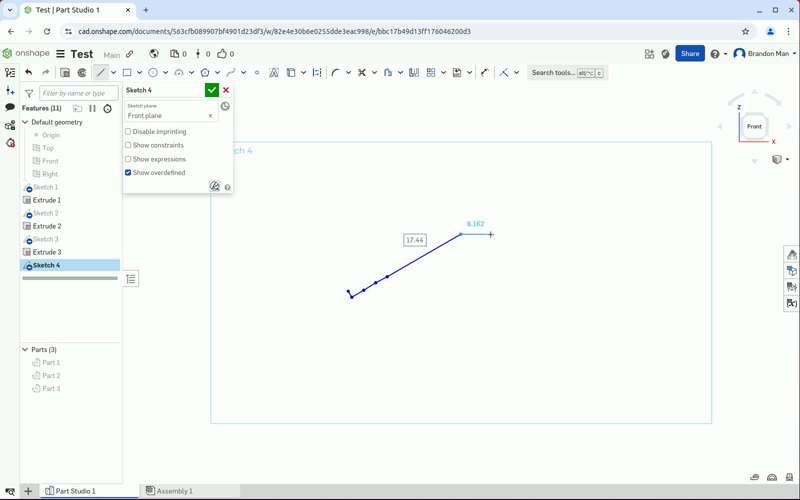
mouse_move(460, 225)
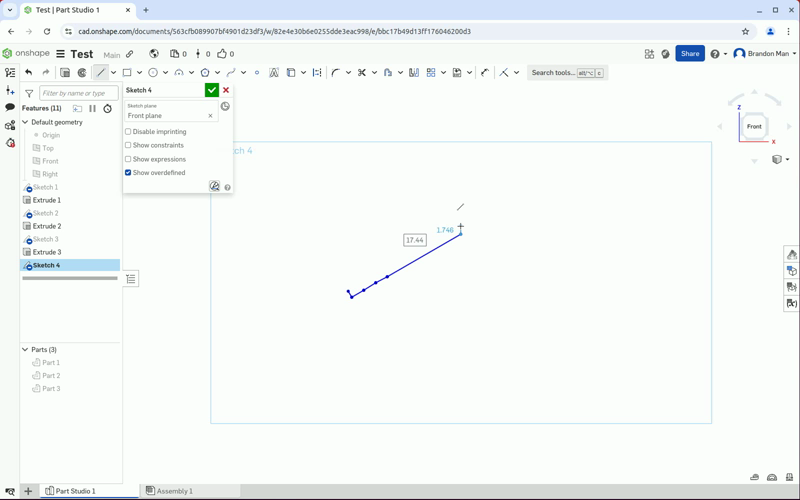
click(460, 225)
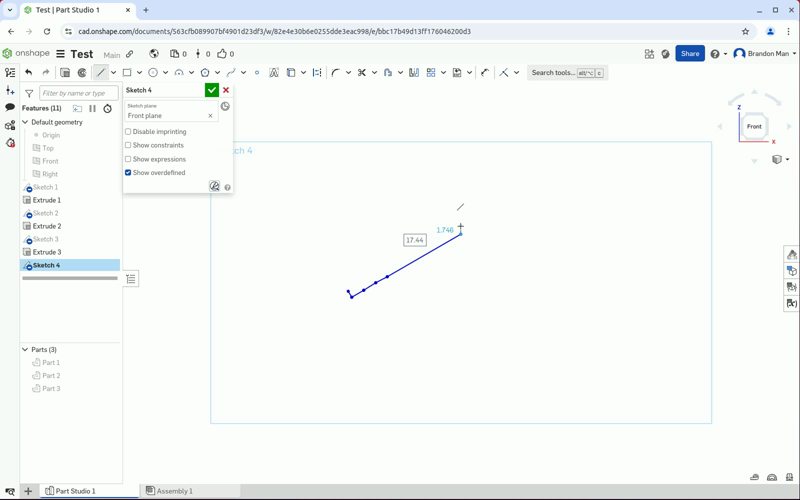
key_up(shift)
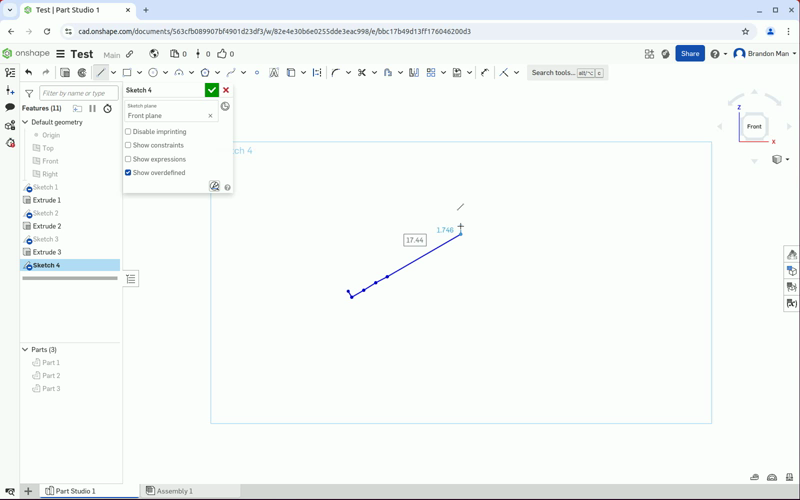
key_down(shift)
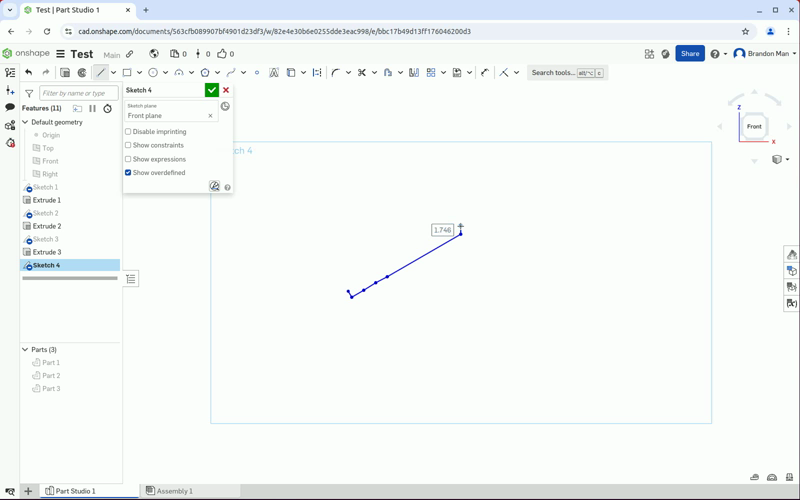
mouse_move(348, 291)
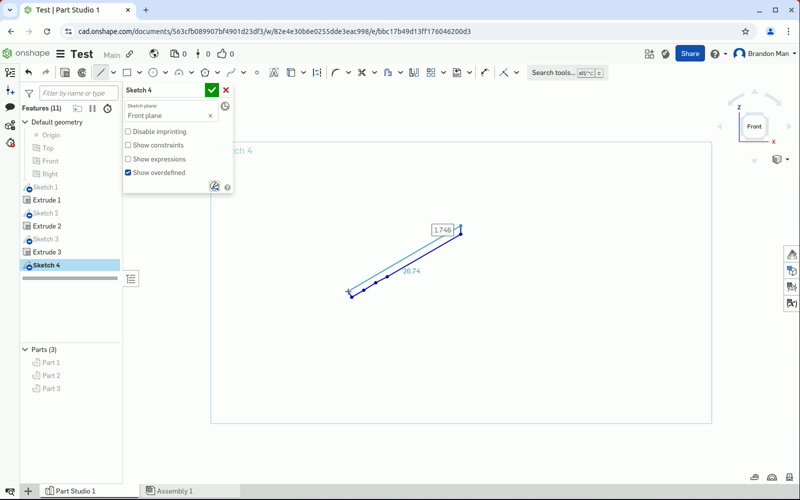
key_up(shift)
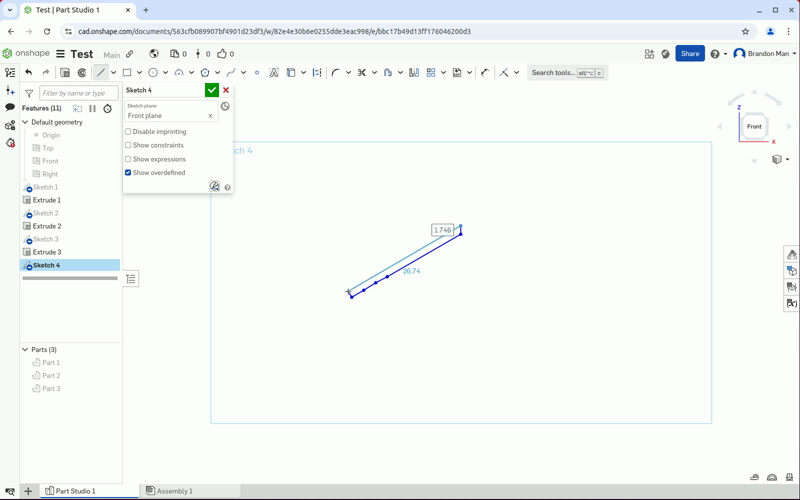
click(348, 291)
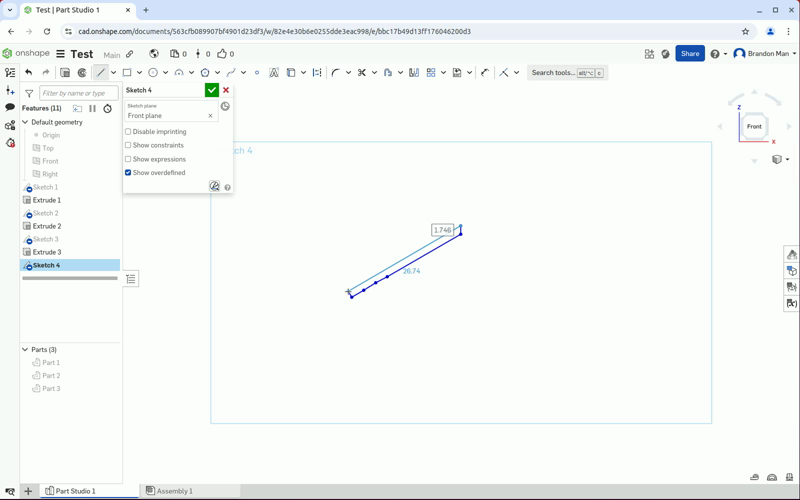
key(esc)
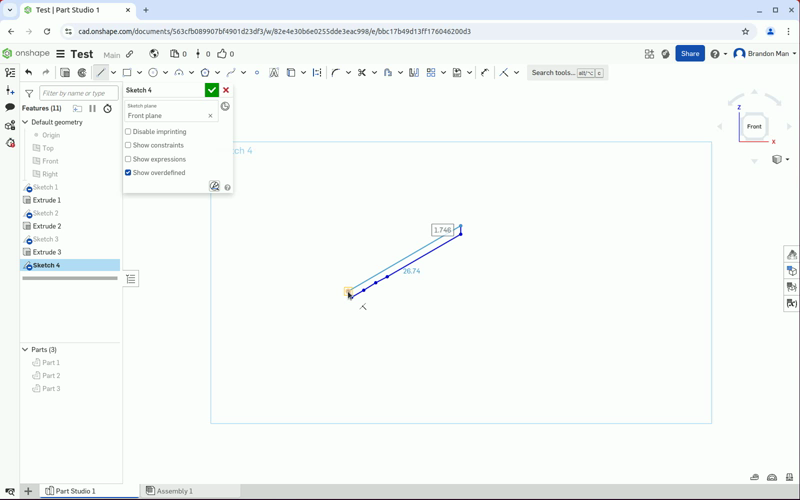
mouse_move(380, 278)
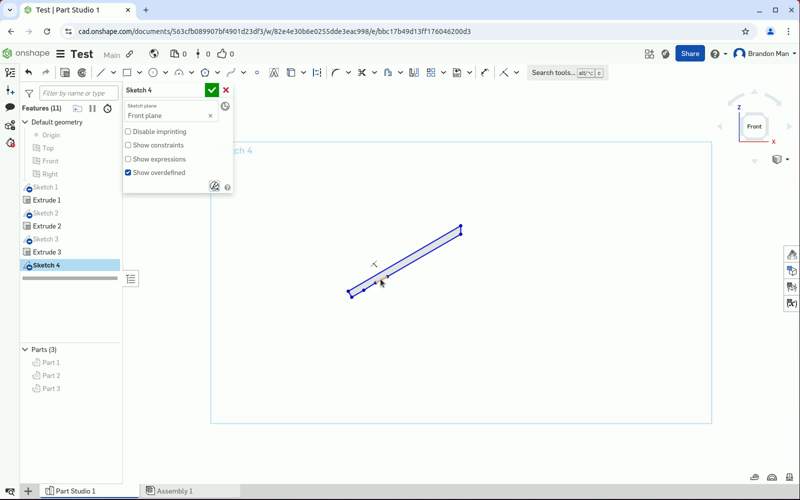
scroll(6)
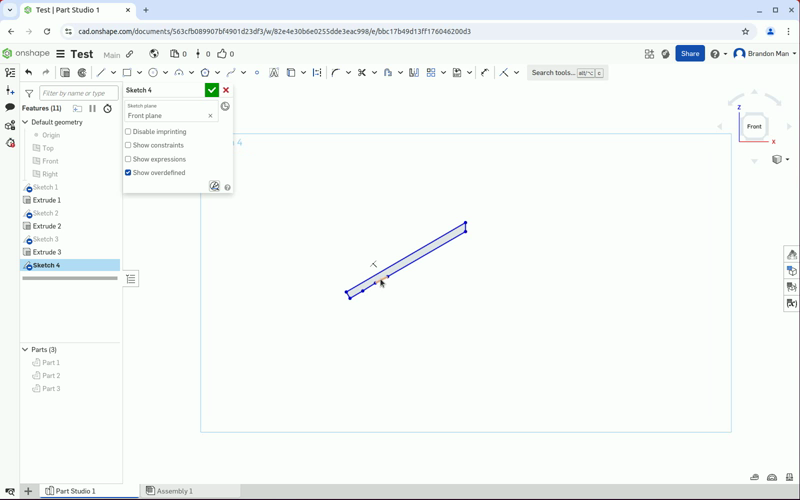
scroll(6)
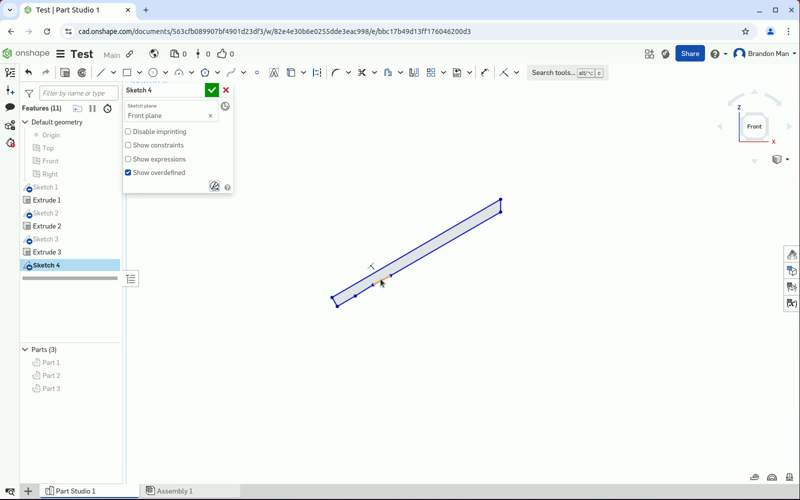
scroll(6)
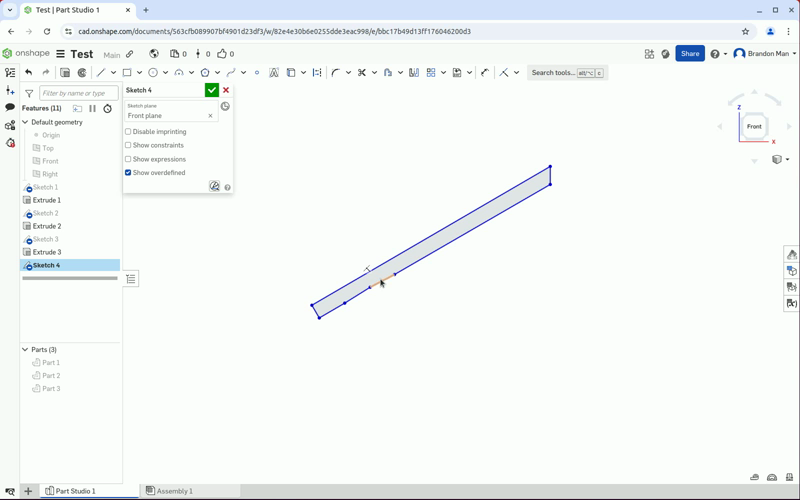
scroll(6)
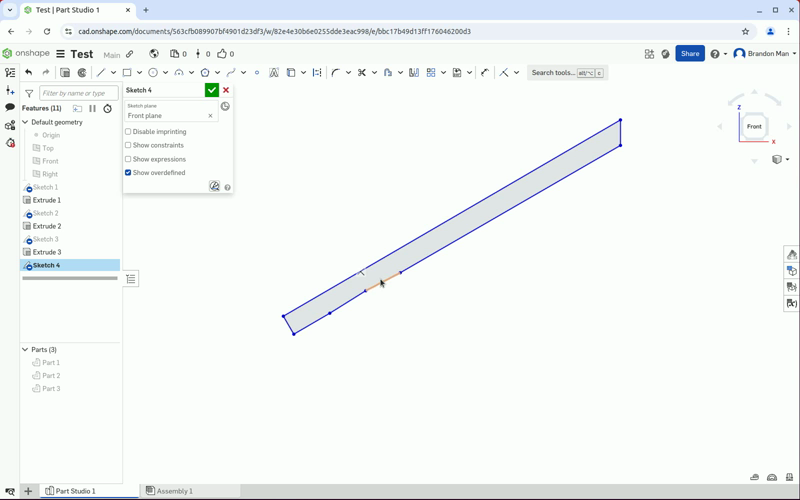
scroll(6)
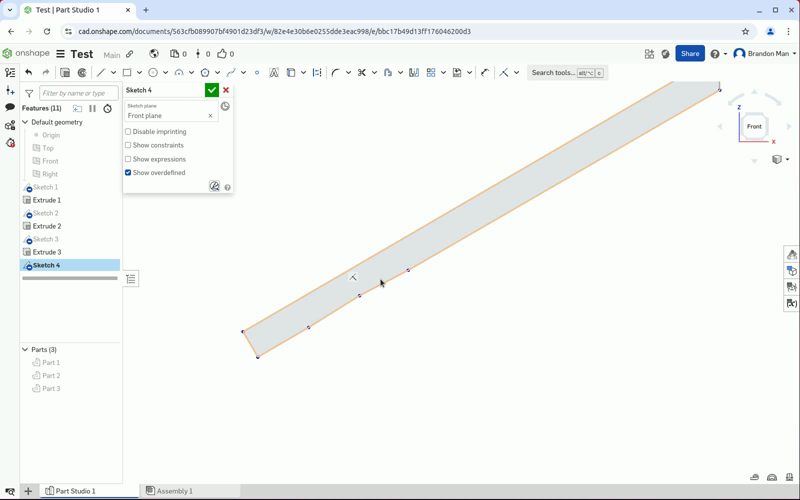
scroll(6)
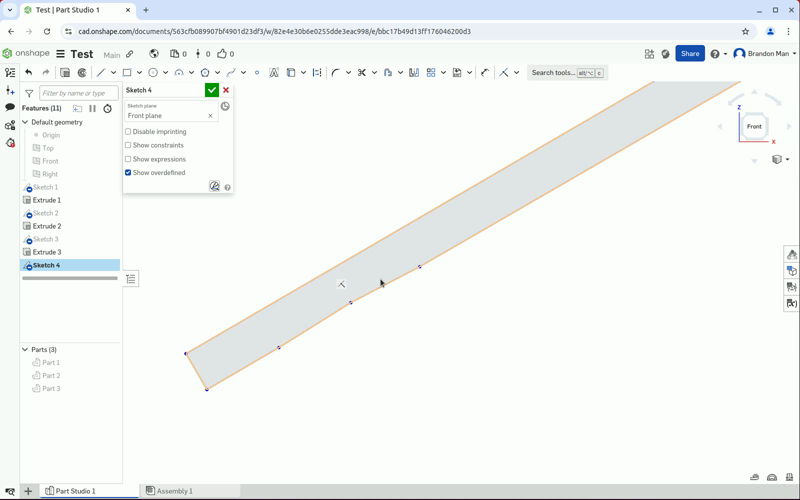
scroll(6)
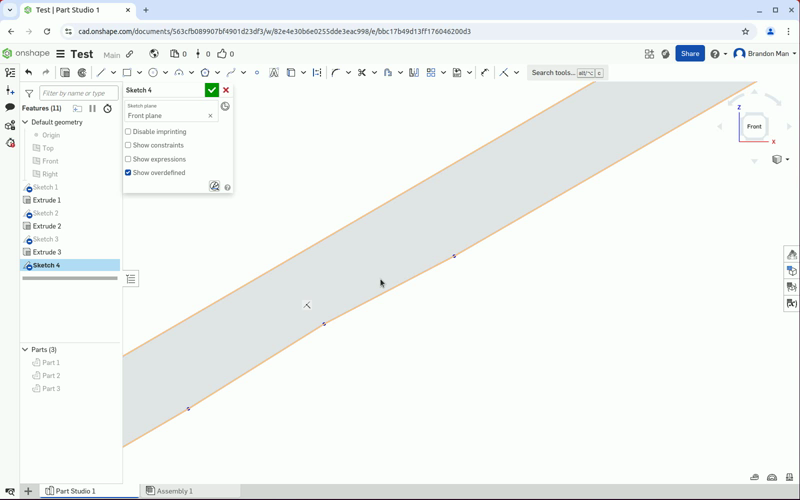
click(380, 278)
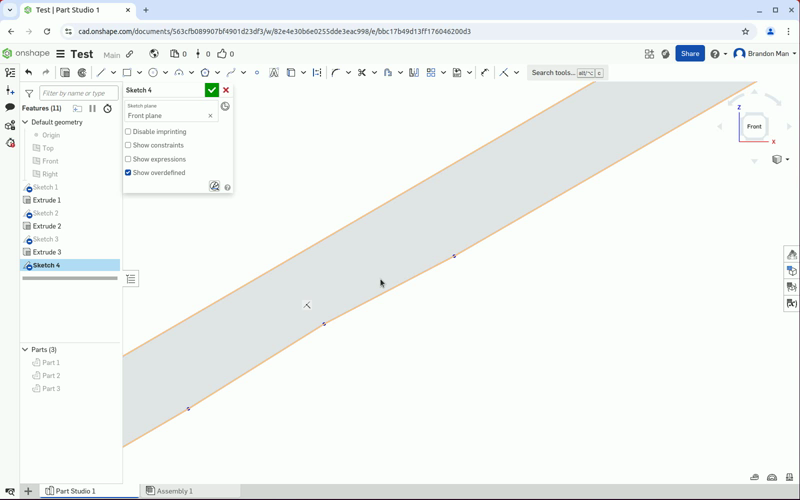
scroll(-6)
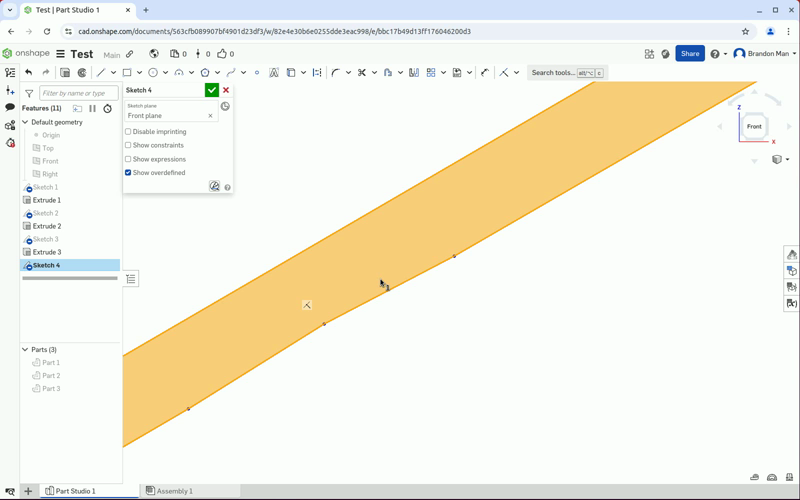
scroll(-6)
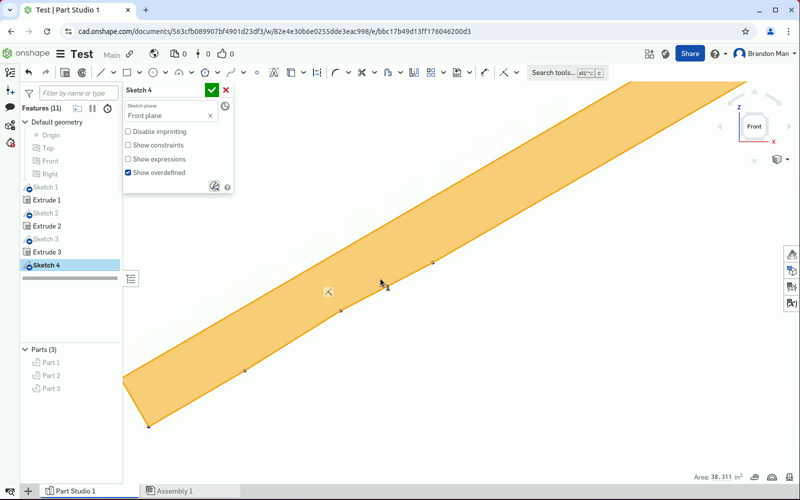
scroll(-6)
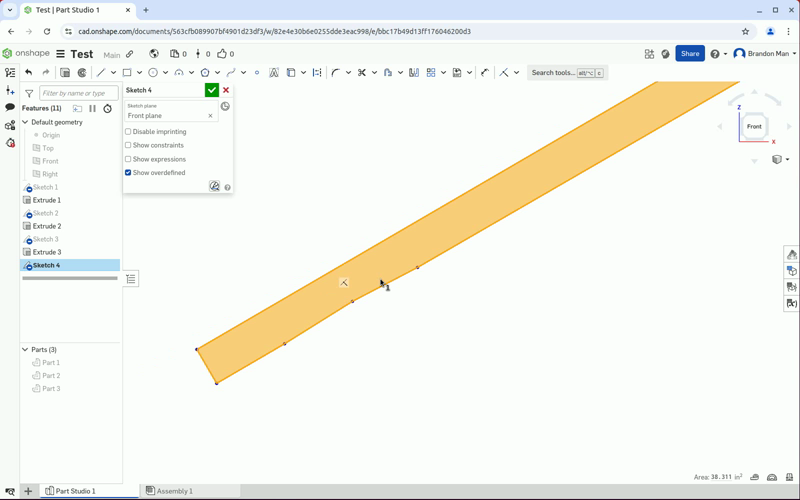
scroll(-6)
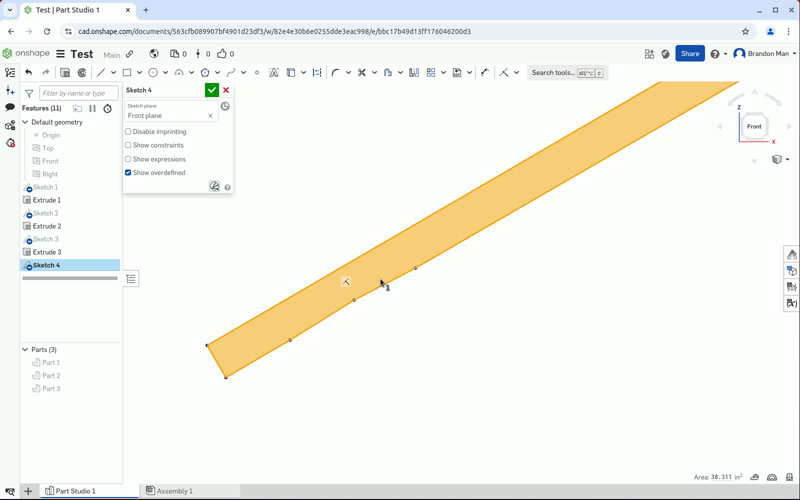
scroll(-6)
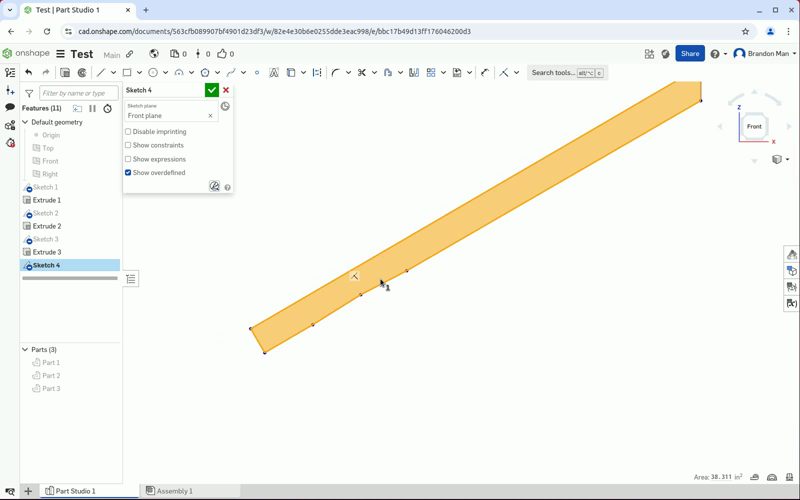
scroll(-6)
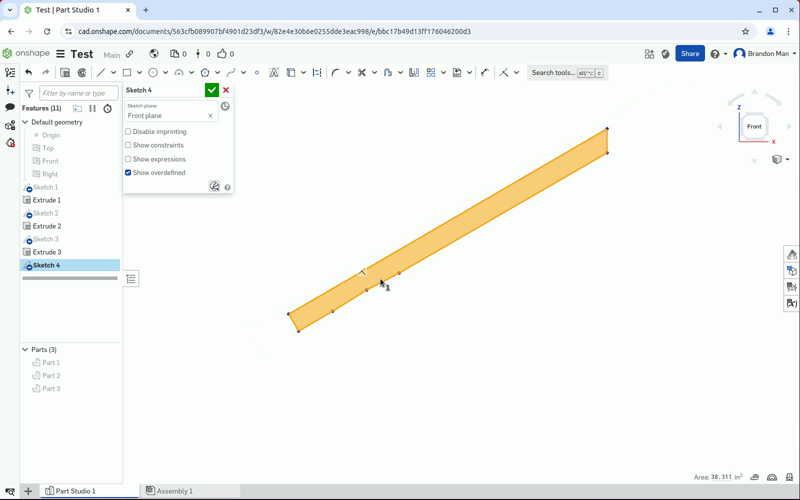
scroll(-6)
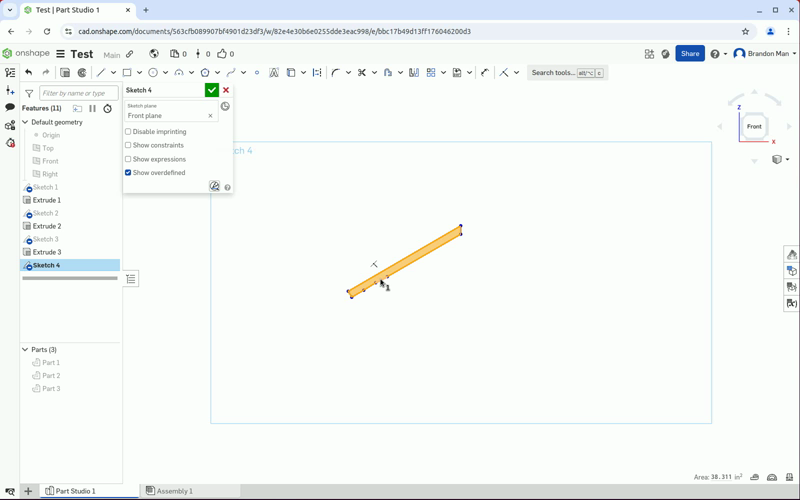
mouse_move(73, 352)
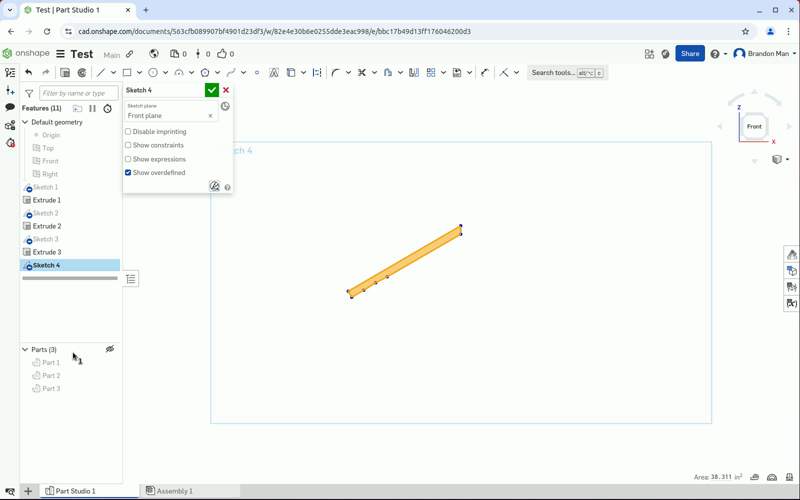
key(shift+y)
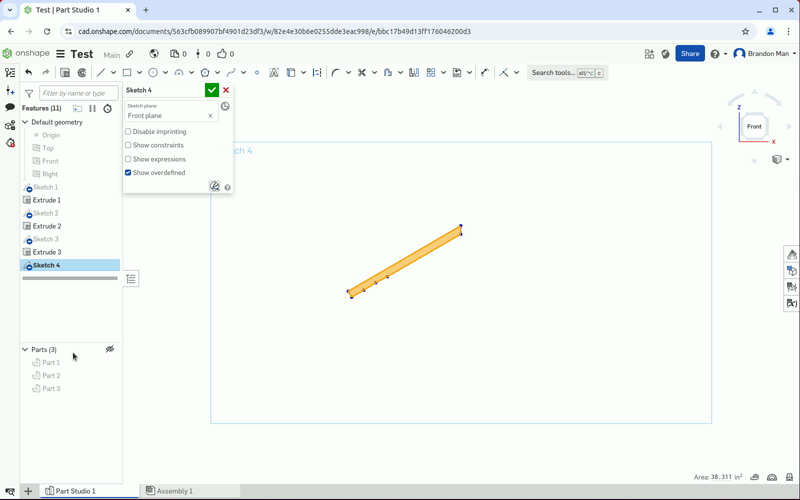
key(shift+e)
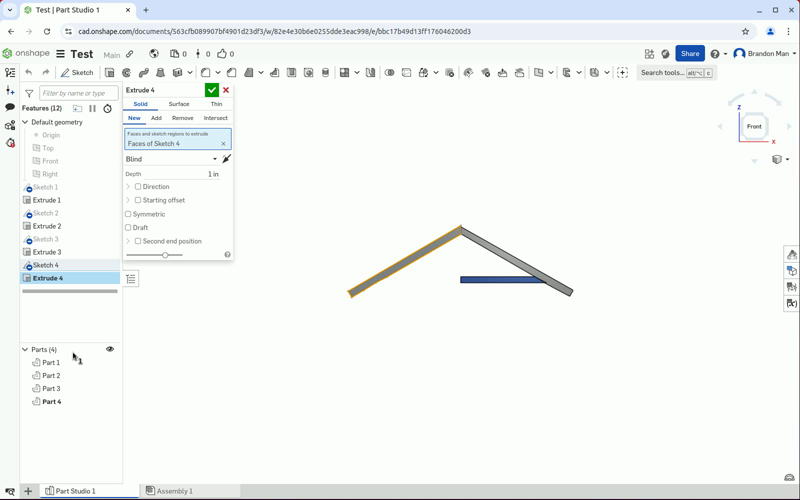
mouse_move(143, 106)
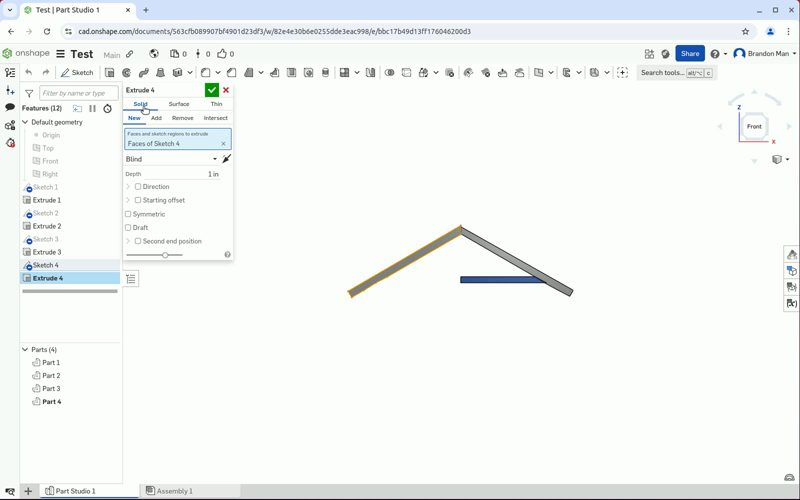
click(143, 106)
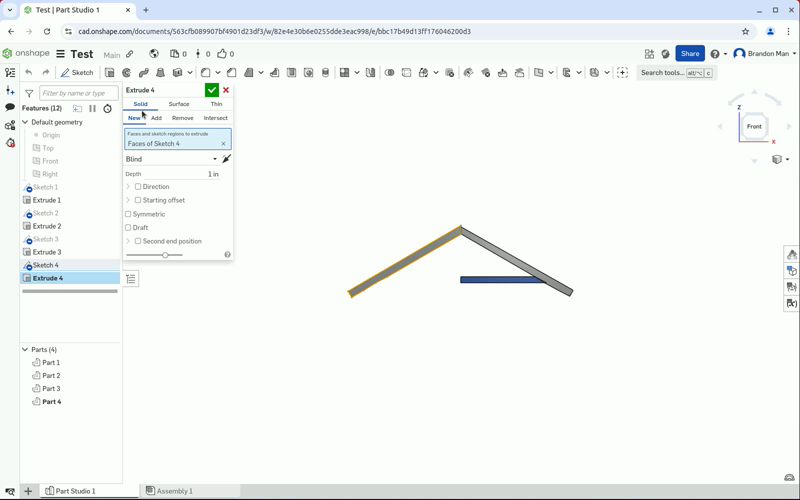
mouse_move(137, 120)
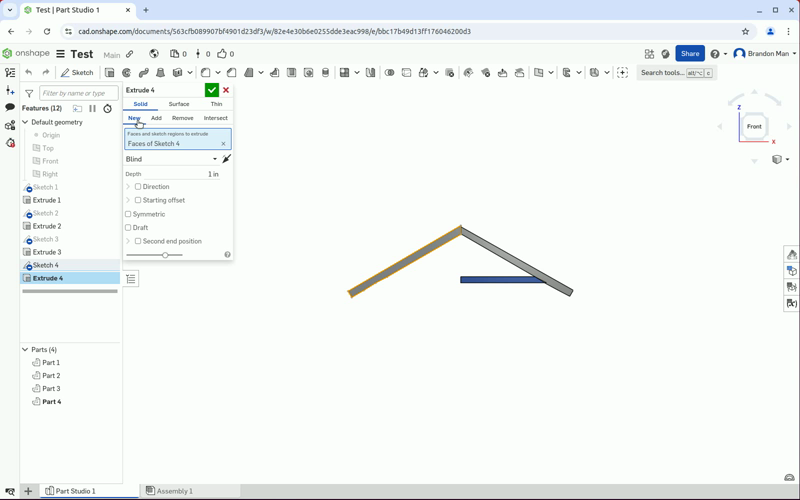
click(137, 120)
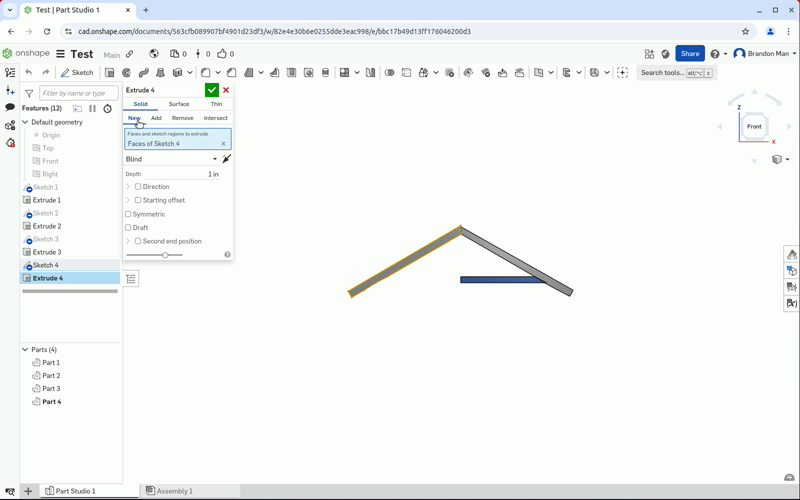
key(tab, 4)
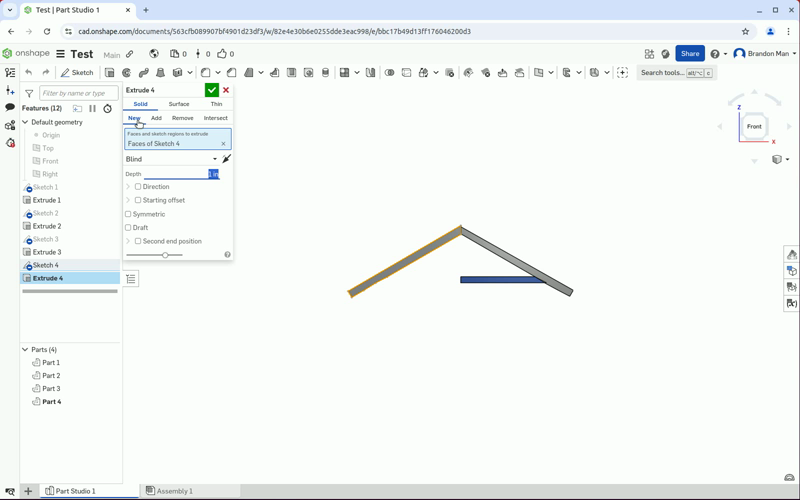
text(0.722)
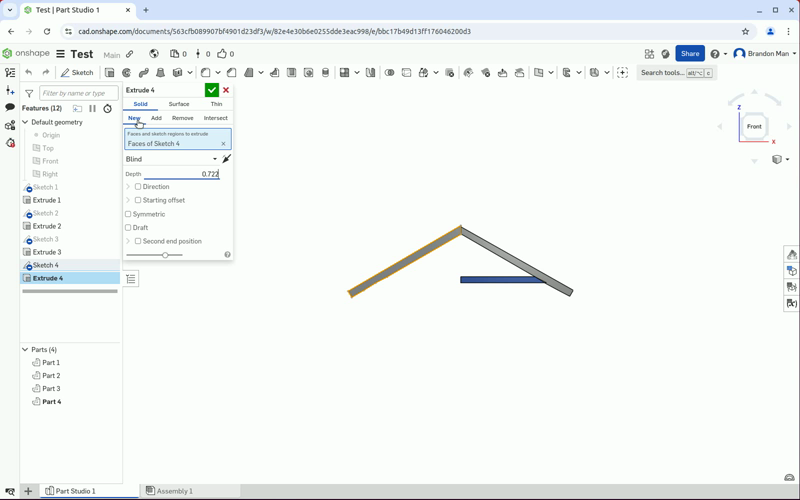
key(enter)
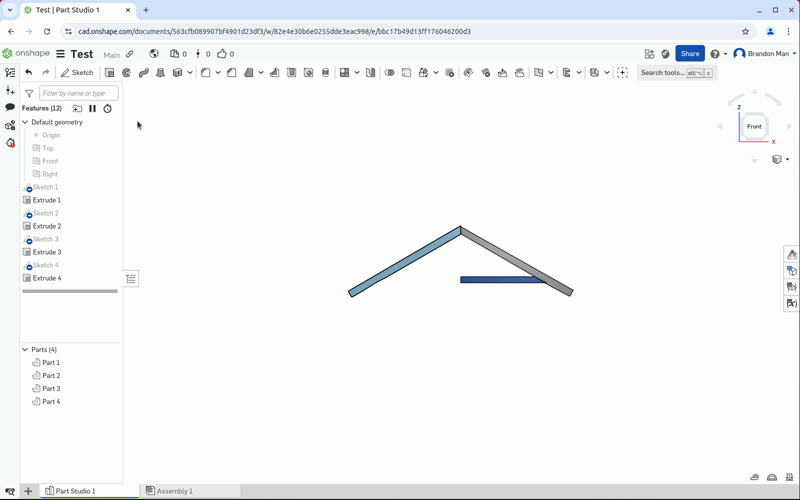
key(shift+h)
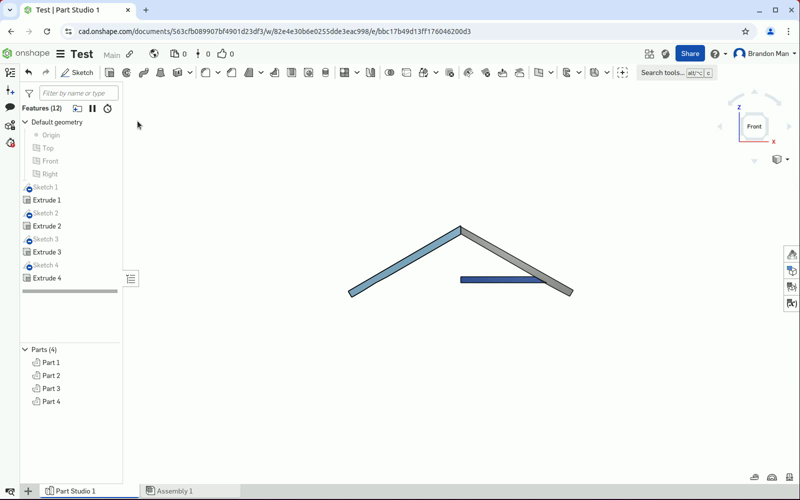
key(shift+h)
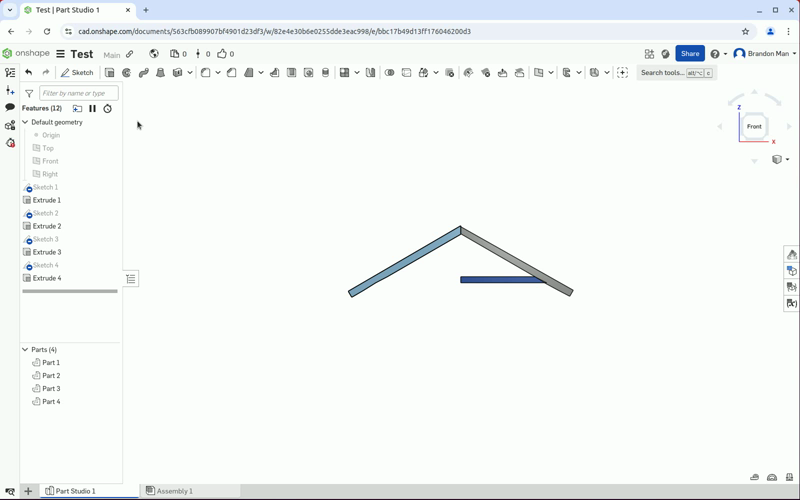
mouse_move(73, 189)
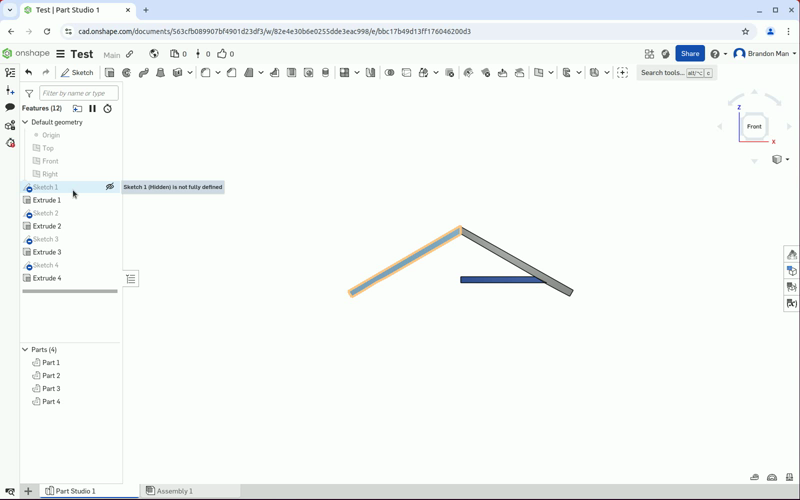
click(73, 189)
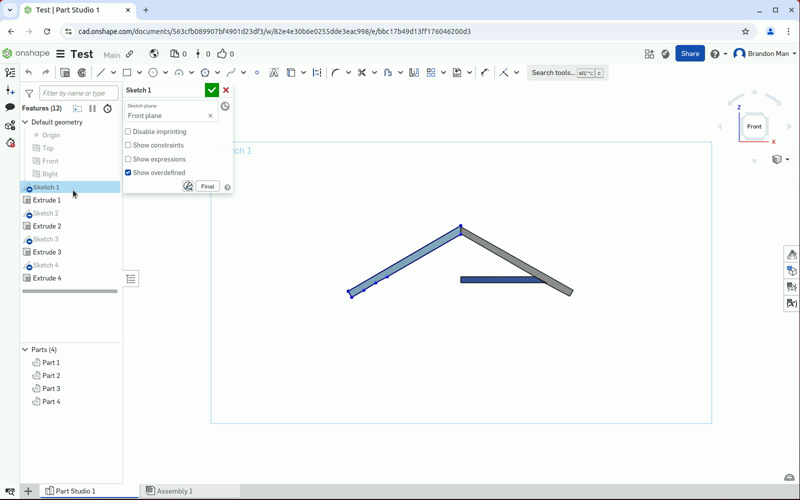
mouse_move(229, 92)
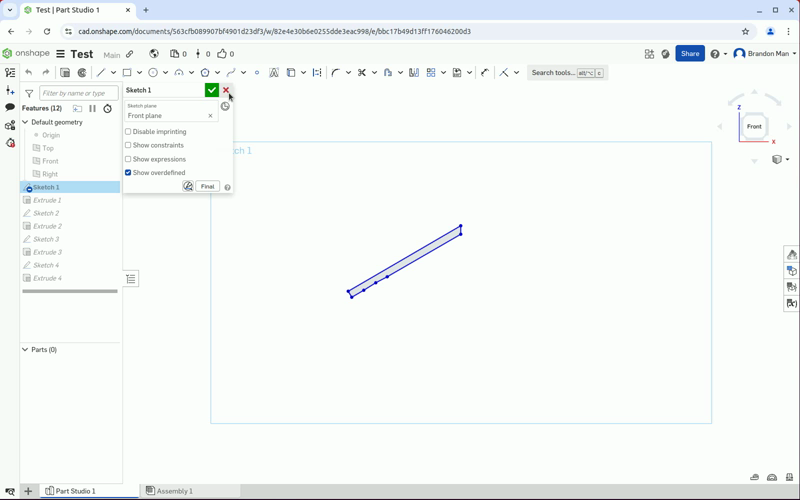
click(229, 92)
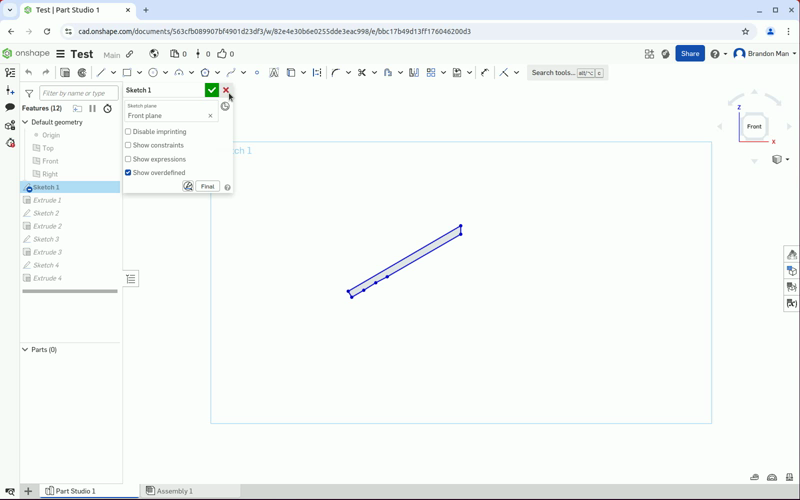
key(shift+s)
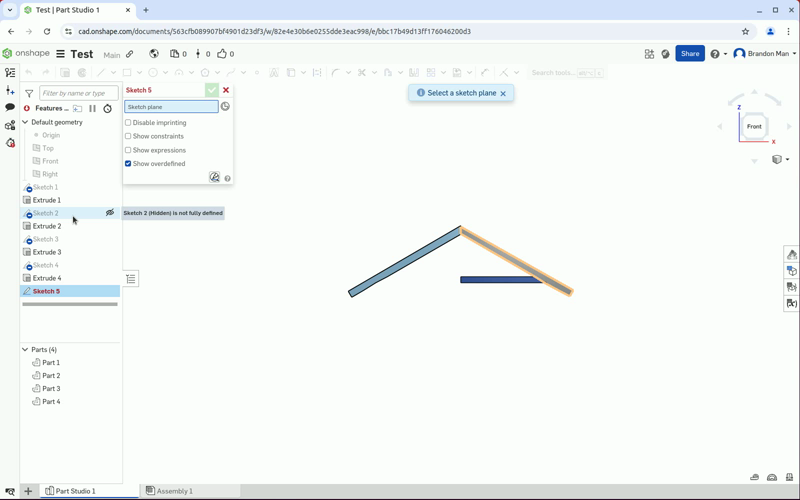
scroll(3)
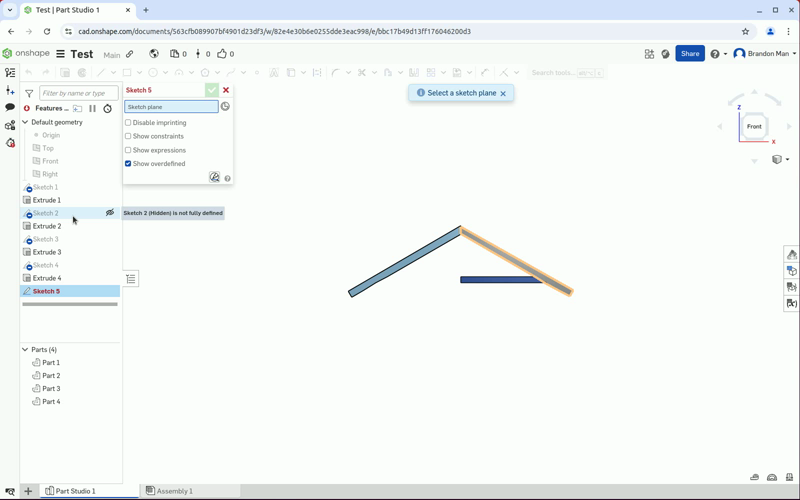
mouse_move(73, 163)
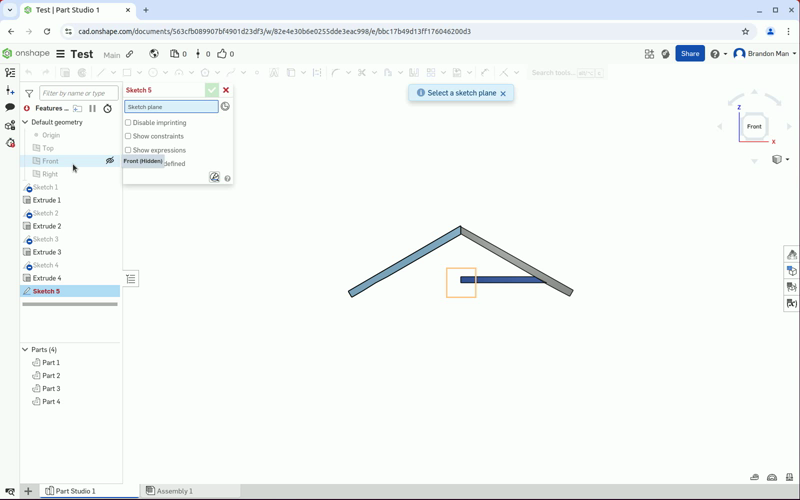
click(73, 163)
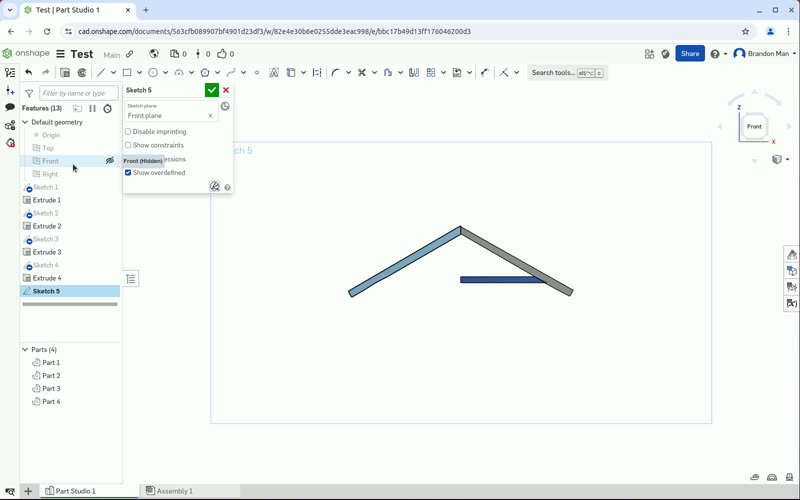
mouse_move(73, 352)
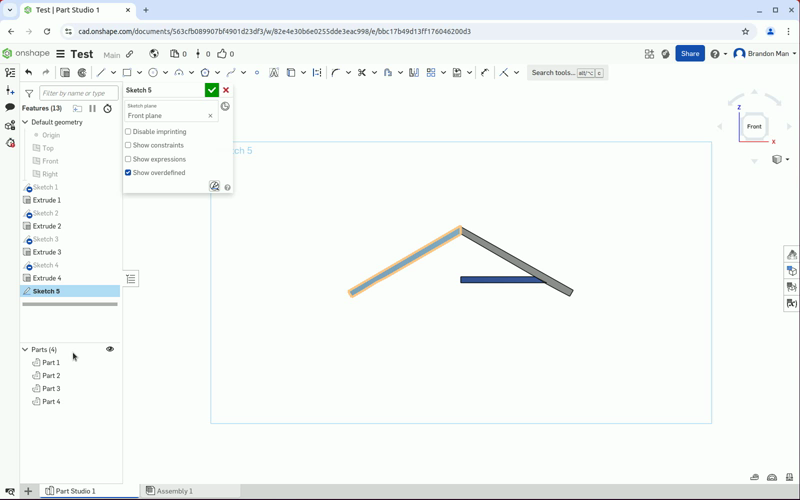
key(y)
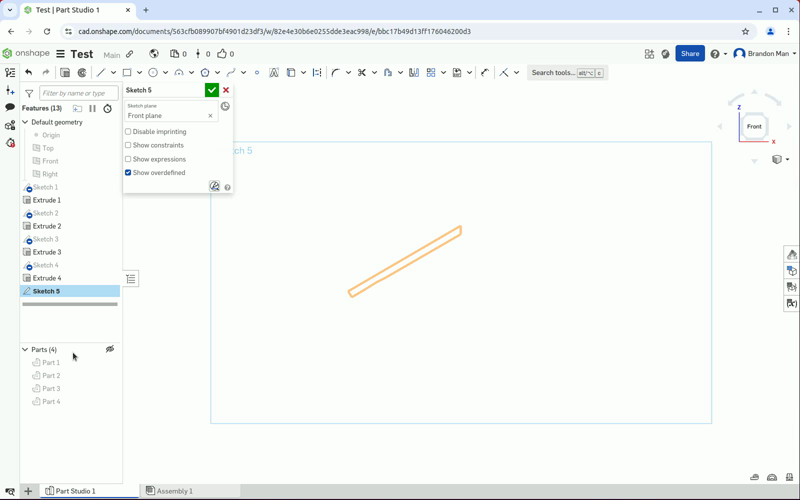
key(l)
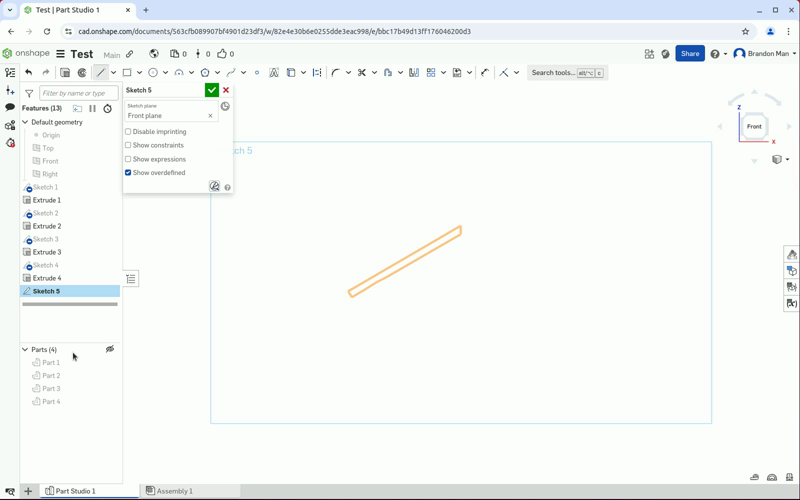
key_down(shift)
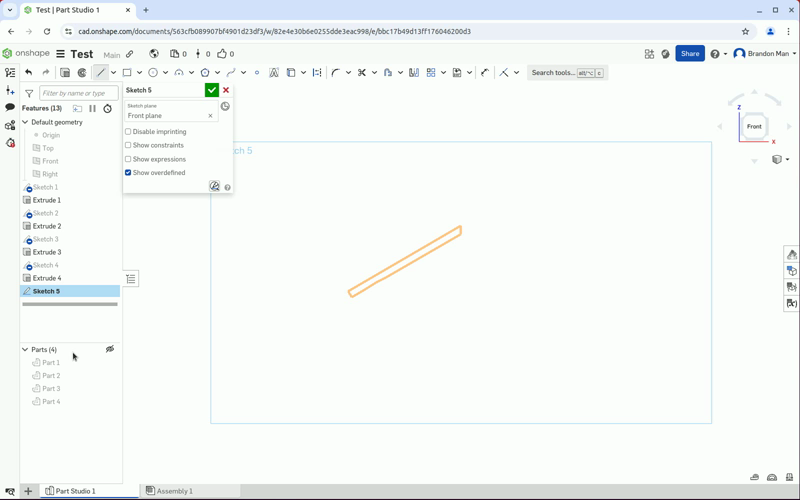
mouse_move(375, 282)
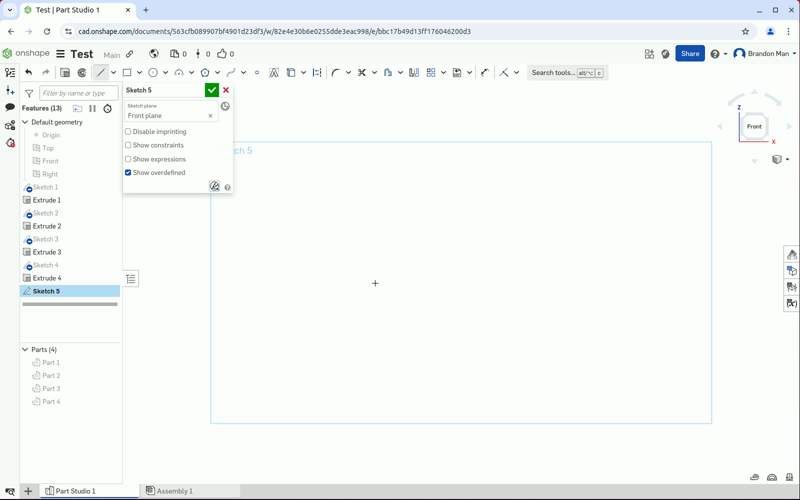
click(375, 282)
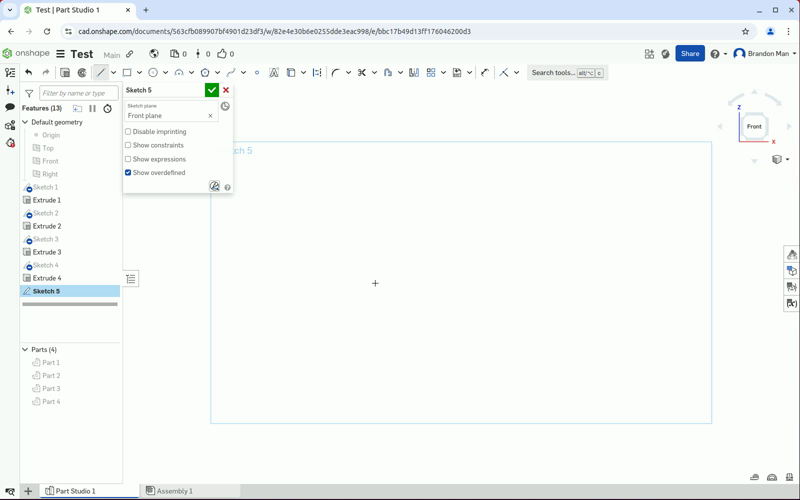
key_up(shift)
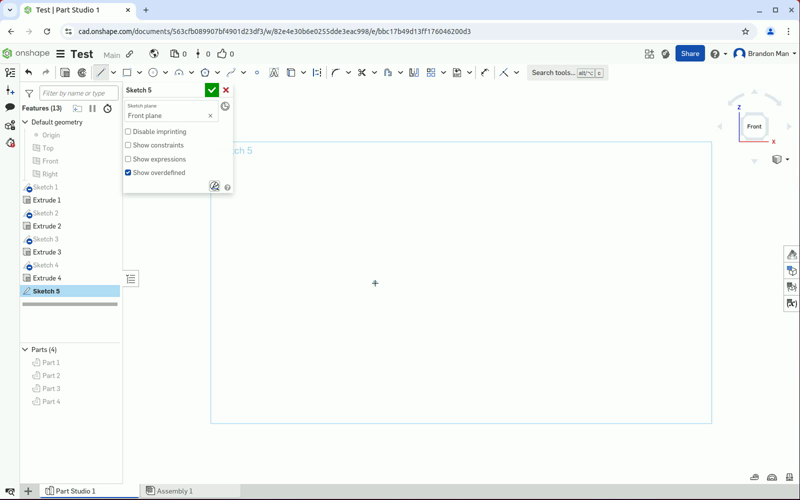
key_down(shift)
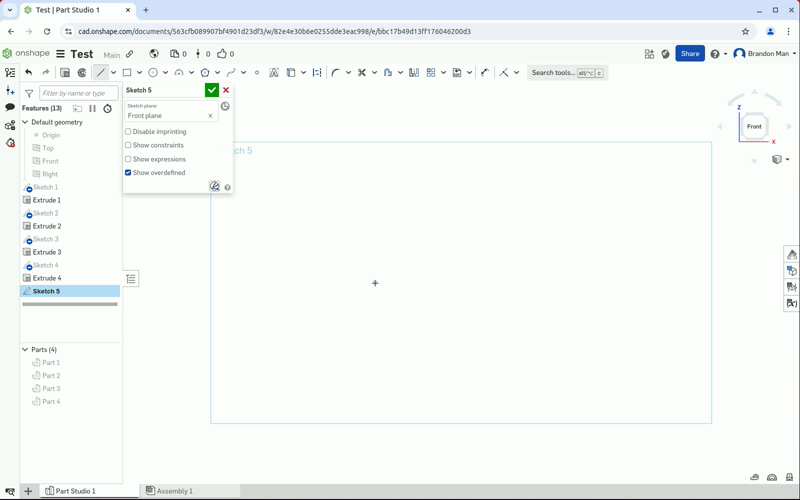
mouse_move(405, 282)
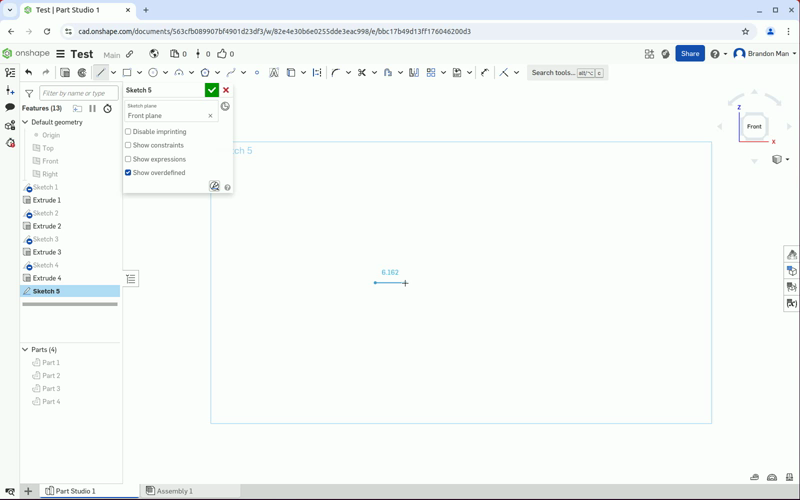
mouse_move(381, 282)
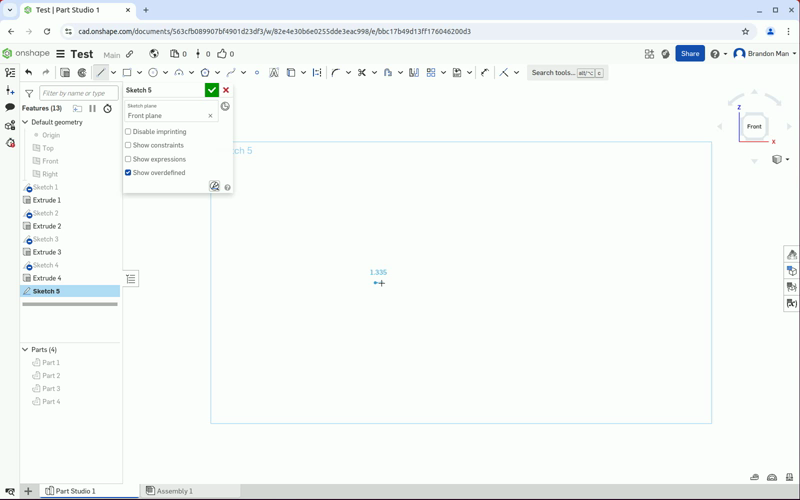
scroll(6)
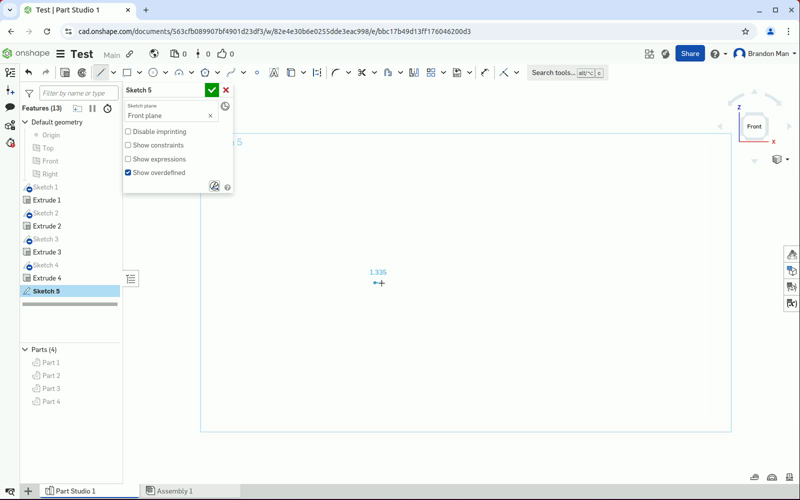
scroll(6)
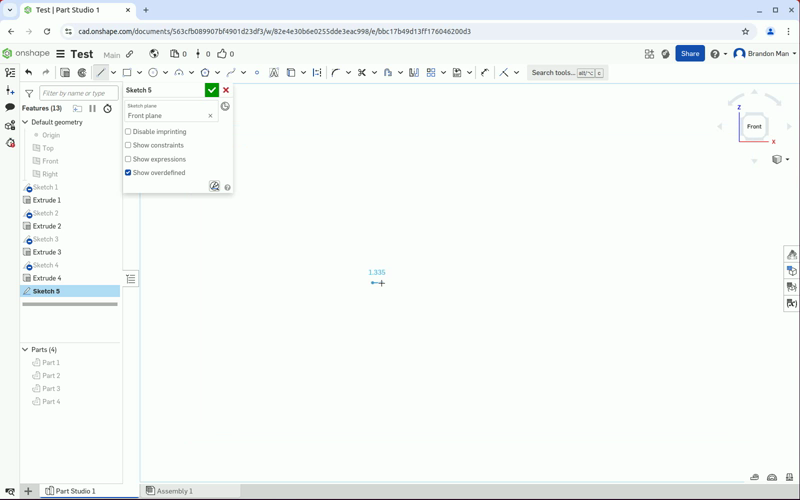
scroll(6)
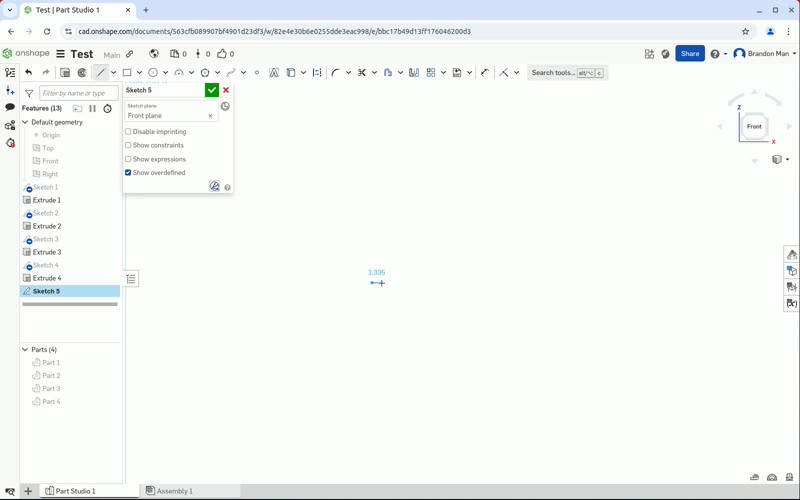
scroll(6)
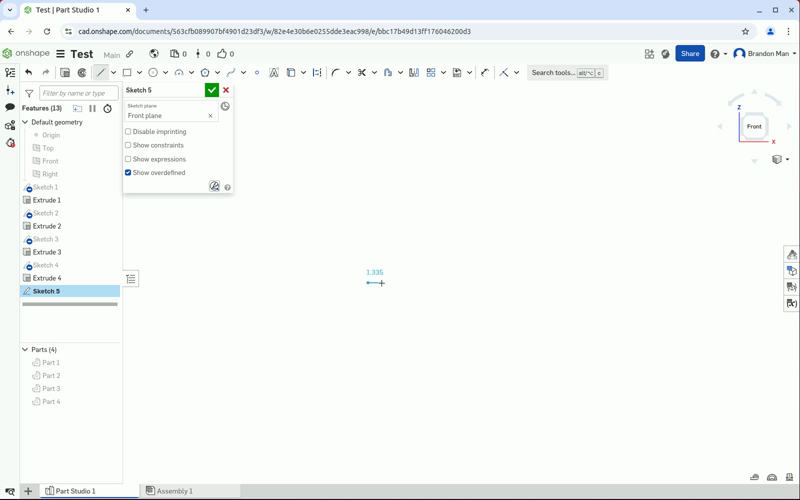
scroll(6)
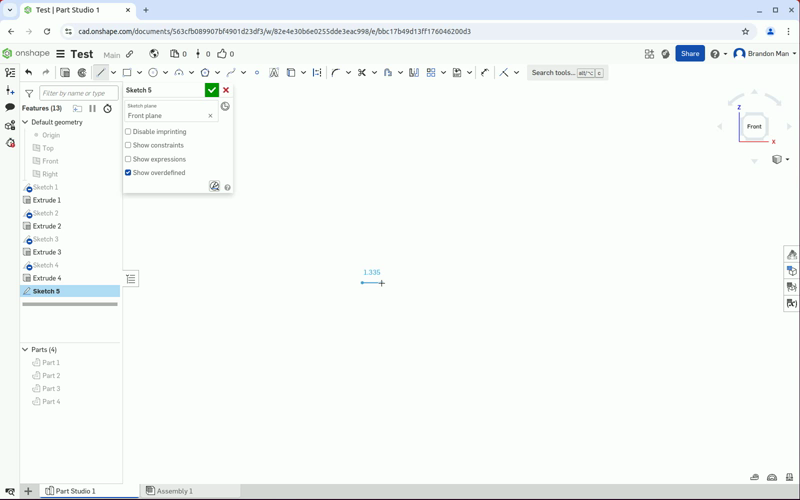
scroll(6)
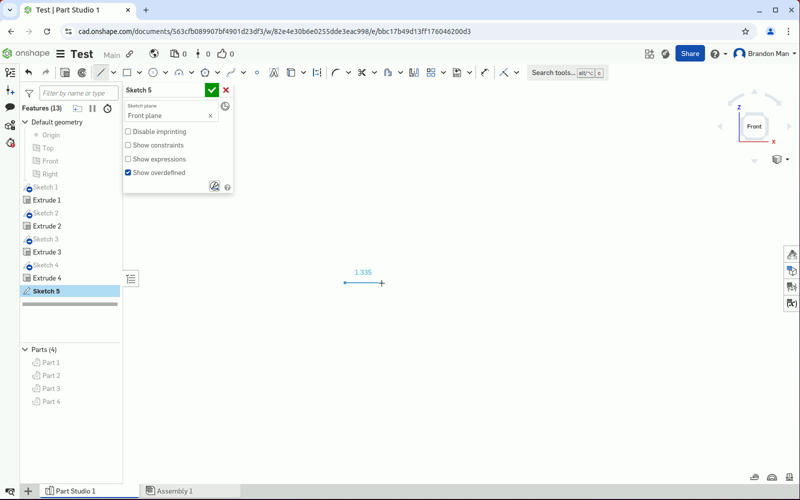
scroll(6)
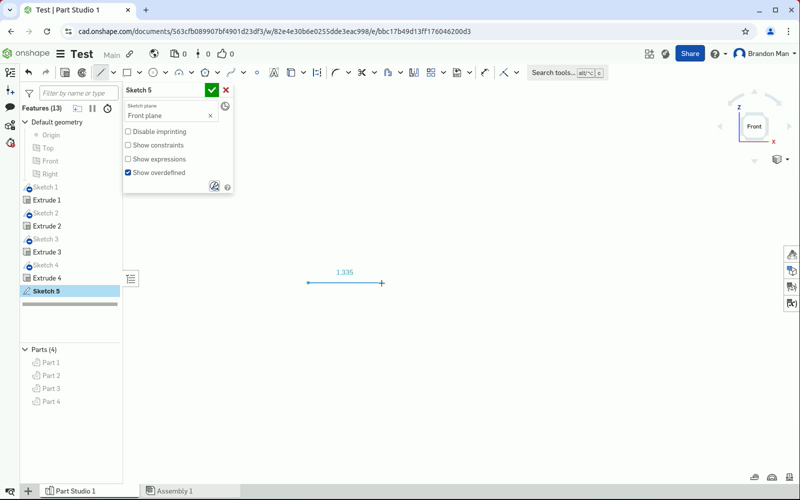
click(381, 282)
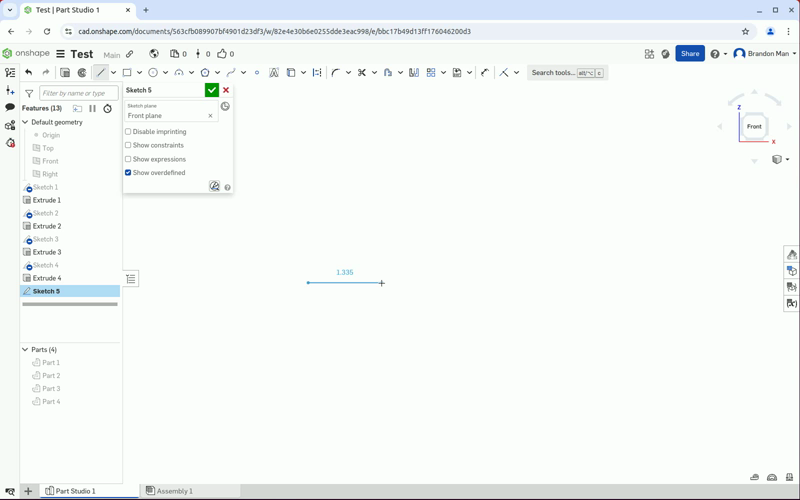
scroll(-6)
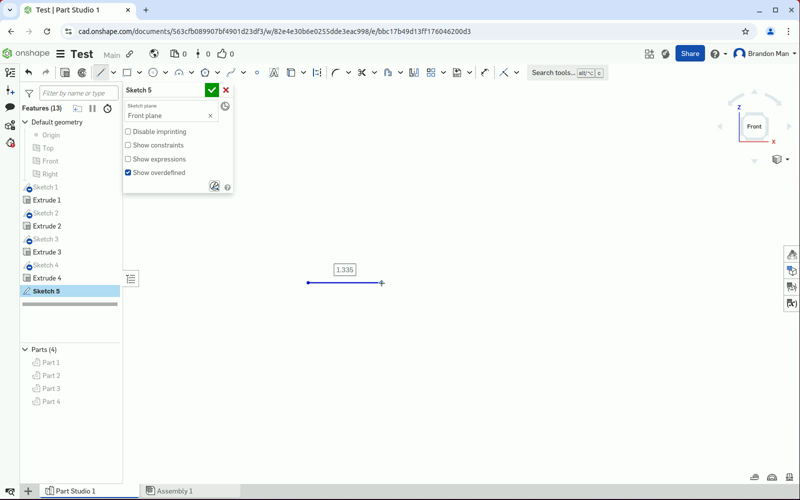
scroll(-6)
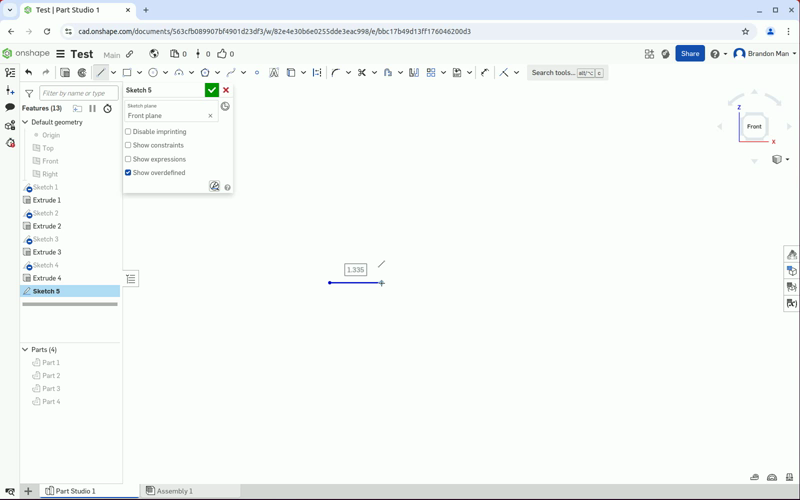
scroll(-6)
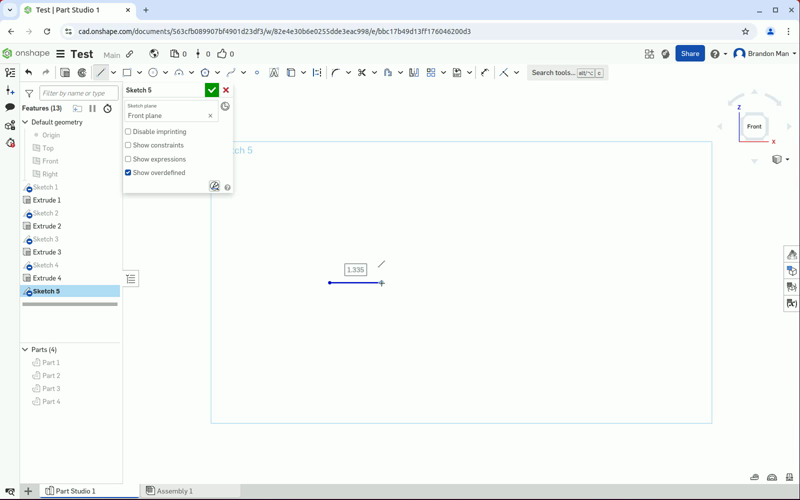
scroll(-6)
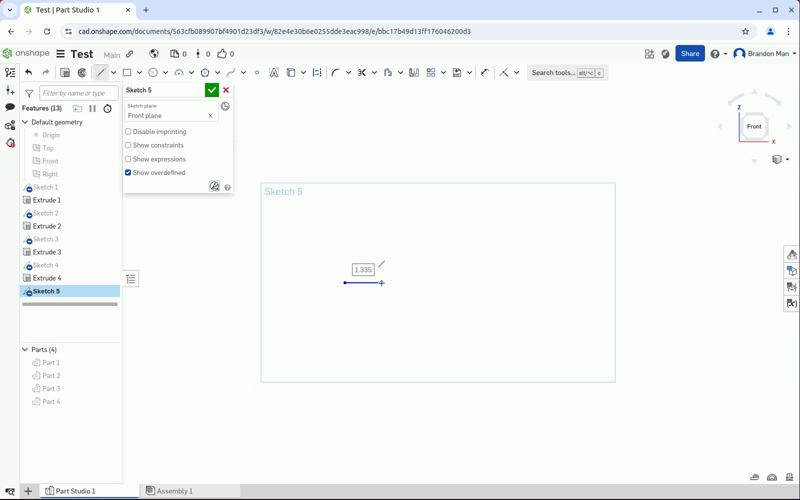
scroll(-6)
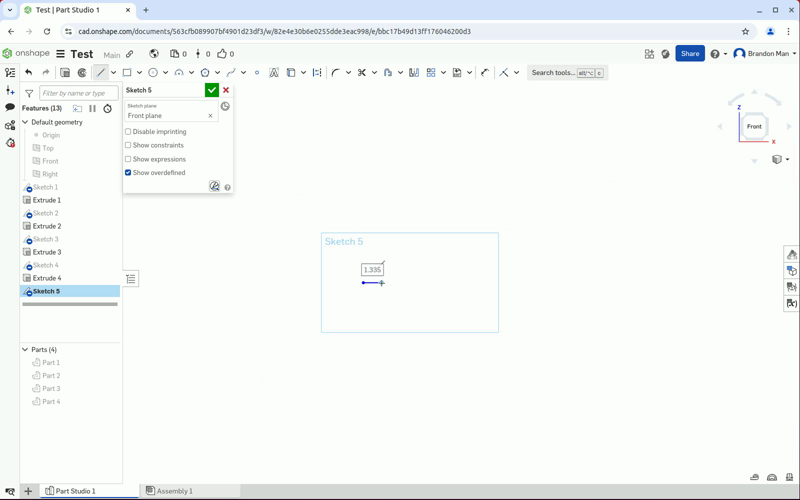
scroll(-6)
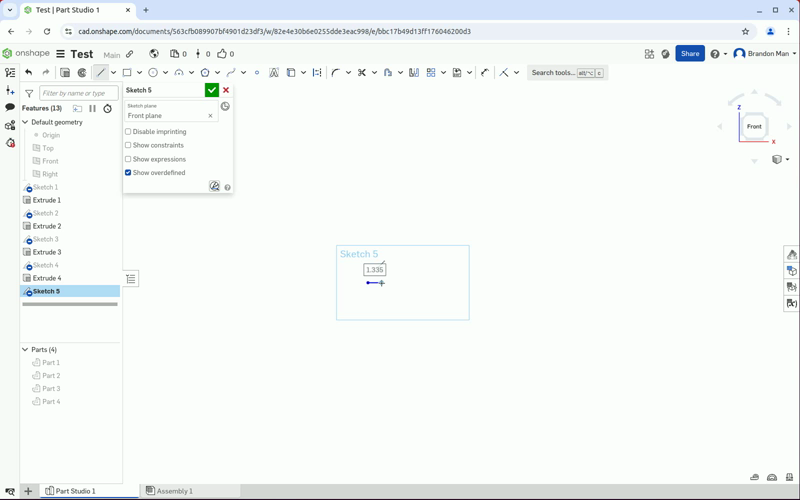
scroll(-6)
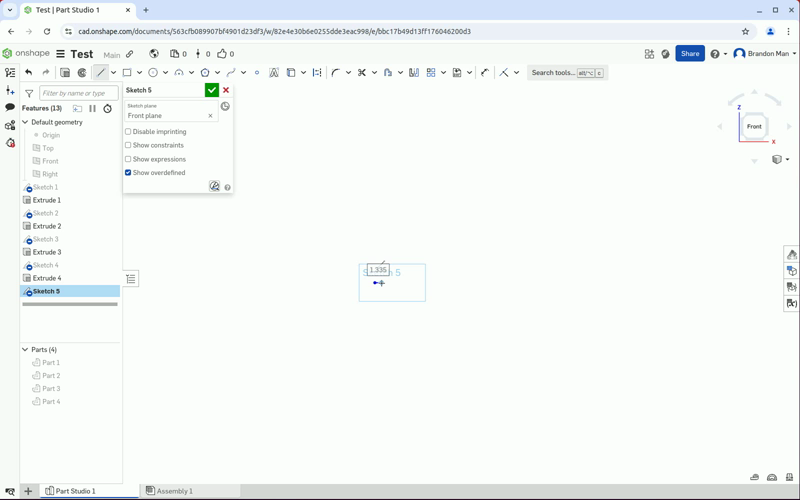
key_up(shift)
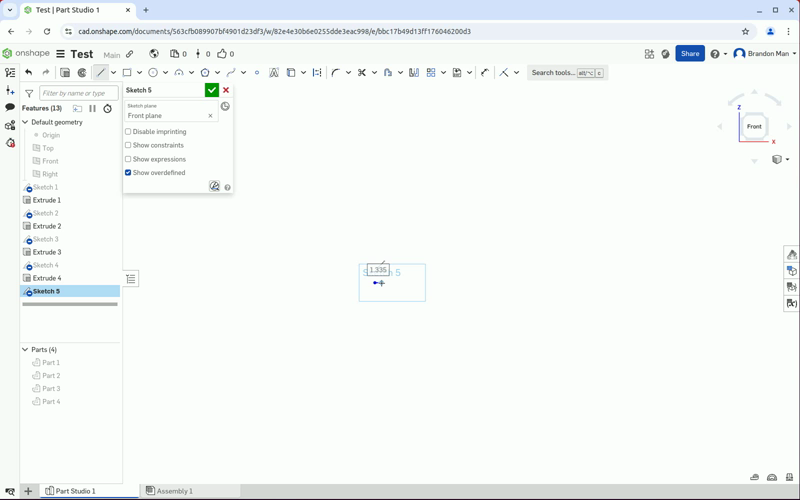
key_down(shift)
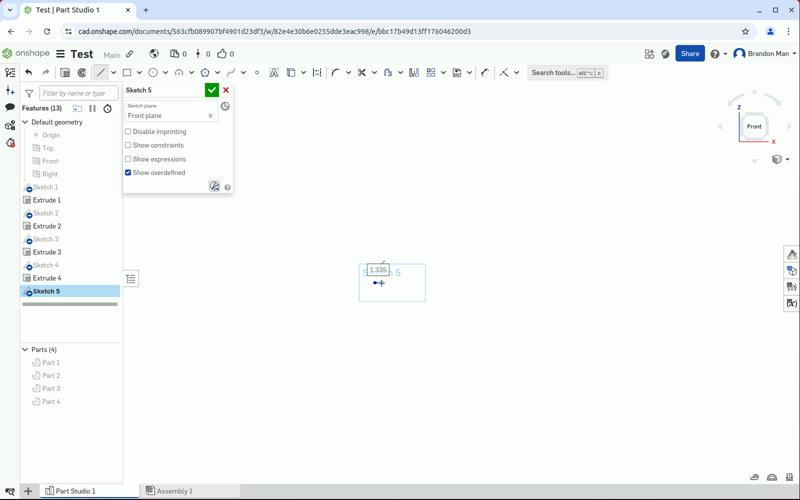
mouse_move(461, 282)
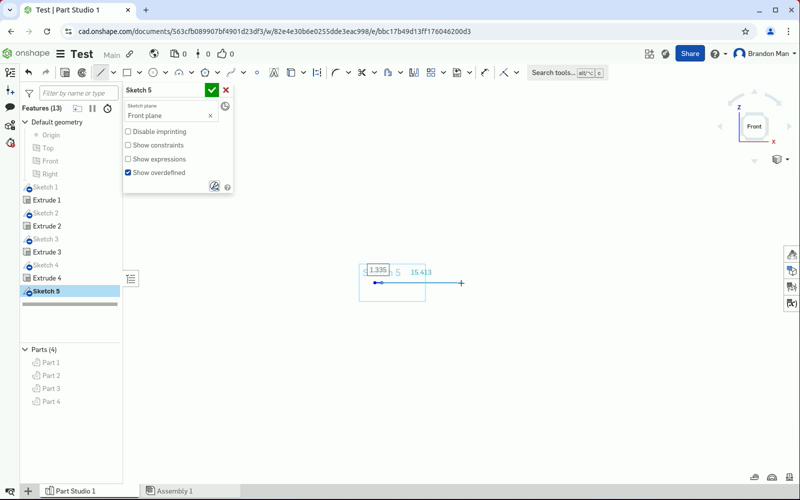
click(461, 282)
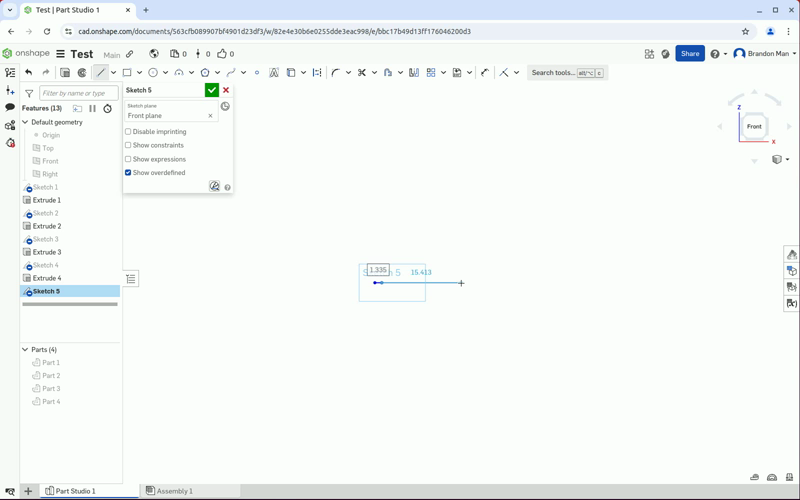
key_up(shift)
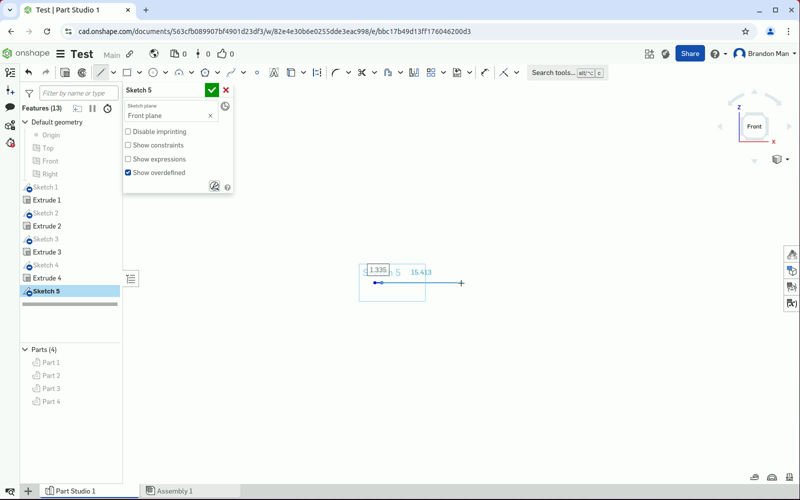
key_down(shift)
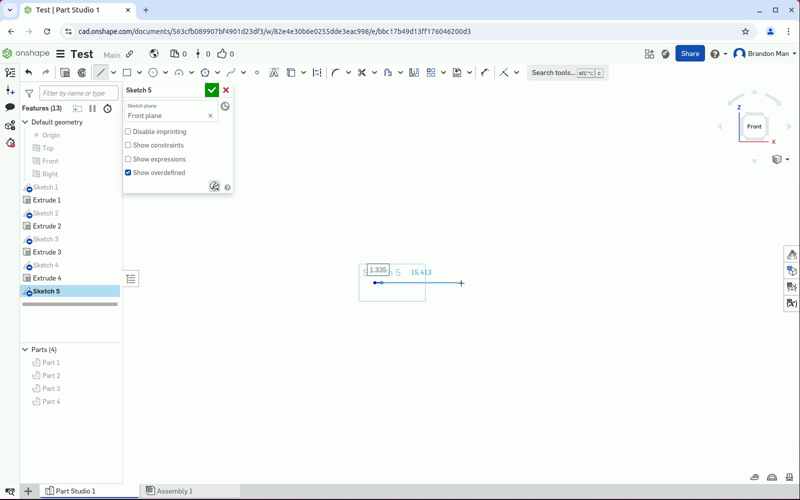
mouse_move(491, 282)
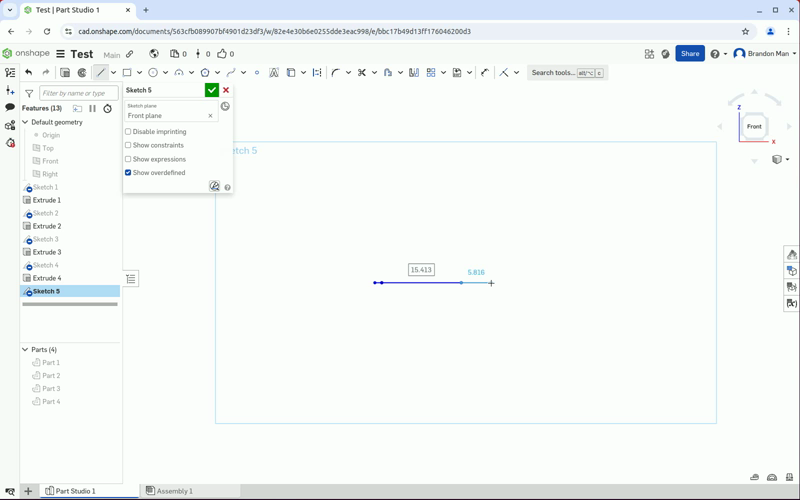
mouse_move(461, 276)
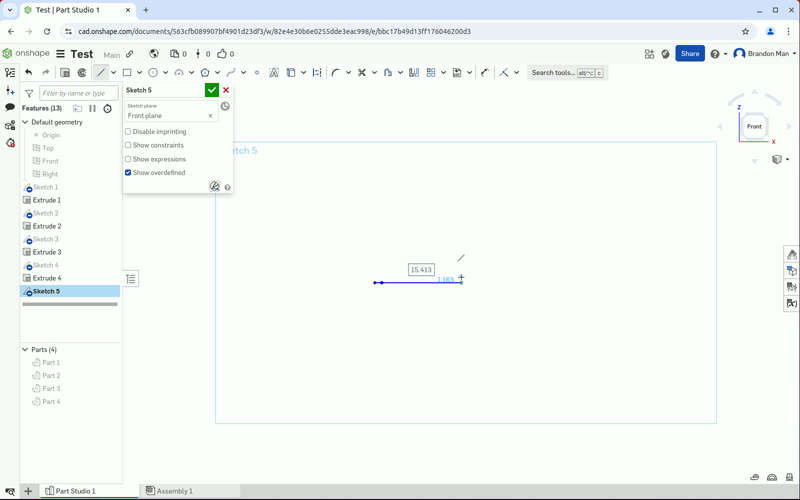
scroll(6)
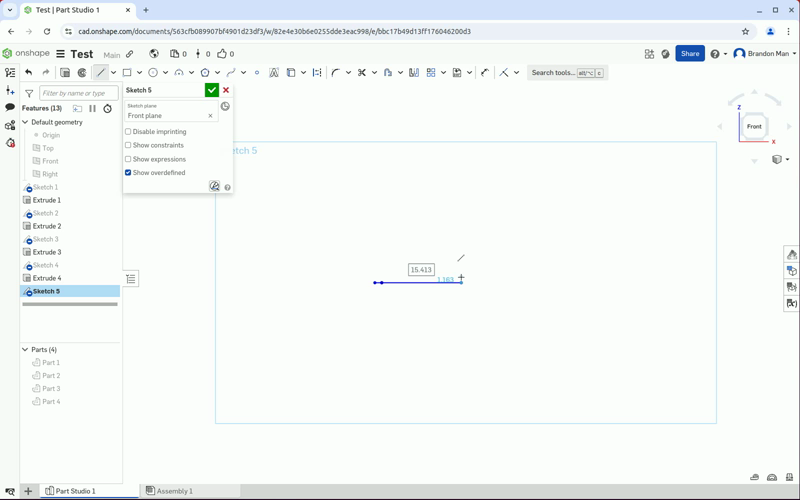
scroll(6)
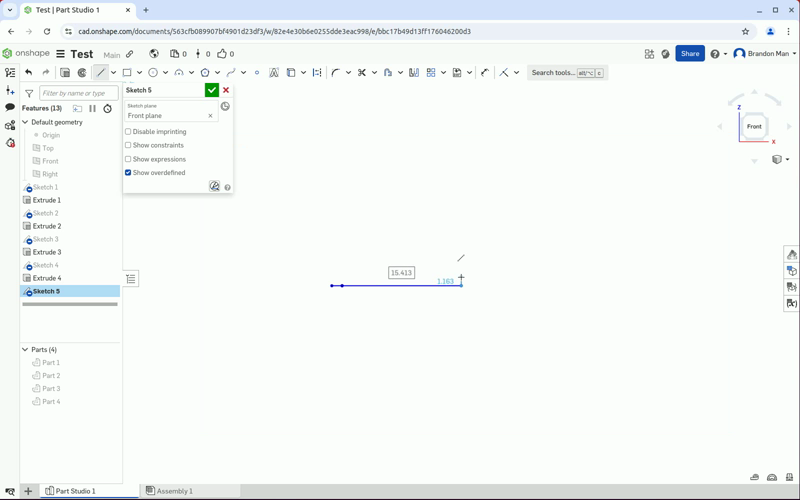
scroll(6)
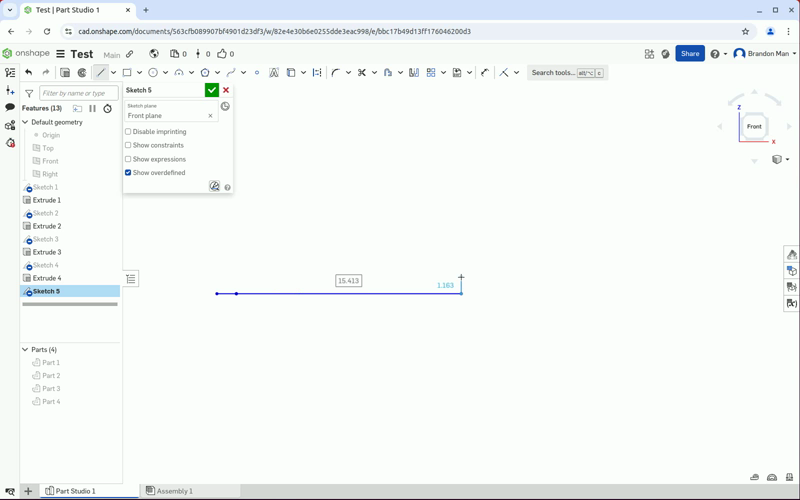
scroll(6)
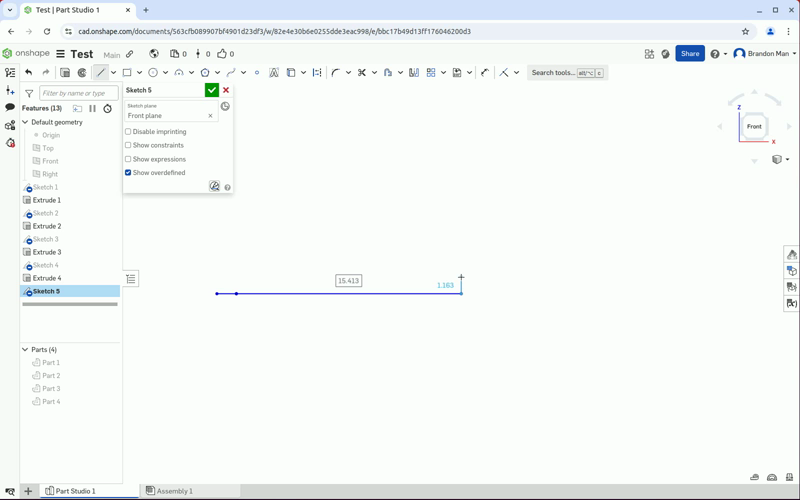
scroll(6)
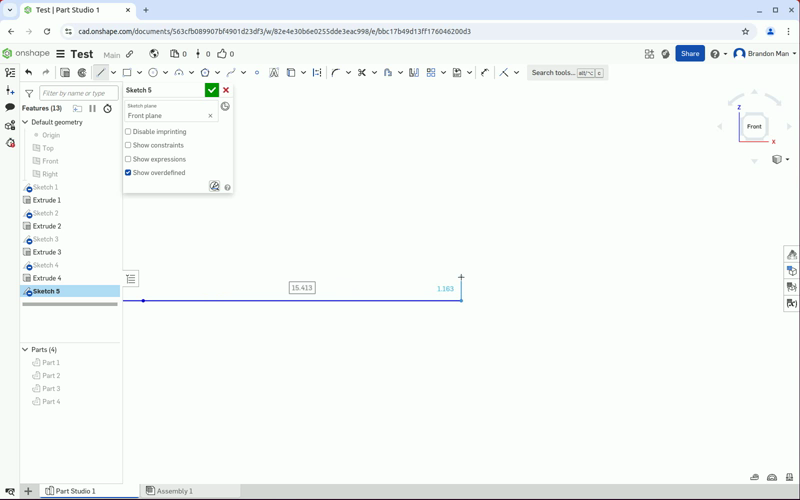
scroll(6)
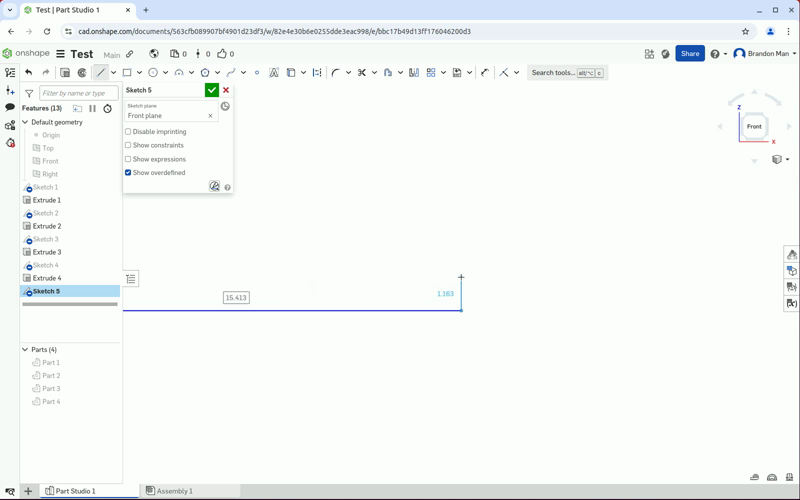
scroll(6)
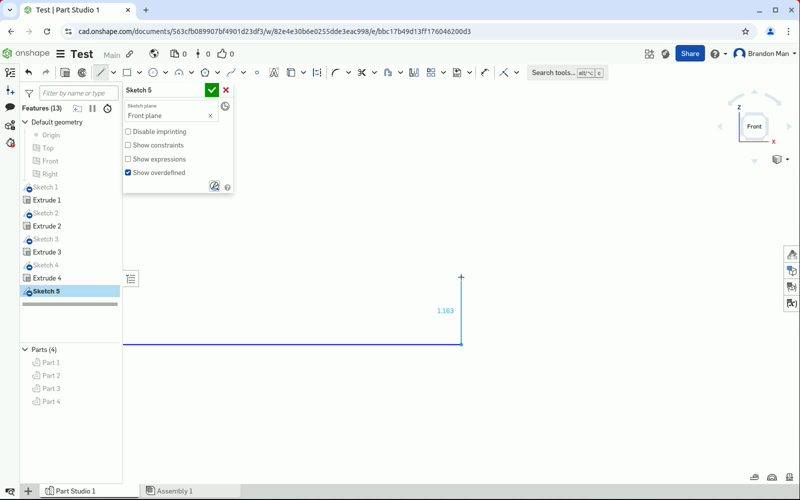
click(461, 276)
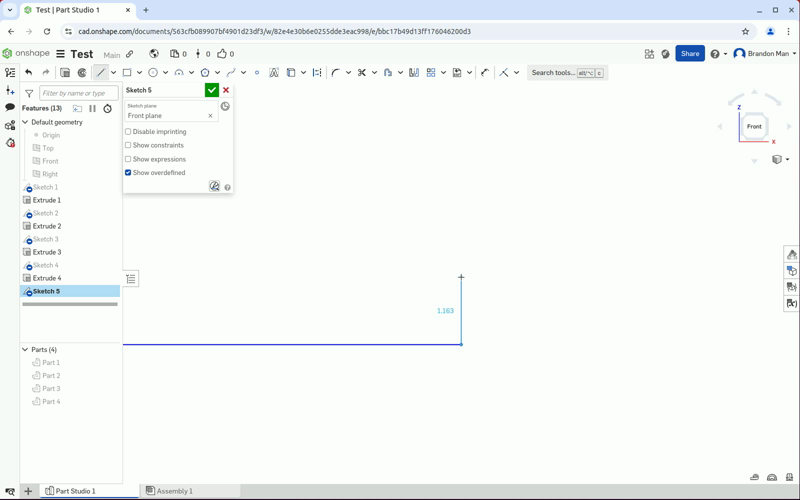
scroll(-6)
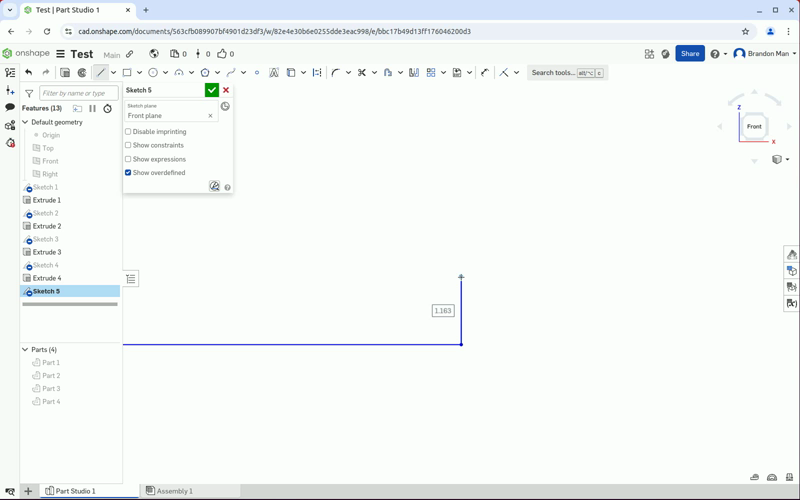
scroll(-6)
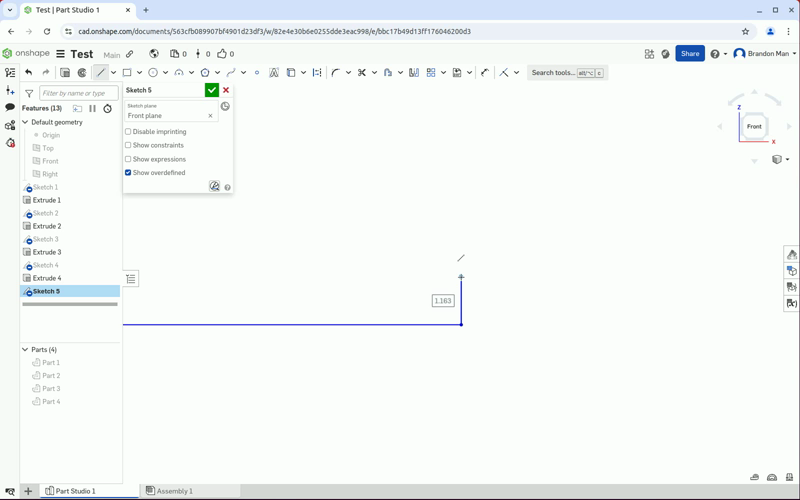
scroll(-6)
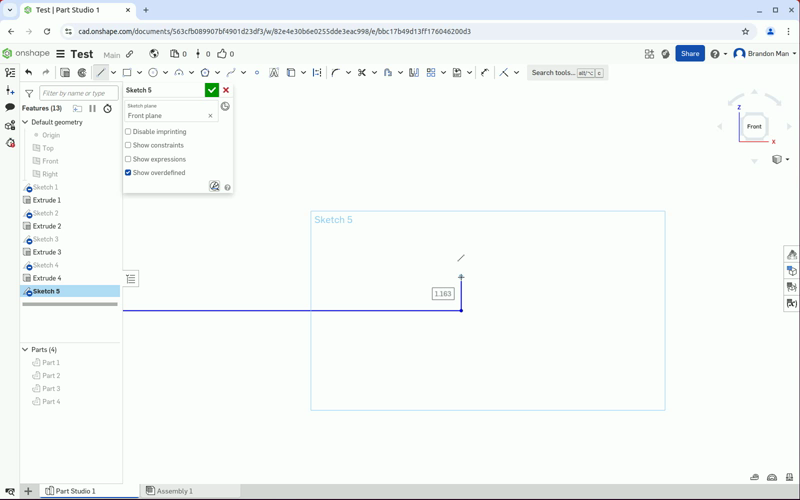
scroll(-6)
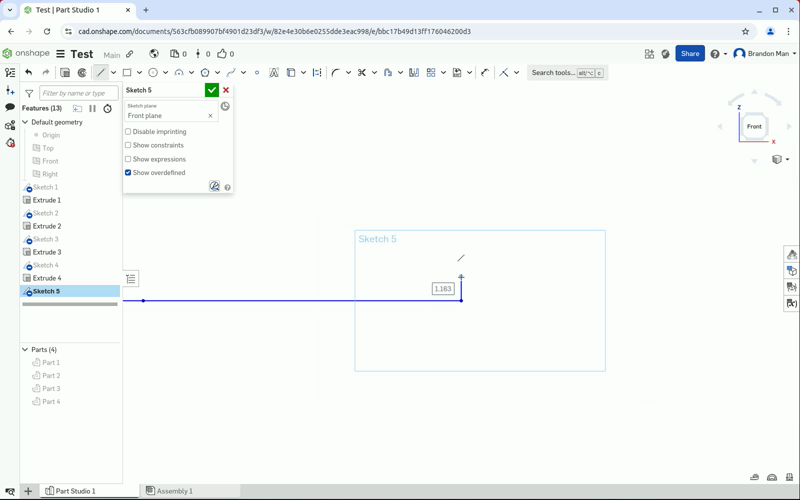
scroll(-6)
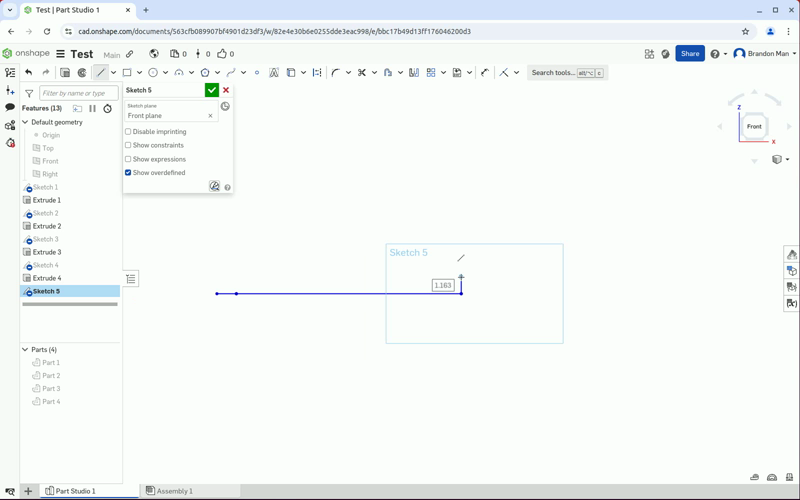
scroll(-6)
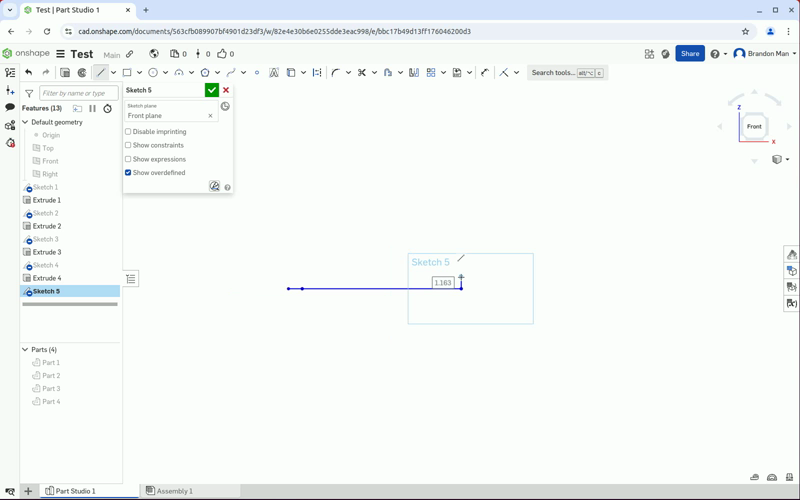
scroll(-6)
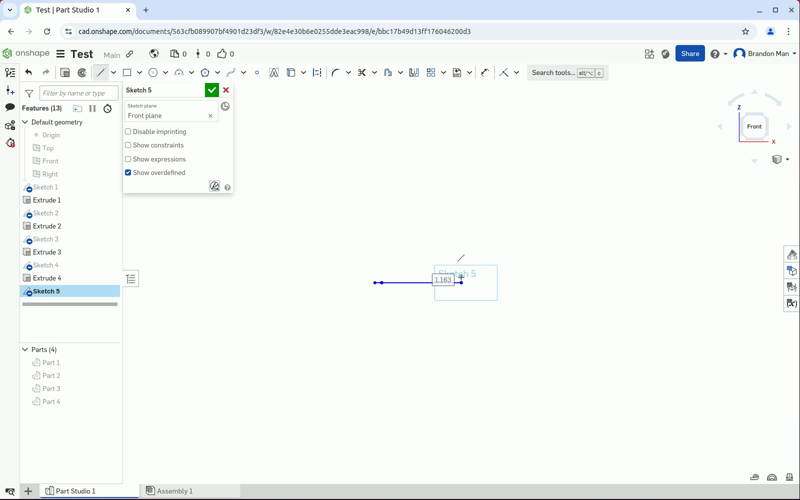
key_up(shift)
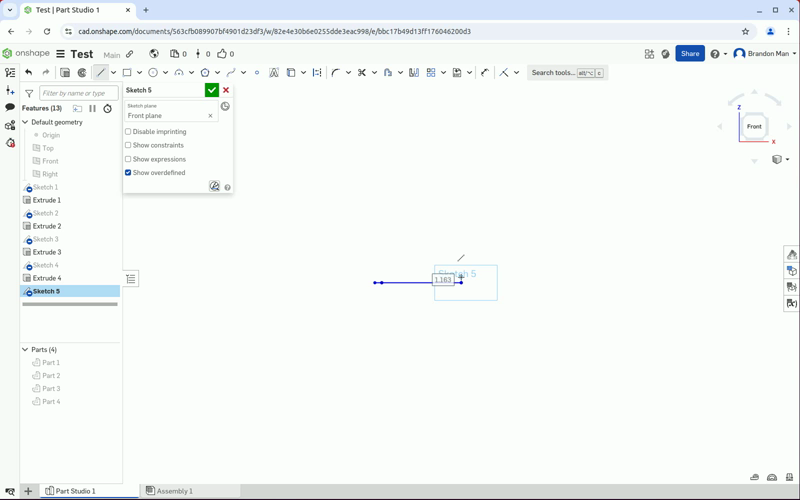
key_down(shift)
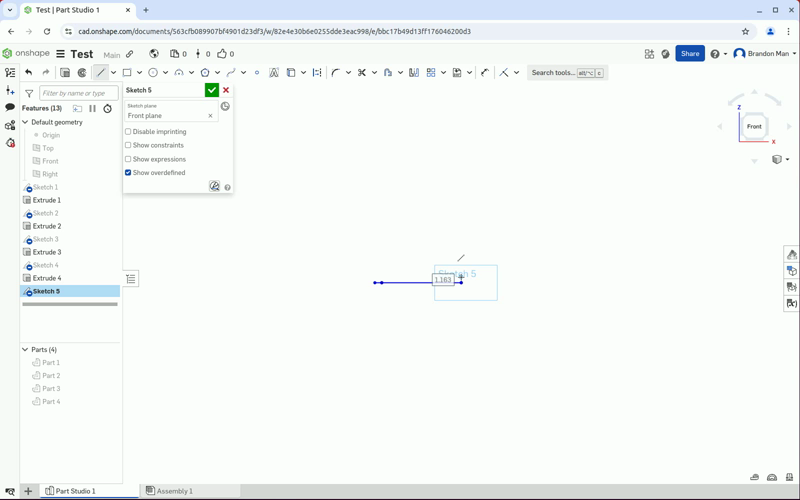
mouse_move(386, 276)
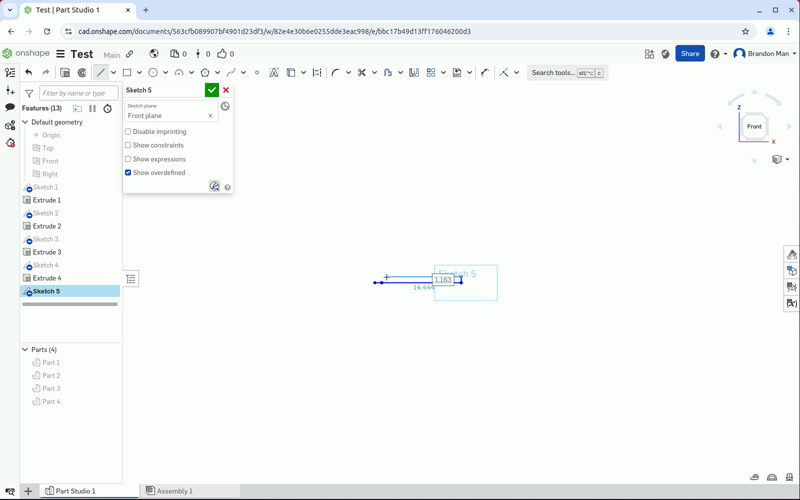
click(386, 276)
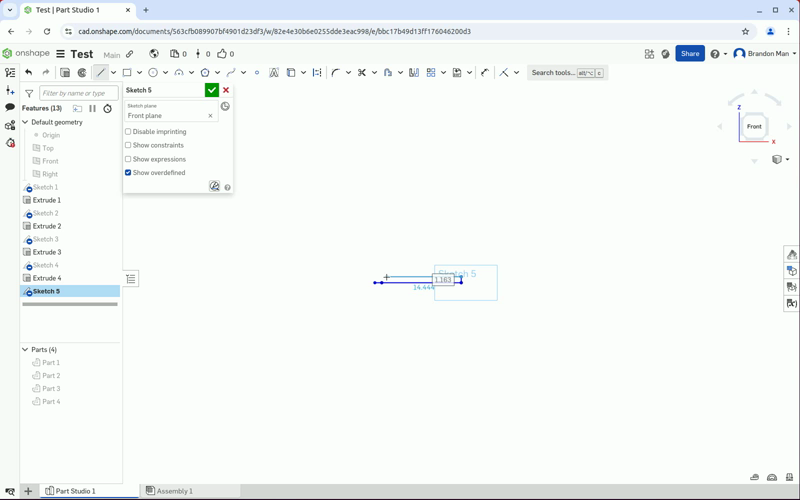
key_up(shift)
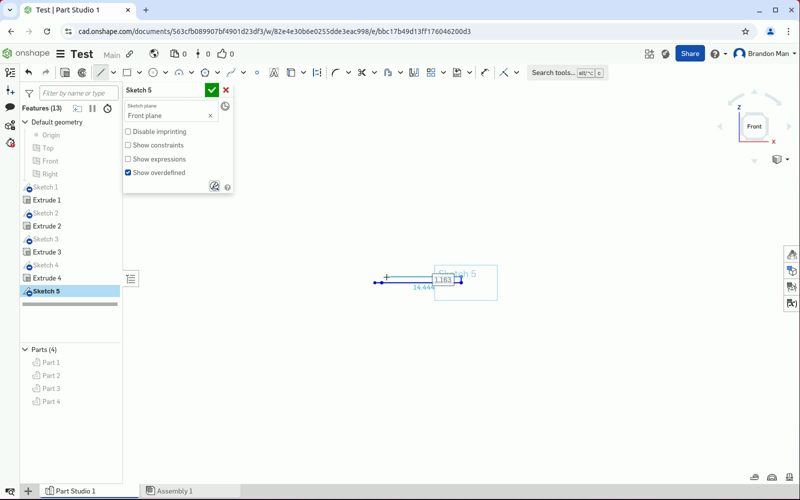
mouse_move(417, 276)
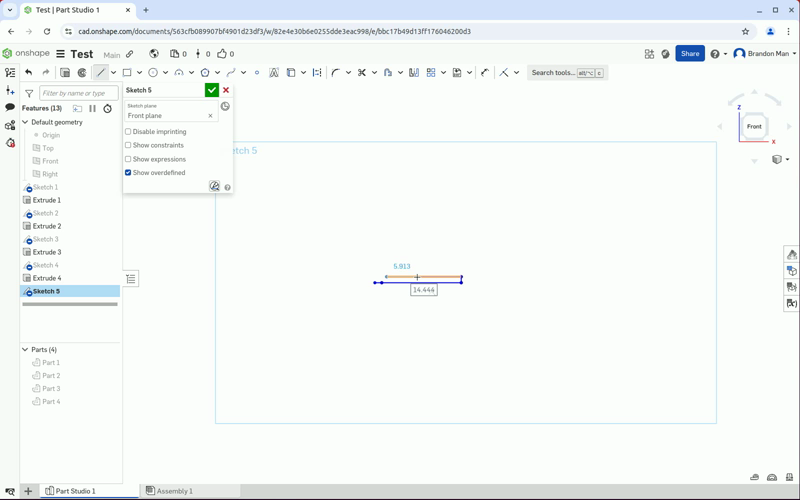
key_down(shift)
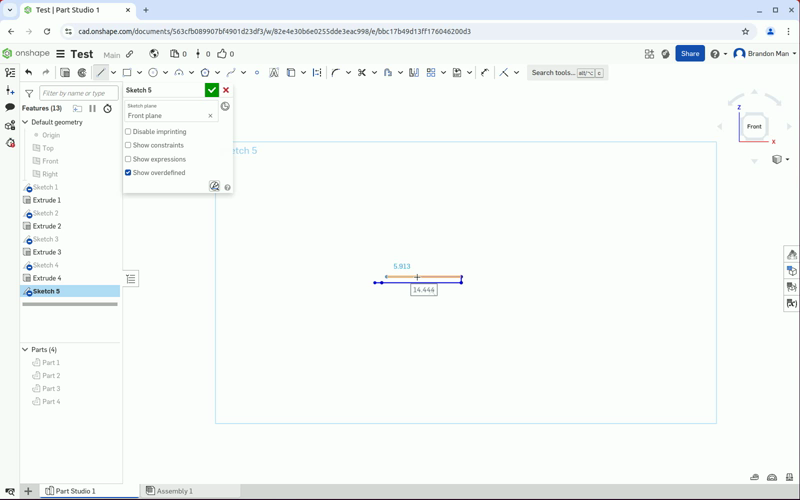
mouse_move(375, 282)
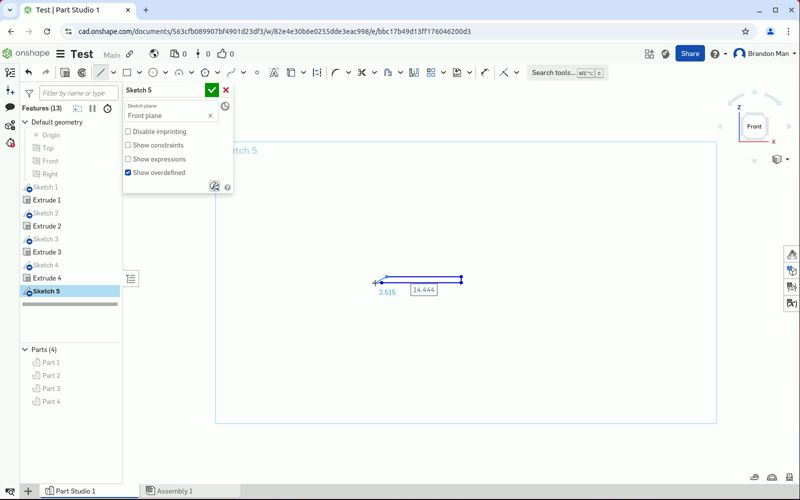
key_up(shift)
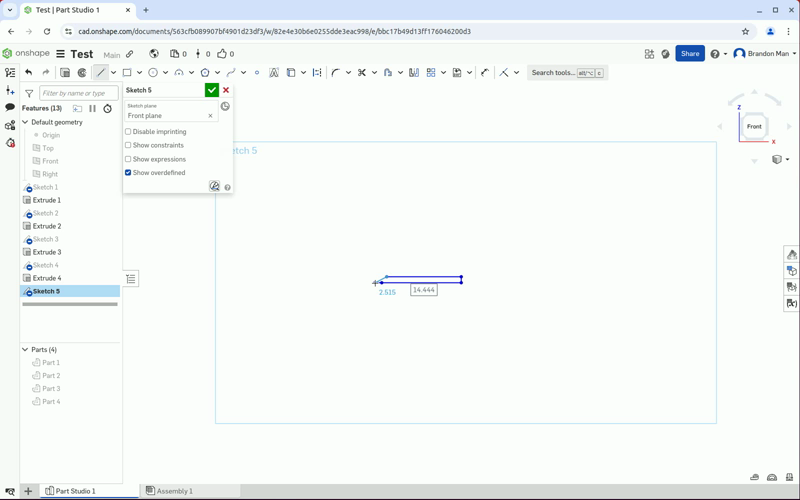
click(375, 282)
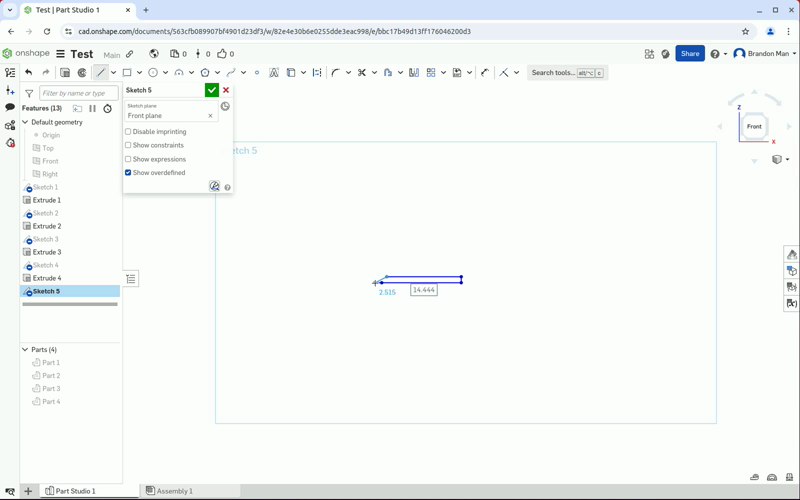
key(esc)
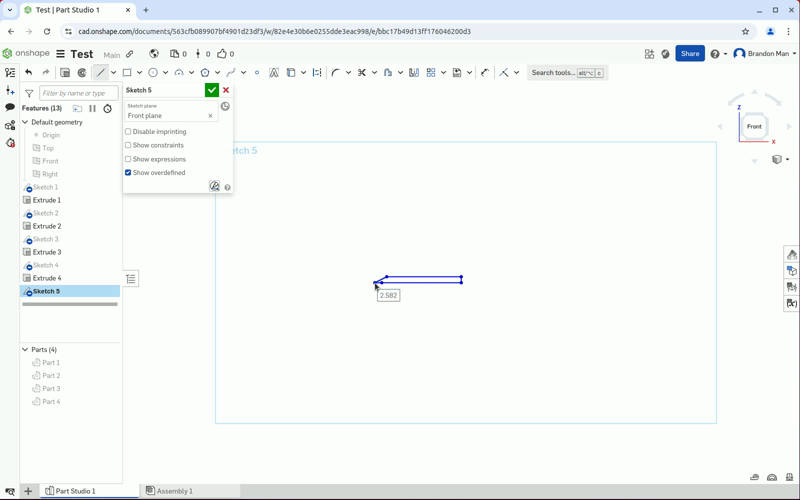
mouse_move(450, 281)
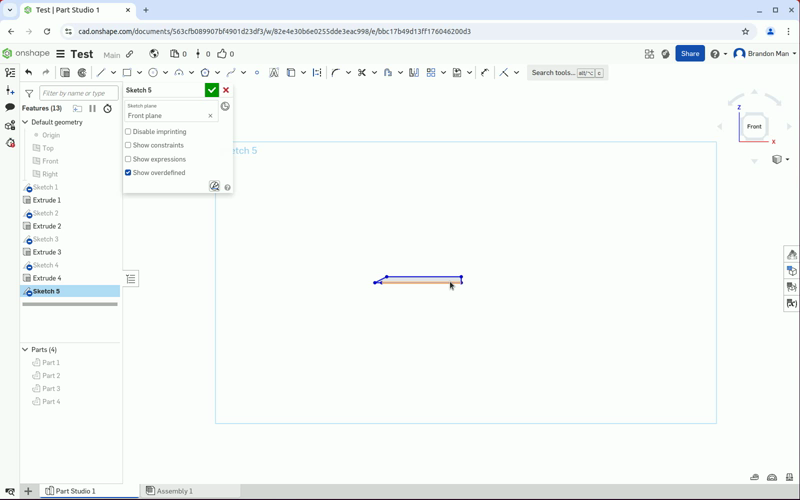
scroll(6)
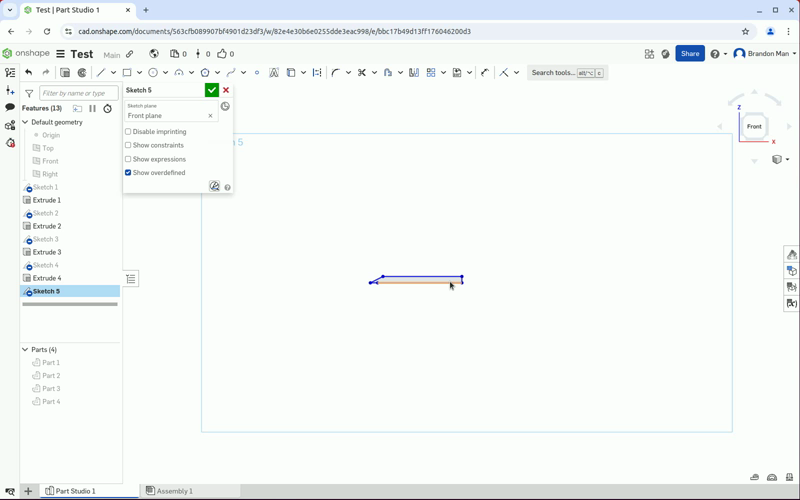
scroll(6)
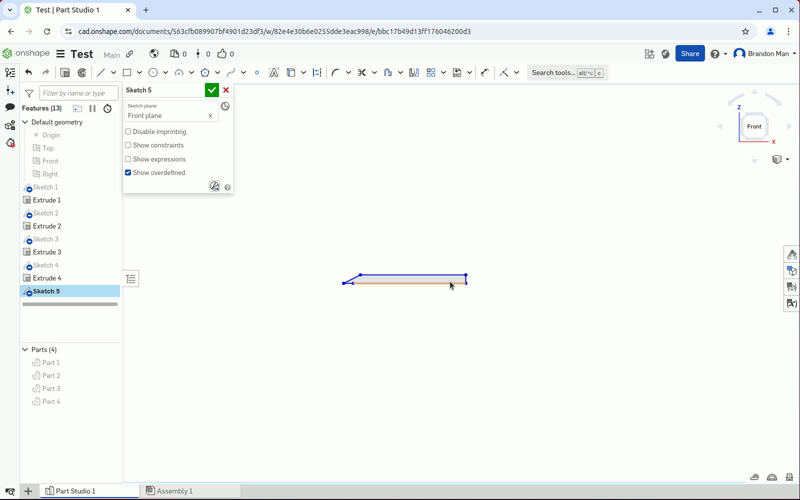
scroll(6)
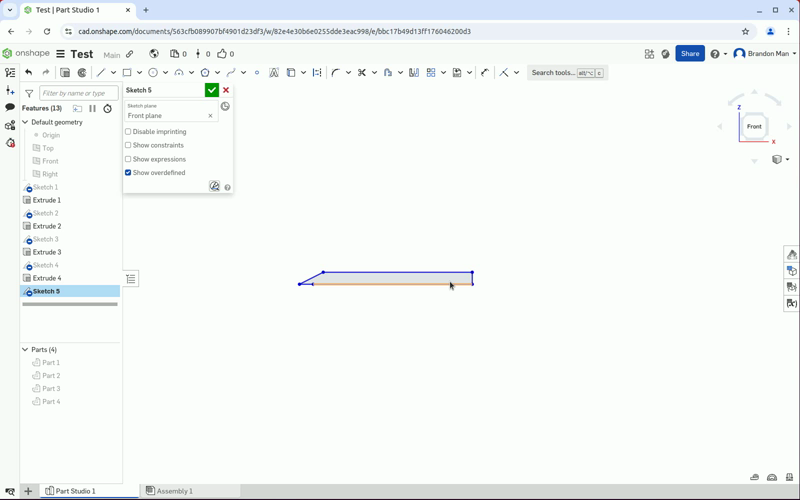
scroll(6)
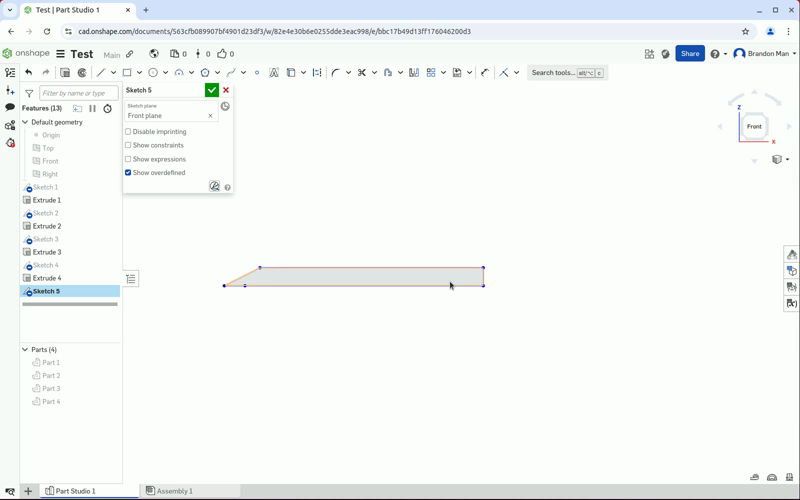
scroll(6)
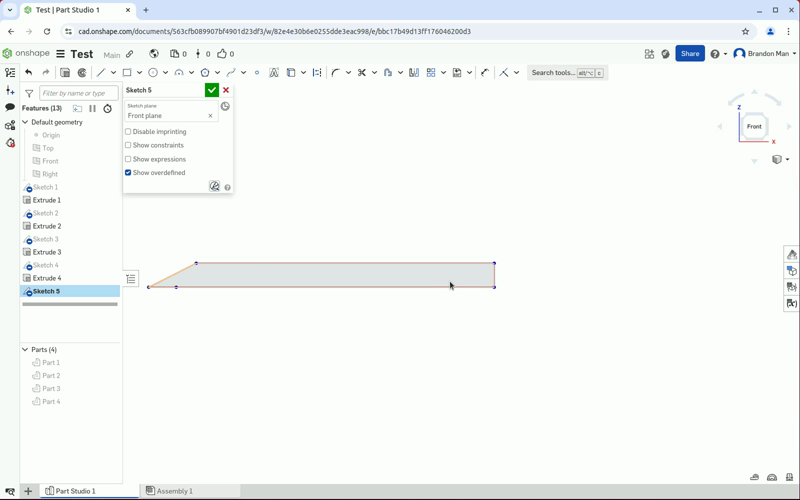
scroll(6)
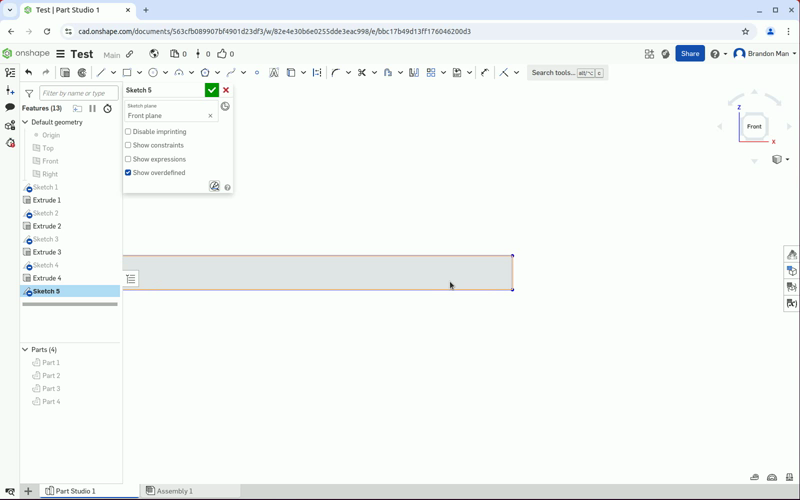
scroll(6)
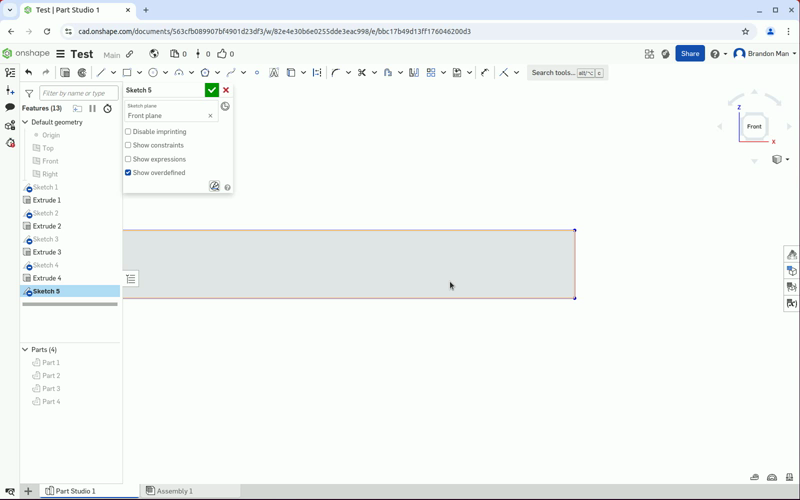
click(450, 281)
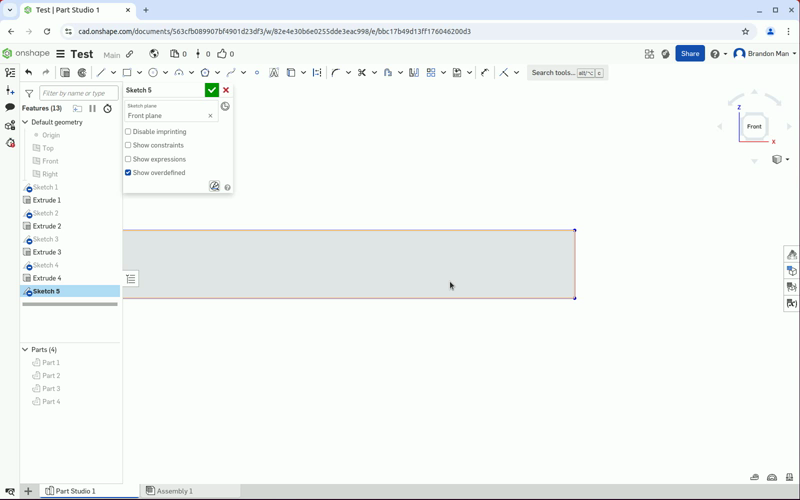
scroll(-6)
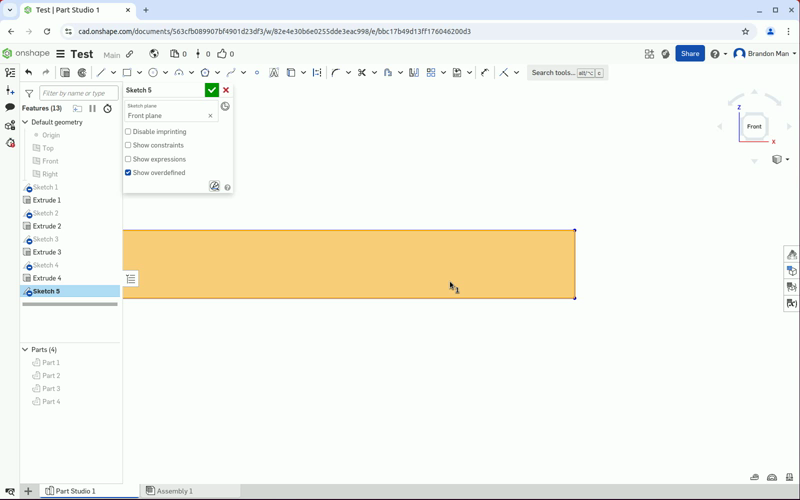
scroll(-6)
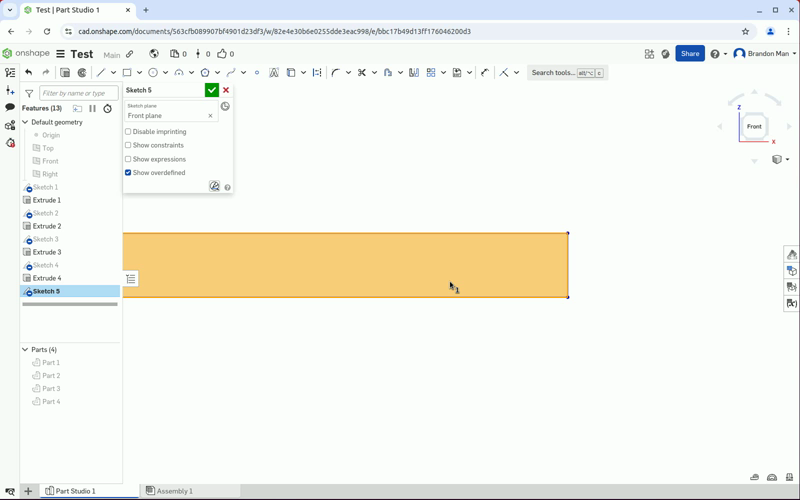
scroll(-6)
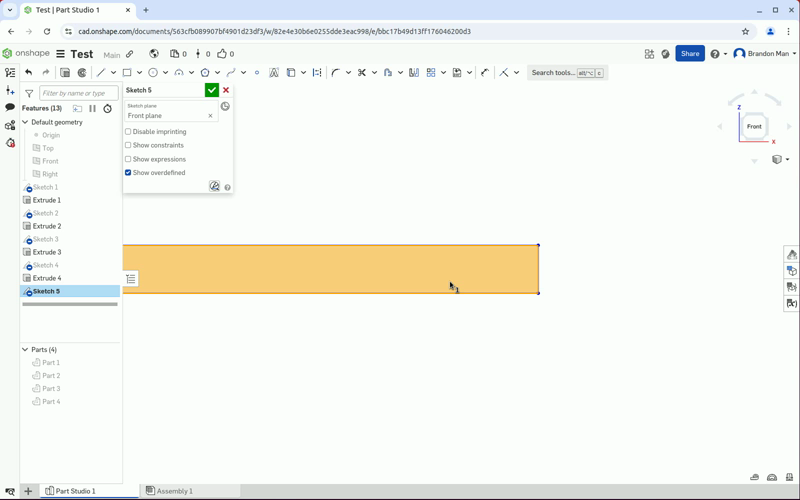
scroll(-6)
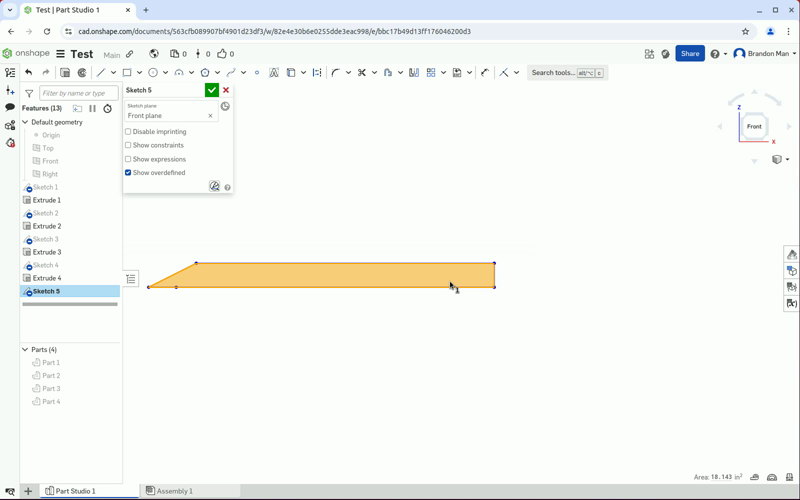
scroll(-6)
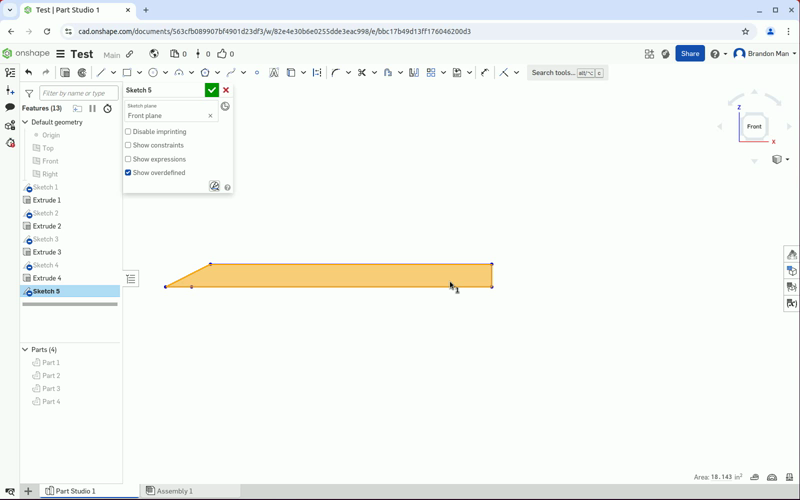
scroll(-6)
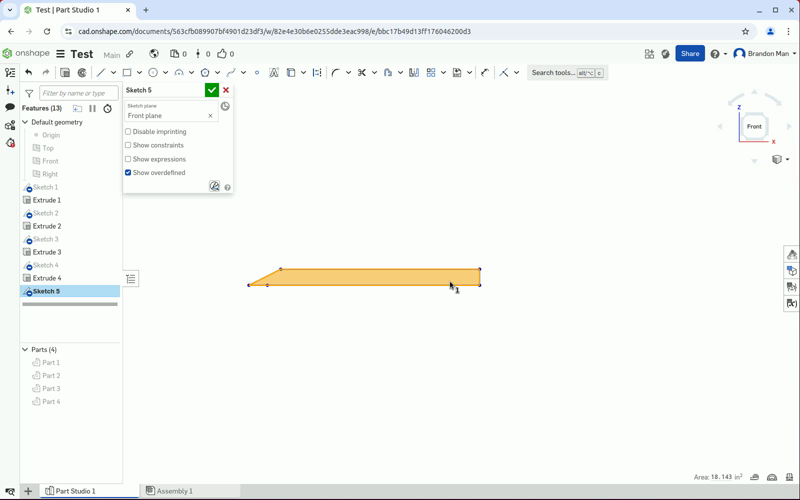
scroll(-6)
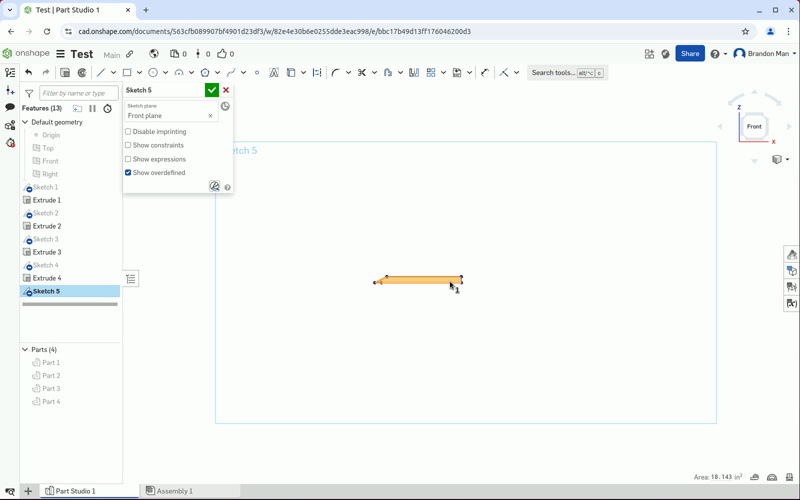
mouse_move(73, 352)
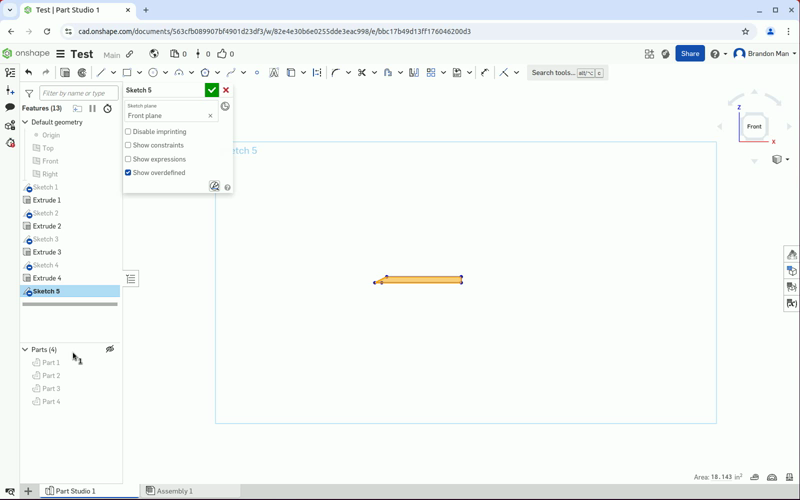
key(shift+y)
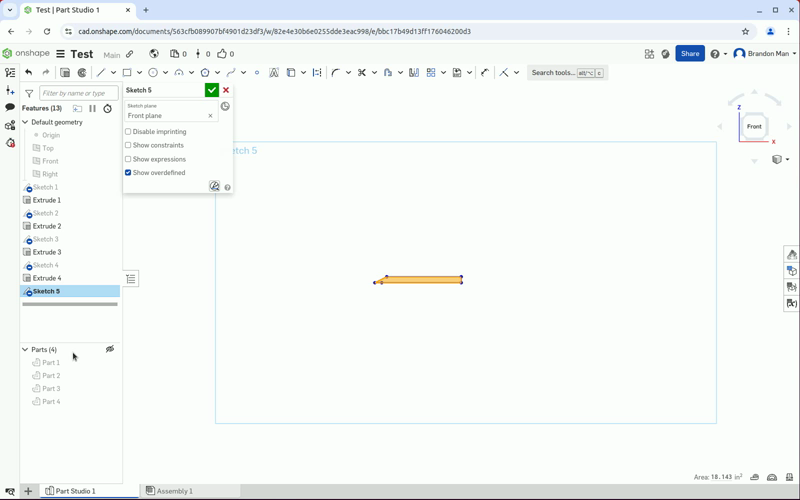
key(shift+e)
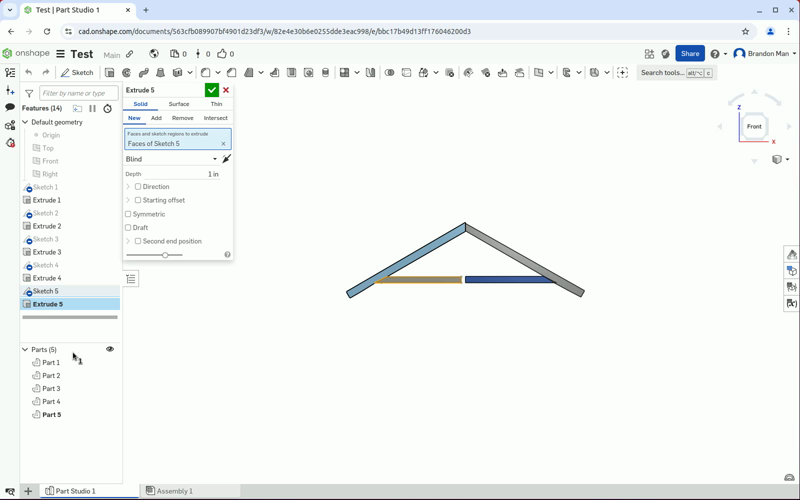
mouse_move(143, 106)
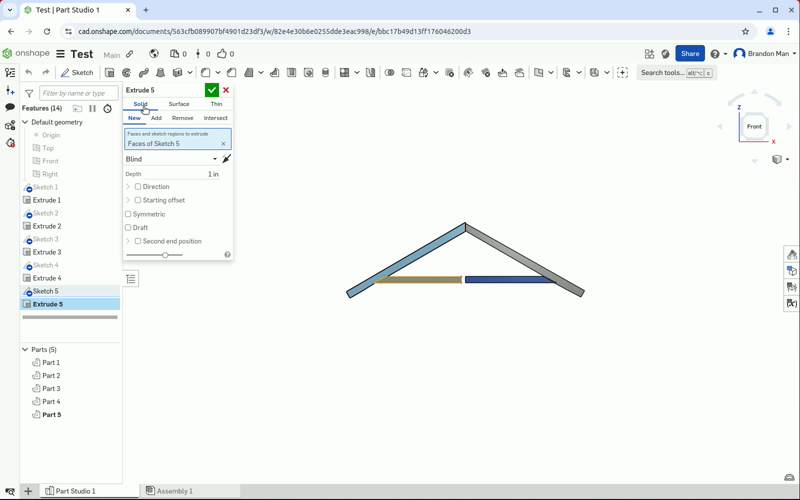
click(143, 106)
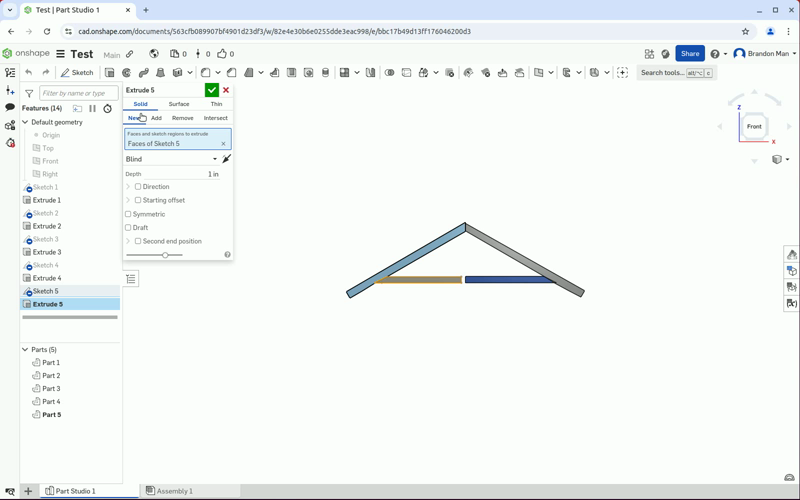
mouse_move(137, 120)
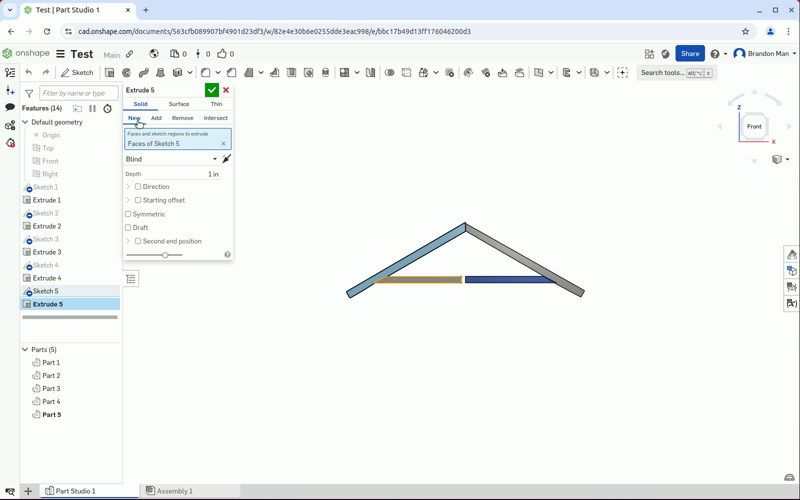
click(137, 120)
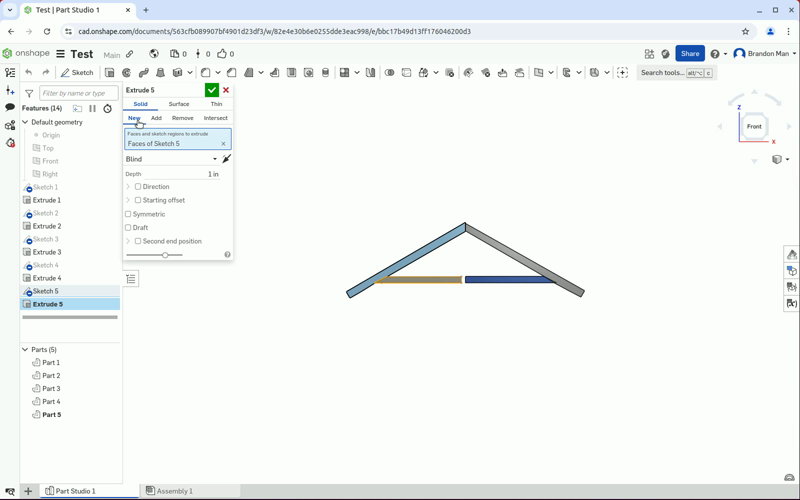
key(tab, 4)
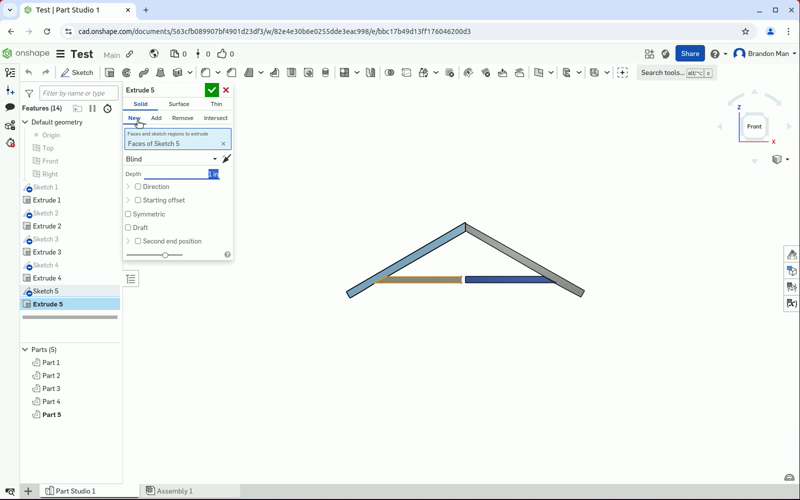
text(0.722)
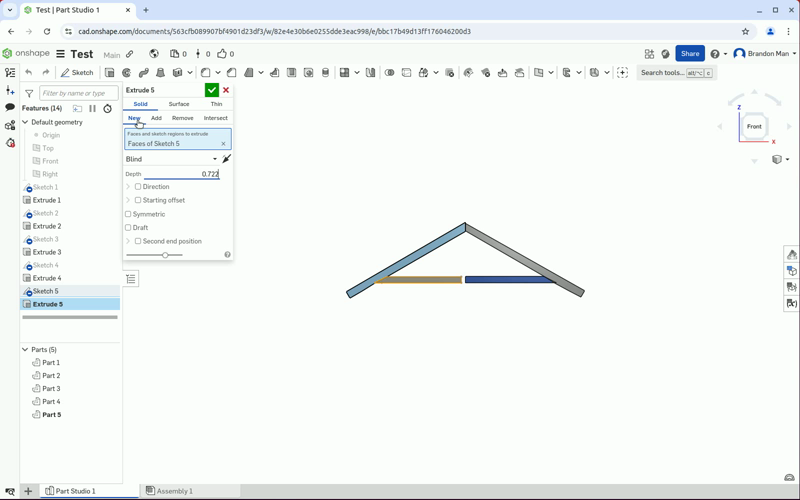
key(enter)
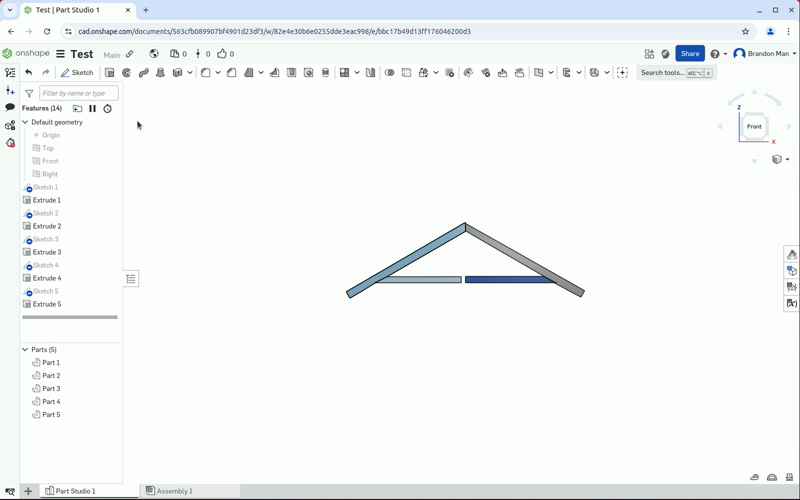
key(shift+h)
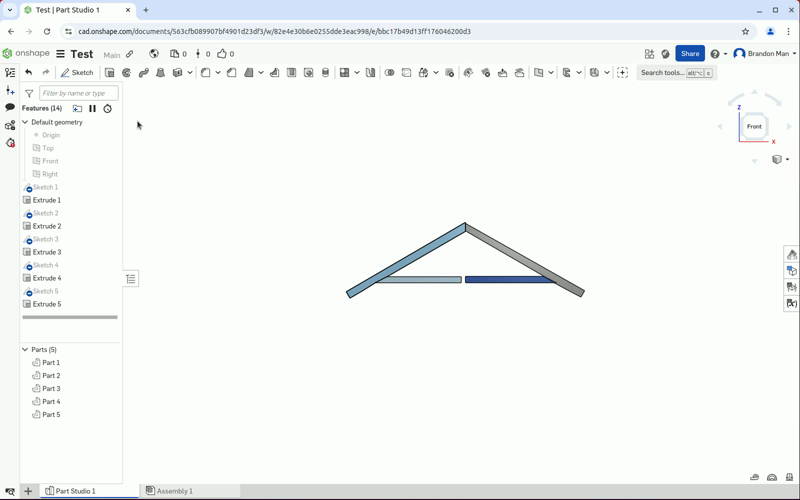
key(shift+h)
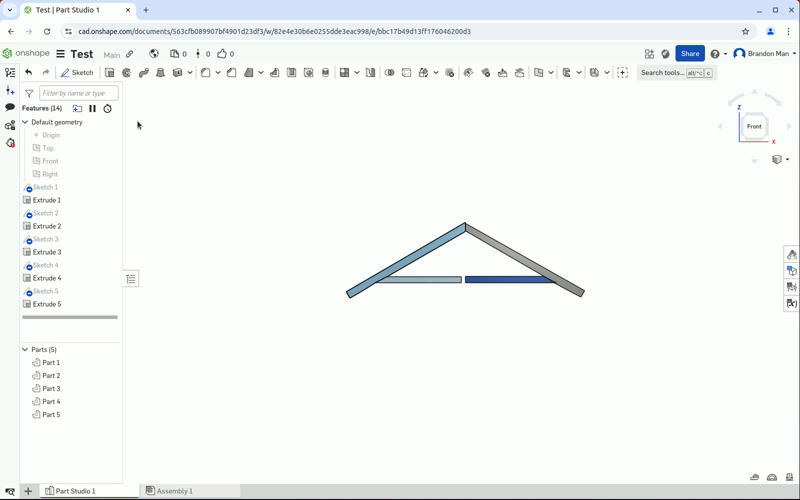
mouse_move(73, 189)
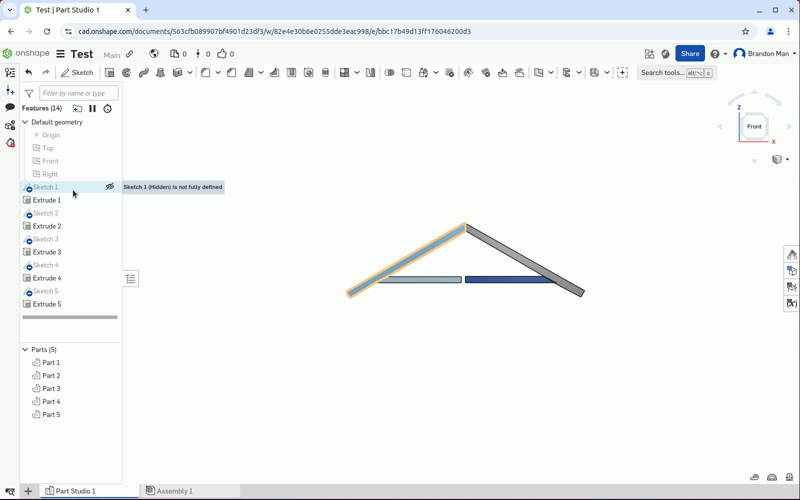
click(73, 189)
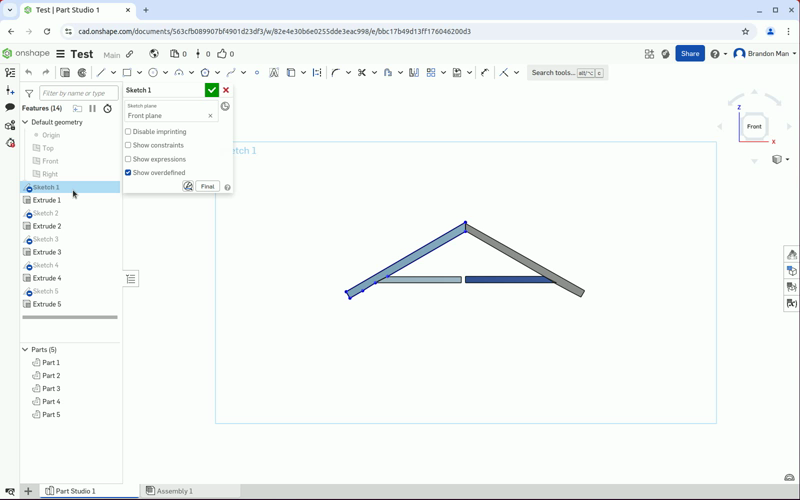
mouse_move(229, 92)
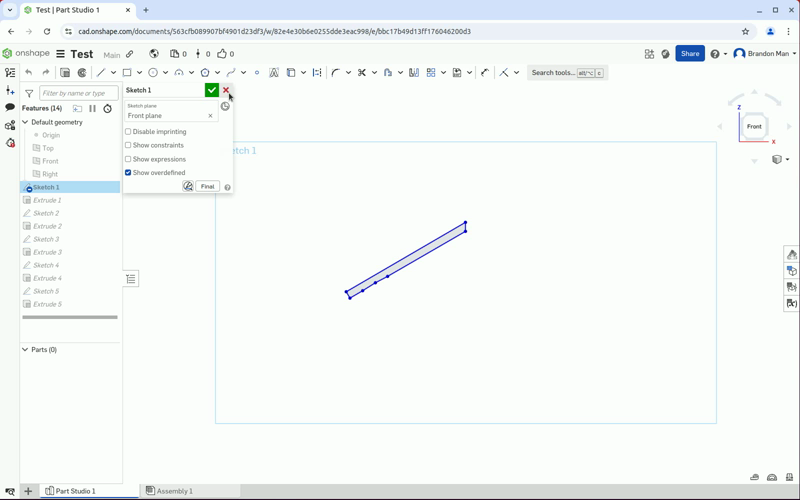
click(229, 92)
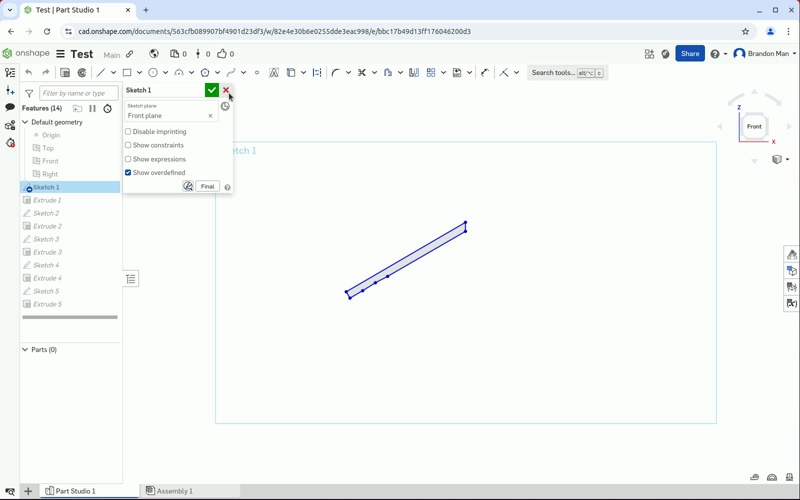
key(shift+s)
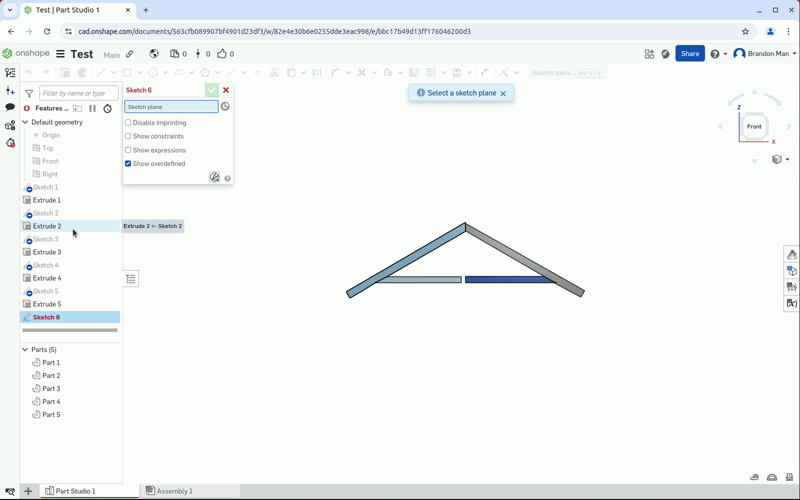
scroll(3)
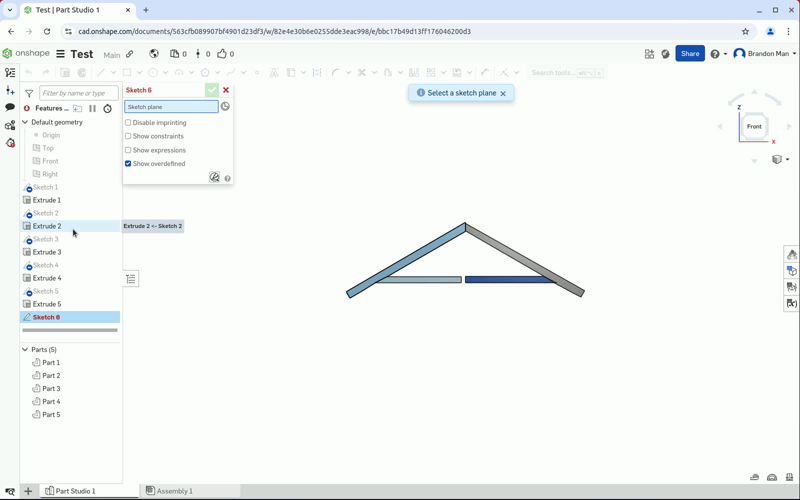
mouse_move(73, 163)
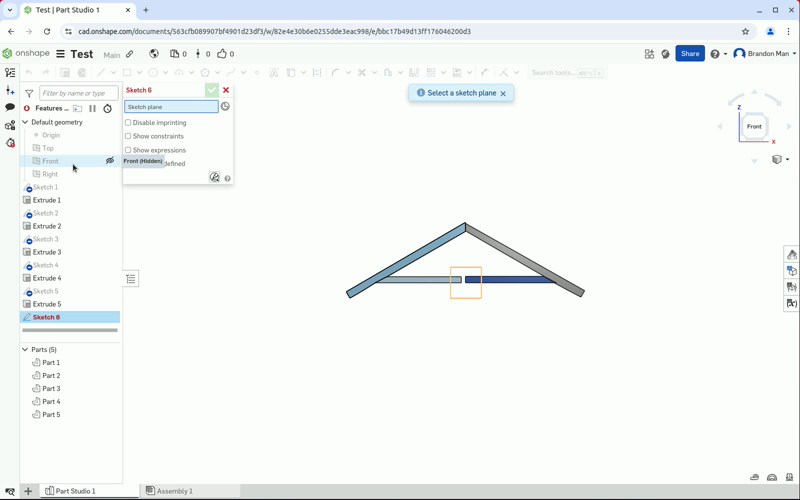
click(73, 163)
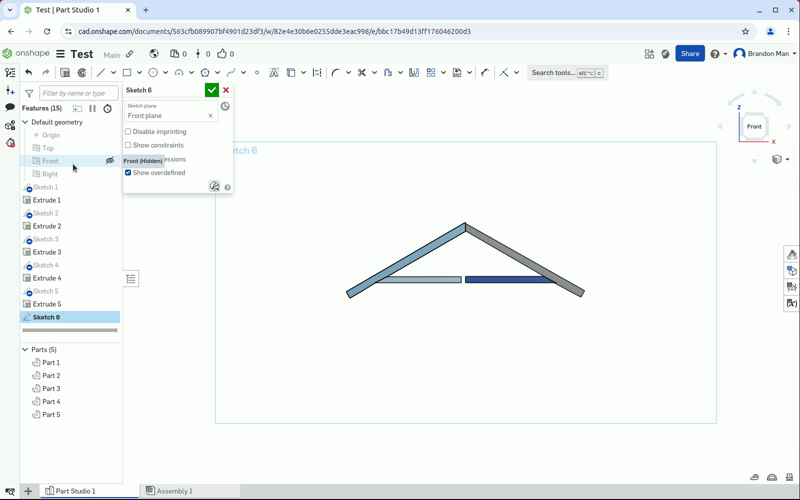
mouse_move(73, 352)
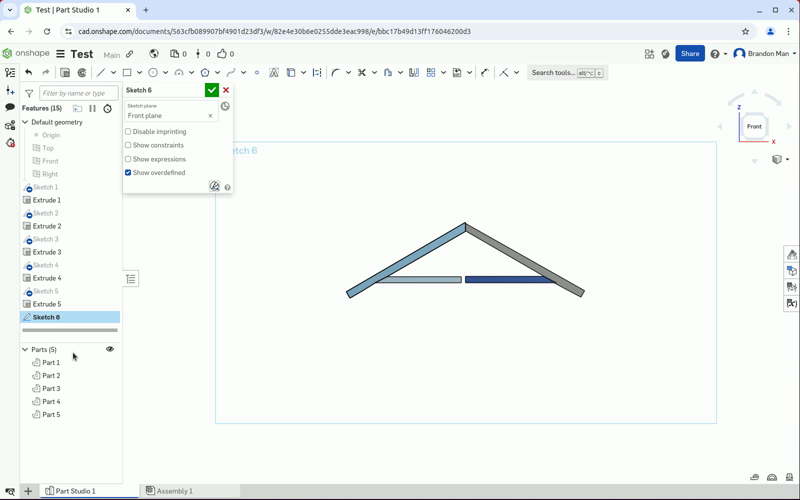
key(y)
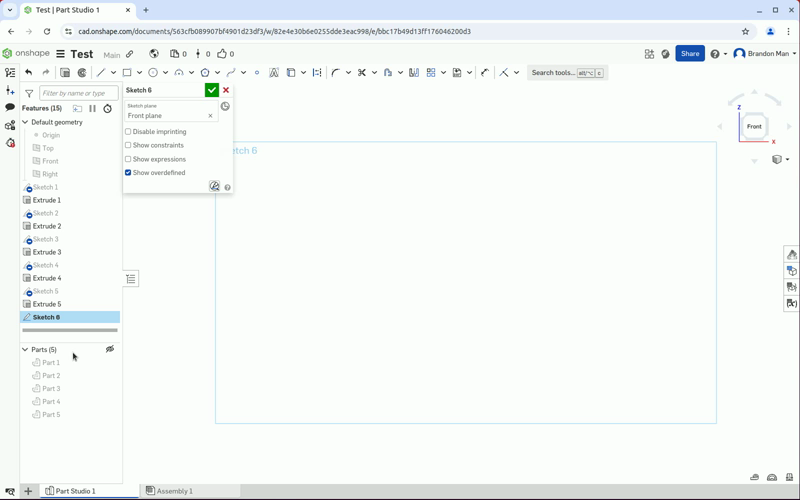
key(l)
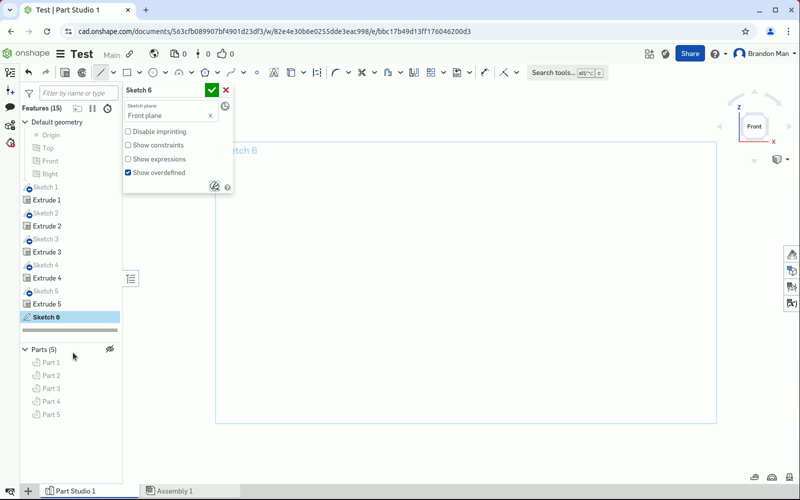
key_down(shift)
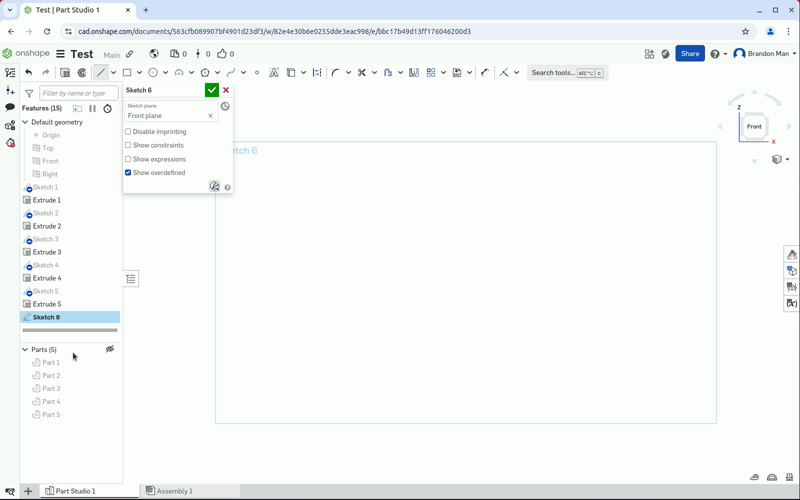
mouse_move(351, 297)
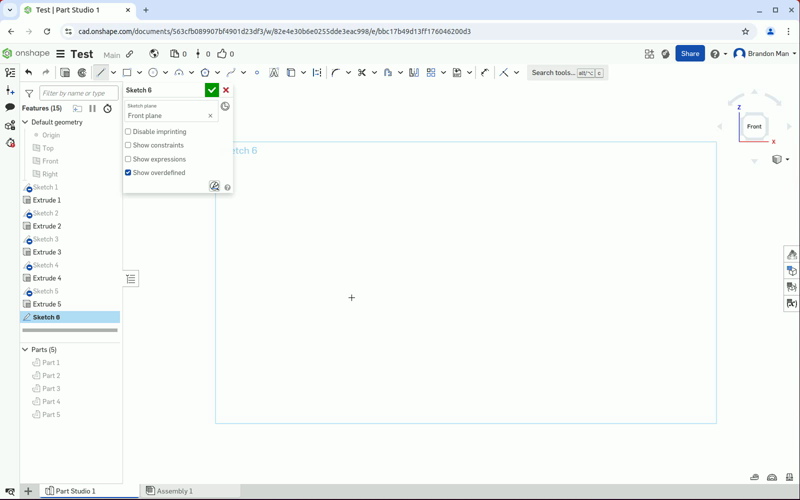
click(351, 297)
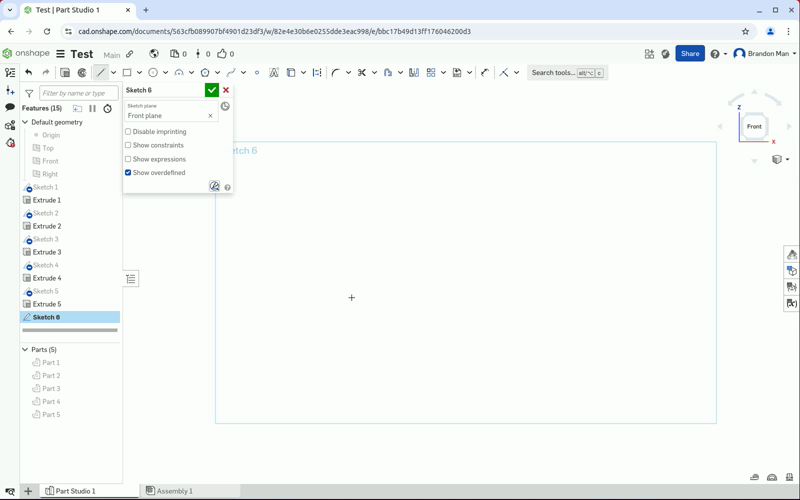
key_up(shift)
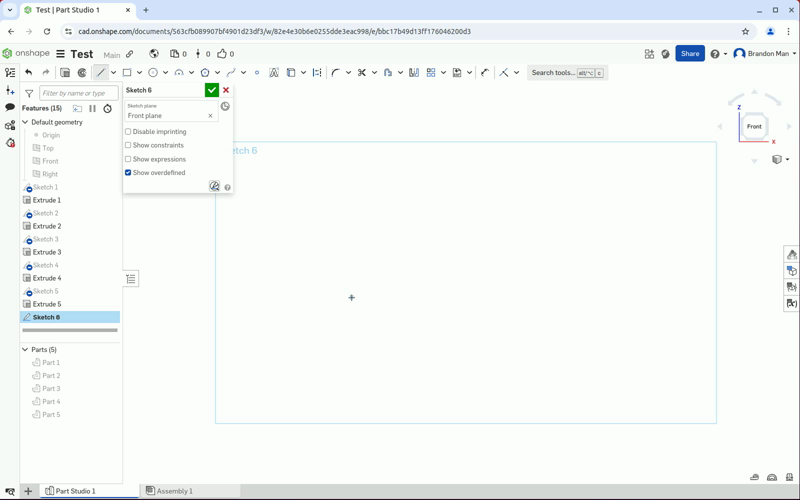
key_down(shift)
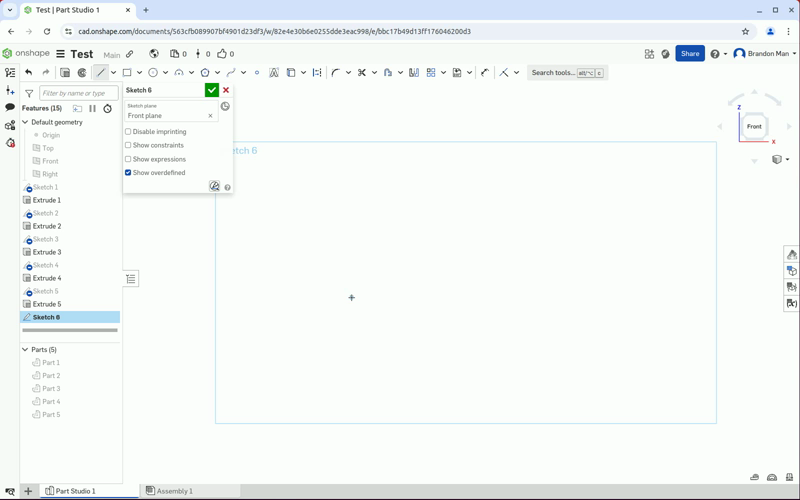
mouse_move(381, 297)
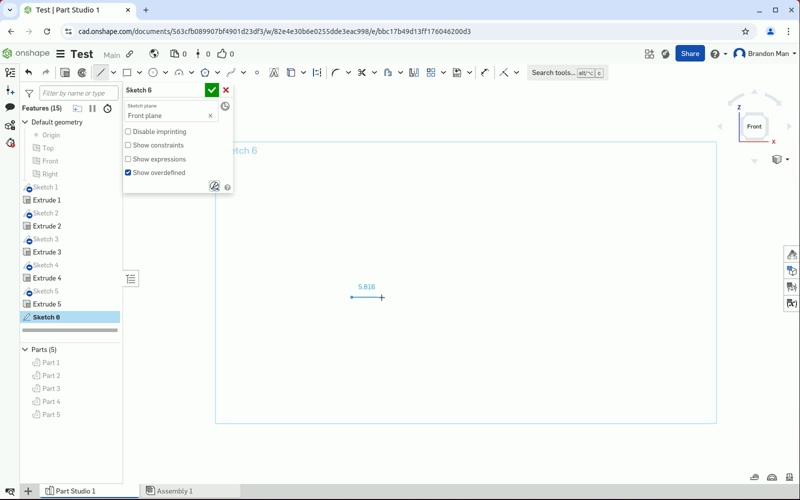
mouse_move(376, 297)
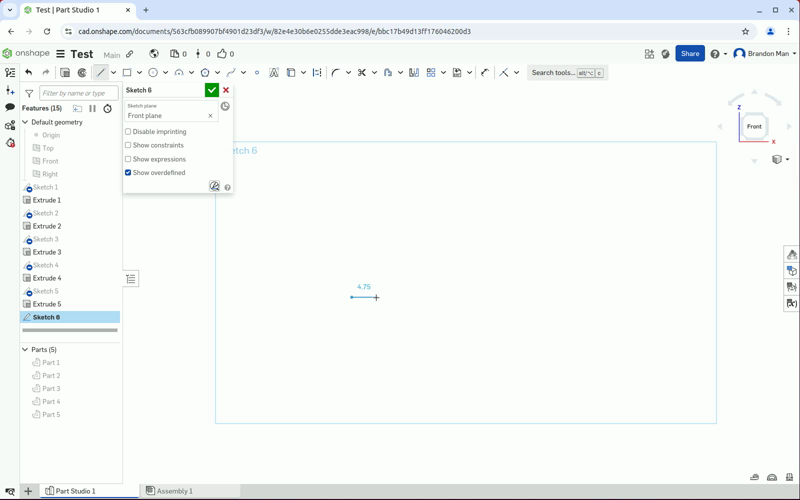
click(376, 297)
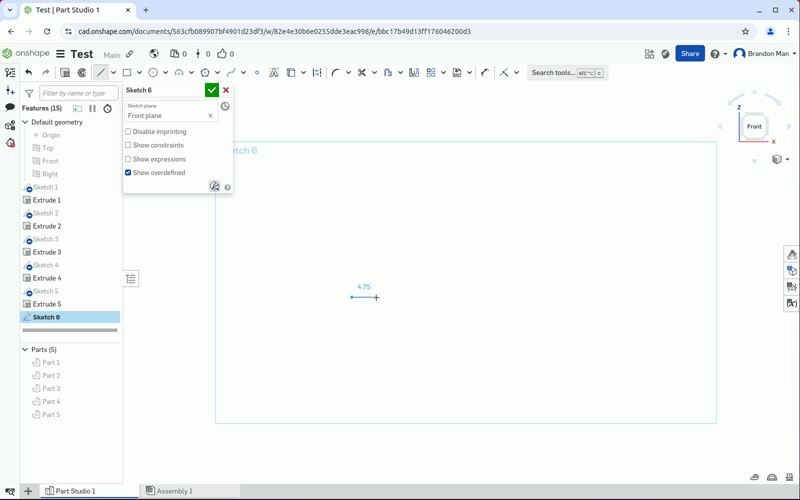
key_up(shift)
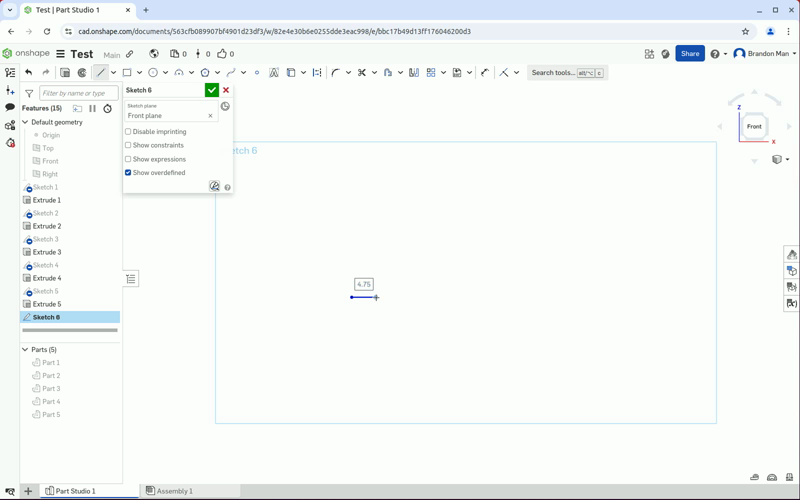
key_down(shift)
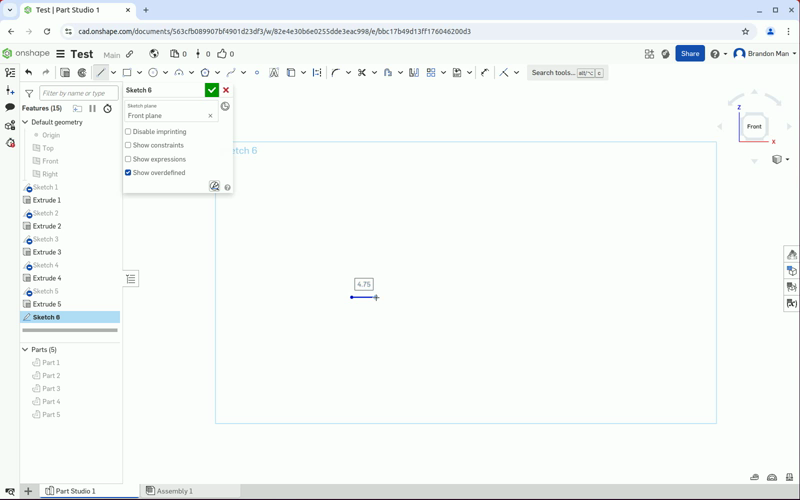
mouse_move(406, 297)
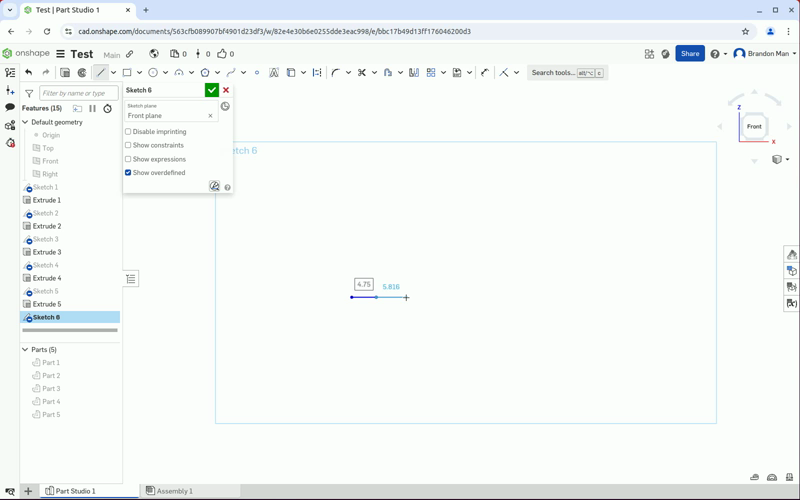
mouse_move(376, 290)
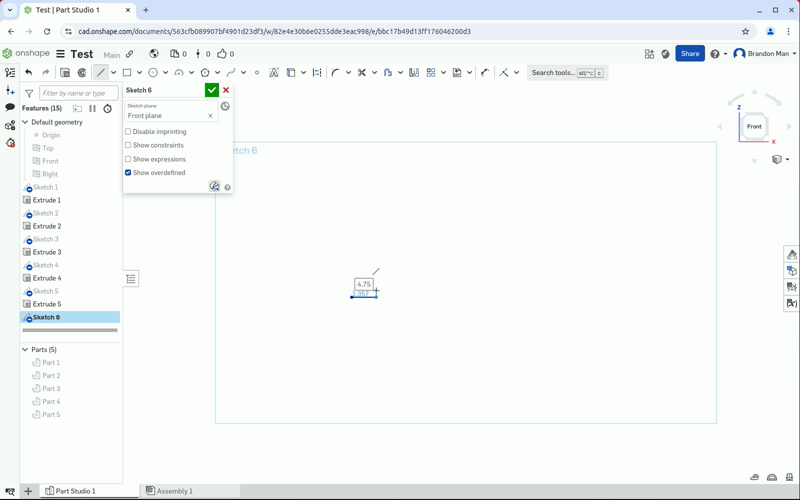
scroll(6)
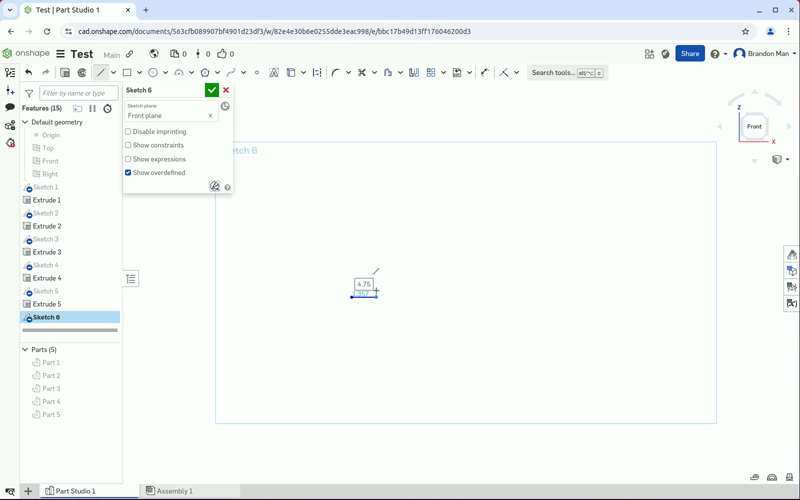
scroll(6)
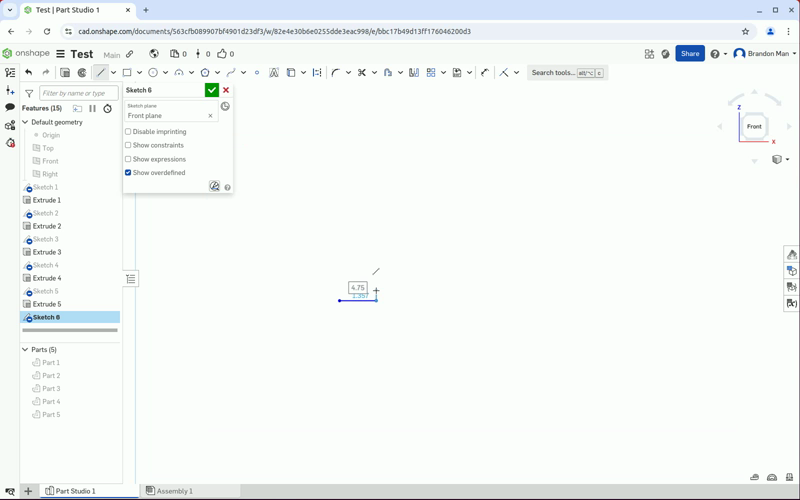
scroll(6)
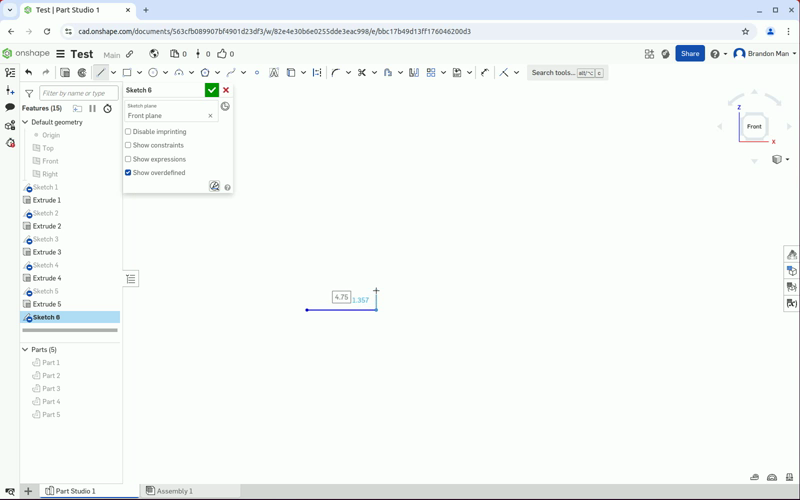
scroll(6)
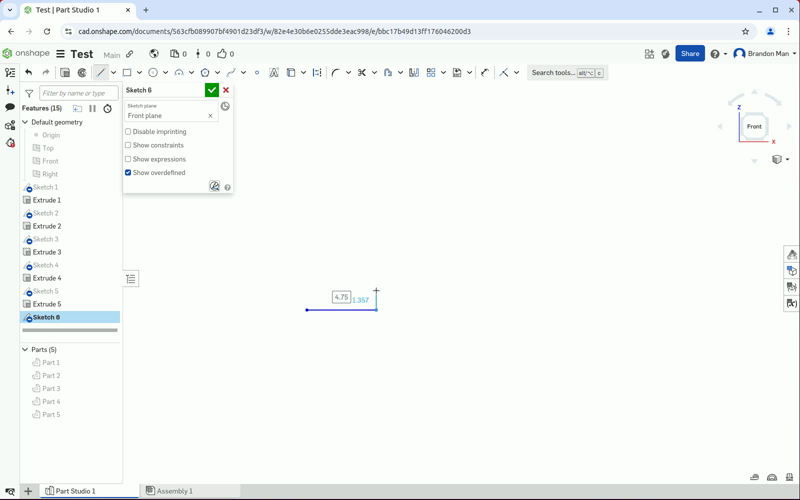
scroll(6)
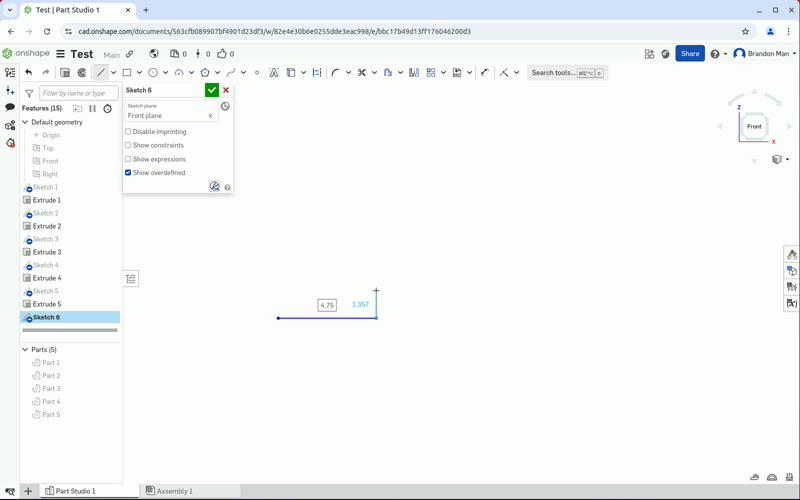
scroll(6)
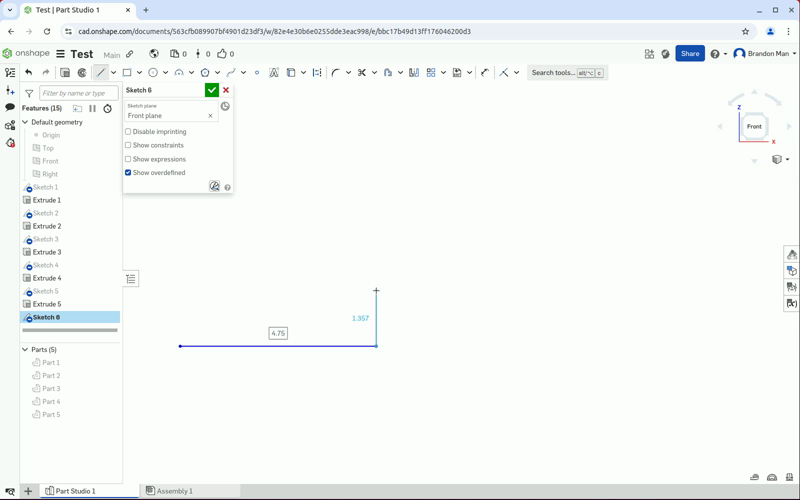
scroll(6)
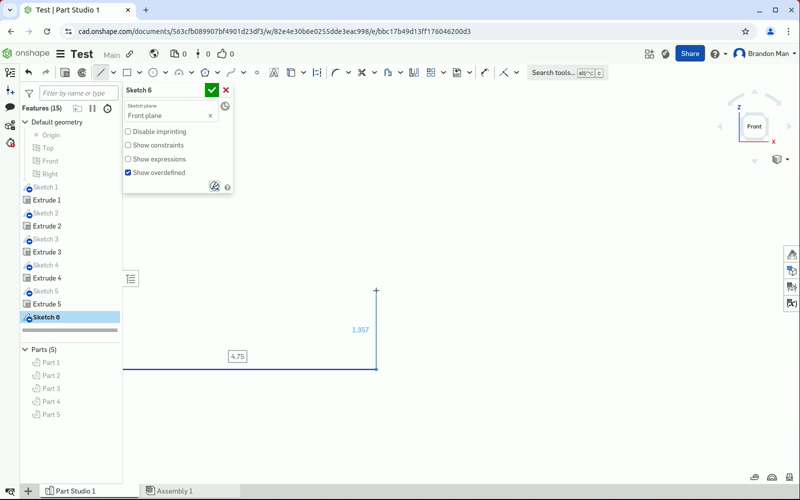
click(376, 290)
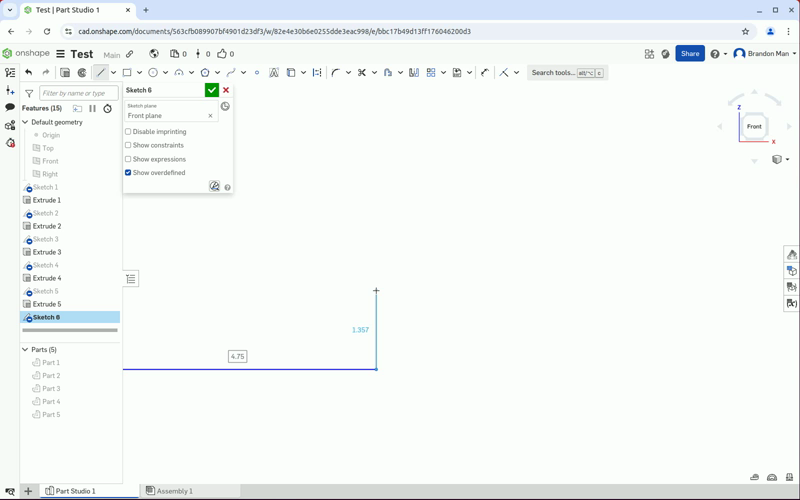
scroll(-6)
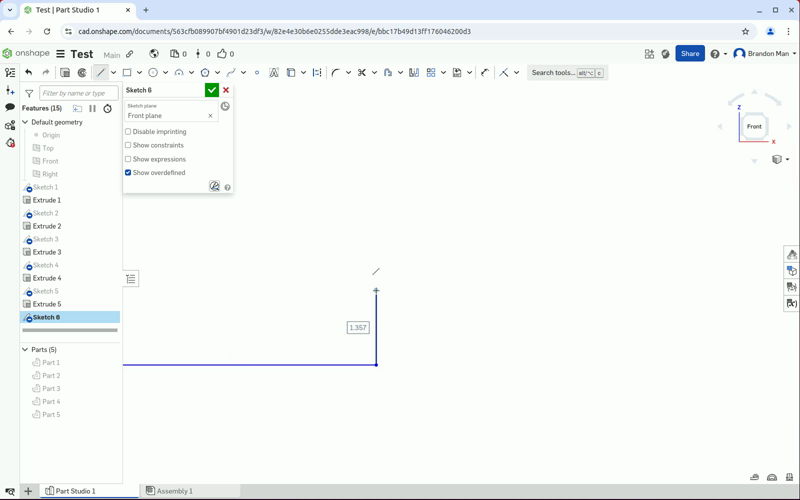
scroll(-6)
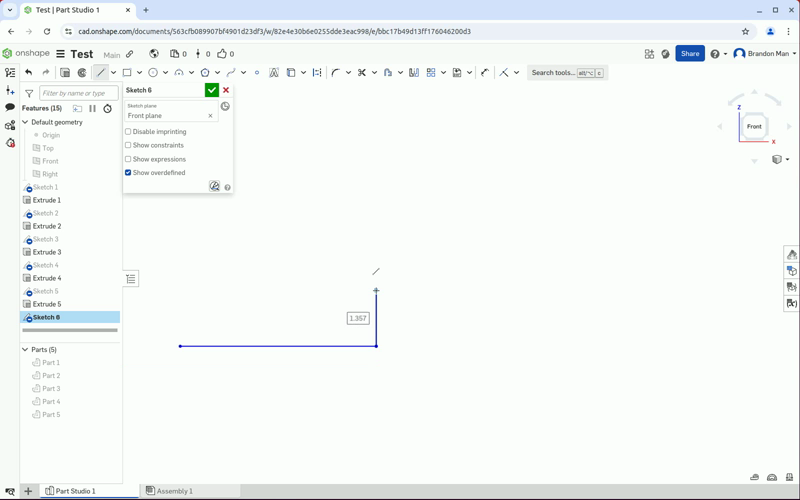
scroll(-6)
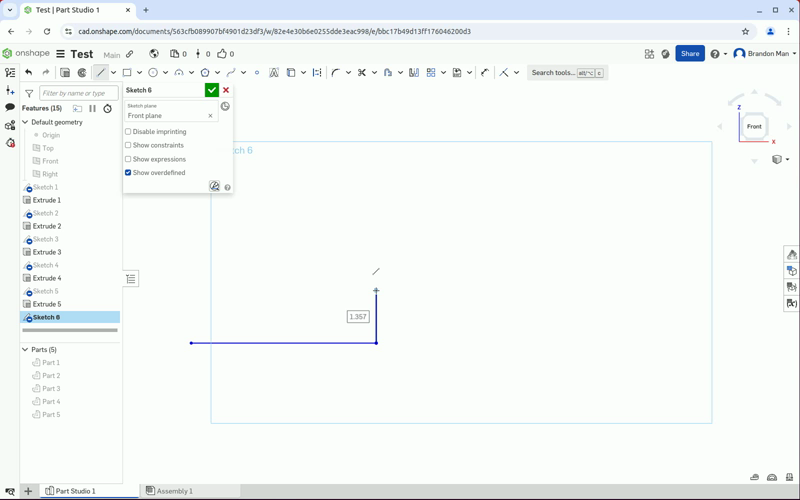
scroll(-6)
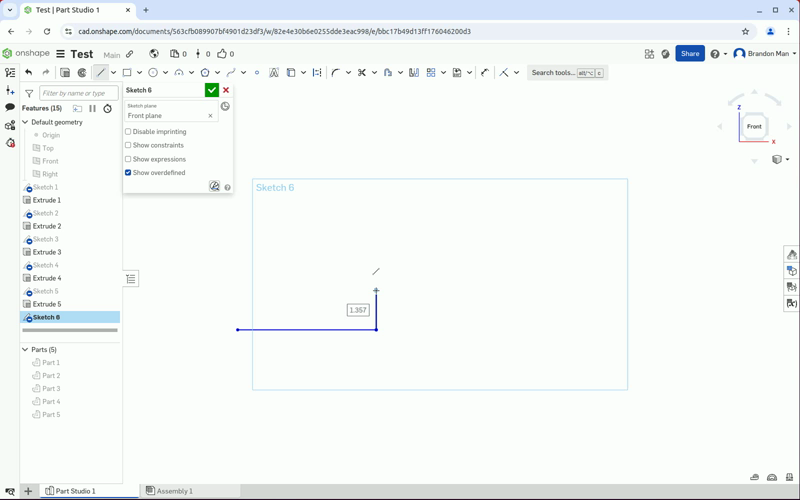
scroll(-6)
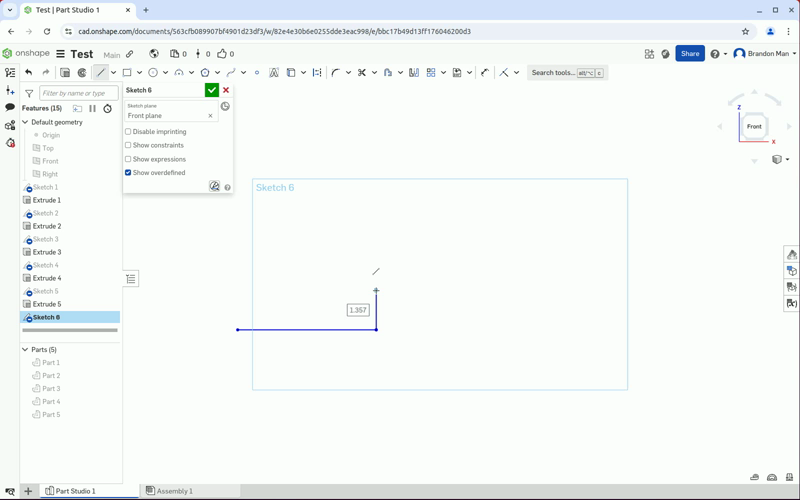
scroll(-6)
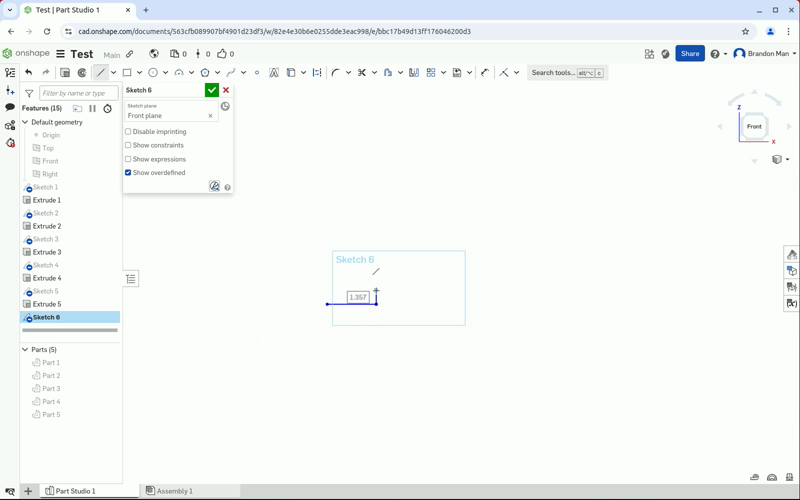
scroll(-6)
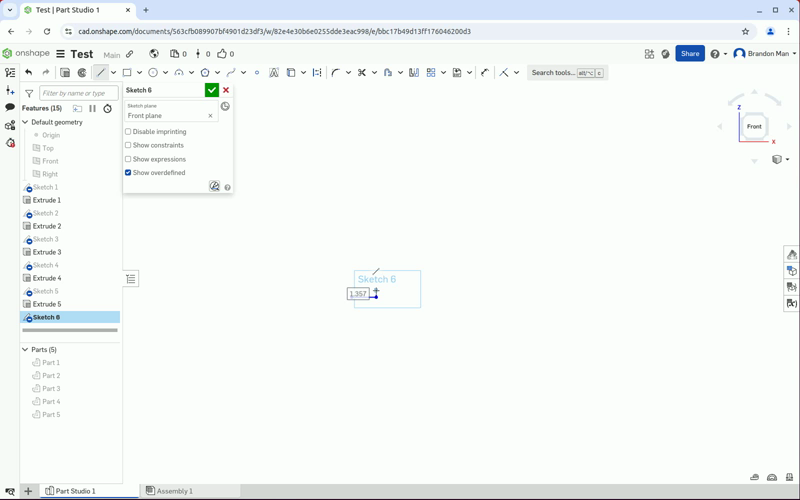
key_up(shift)
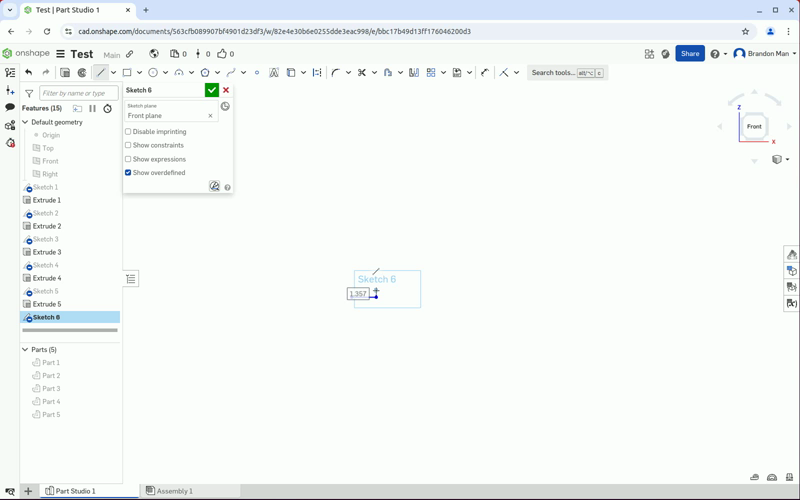
key_down(shift)
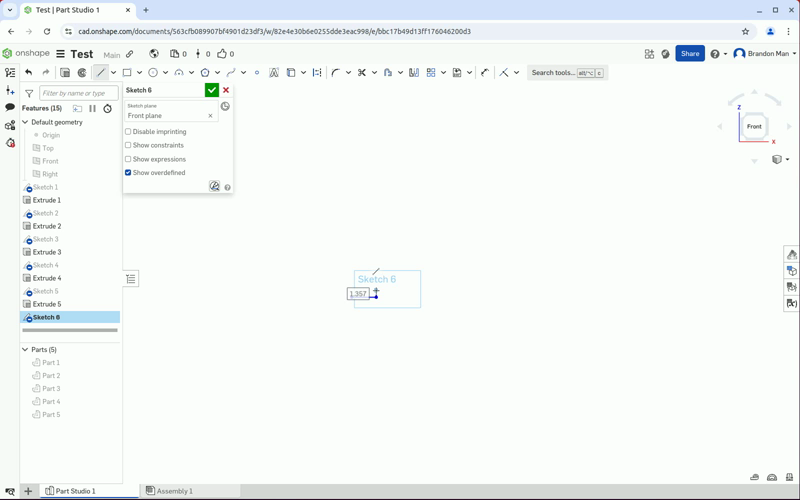
mouse_move(406, 290)
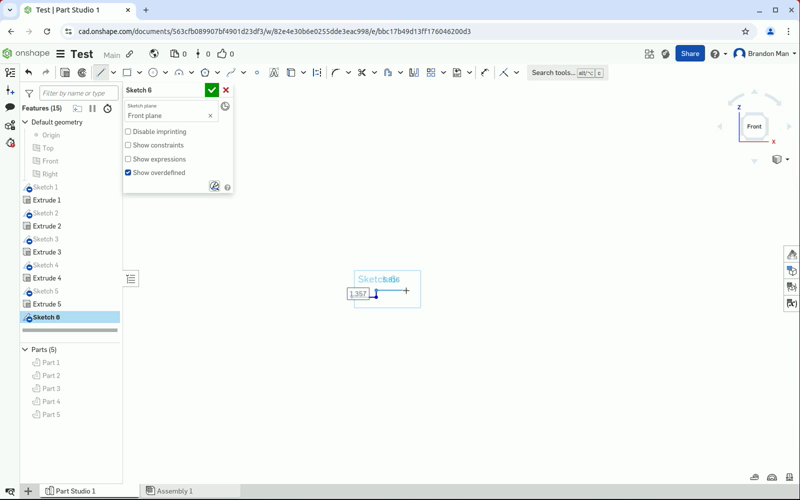
mouse_move(363, 290)
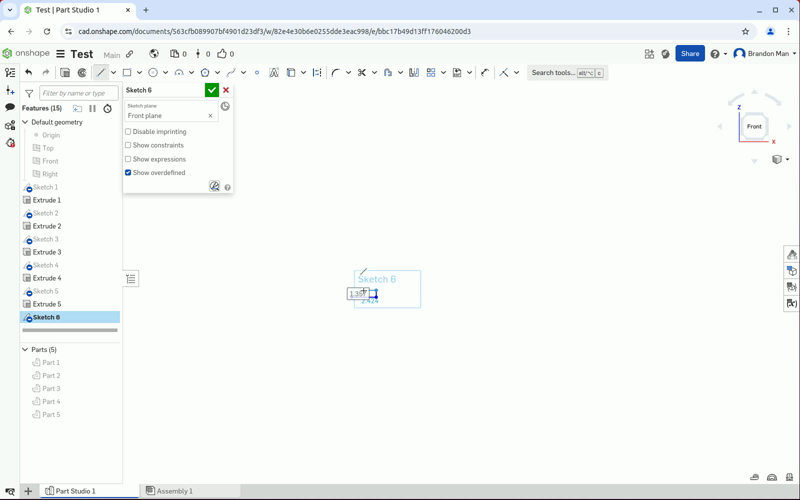
click(363, 290)
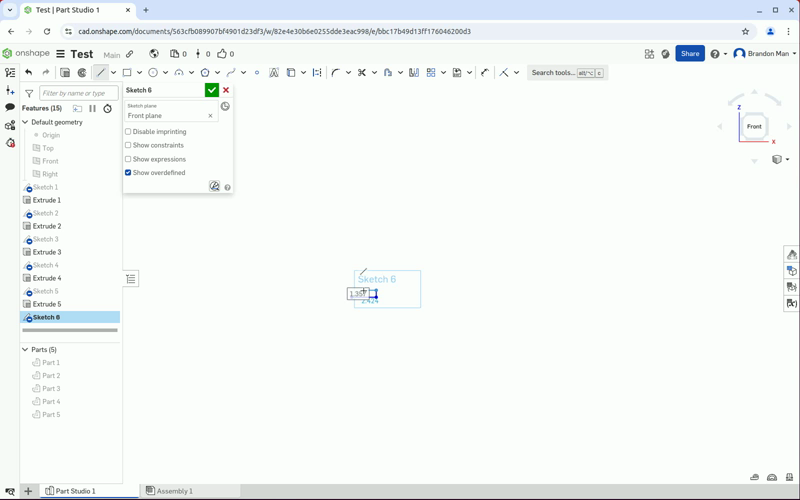
key_up(shift)
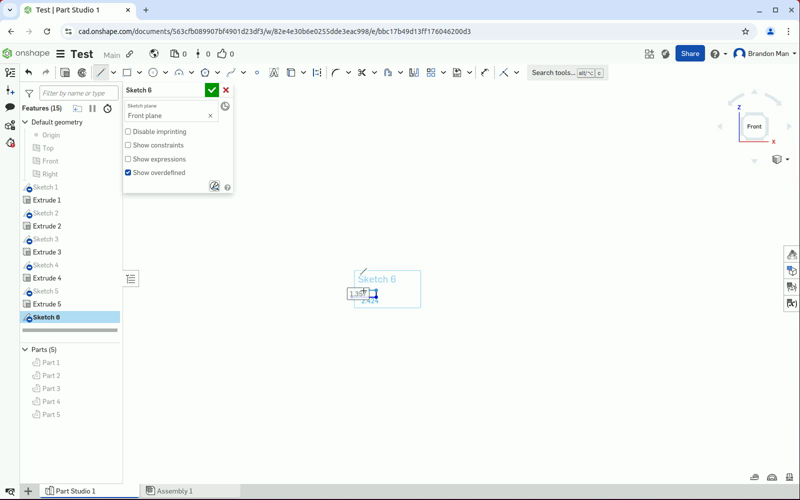
mouse_move(393, 290)
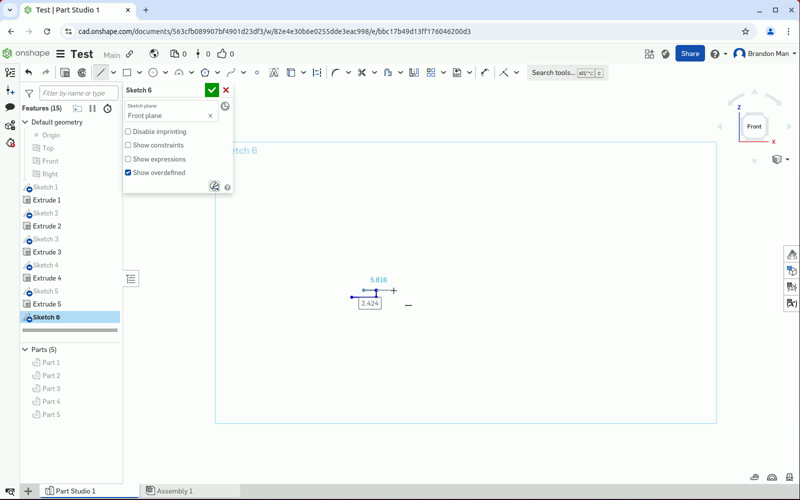
key_down(shift)
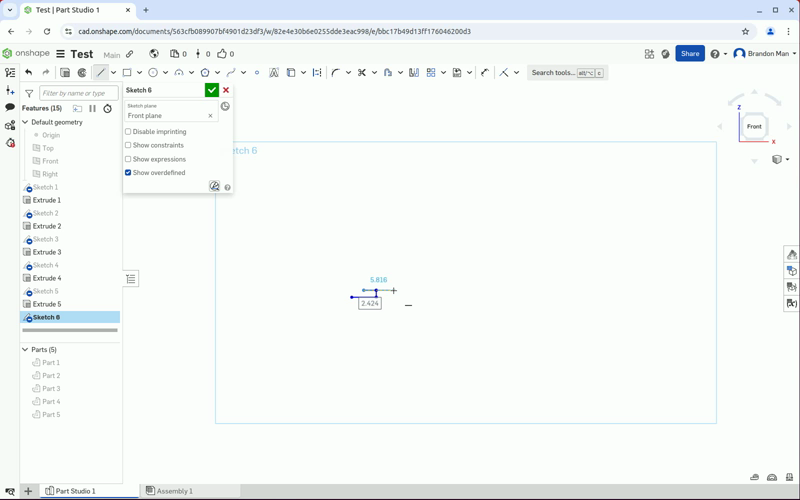
mouse_move(351, 297)
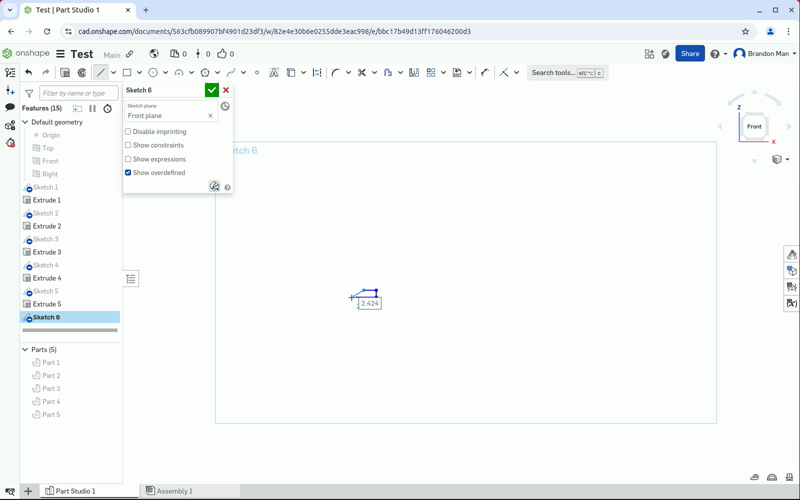
key_up(shift)
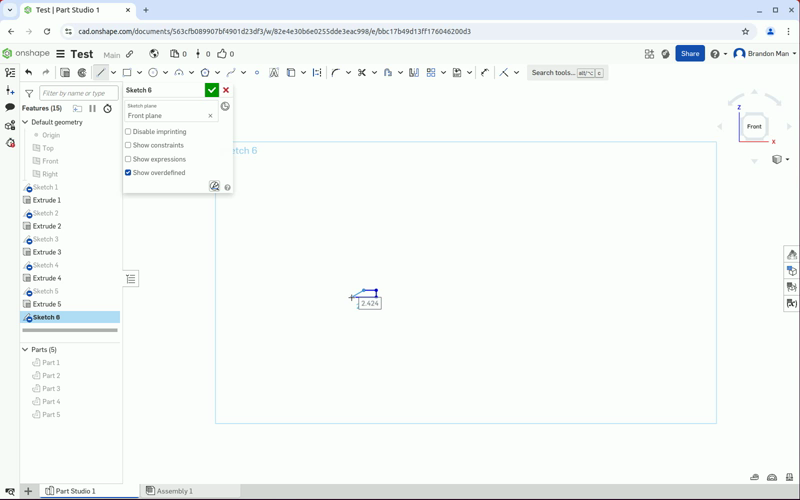
click(351, 297)
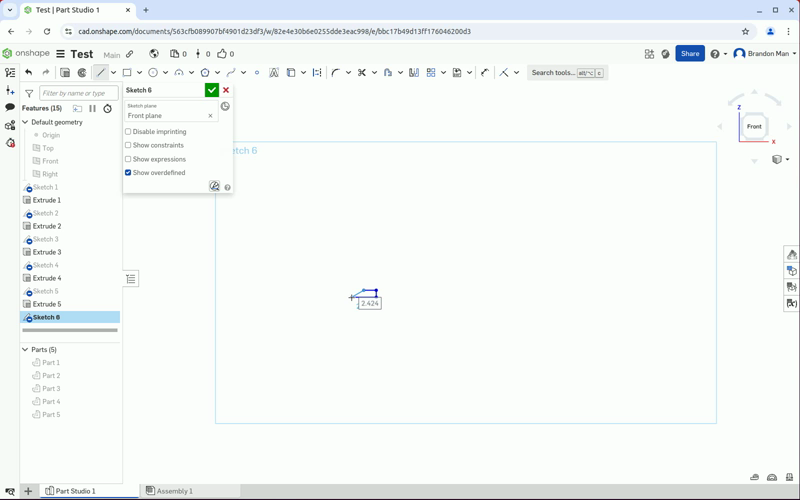
key(esc)
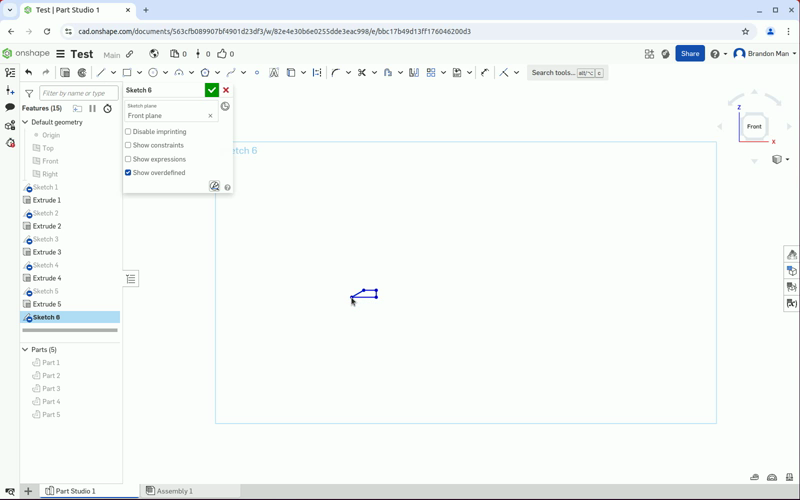
mouse_move(362, 292)
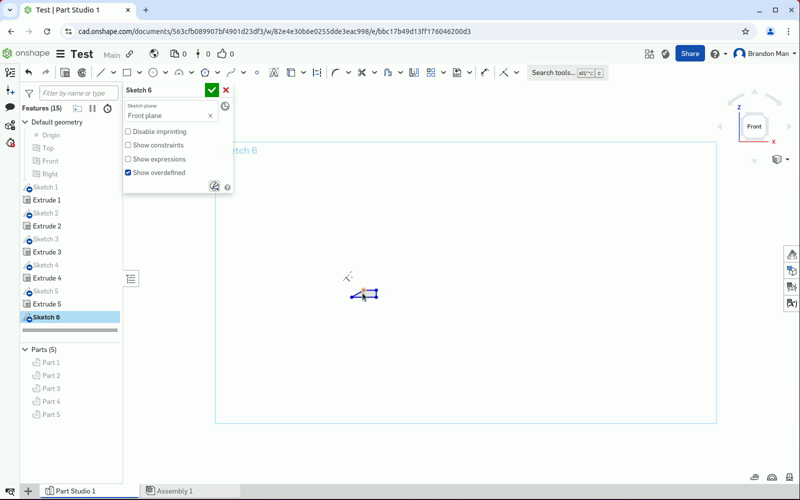
scroll(6)
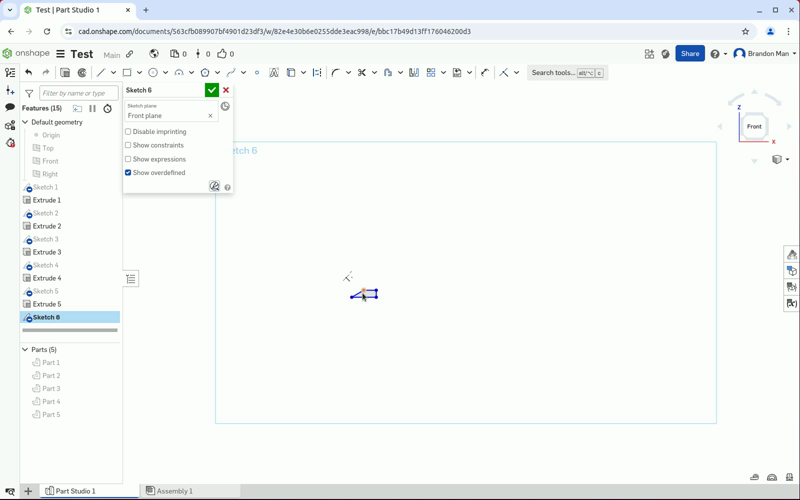
scroll(6)
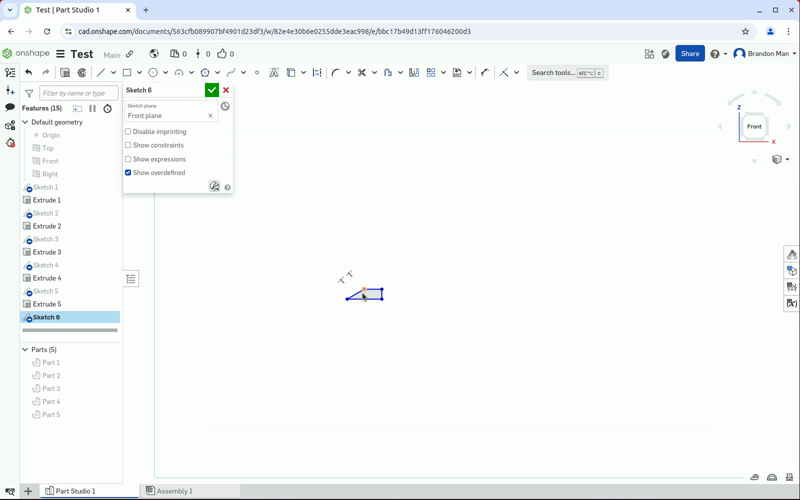
scroll(6)
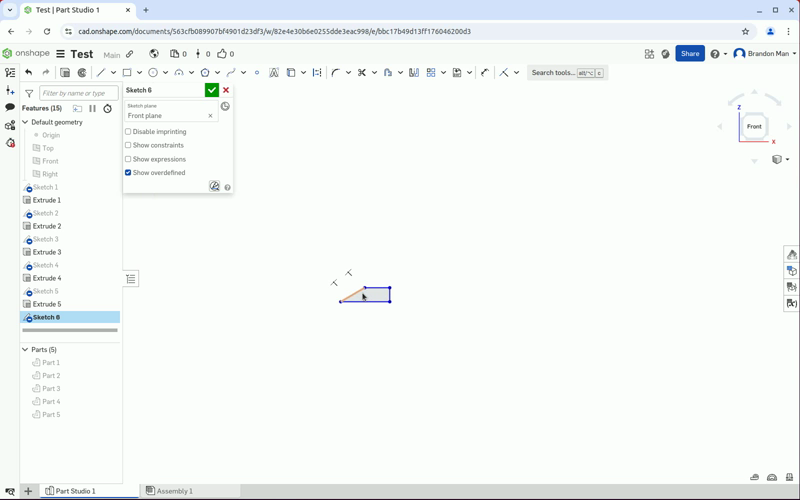
scroll(6)
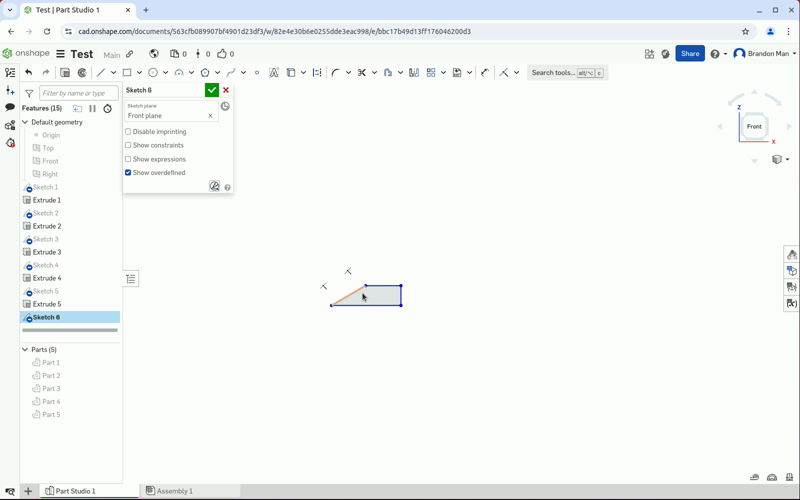
scroll(6)
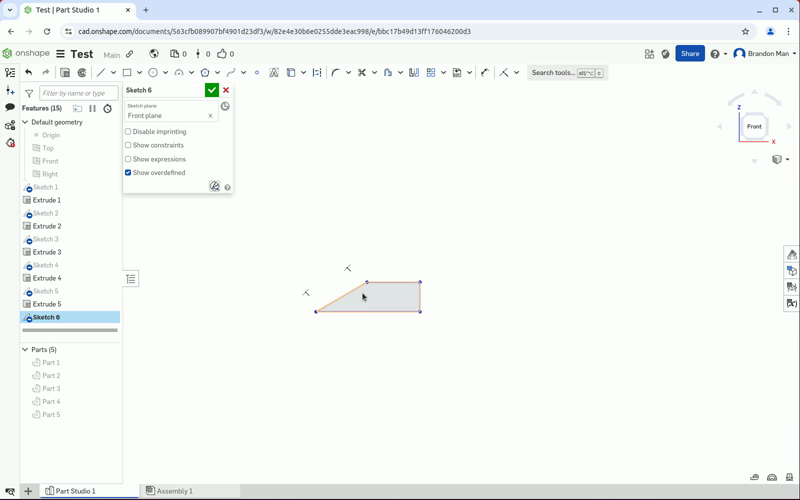
scroll(6)
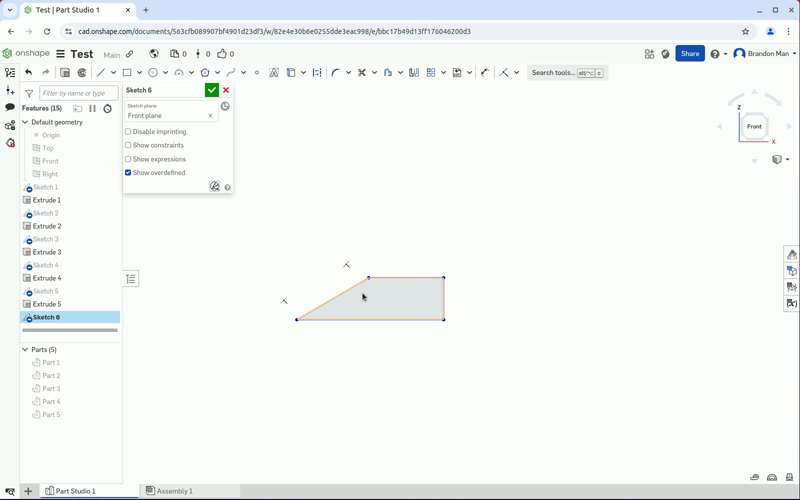
scroll(6)
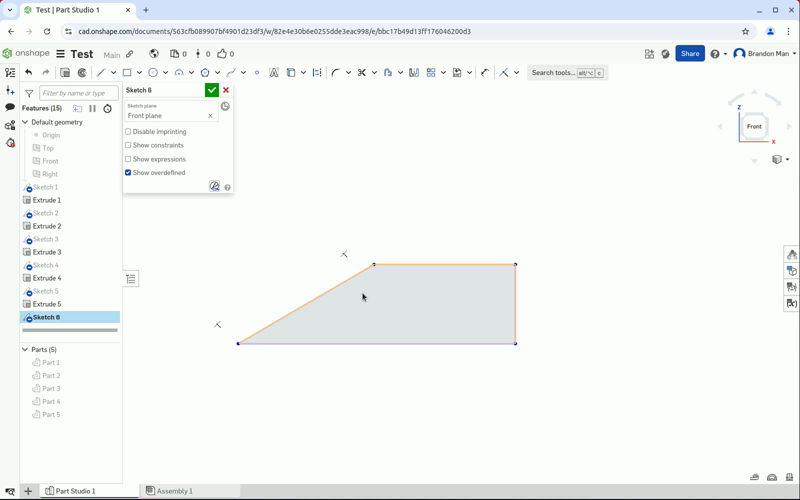
click(362, 292)
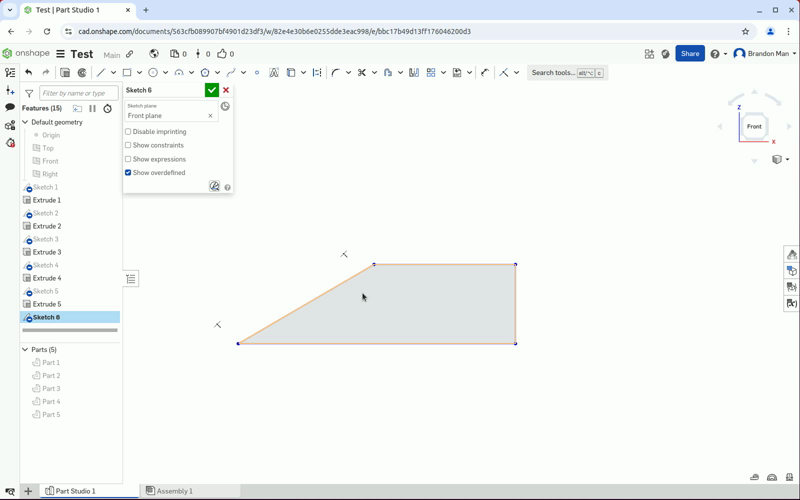
scroll(-6)
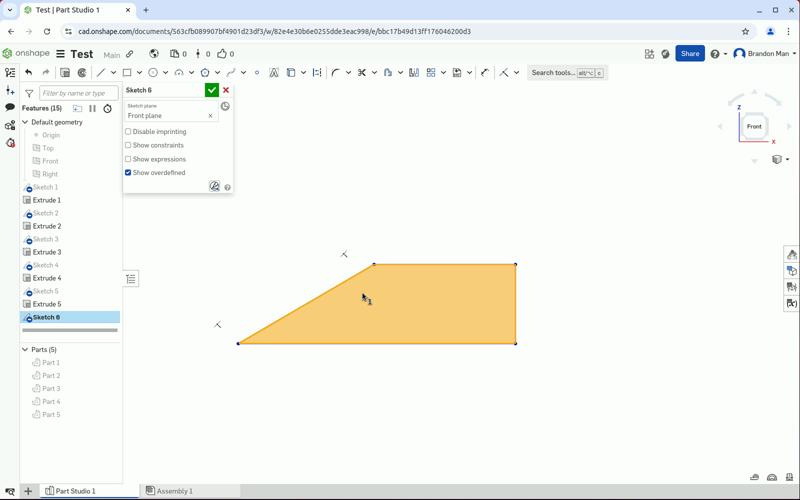
scroll(-6)
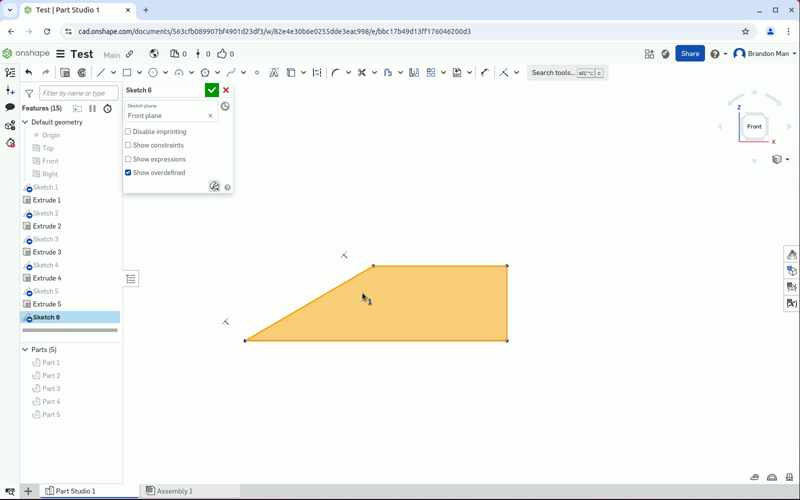
scroll(-6)
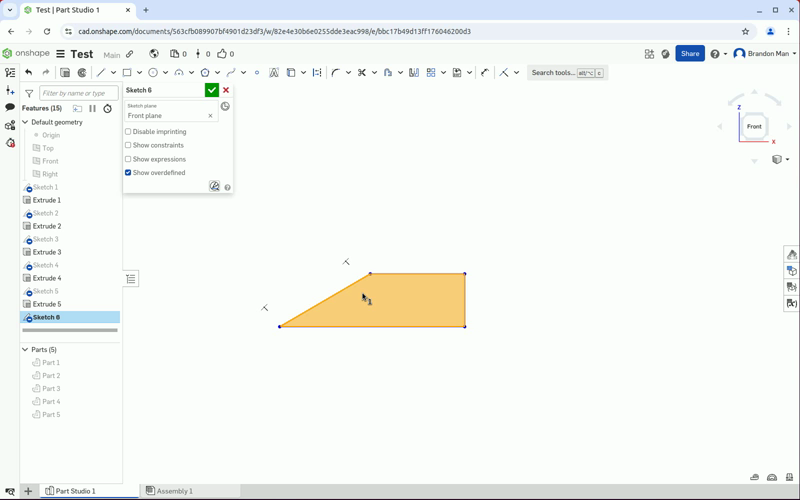
scroll(-6)
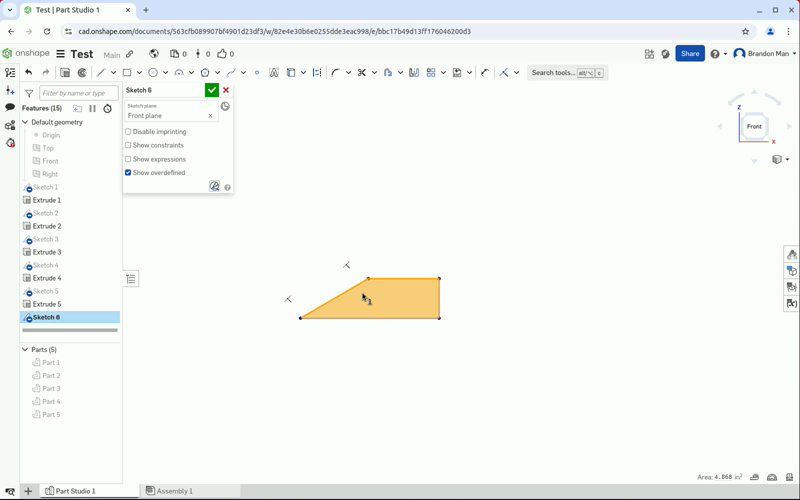
scroll(-6)
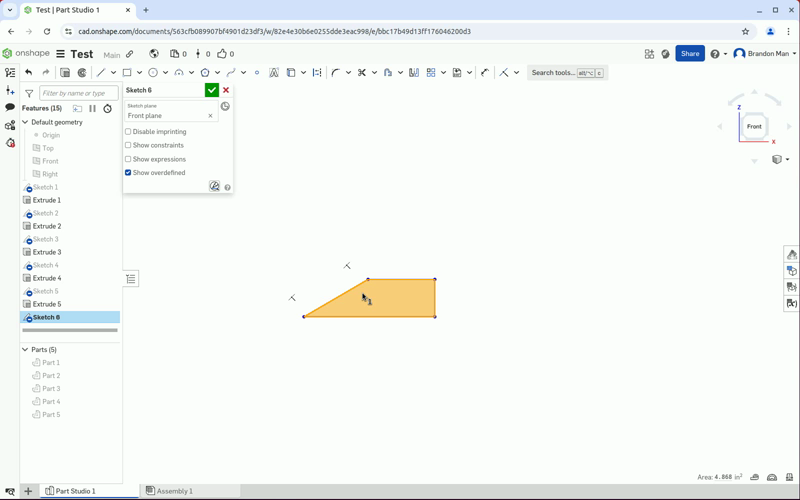
scroll(-6)
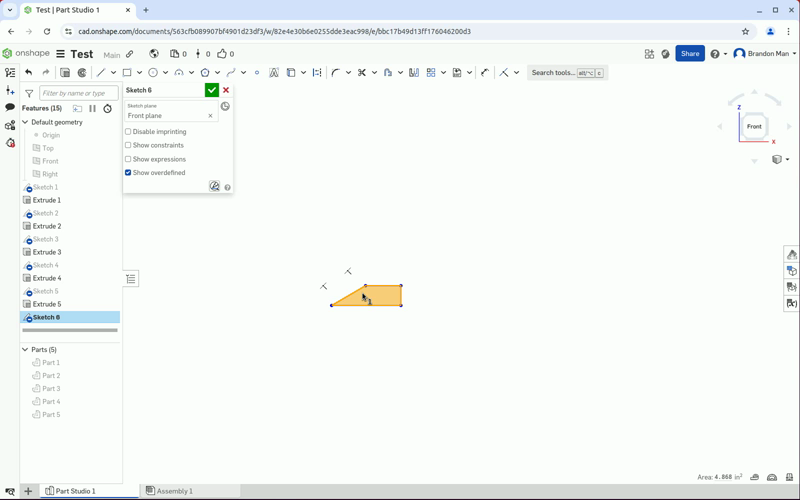
scroll(-6)
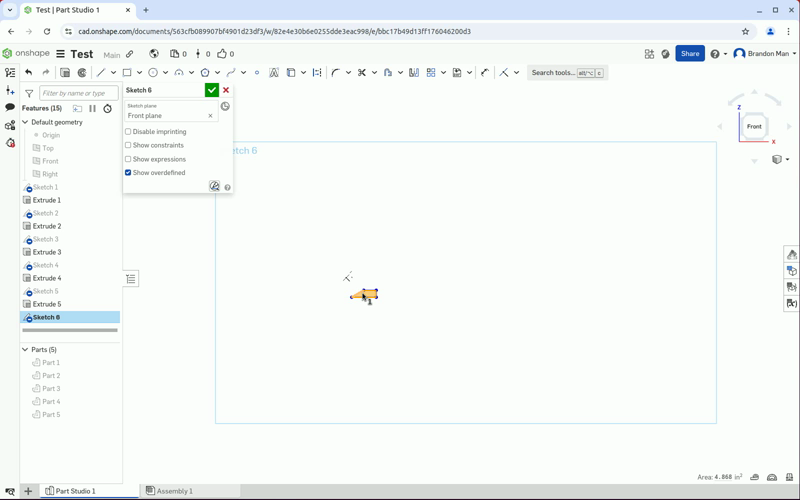
mouse_move(73, 352)
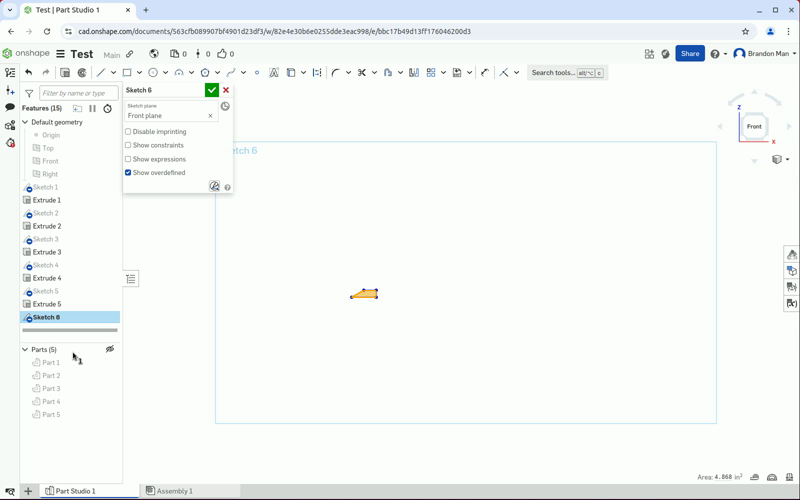
key(shift+y)
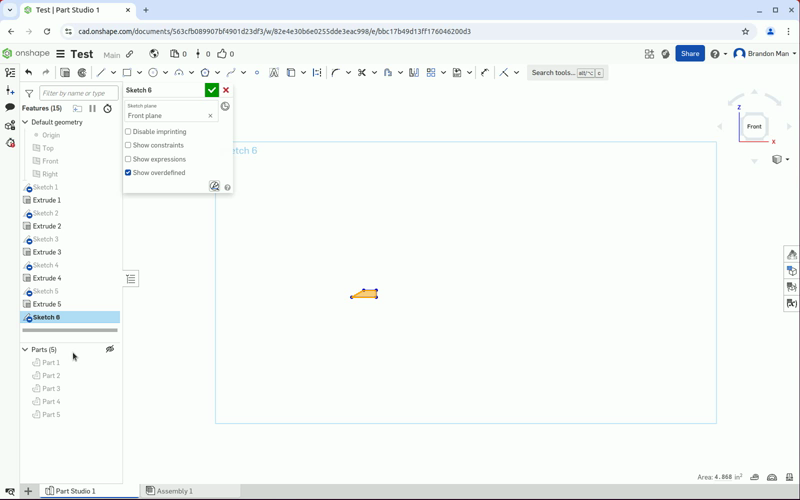
key(shift+e)
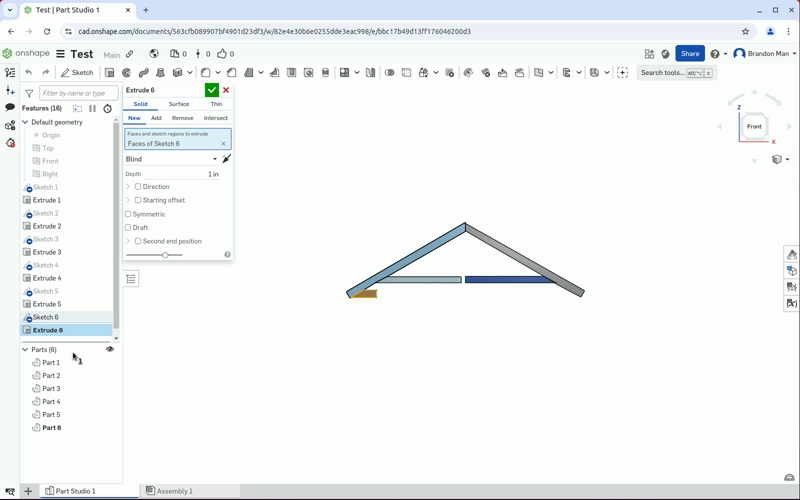
mouse_move(143, 106)
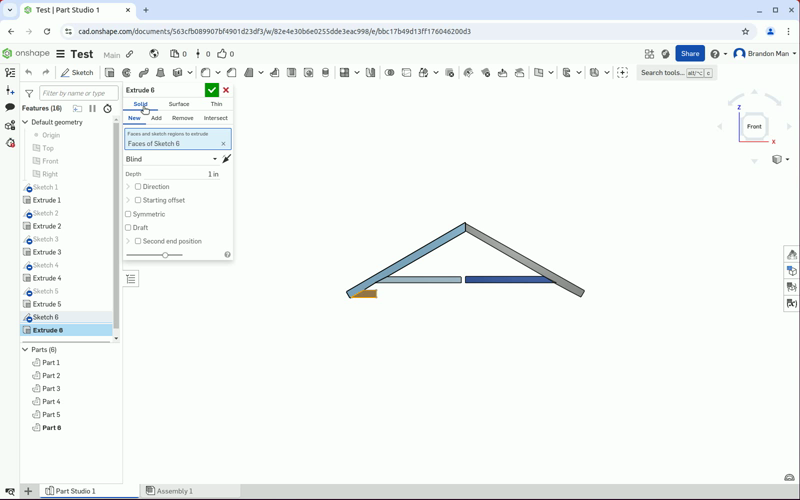
click(143, 106)
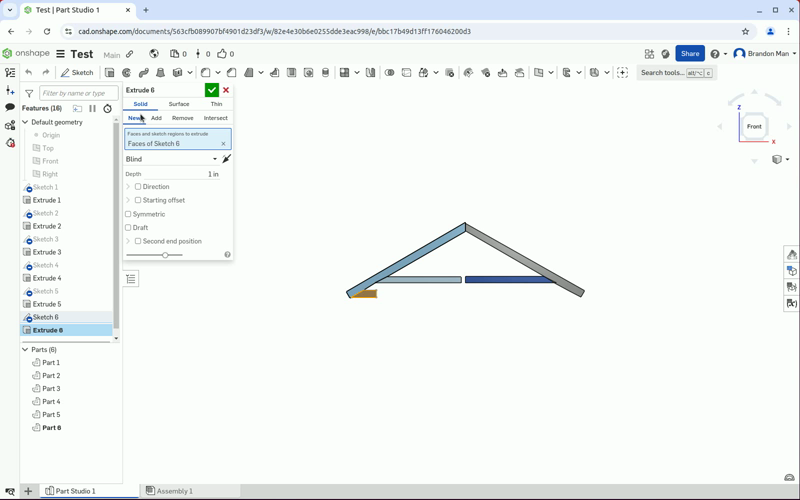
mouse_move(137, 120)
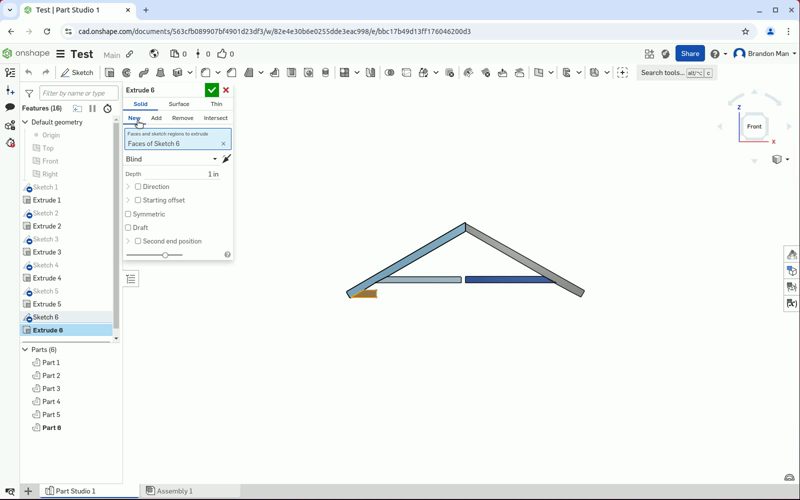
click(137, 120)
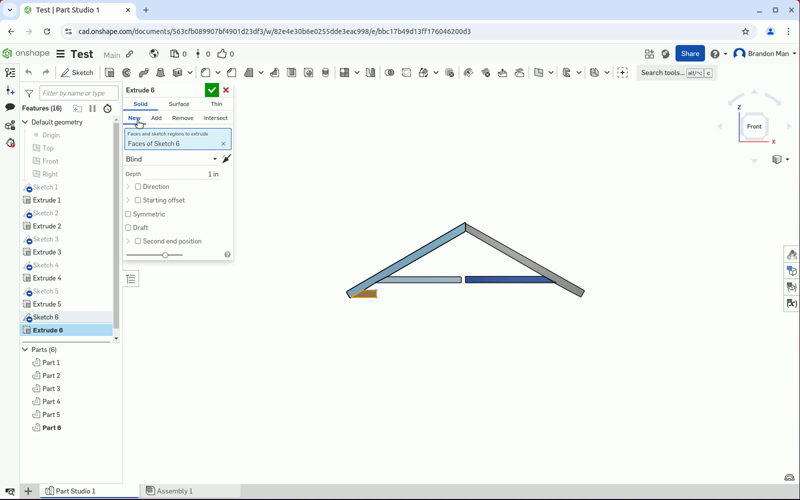
key(tab, 4)
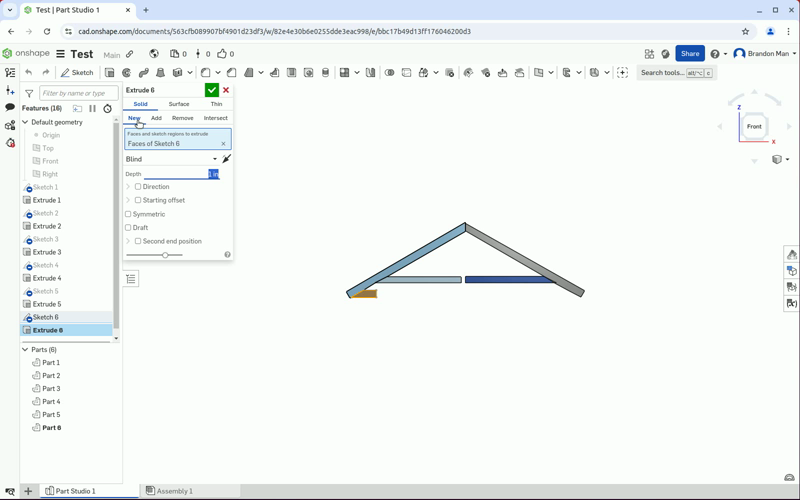
text(0.722)
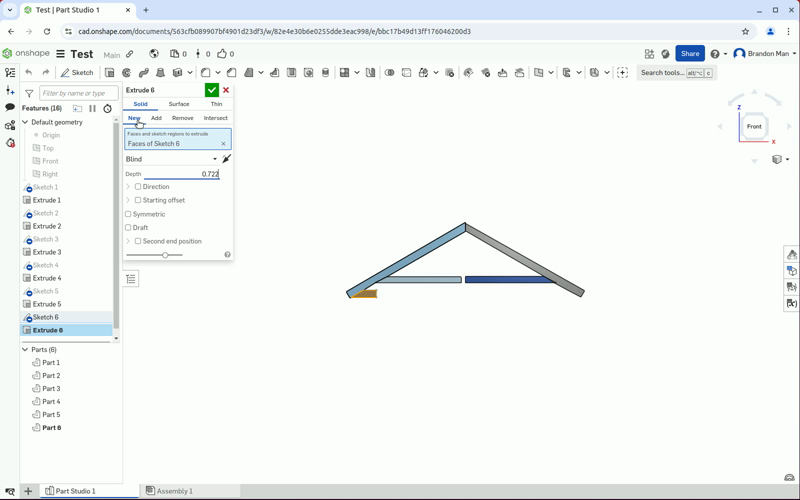
key(enter)
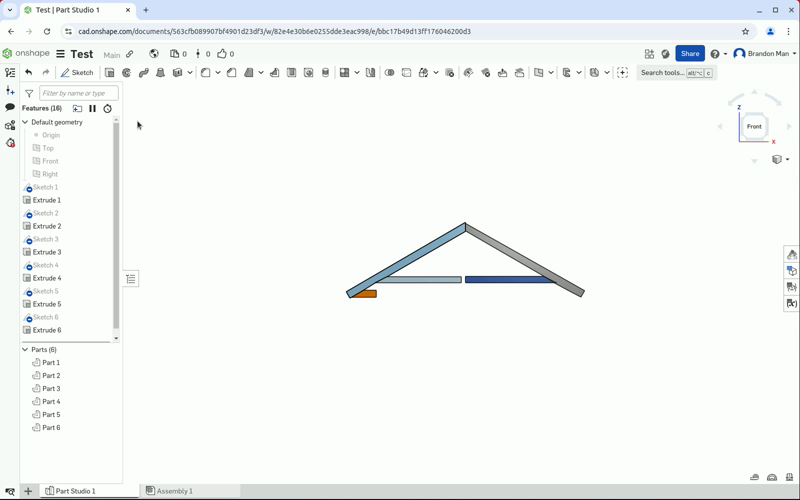
key(shift+h)
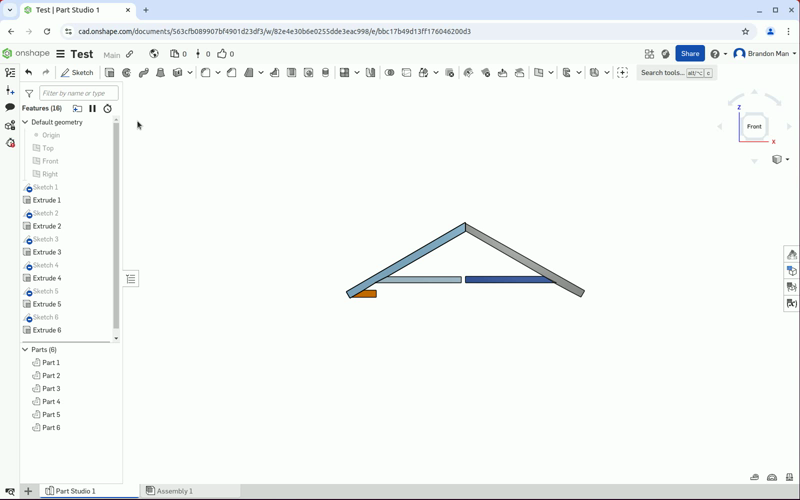
key(shift+h)
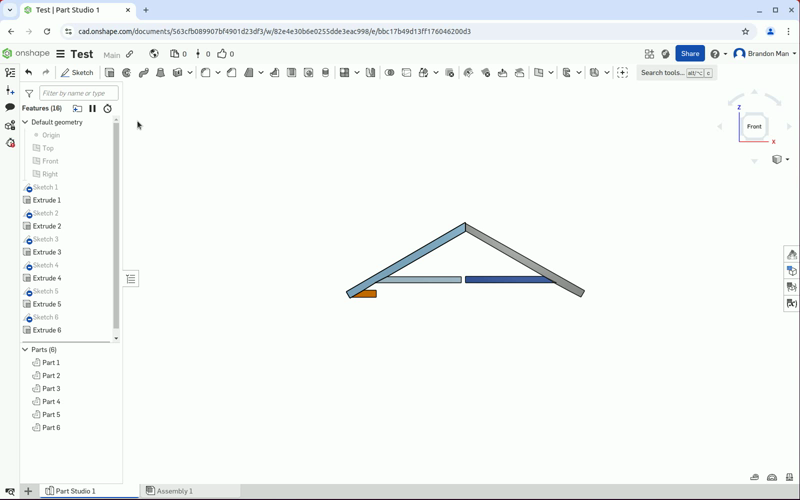
mouse_move(69, 189)
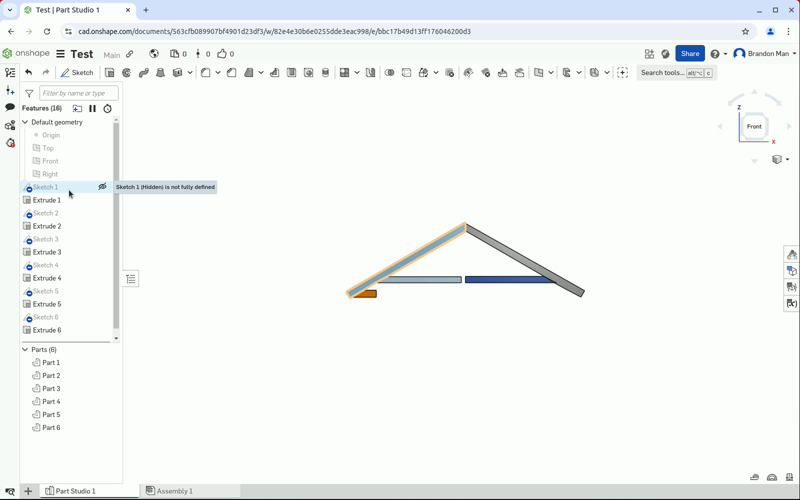
click(69, 189)
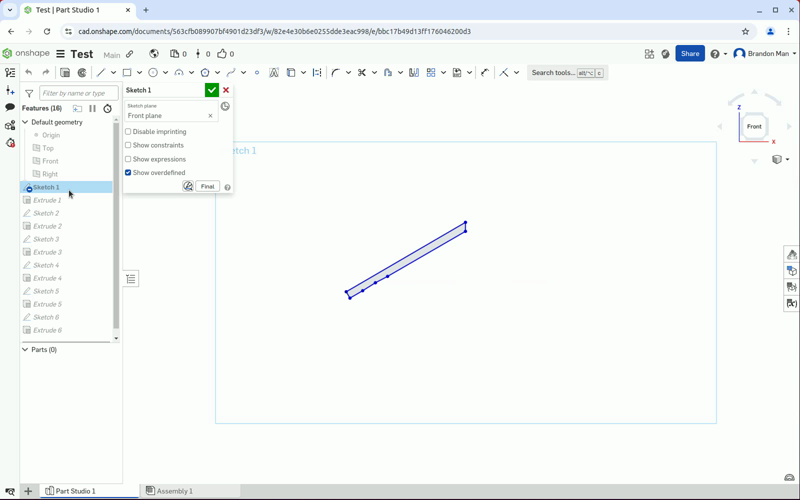
mouse_move(229, 92)
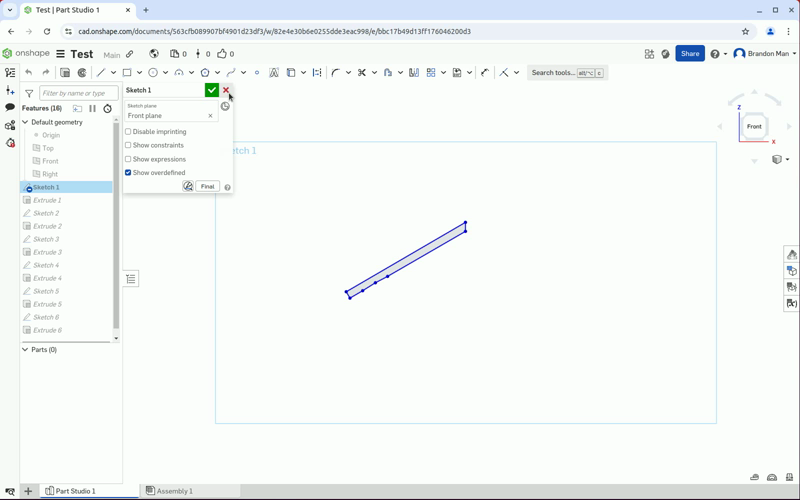
click(229, 92)
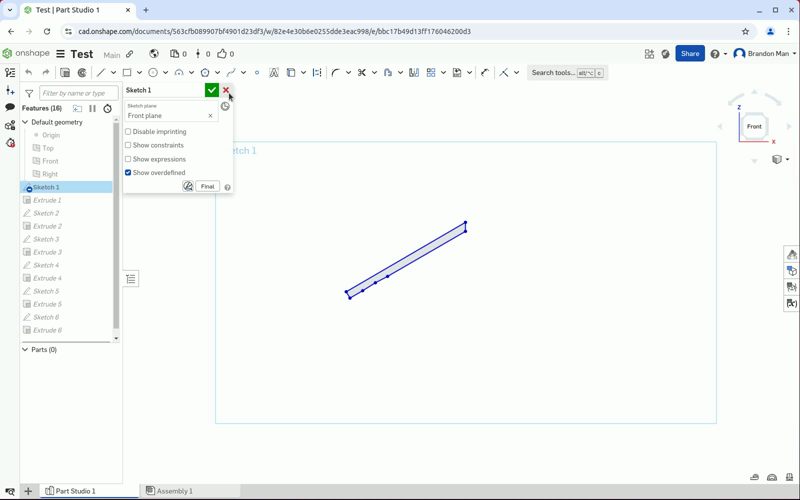
key(shift+s)
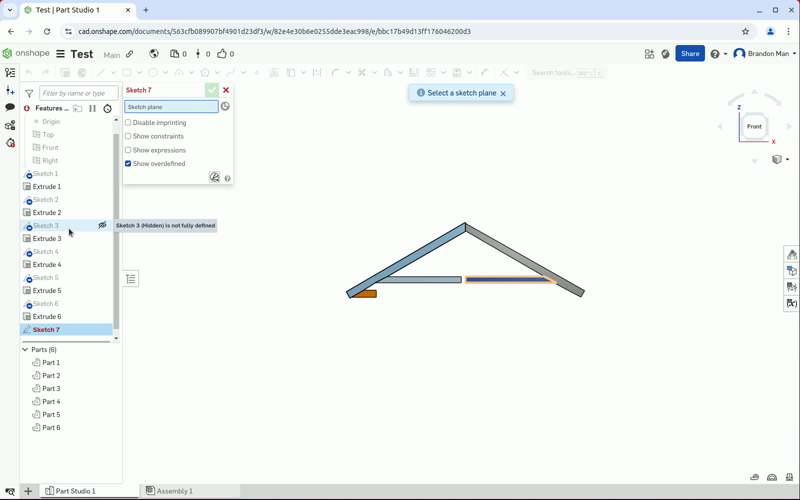
scroll(3)
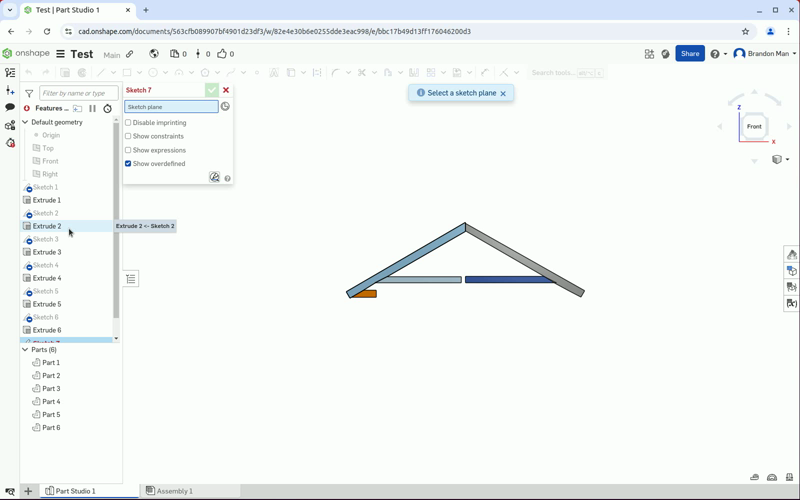
mouse_move(69, 163)
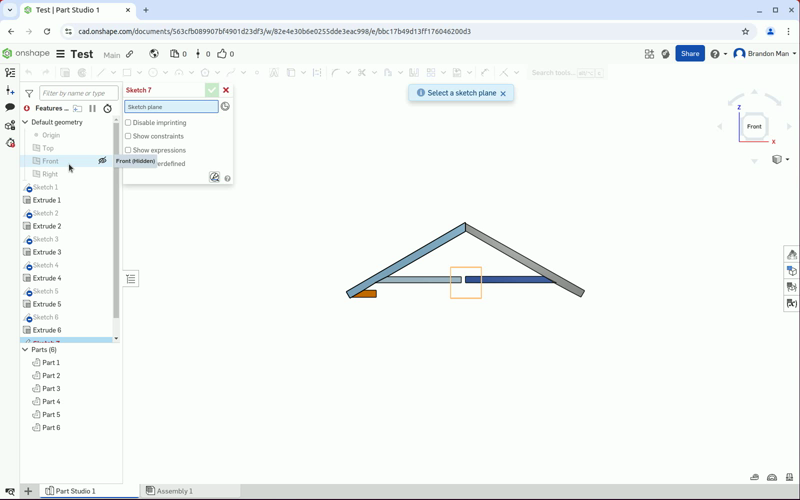
click(69, 163)
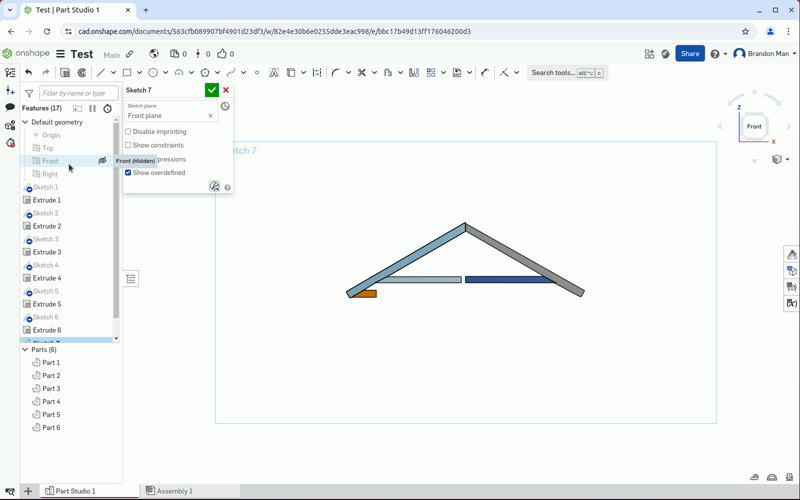
mouse_move(73, 352)
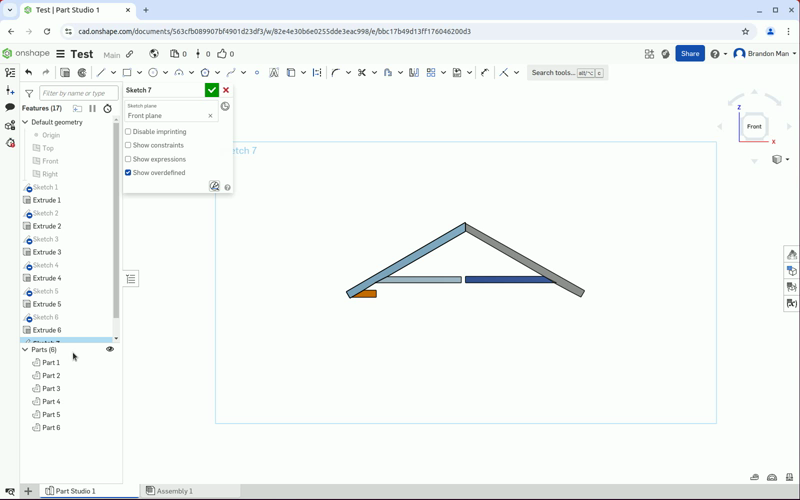
key(y)
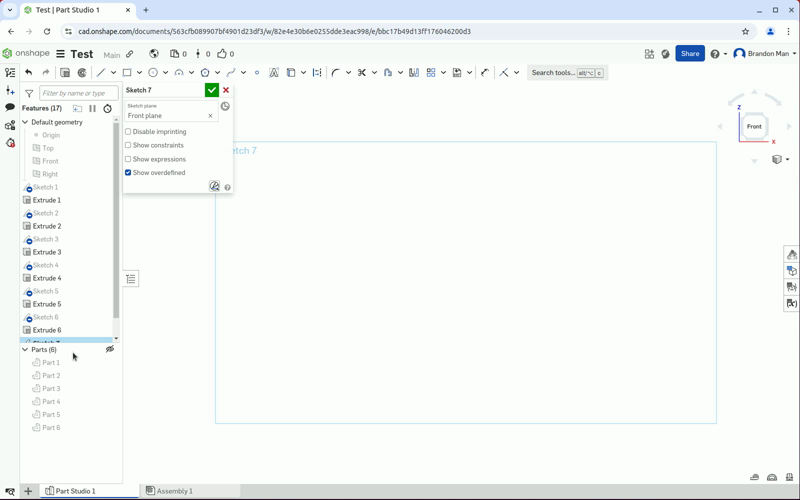
key(l)
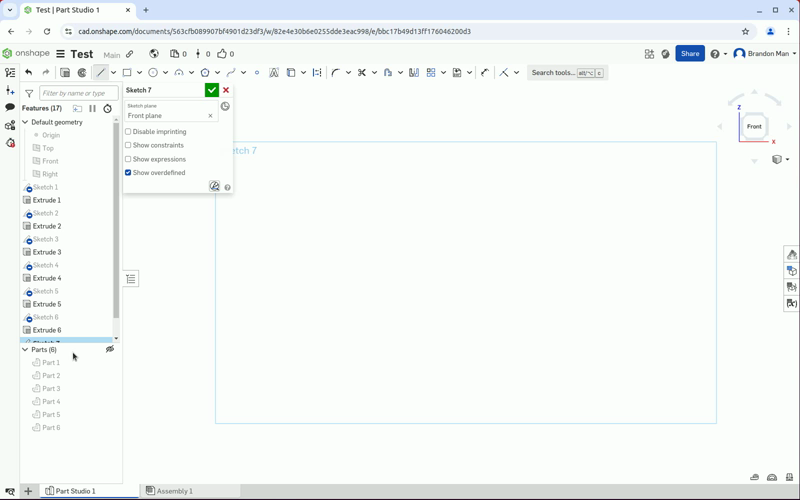
key_down(shift)
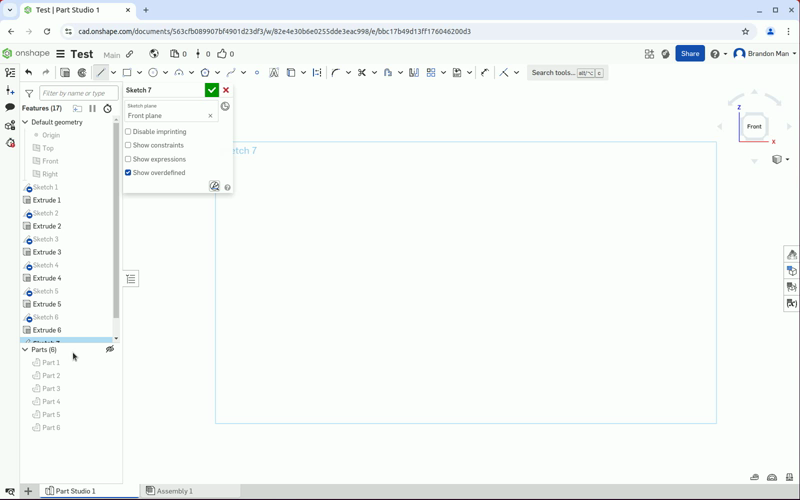
mouse_move(546, 297)
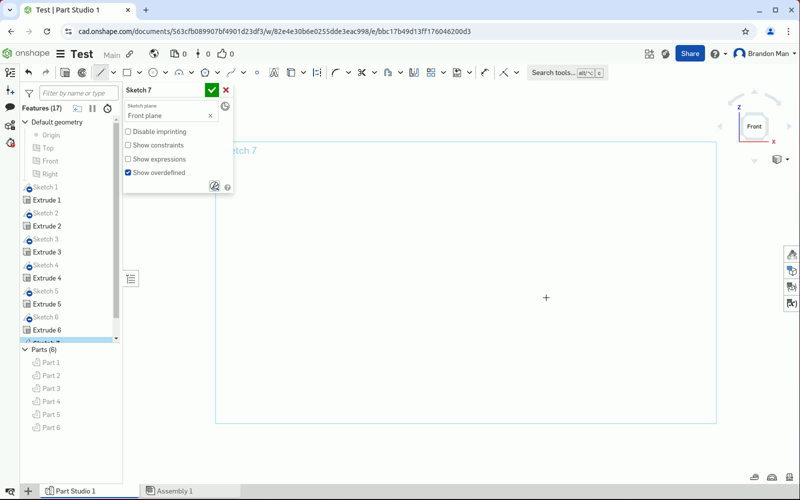
click(546, 297)
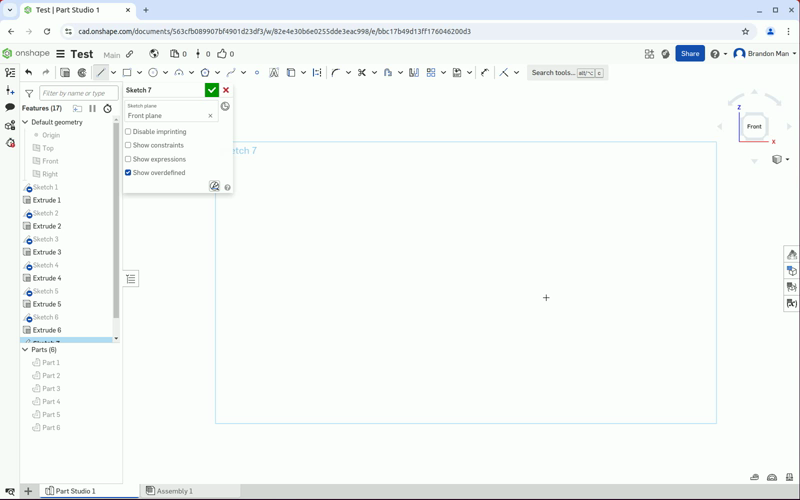
key_up(shift)
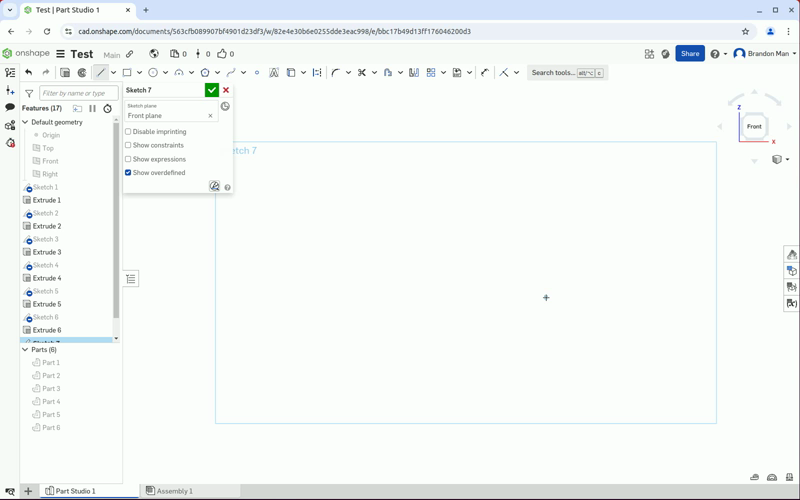
key_down(shift)
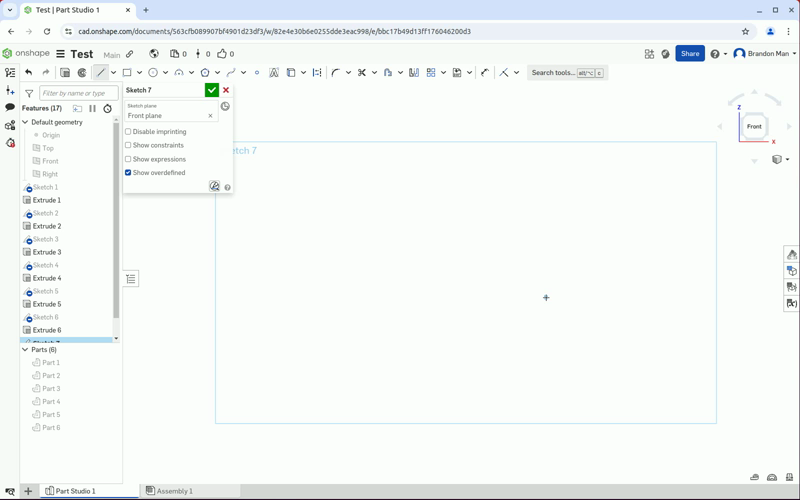
mouse_move(576, 297)
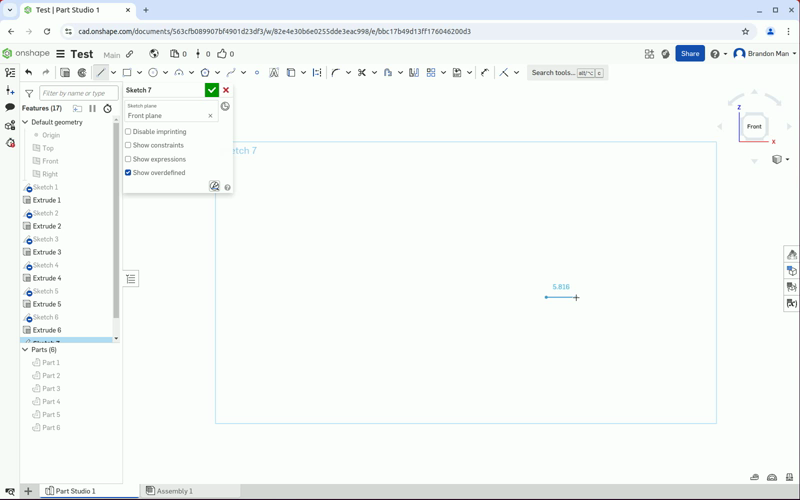
mouse_move(570, 297)
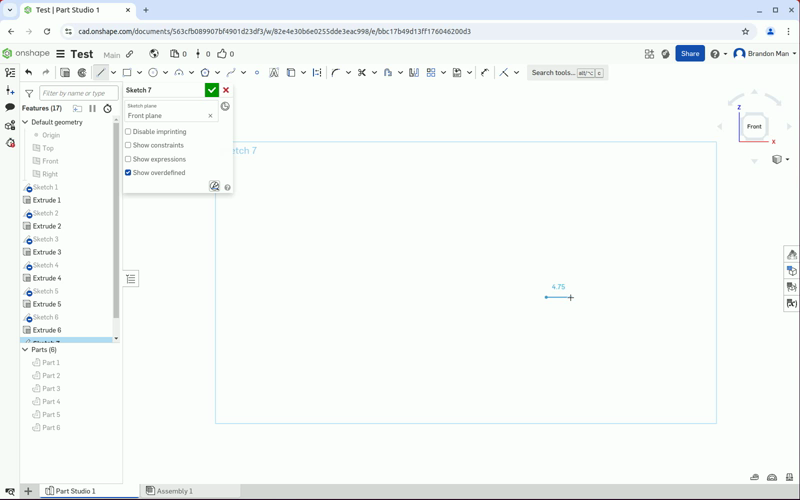
click(570, 297)
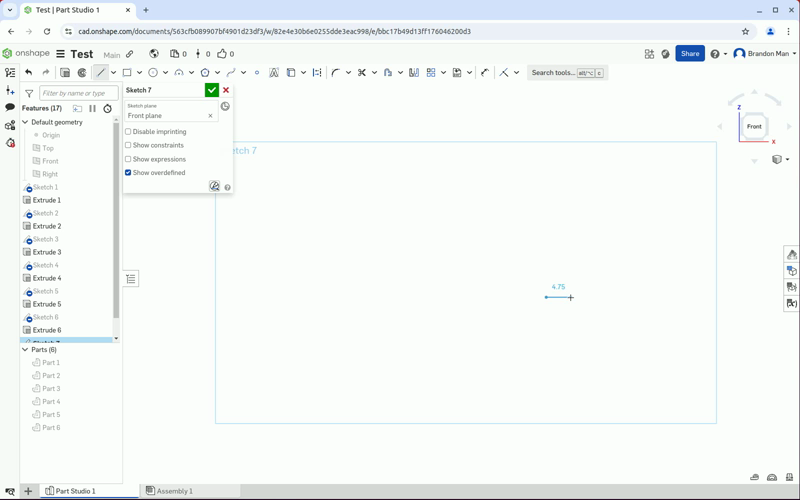
key_up(shift)
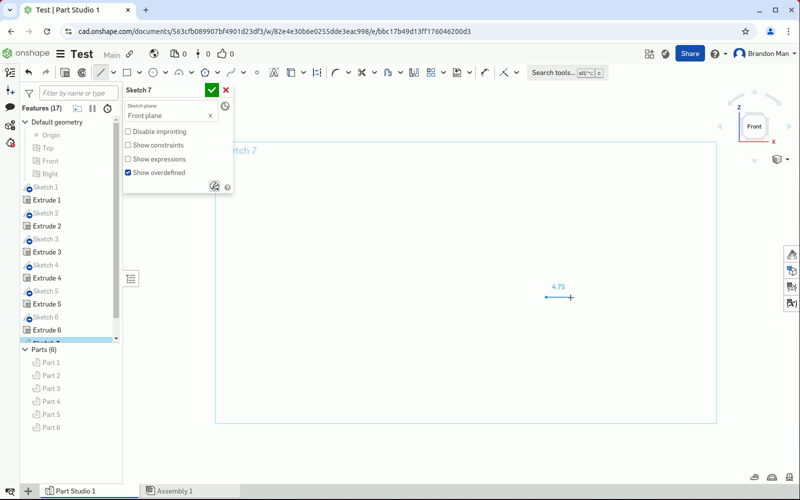
key_down(shift)
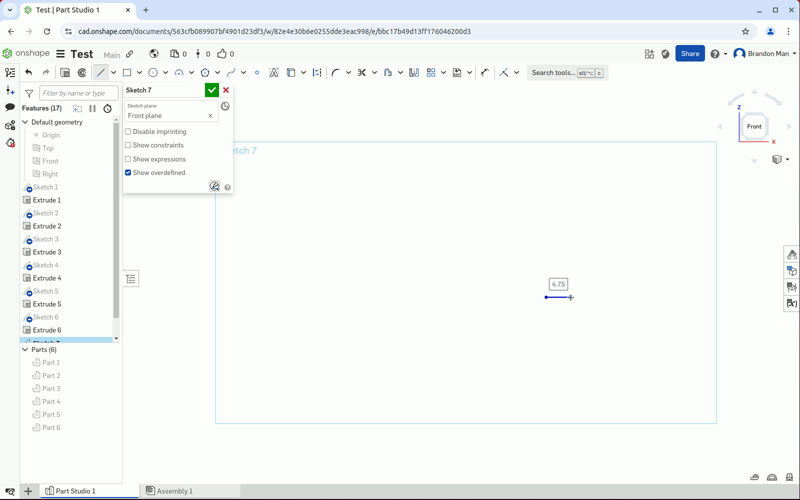
mouse_move(589, 297)
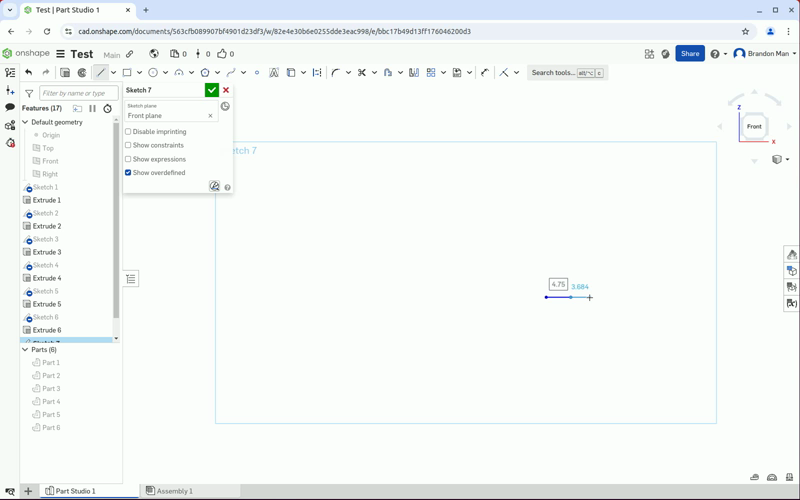
mouse_move(558, 290)
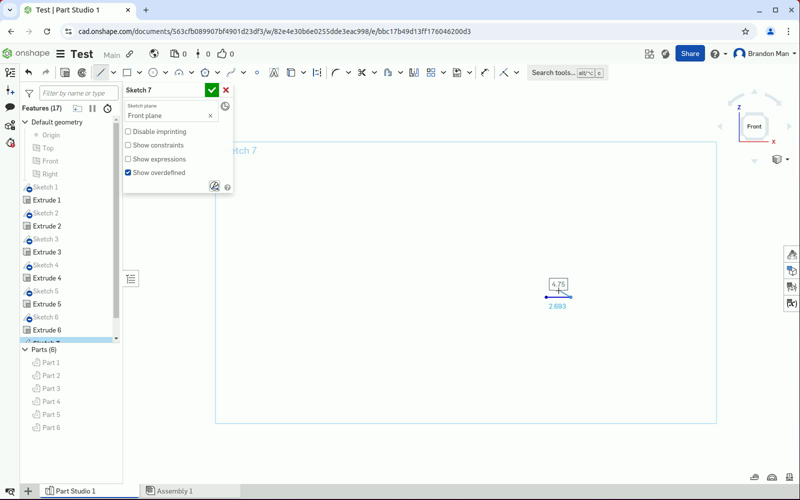
click(558, 290)
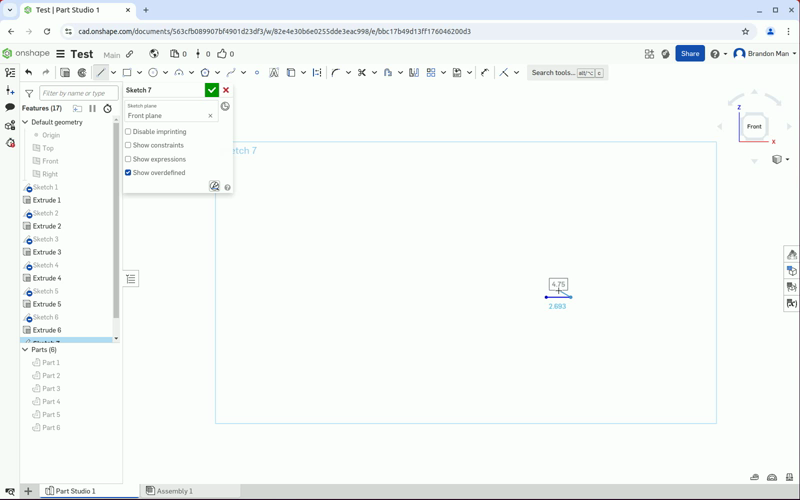
key_up(shift)
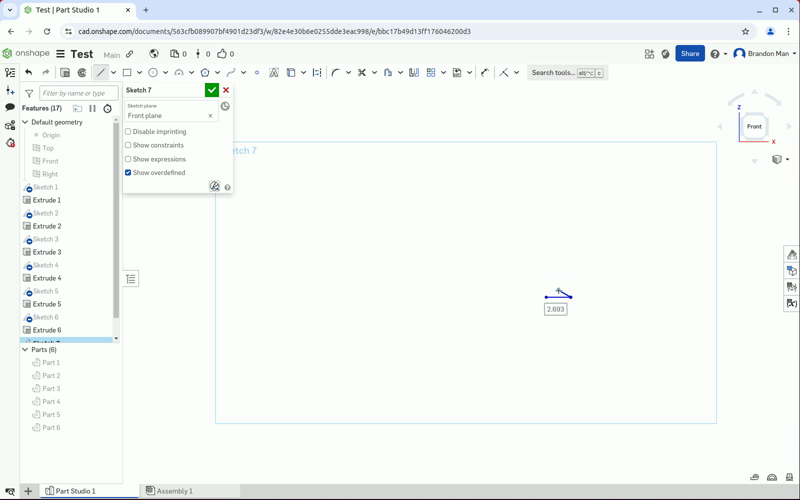
key_down(shift)
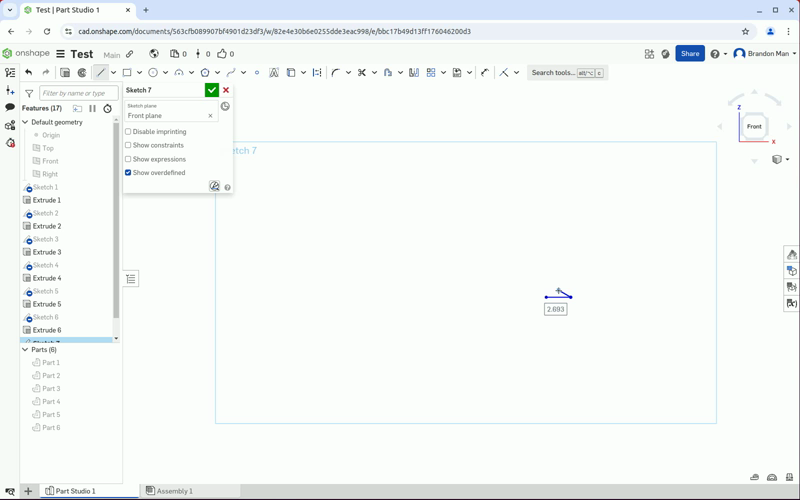
mouse_move(588, 290)
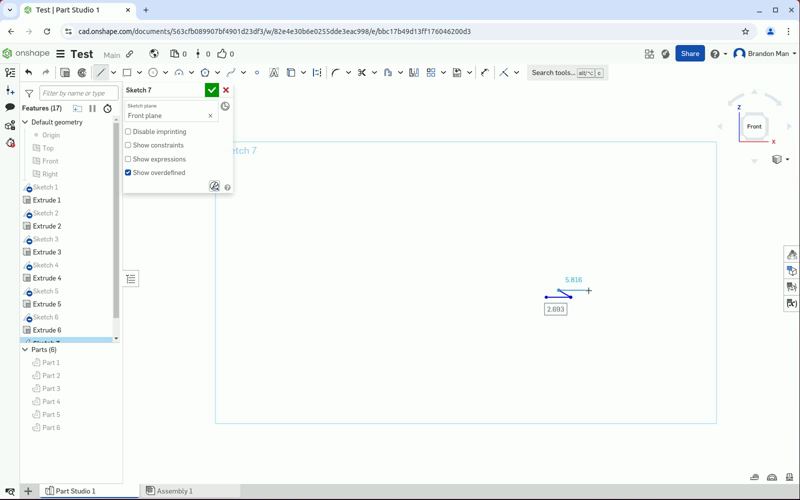
mouse_move(546, 290)
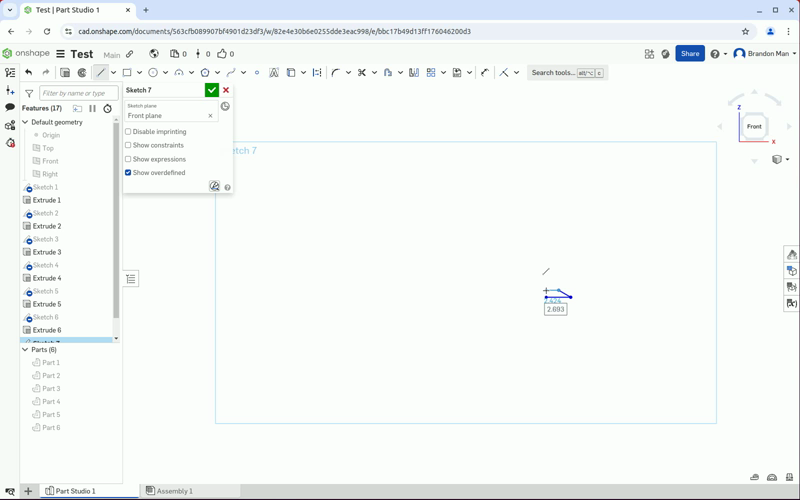
click(546, 290)
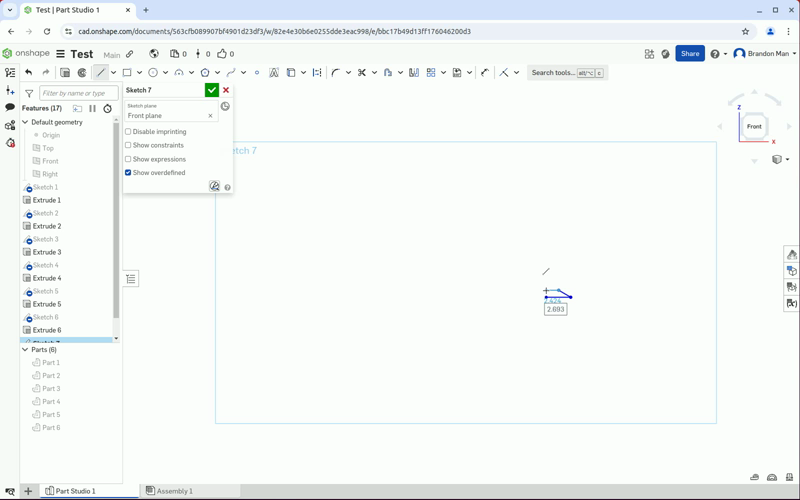
key_up(shift)
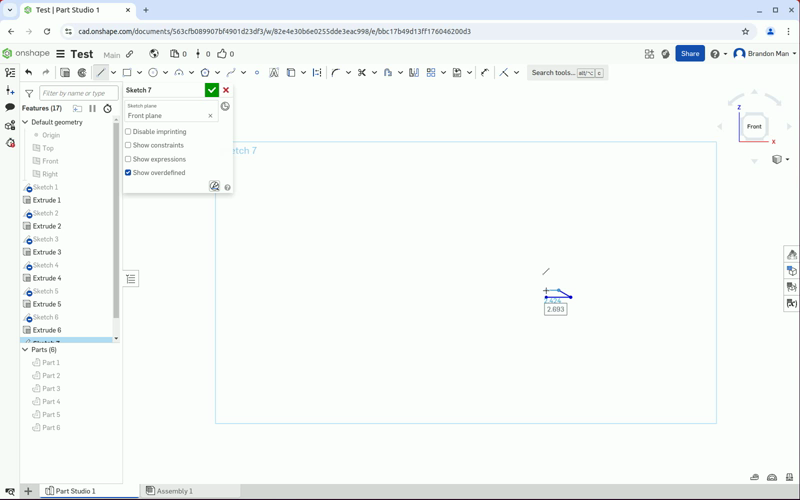
mouse_move(576, 290)
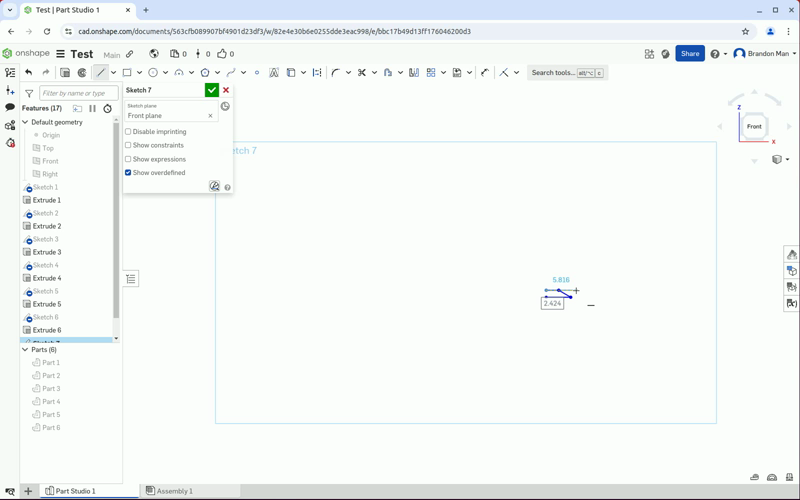
key_down(shift)
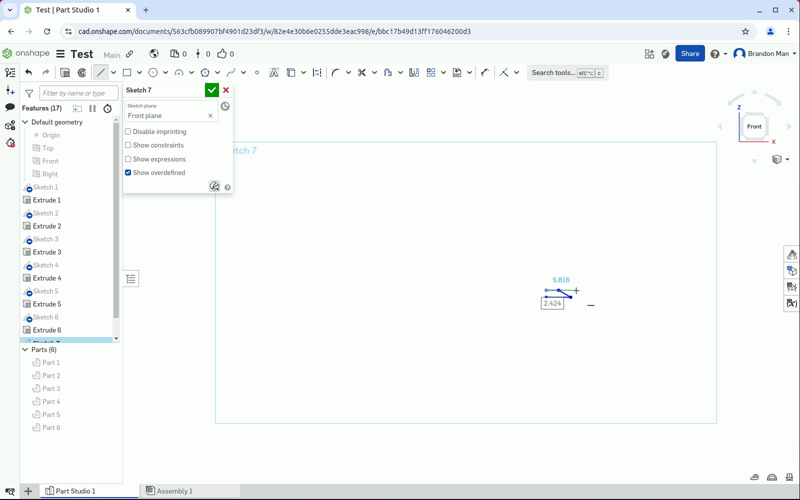
mouse_move(546, 297)
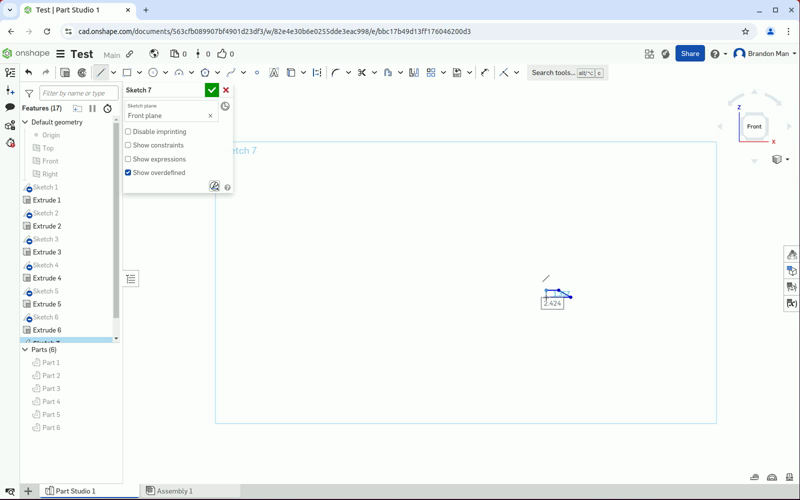
scroll(6)
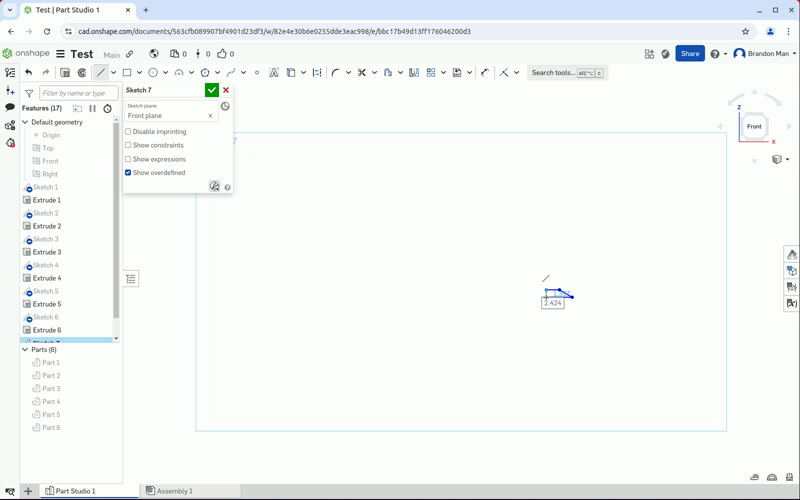
scroll(6)
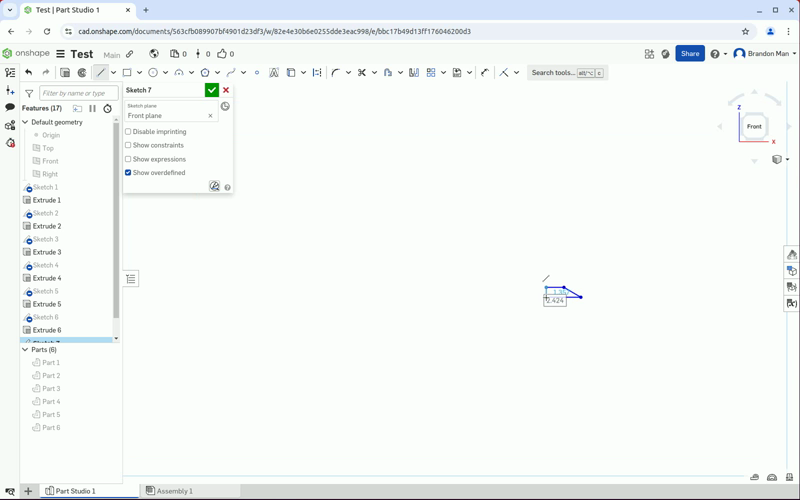
scroll(6)
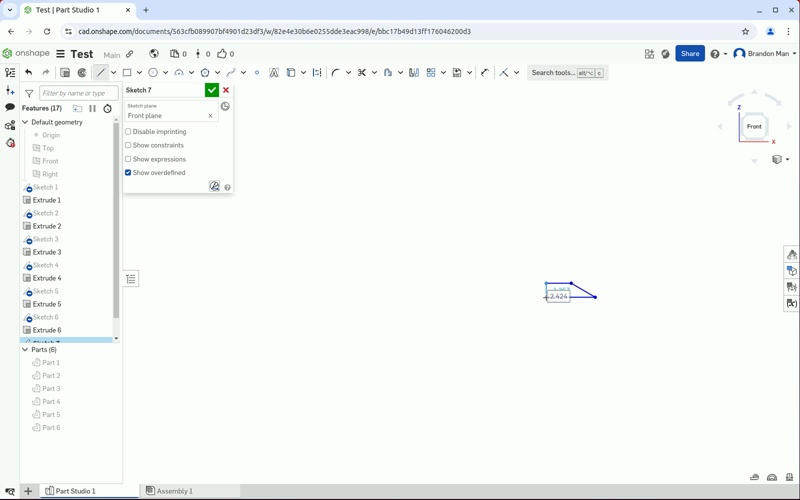
scroll(6)
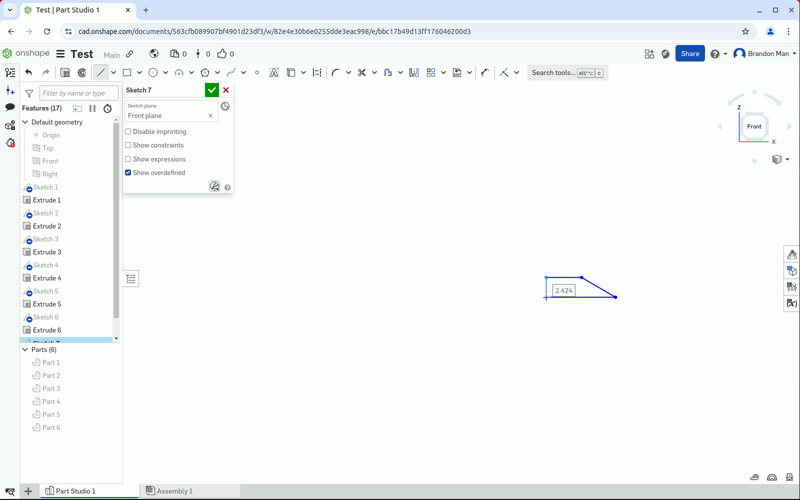
scroll(6)
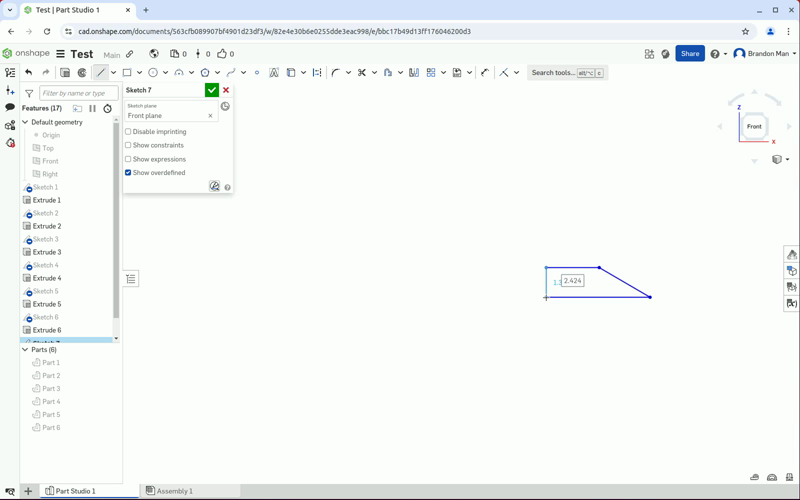
scroll(6)
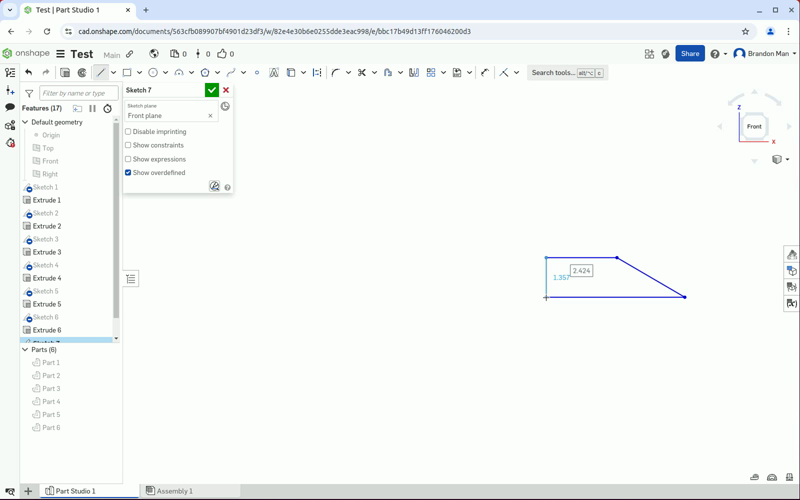
scroll(6)
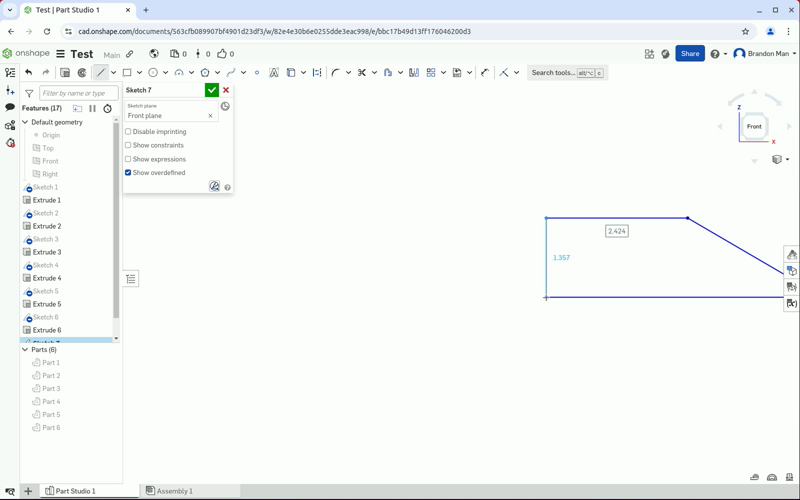
key_up(shift)
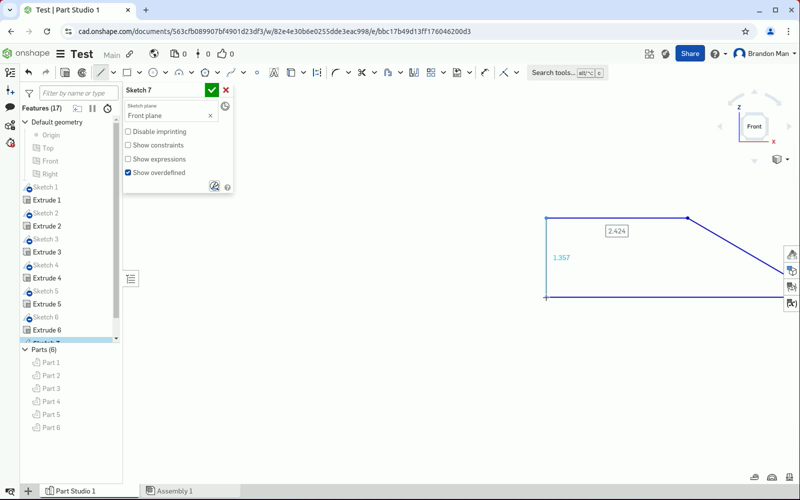
click(546, 297)
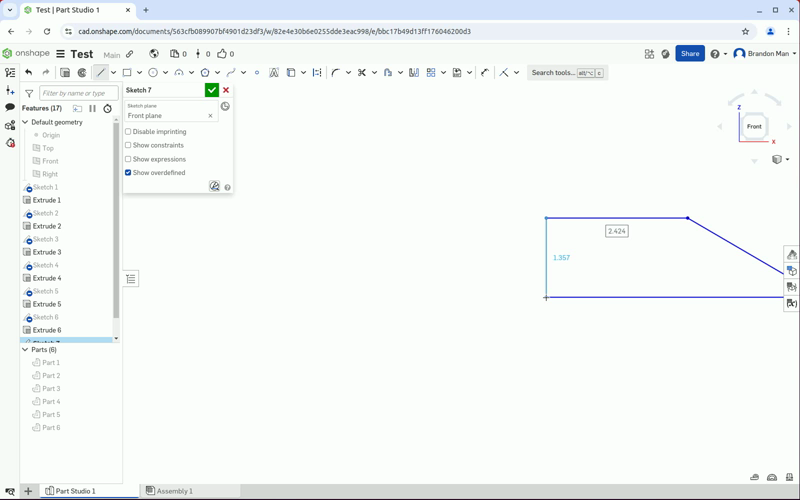
scroll(-6)
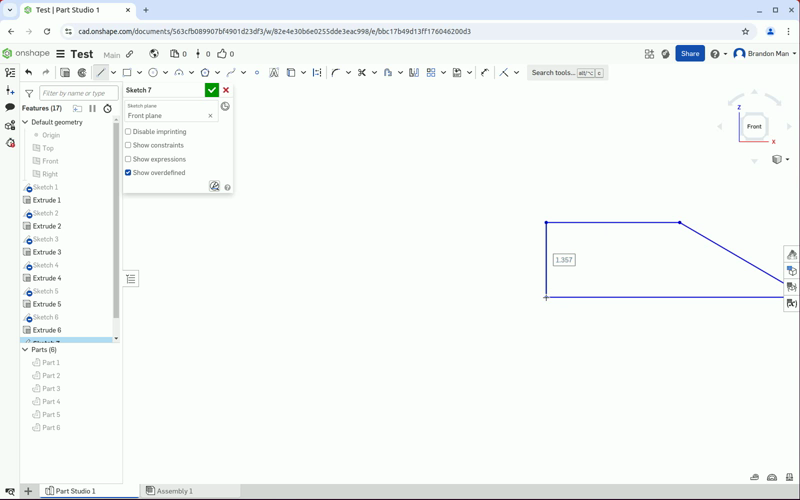
scroll(-6)
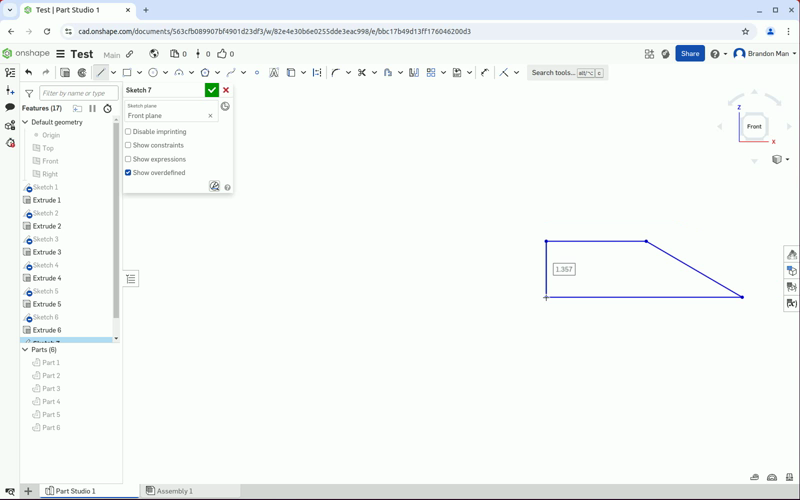
scroll(-6)
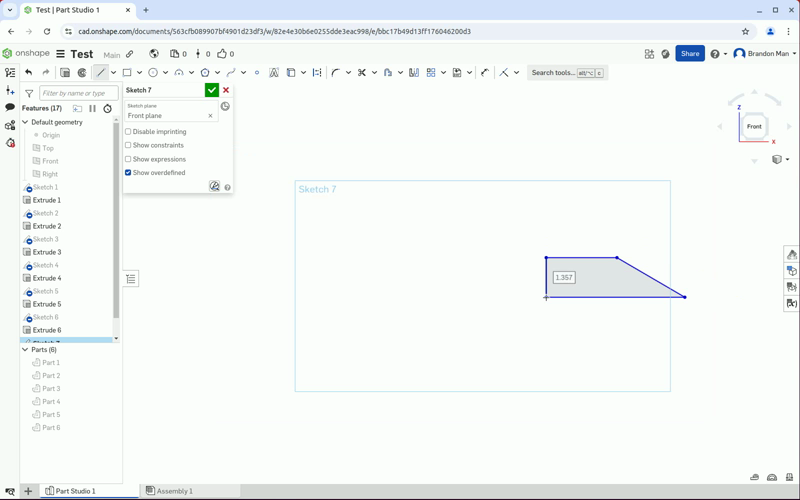
scroll(-6)
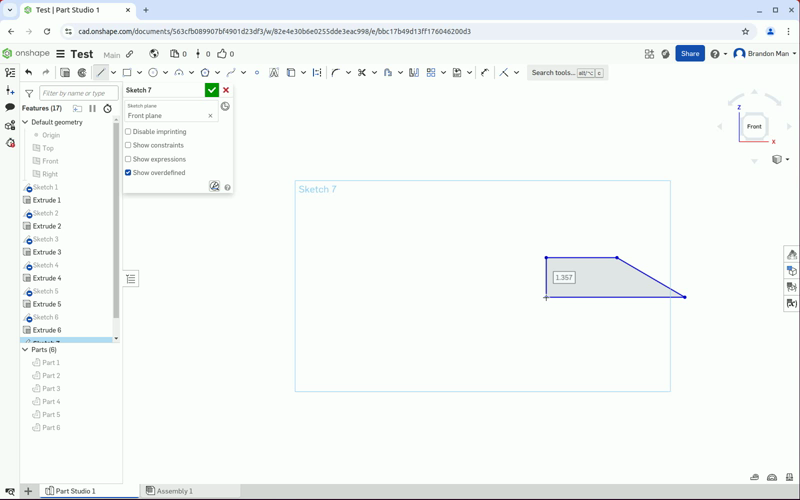
scroll(-6)
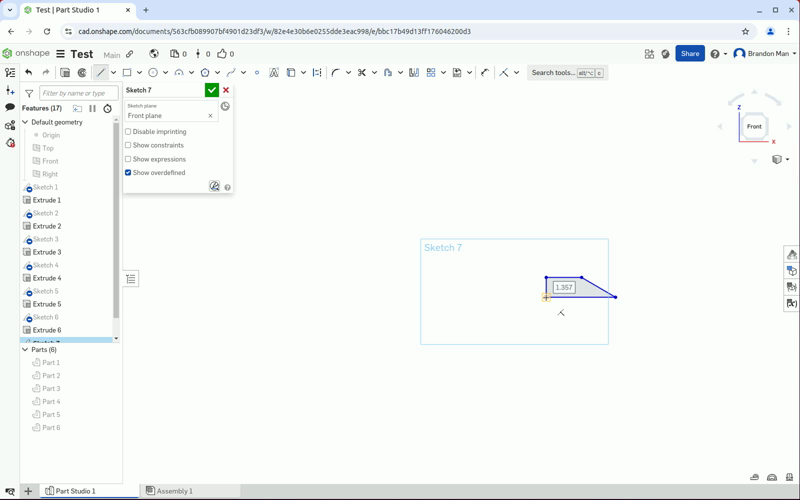
scroll(-6)
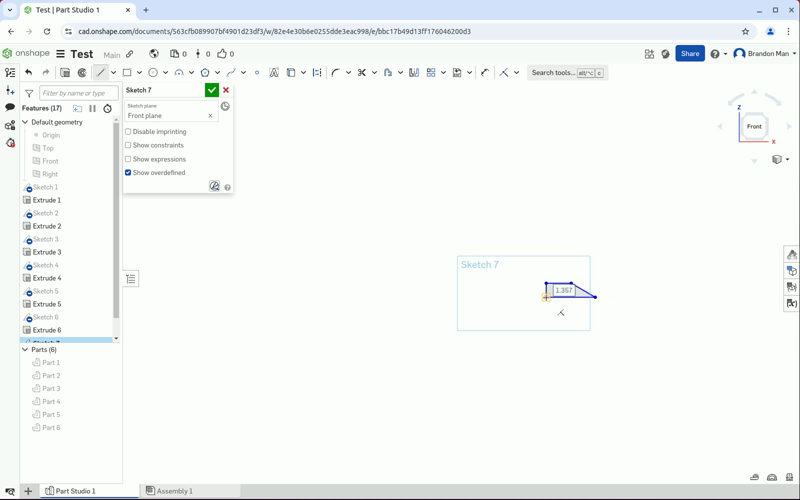
scroll(-6)
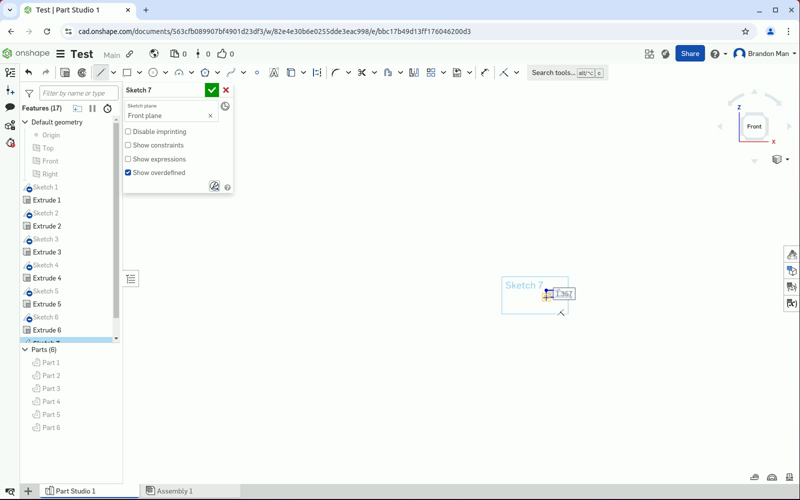
key(esc)
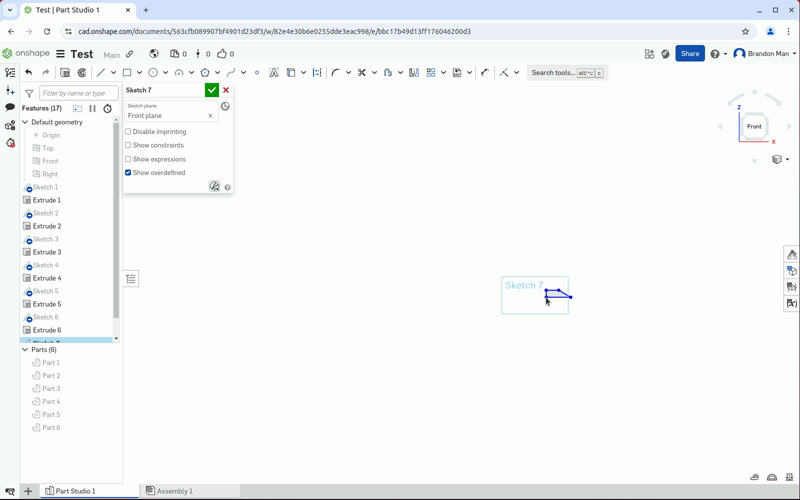
mouse_move(563, 293)
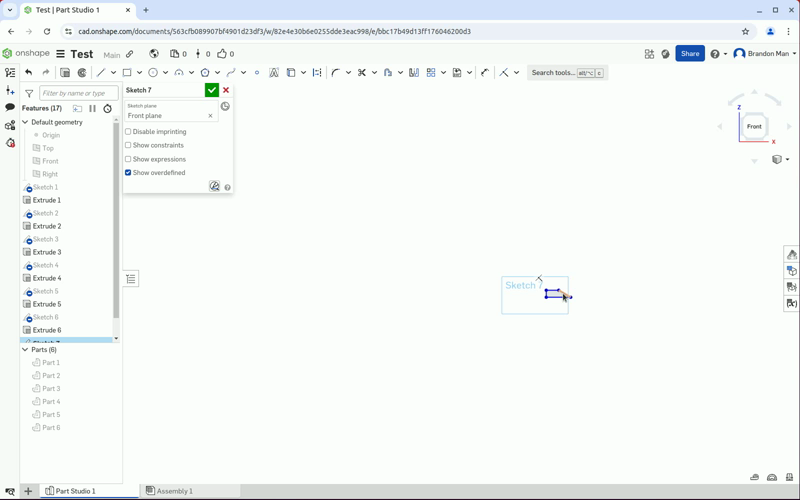
scroll(6)
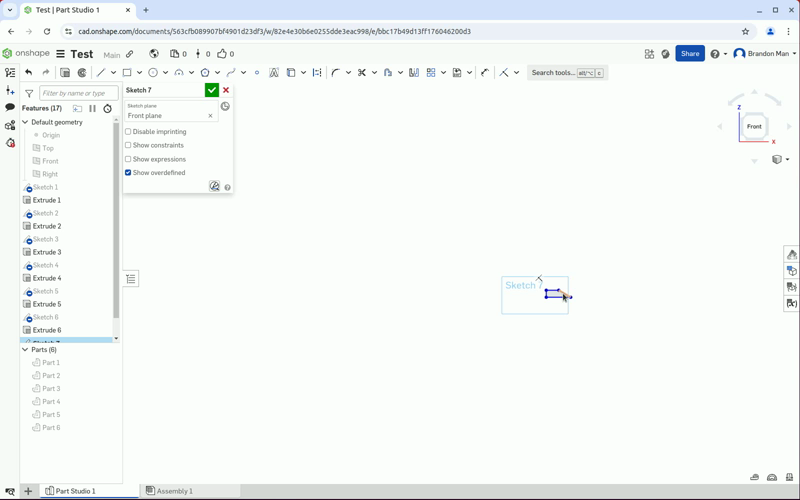
scroll(6)
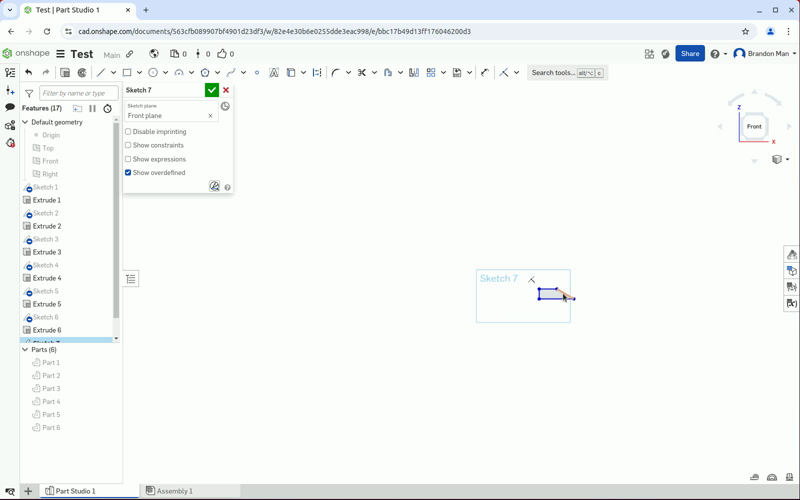
scroll(6)
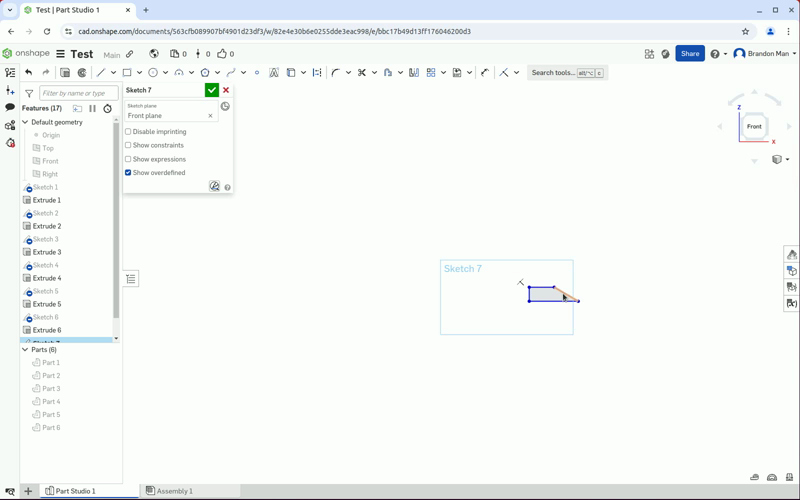
scroll(6)
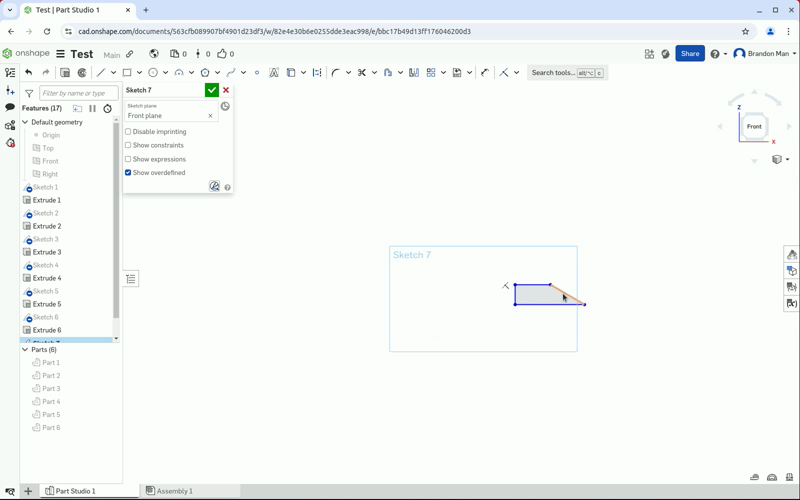
scroll(6)
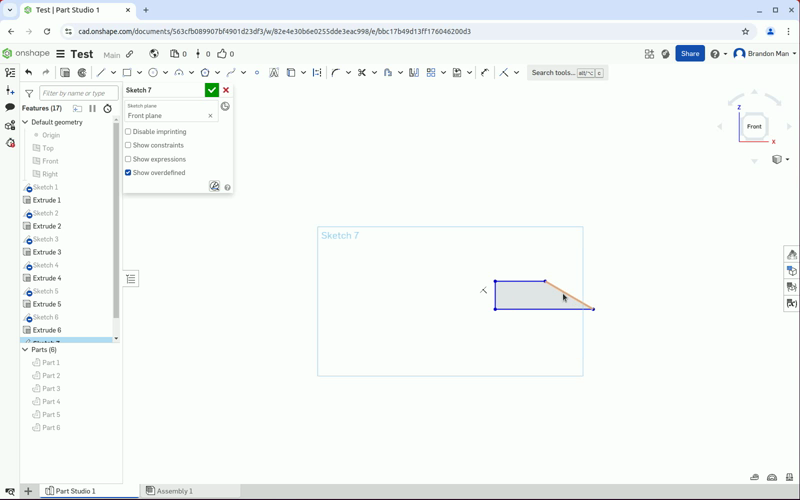
scroll(6)
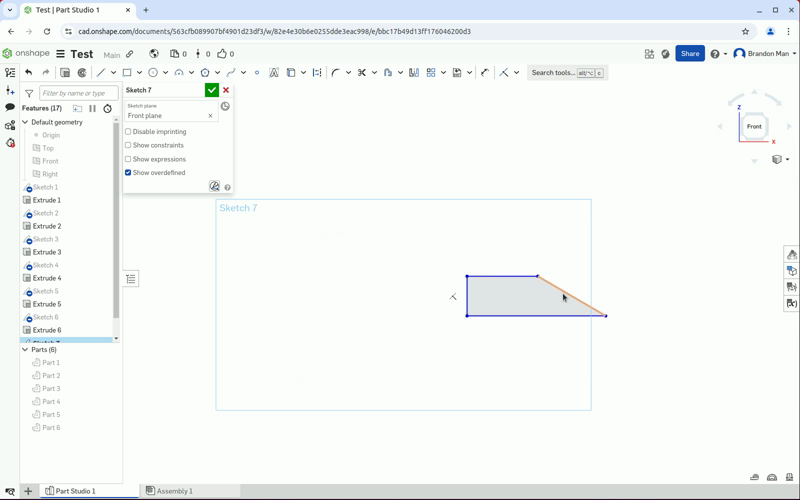
scroll(6)
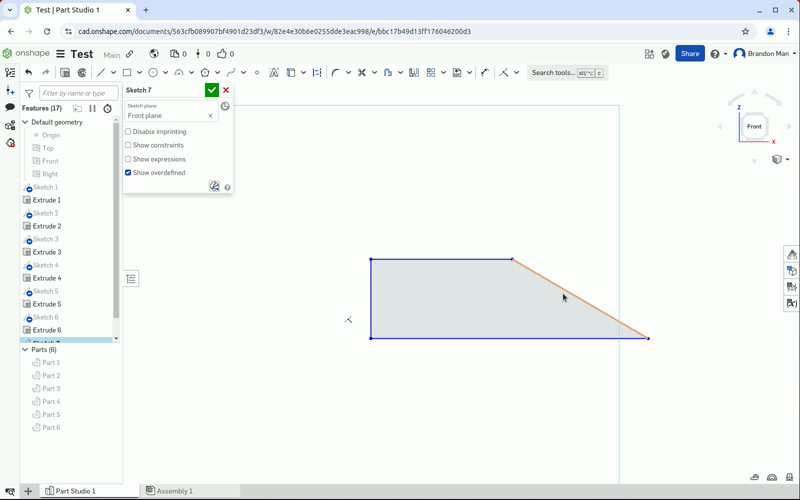
click(563, 293)
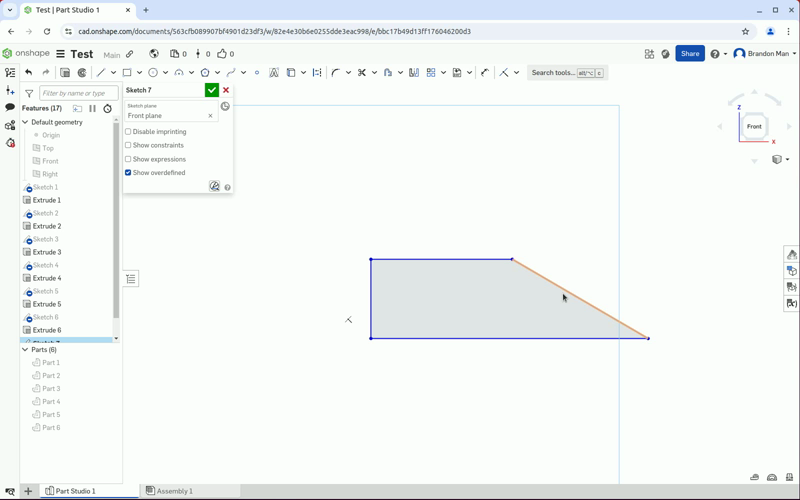
scroll(-6)
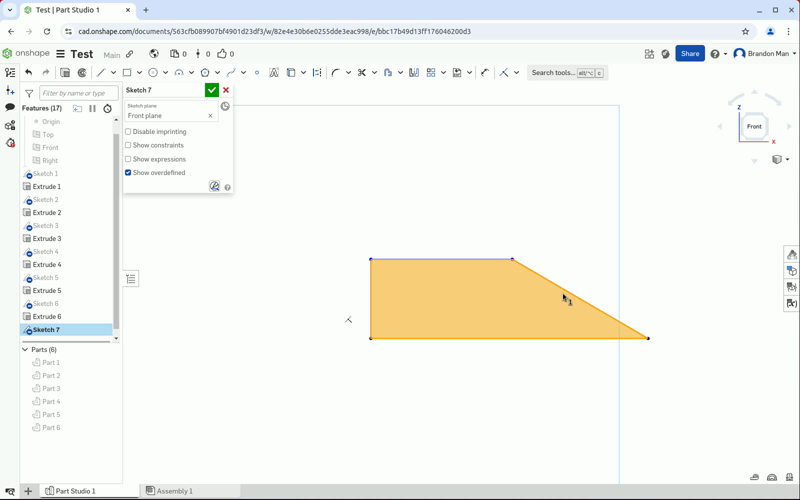
scroll(-6)
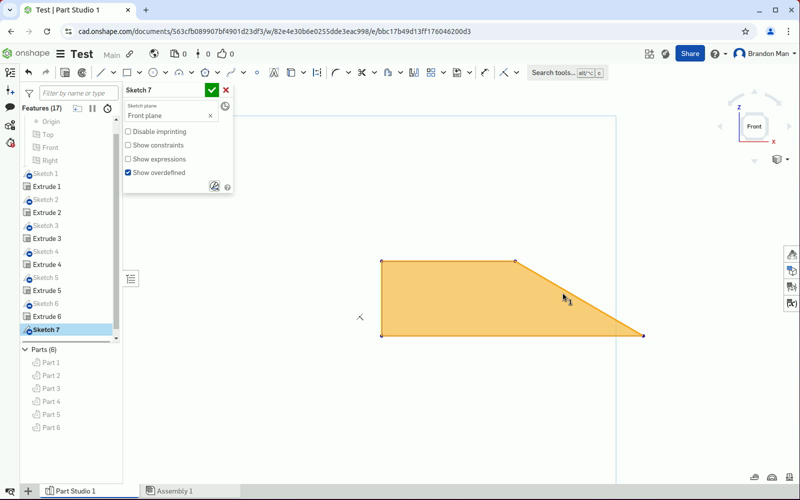
scroll(-6)
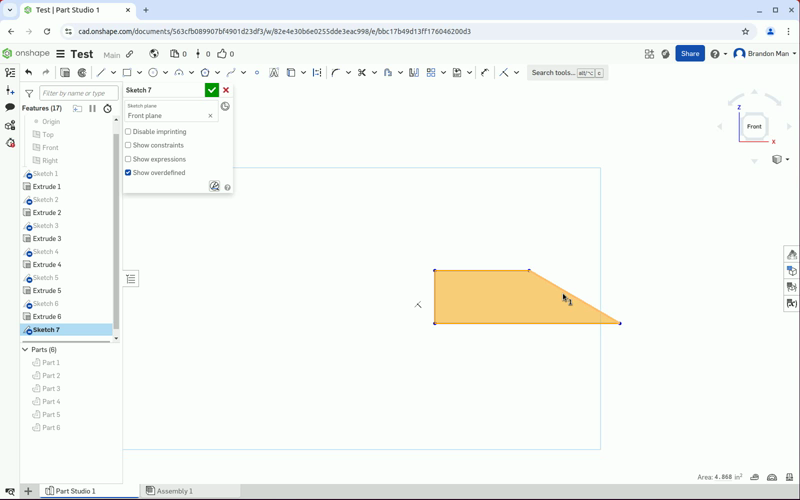
scroll(-6)
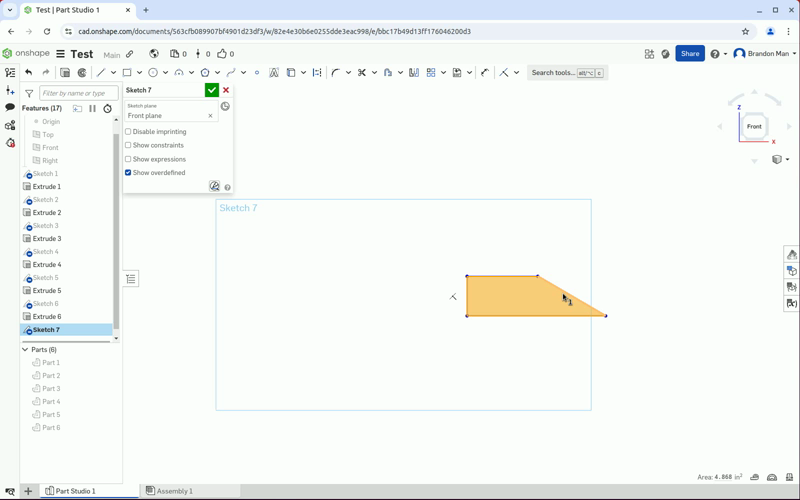
scroll(-6)
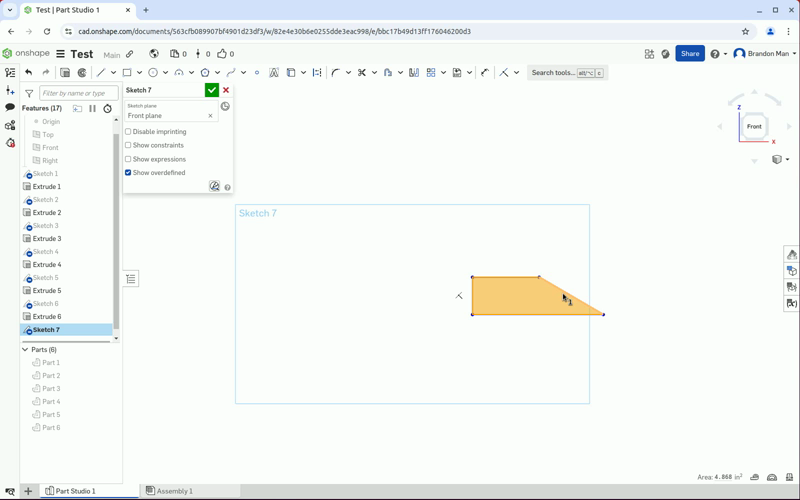
scroll(-6)
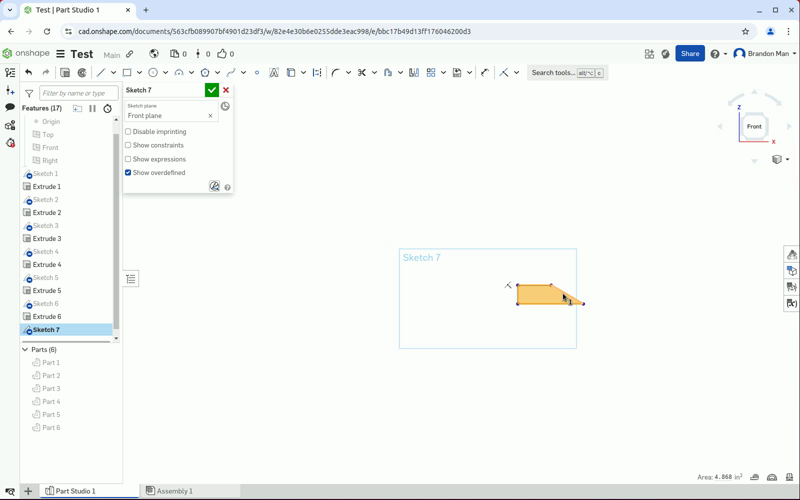
scroll(-6)
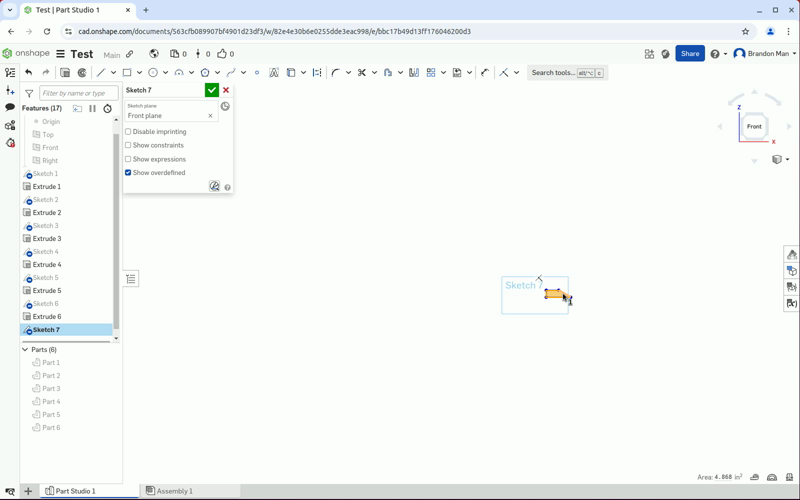
mouse_move(73, 352)
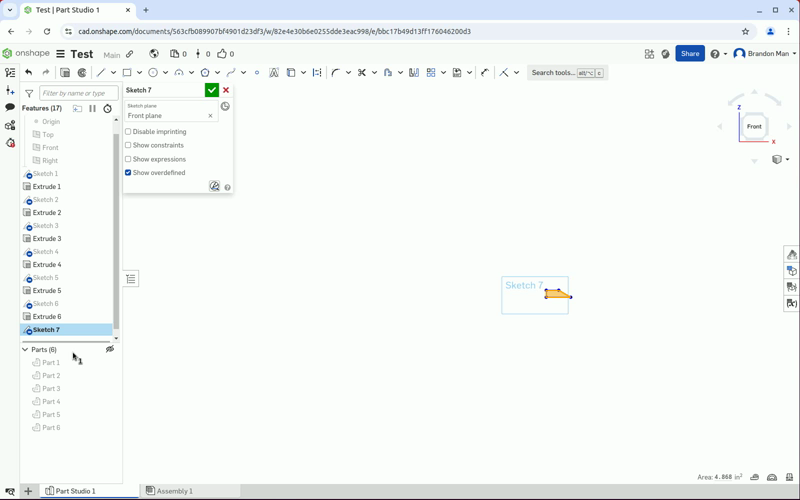
key(shift+y)
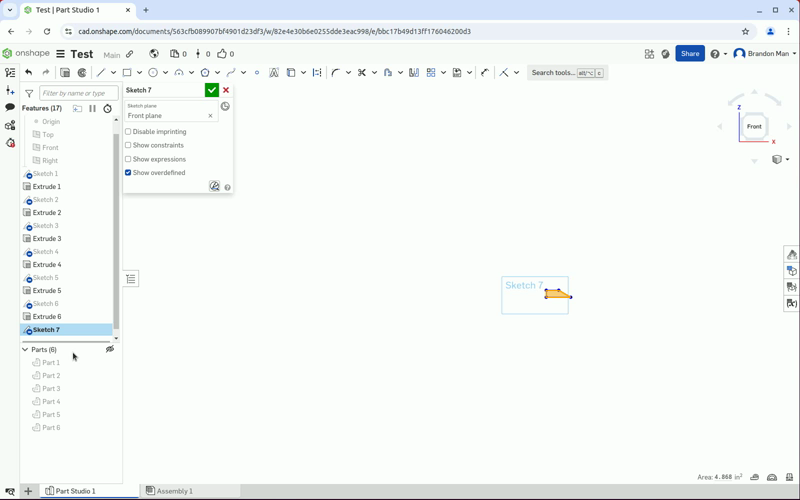
key(shift+e)
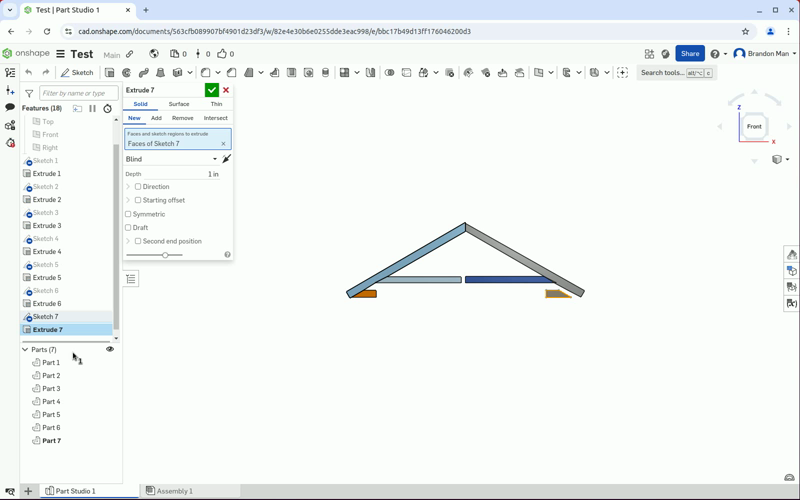
mouse_move(143, 106)
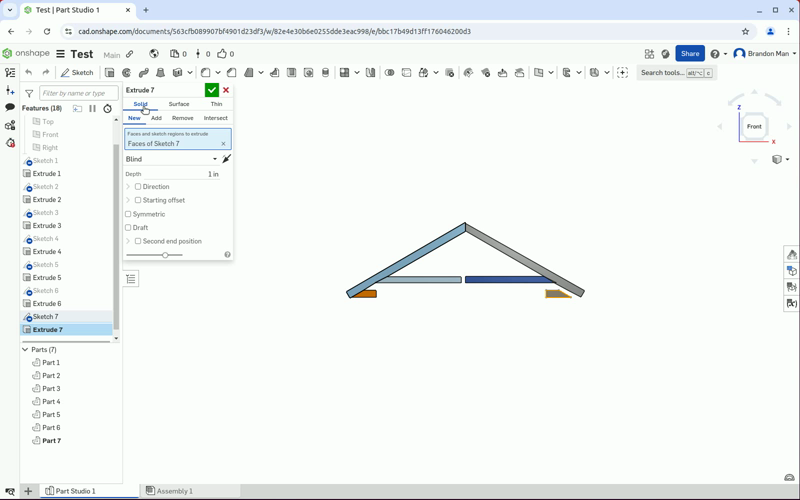
click(143, 106)
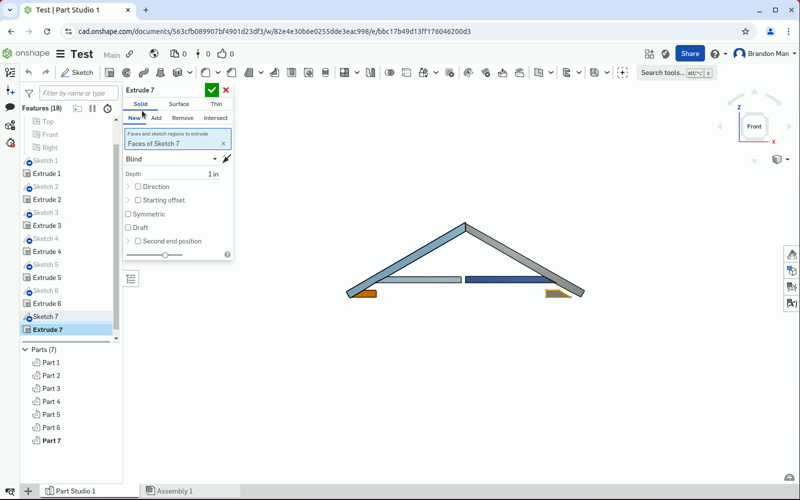
mouse_move(137, 120)
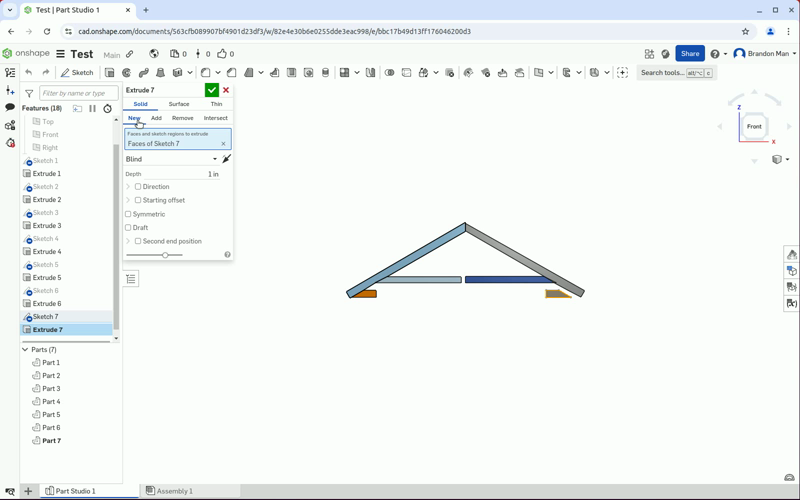
click(137, 120)
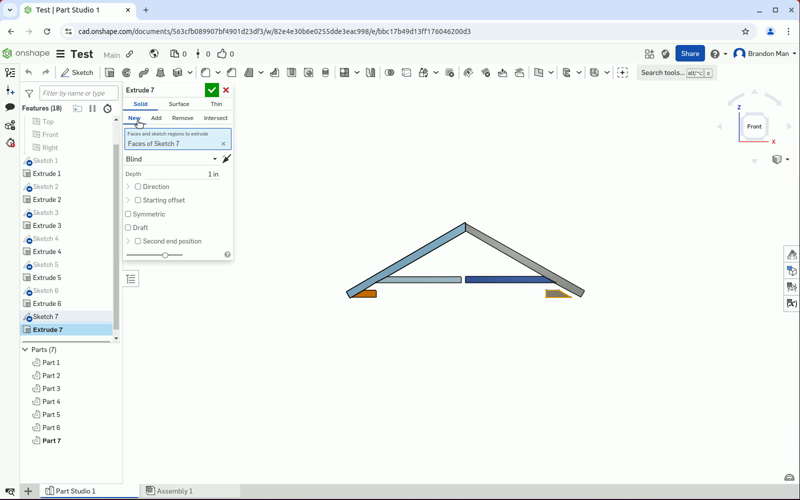
key(tab, 4)
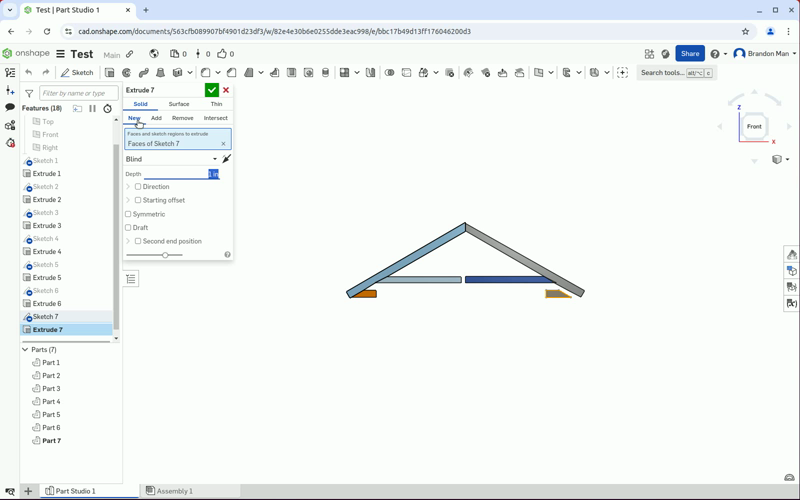
text(0.722)
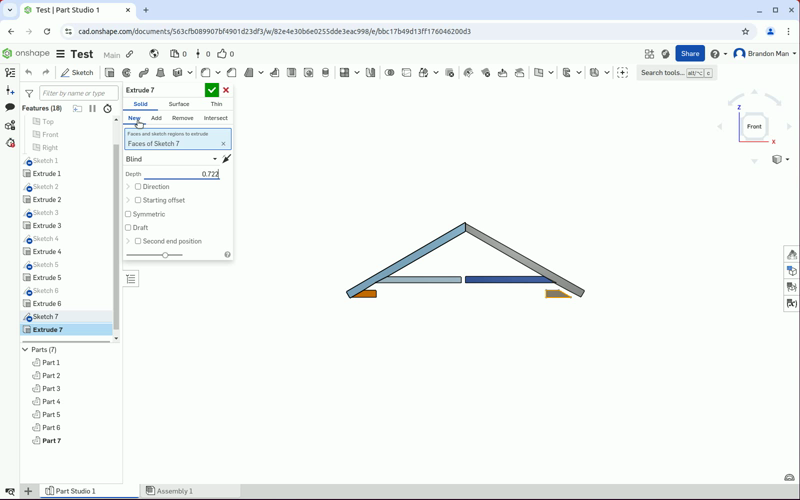
key(enter)
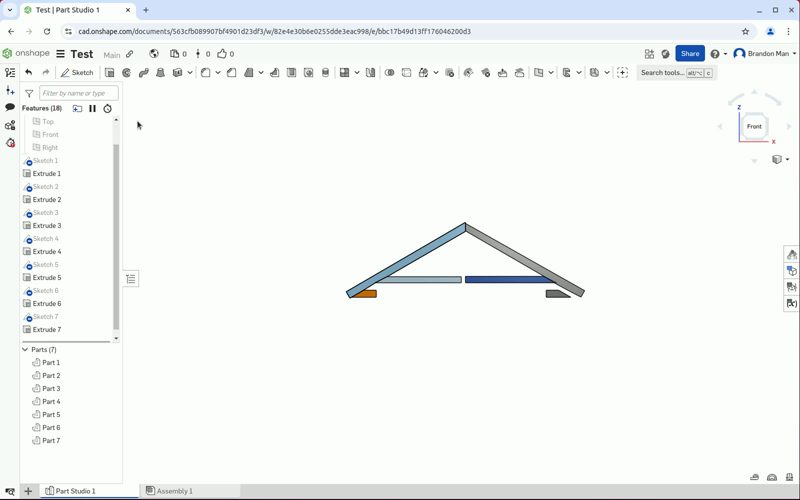
key(shift+h)
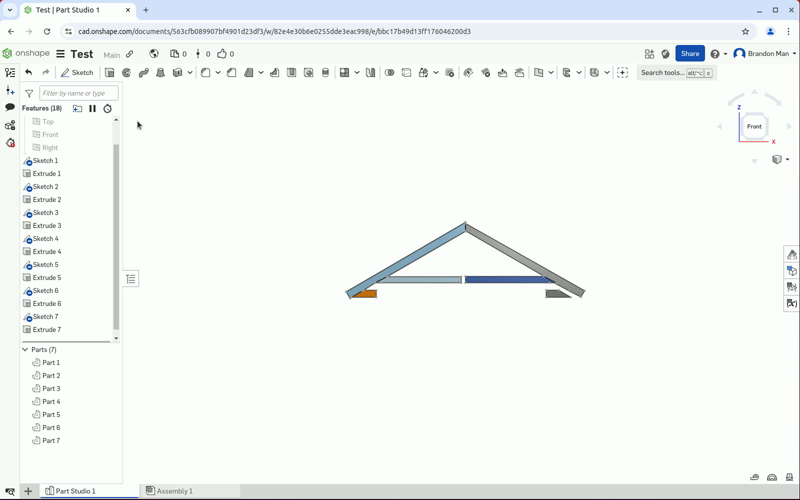
key(shift+h)
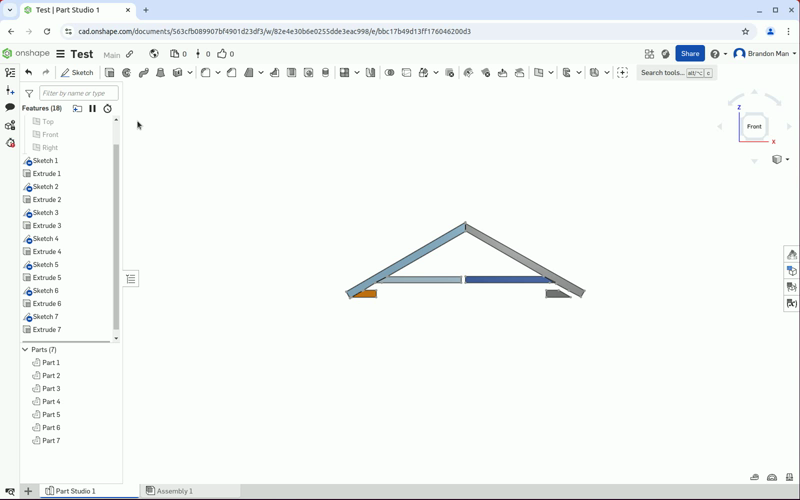
key(shift+7)
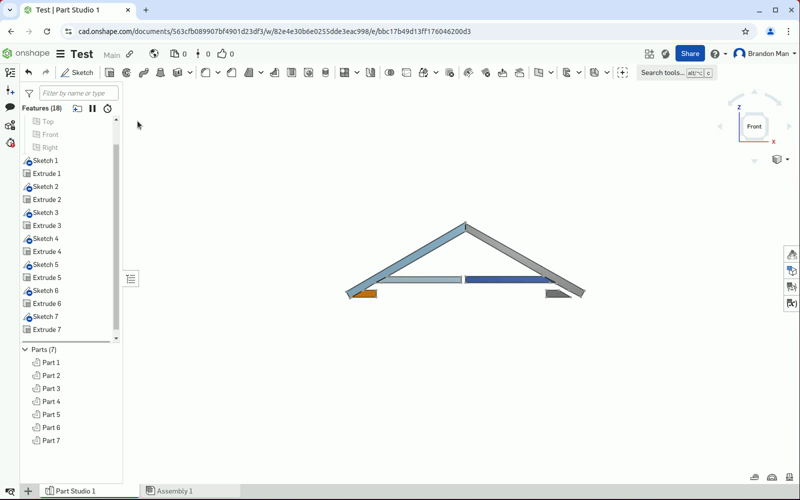
key(left, 2)
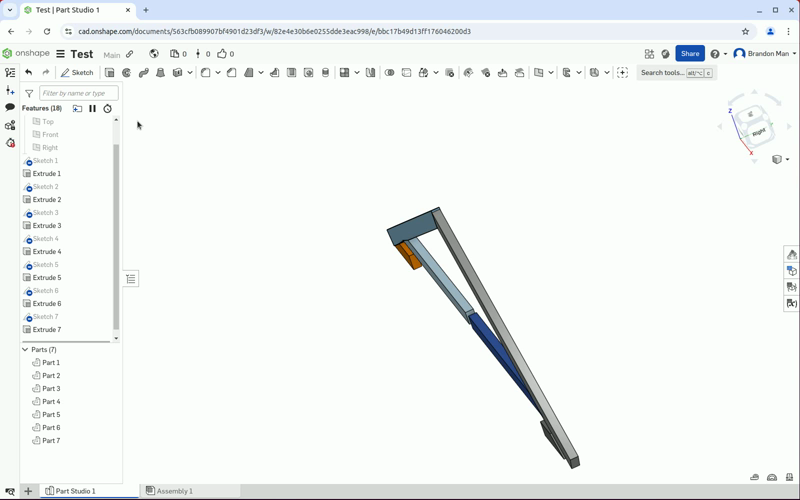
key(down, 2)
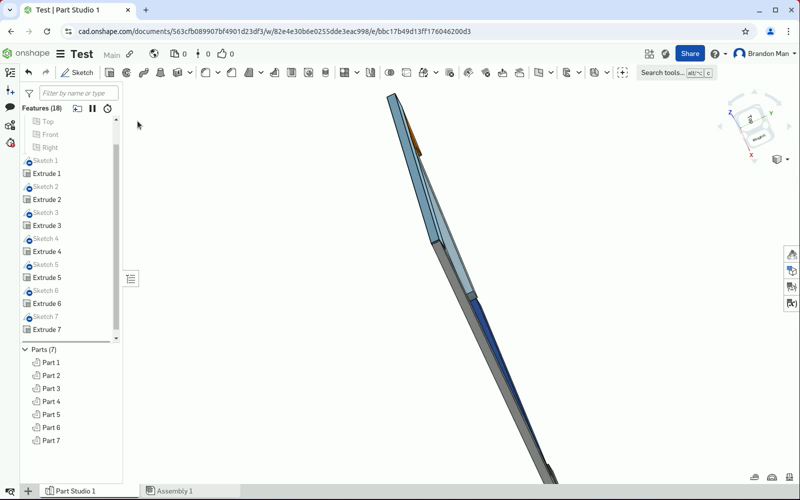
key(up, 2)
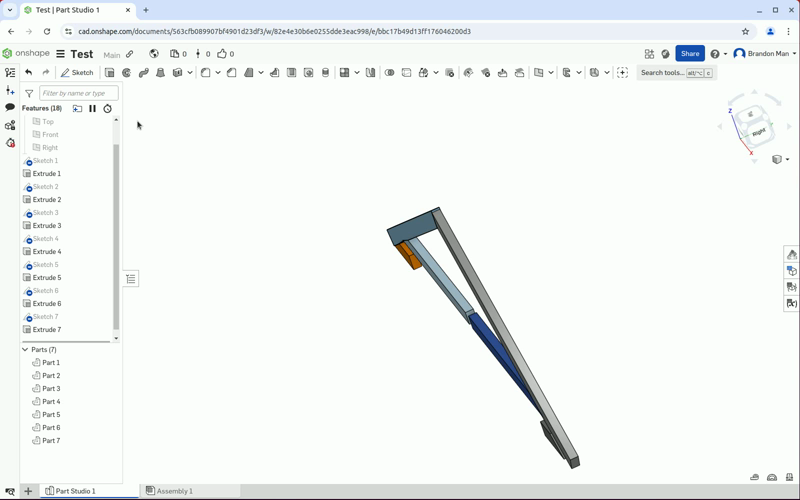
key(right, 2)
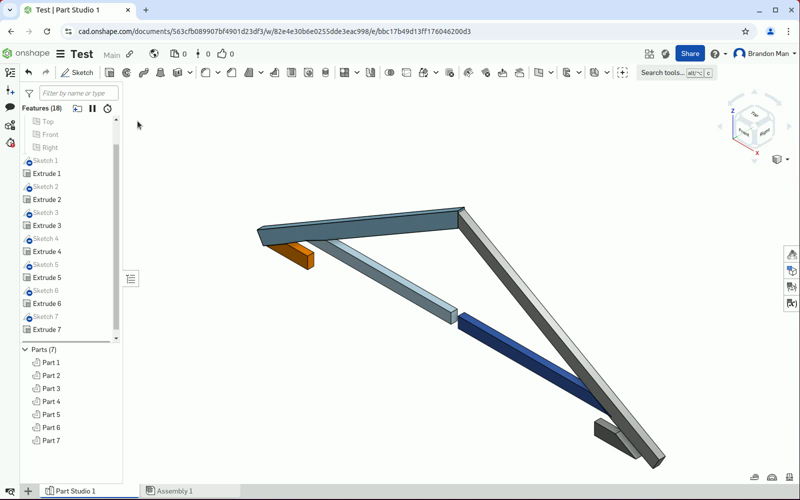
mouse_move(69, 163)
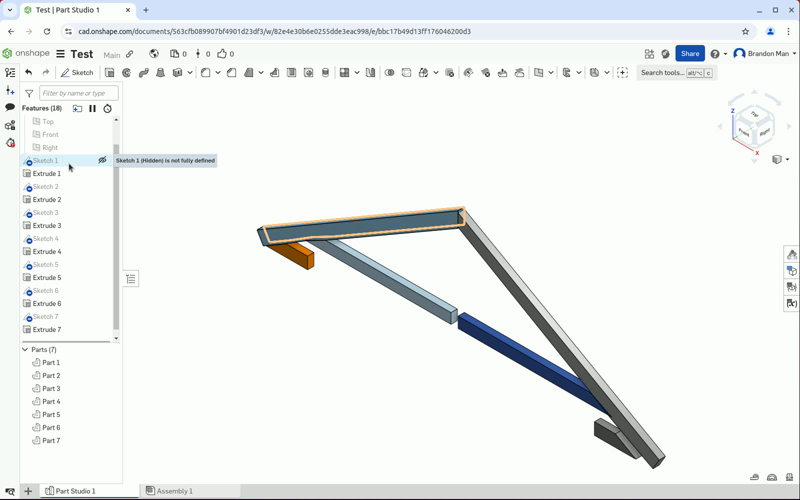
click(69, 163)